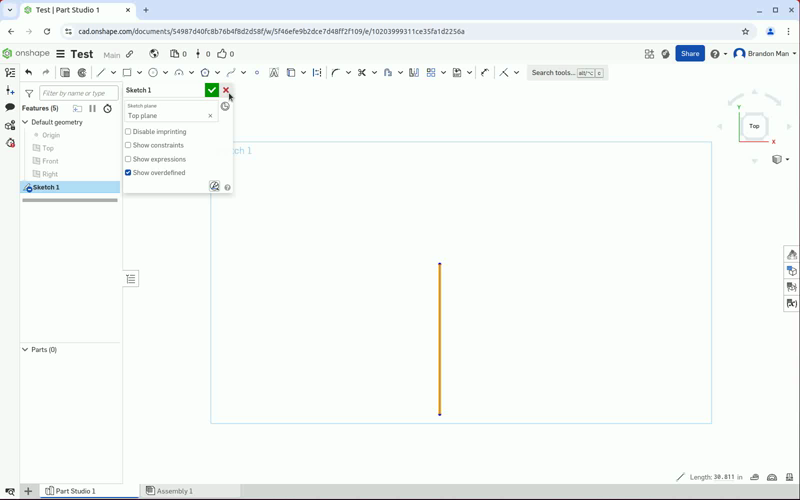
key(shift+h)
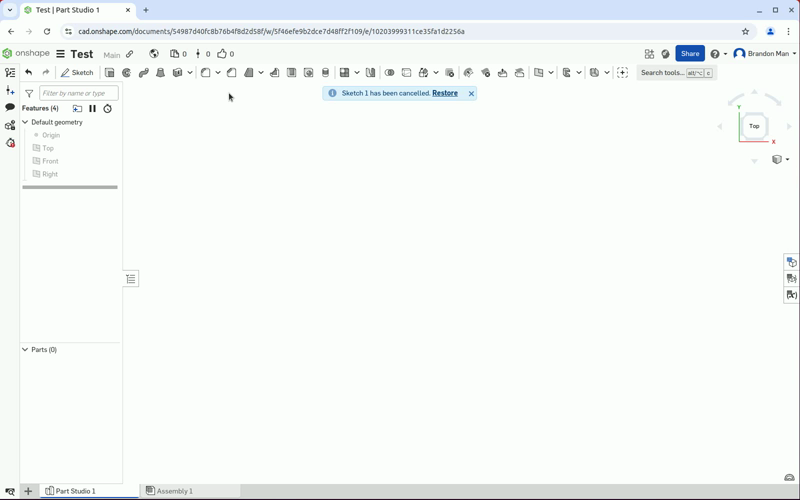
mouse_move(73, 352)
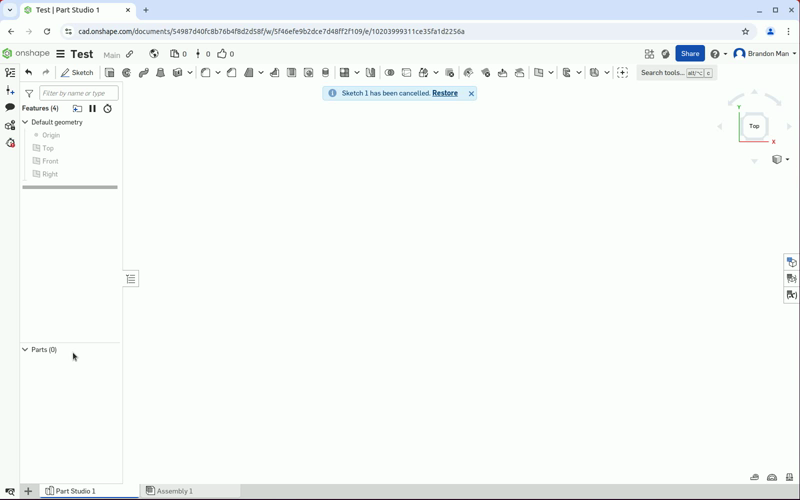
key(y)
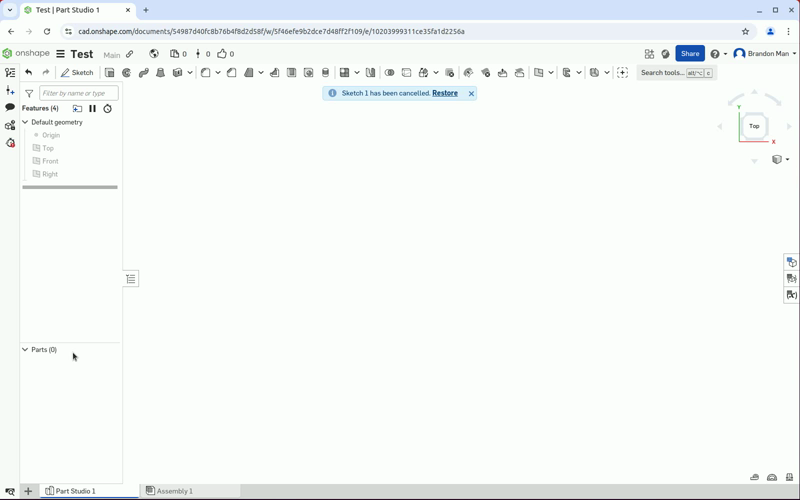
key(shift+p)
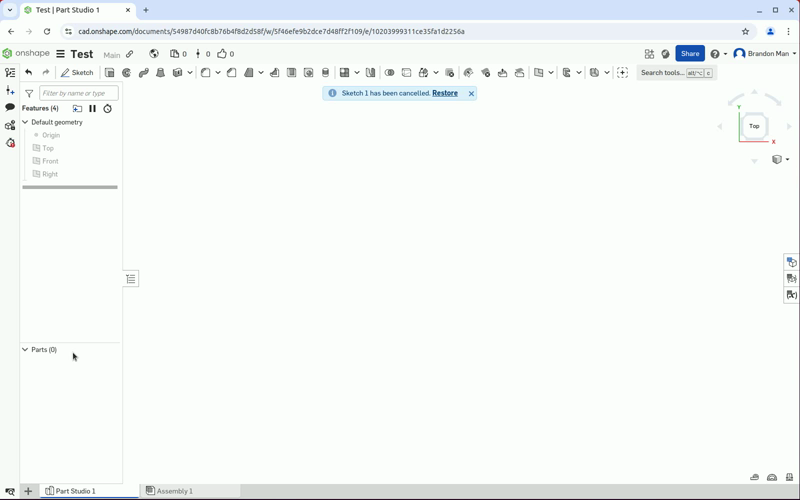
key(space)
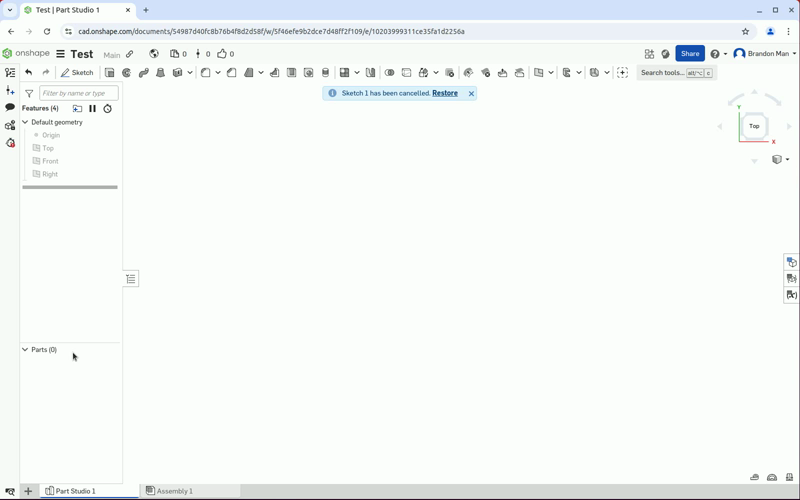
key_down(shift)
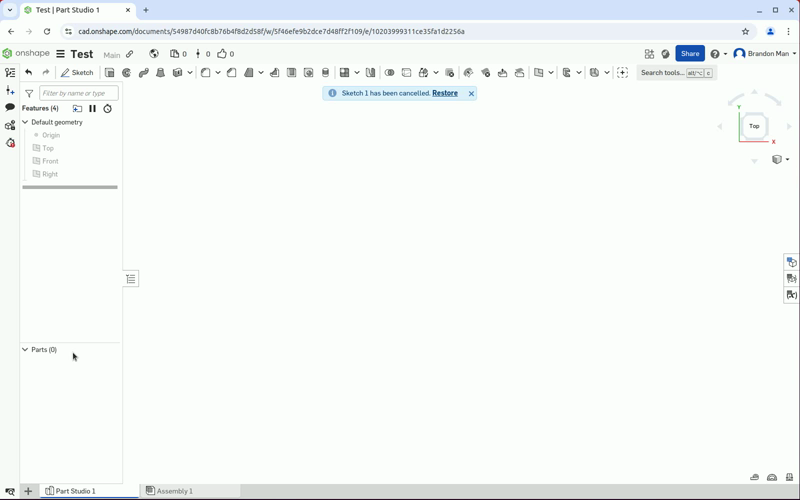
key(up)
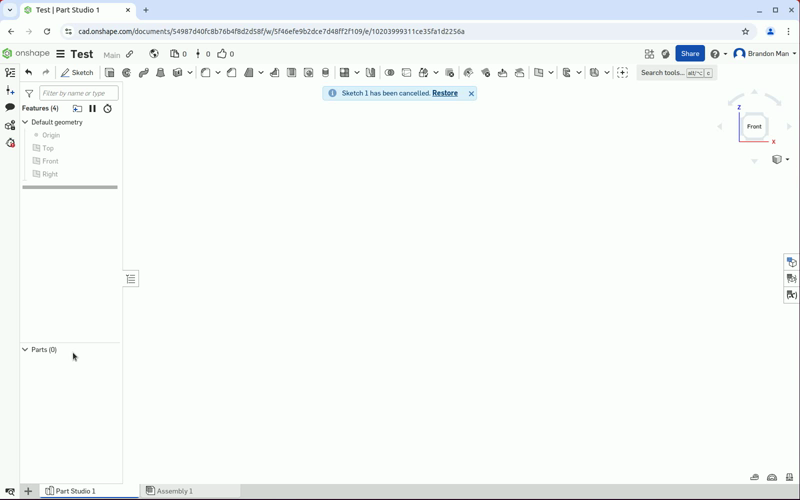
key_up(shift)
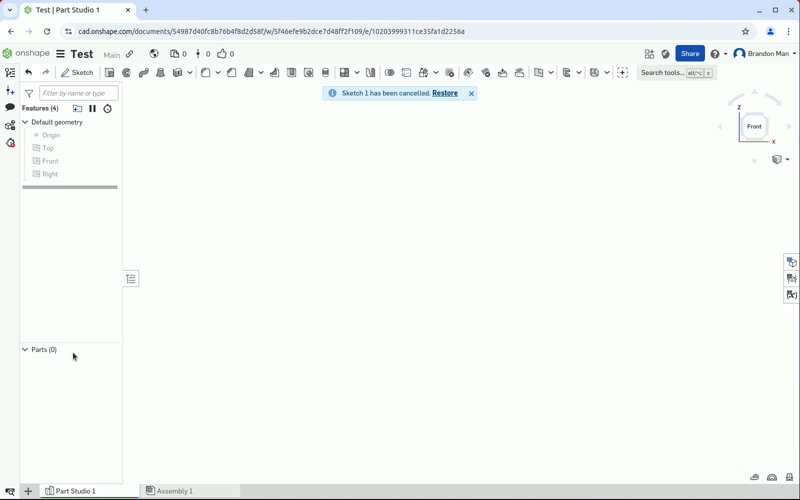
mouse_move(73, 352)
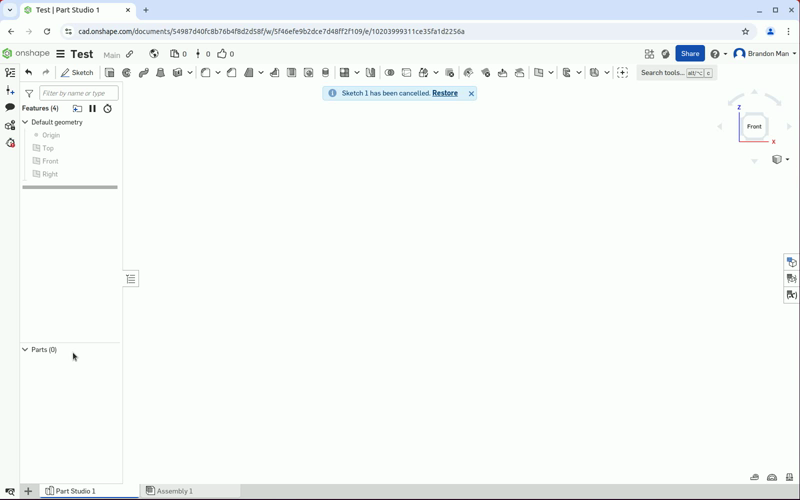
key(shift+y)
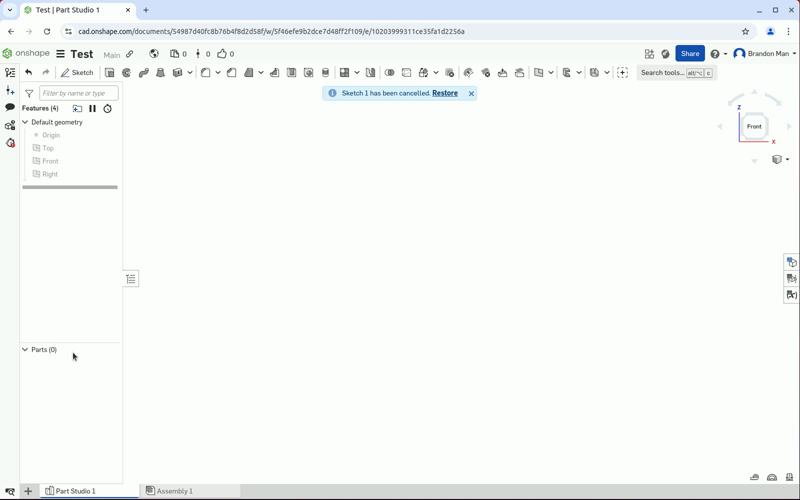
key(shift+s)
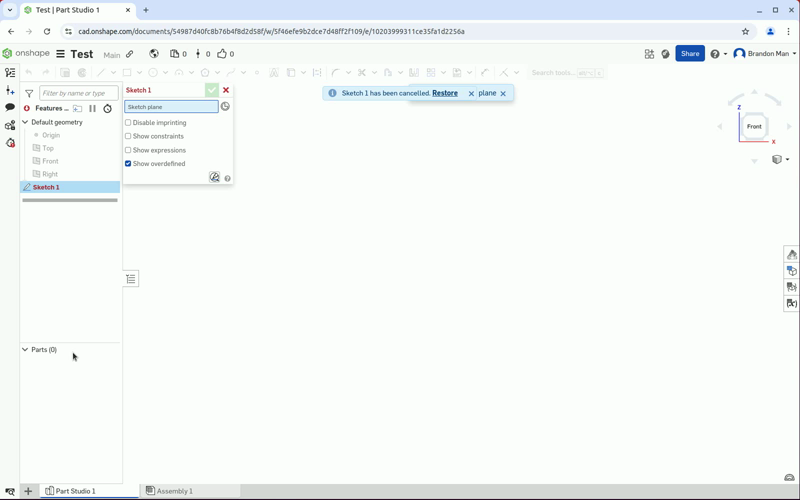
mouse_move(73, 163)
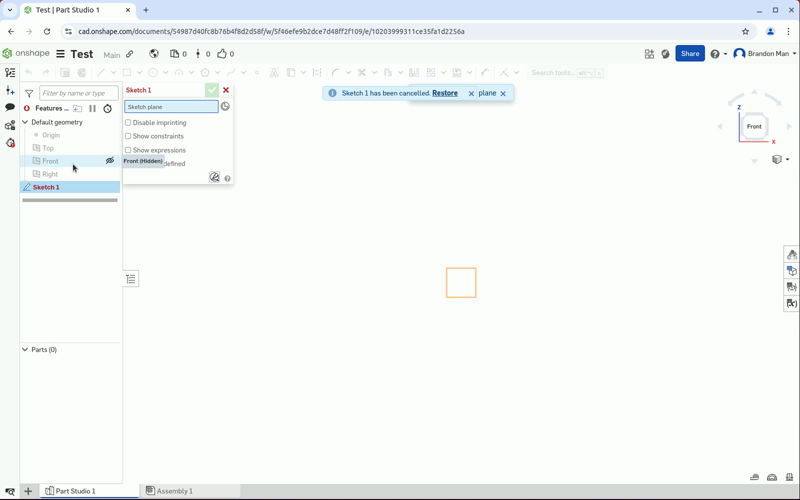
click(73, 163)
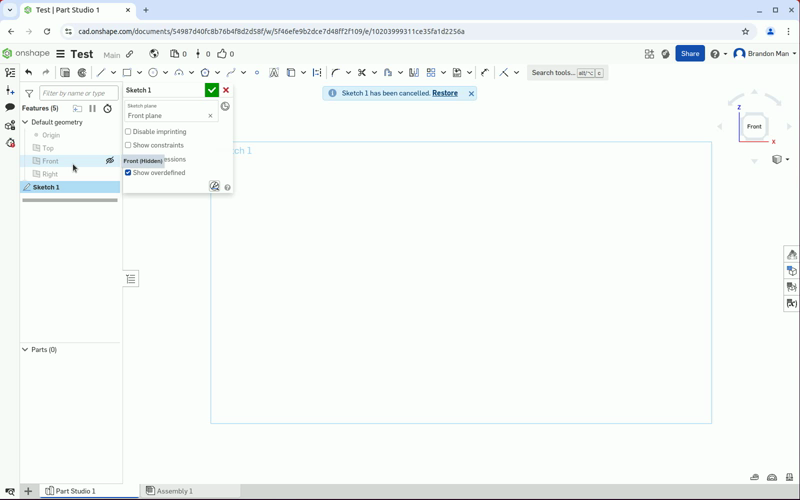
mouse_move(73, 352)
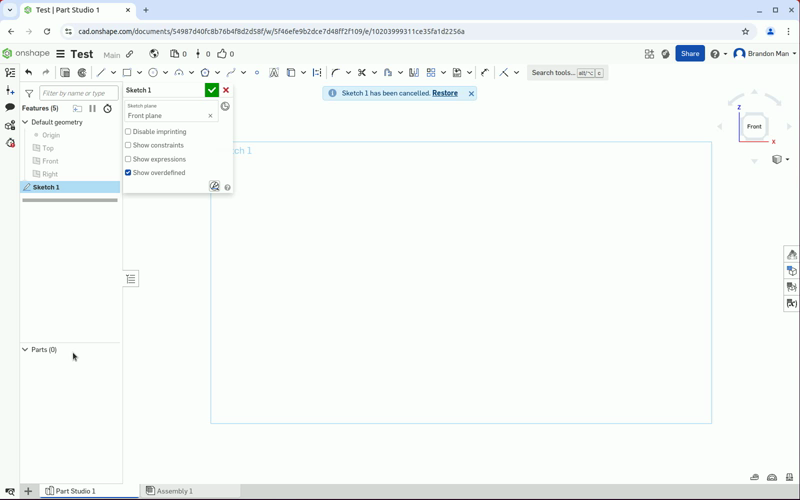
key(y)
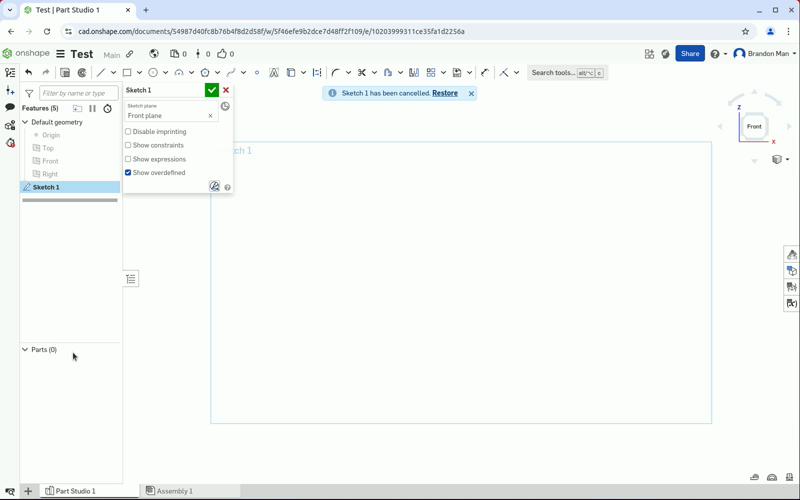
key(l)
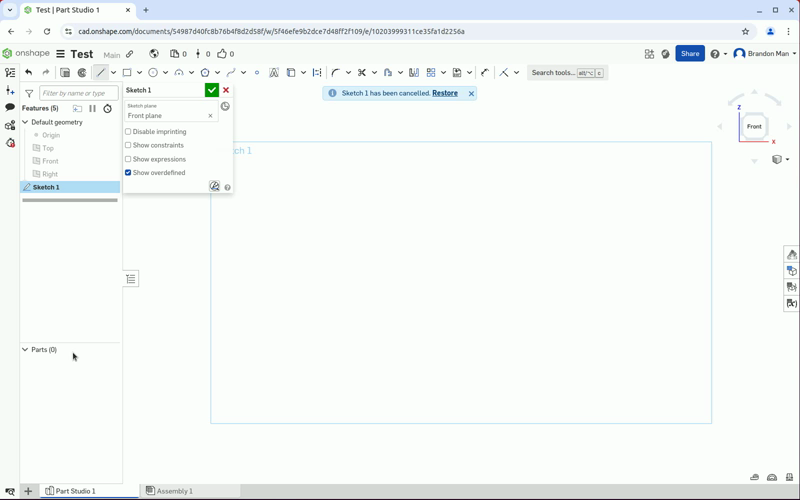
key_down(shift)
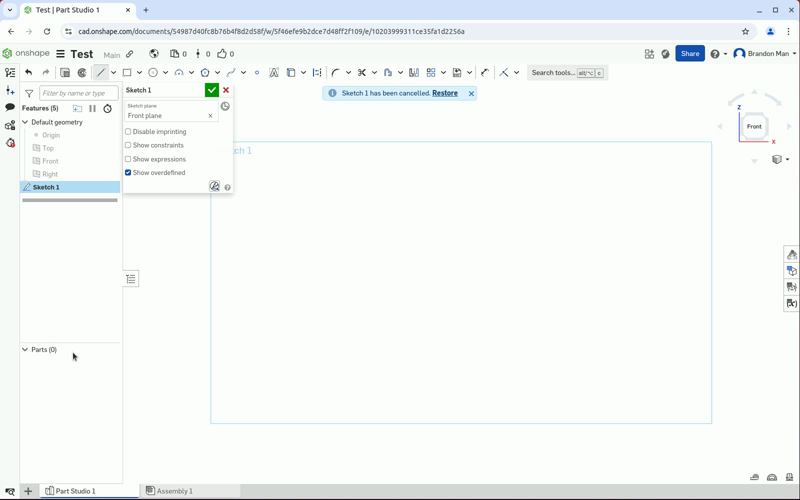
mouse_move(419, 374)
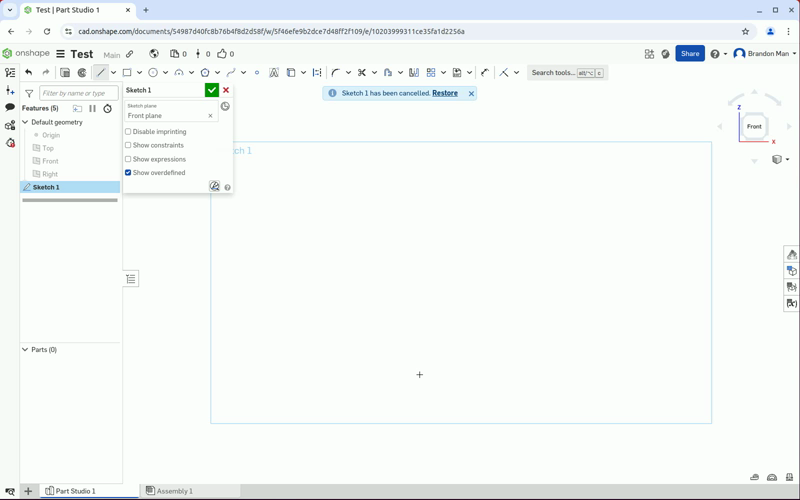
click(419, 374)
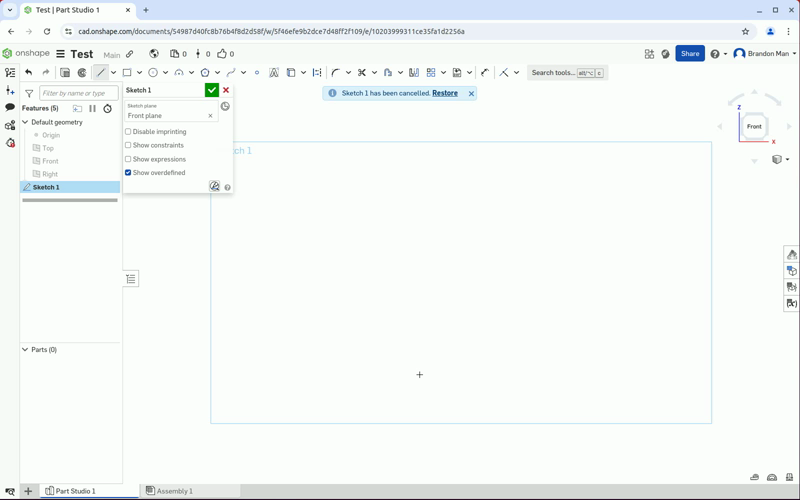
key_up(shift)
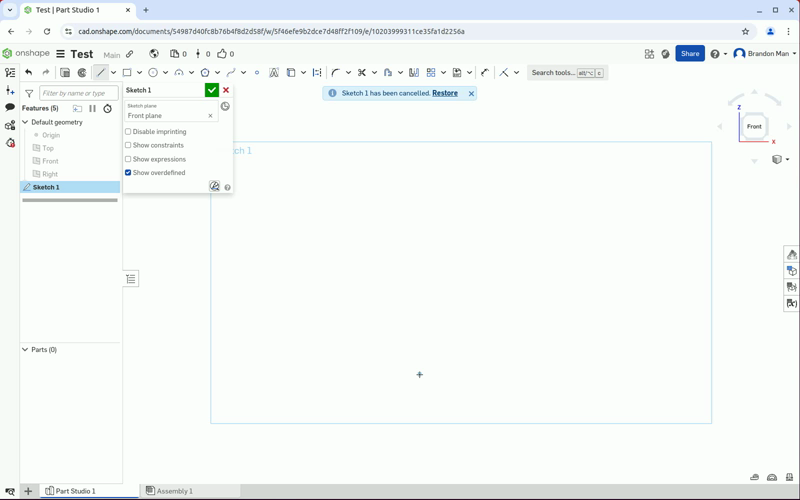
key_down(shift)
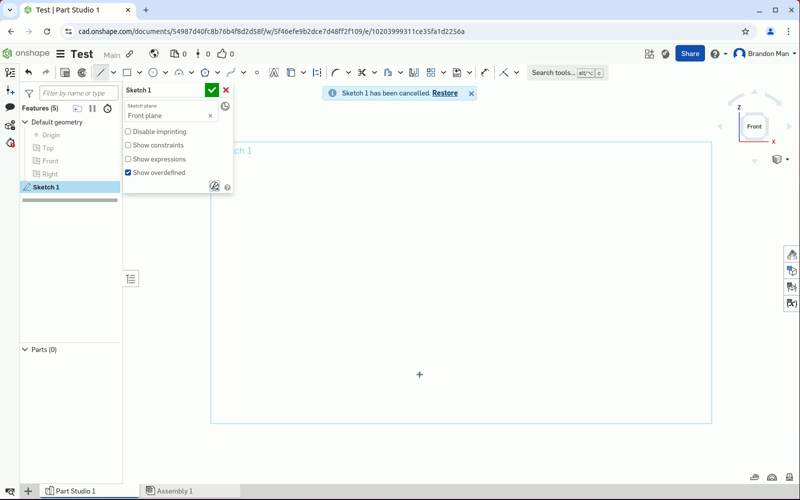
mouse_move(541, 374)
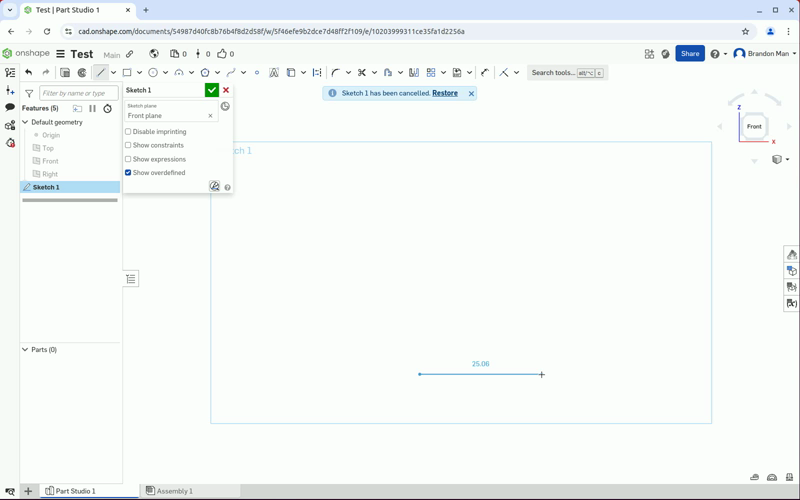
click(541, 374)
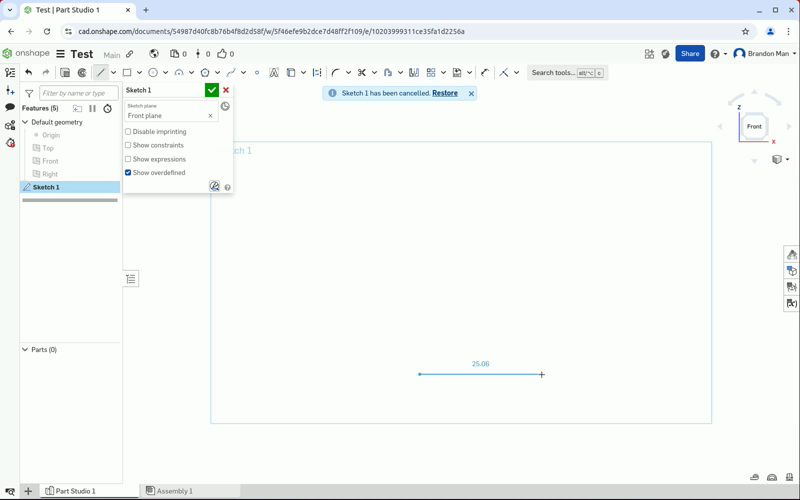
key_up(shift)
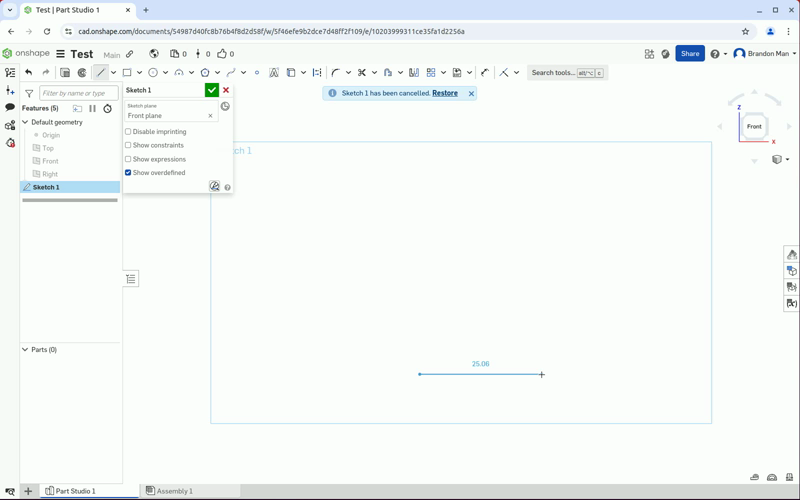
key_down(shift)
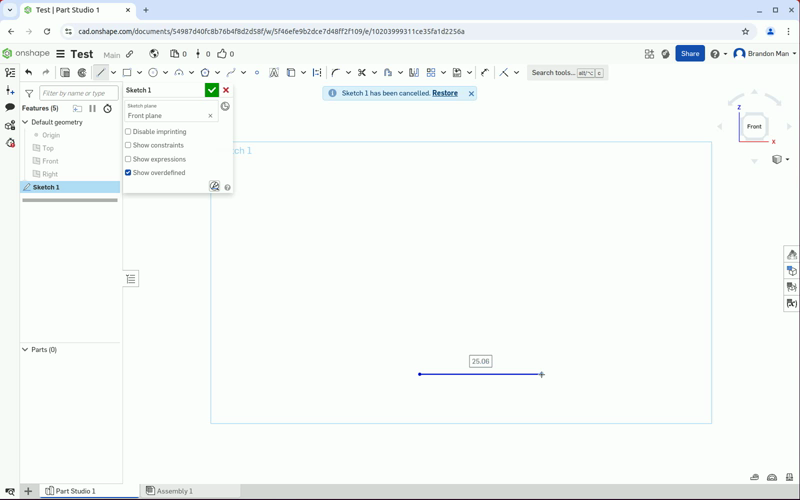
mouse_move(541, 311)
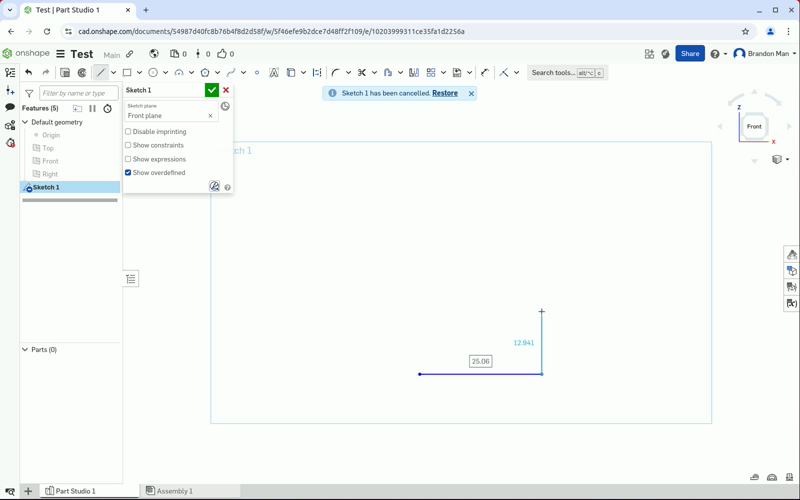
click(541, 311)
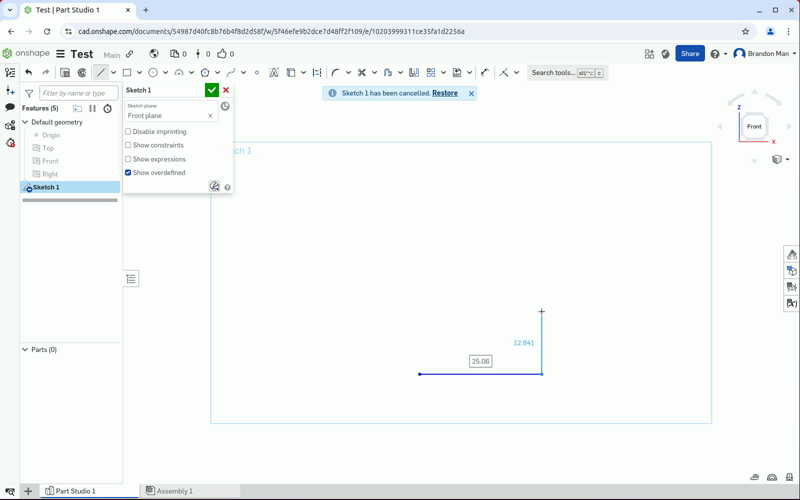
key_up(shift)
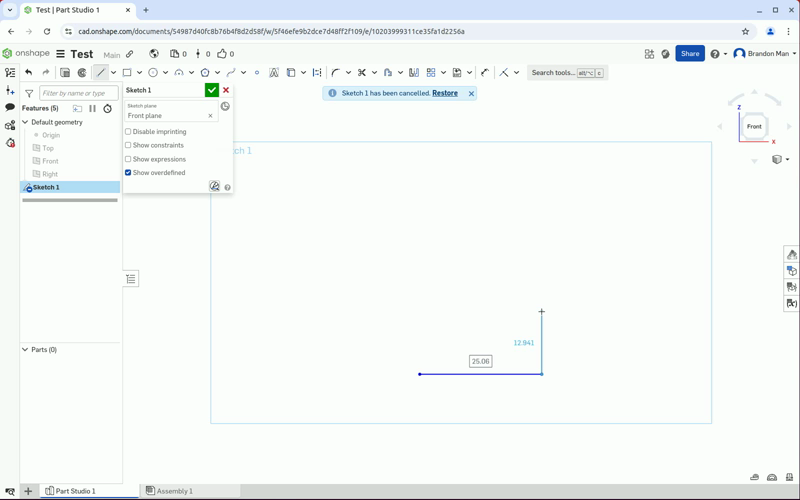
key_down(shift)
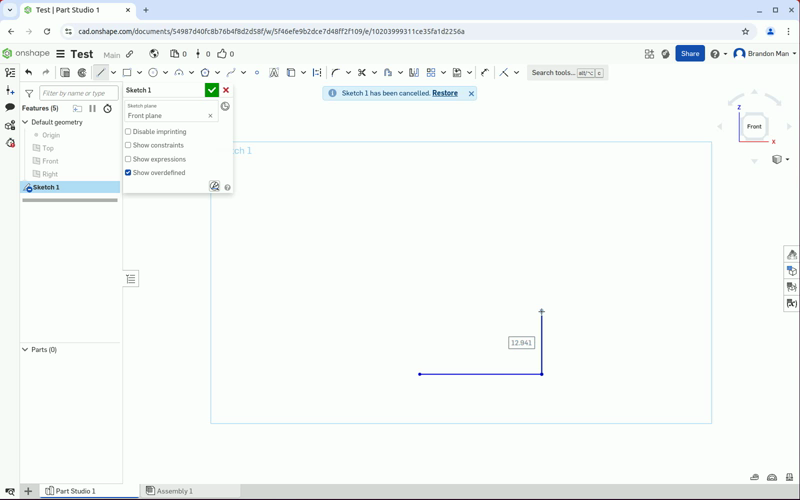
mouse_move(419, 311)
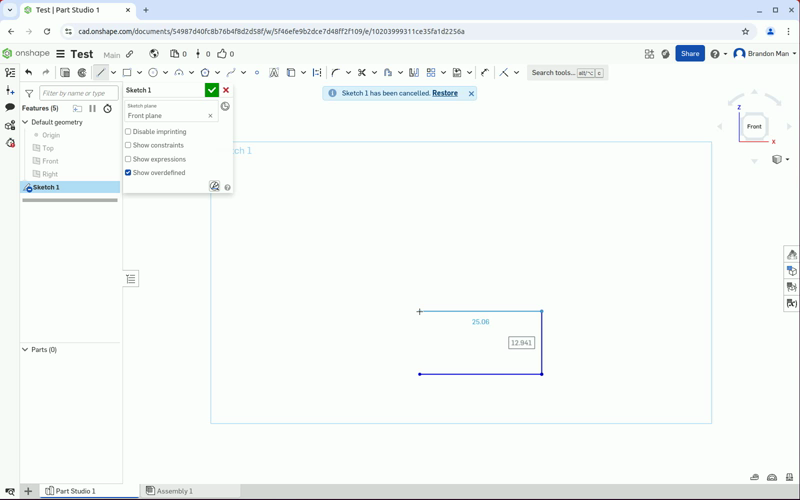
click(419, 311)
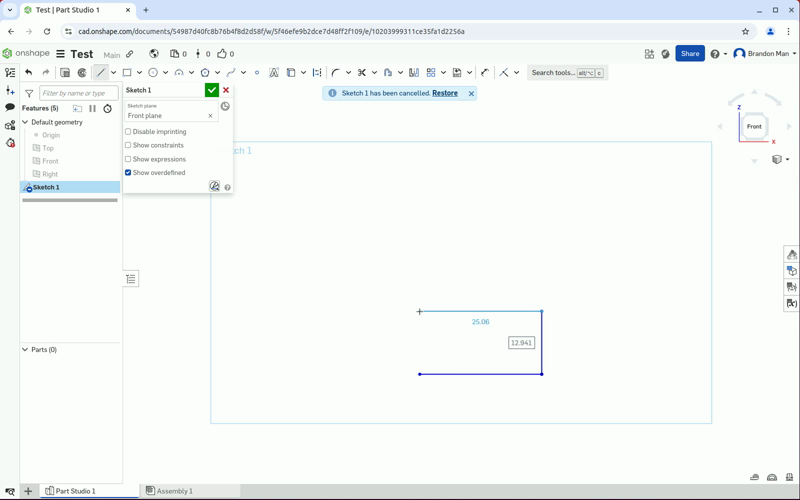
key_up(shift)
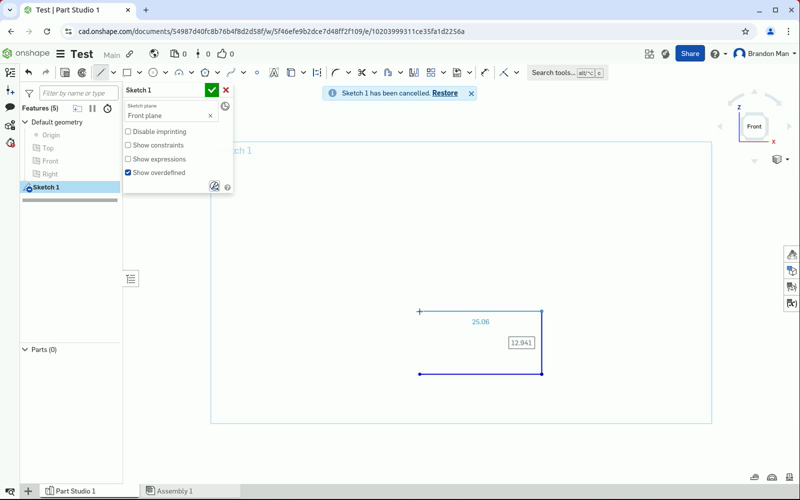
key_down(shift)
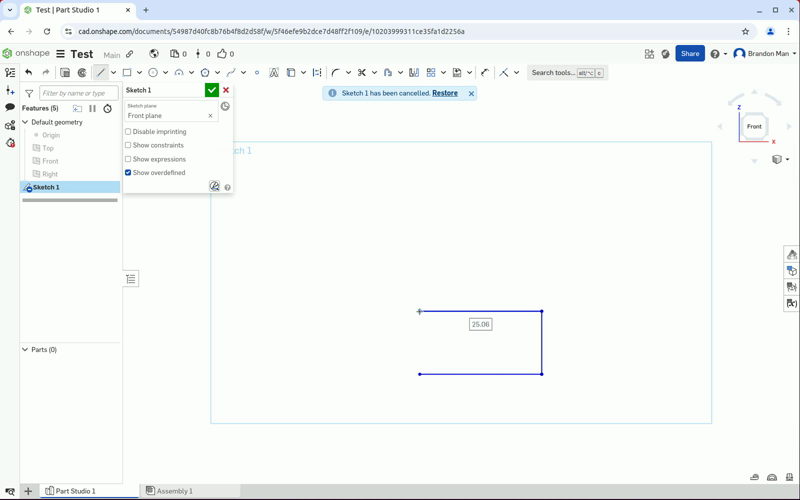
mouse_move(419, 374)
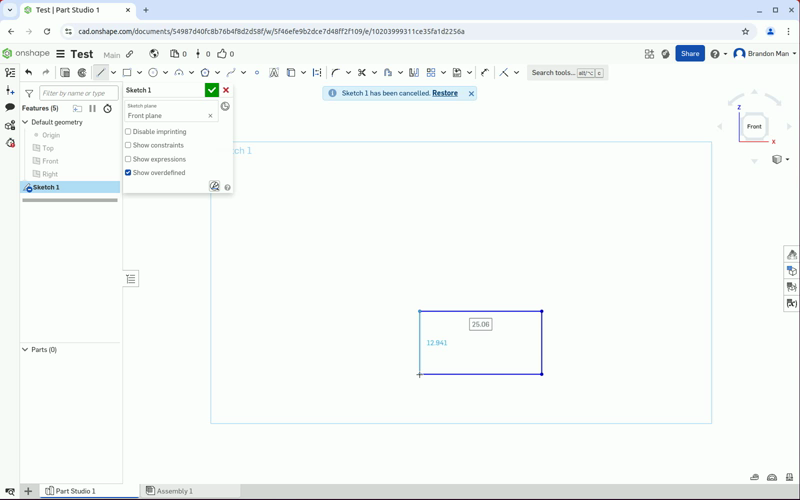
key_up(shift)
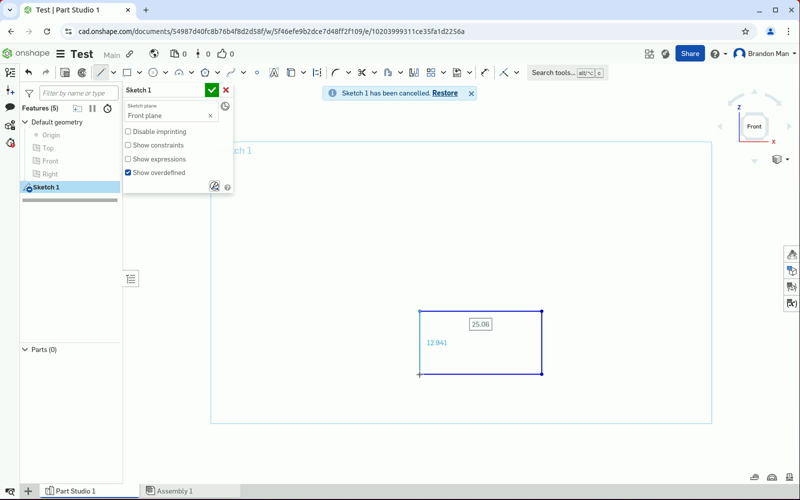
click(419, 374)
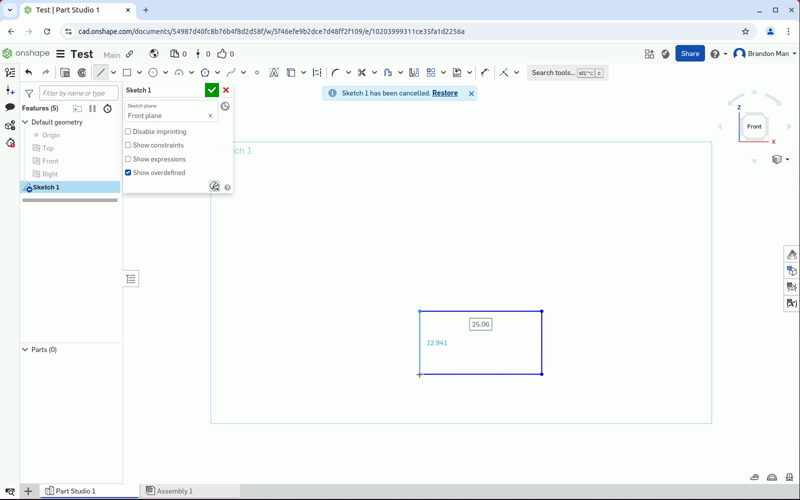
key(esc)
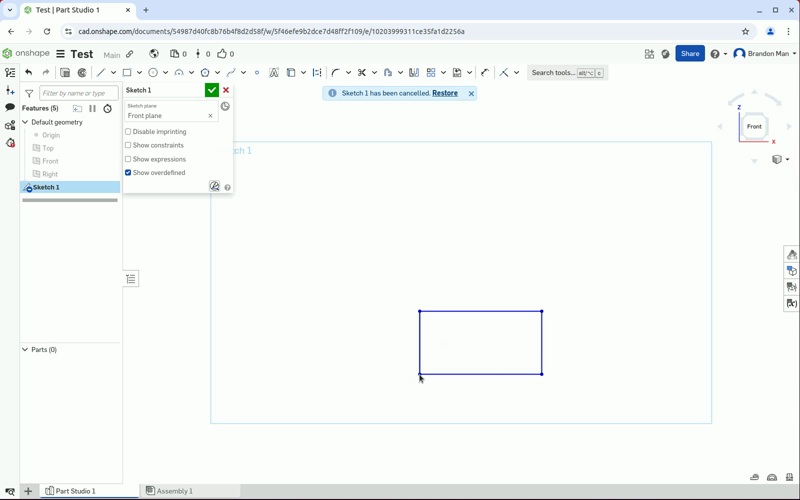
mouse_move(483, 342)
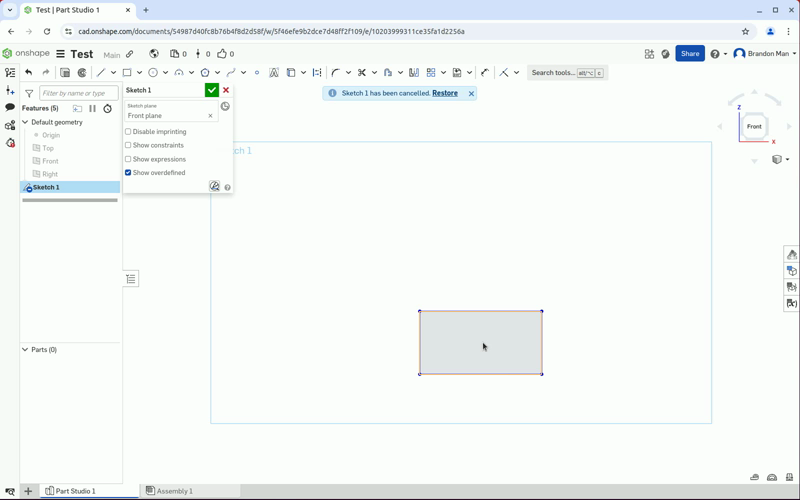
click(483, 342)
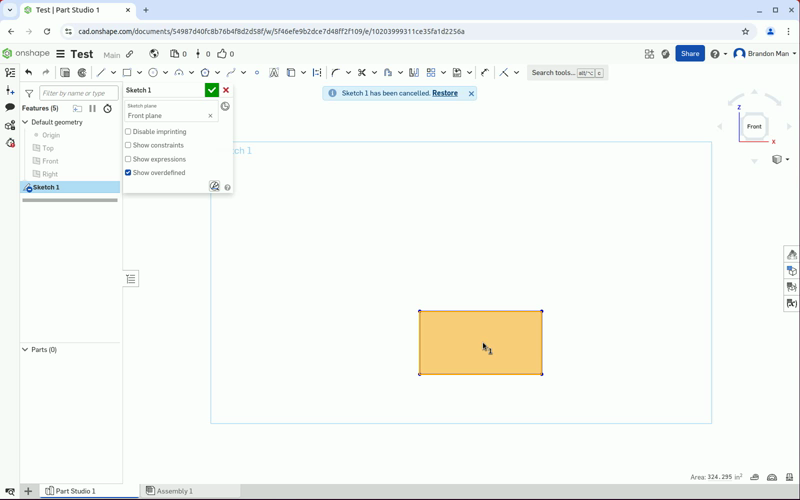
mouse_move(73, 352)
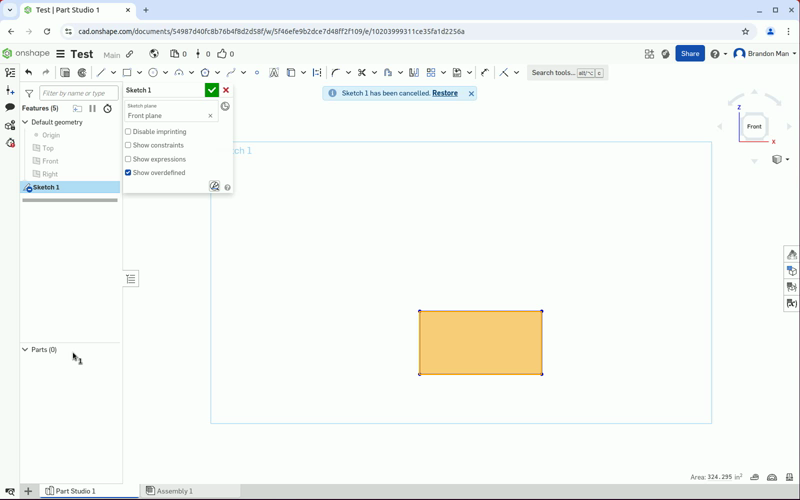
key(shift+y)
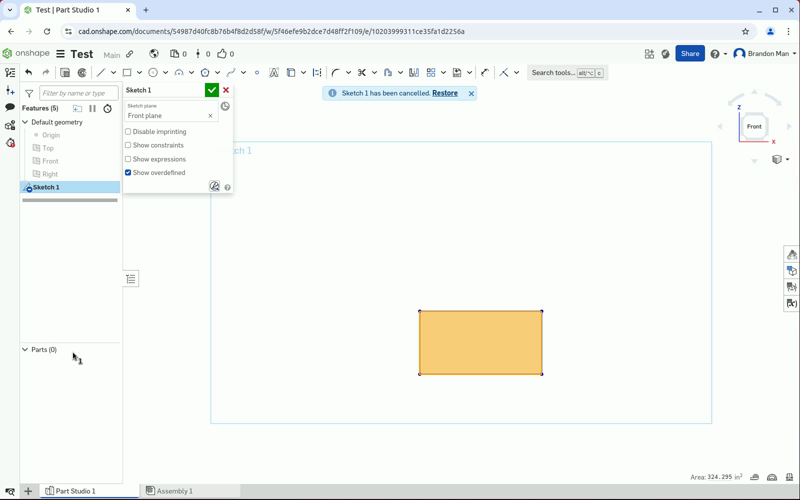
key(shift+e)
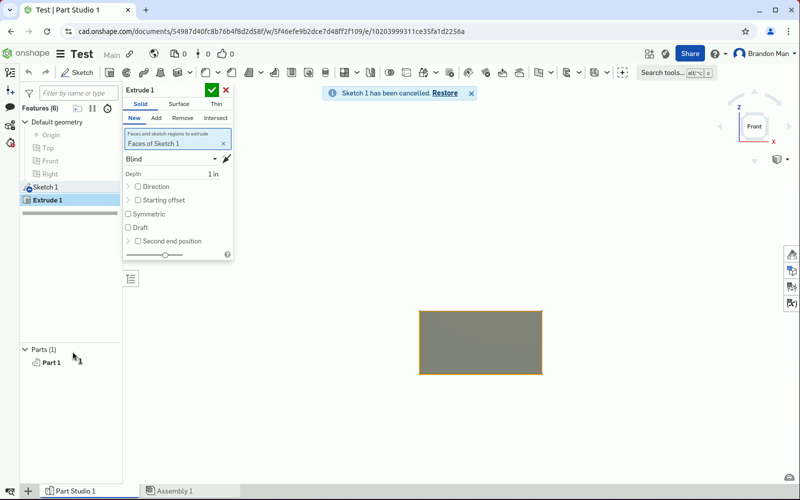
mouse_move(143, 106)
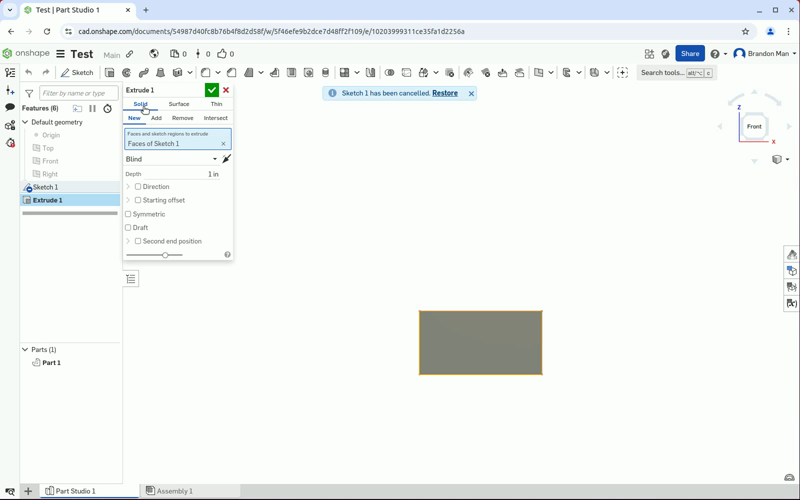
click(143, 106)
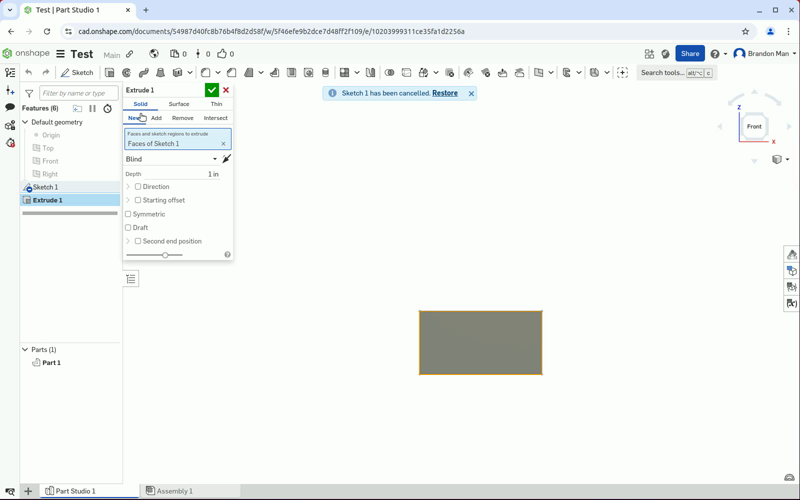
mouse_move(137, 120)
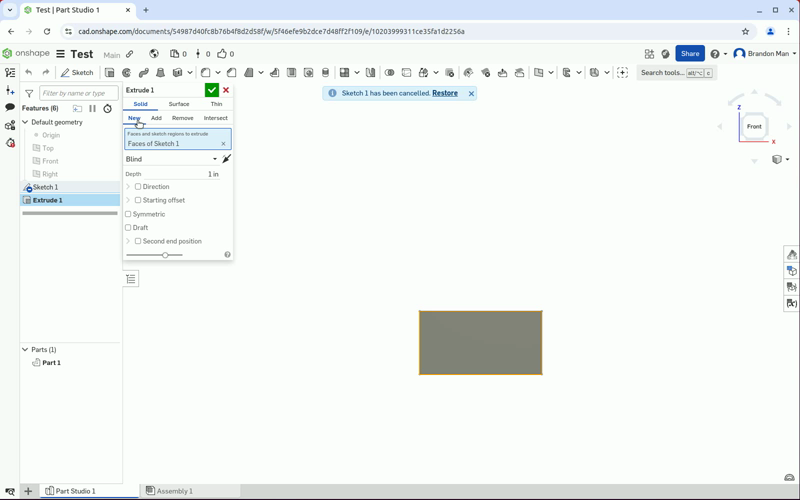
click(137, 120)
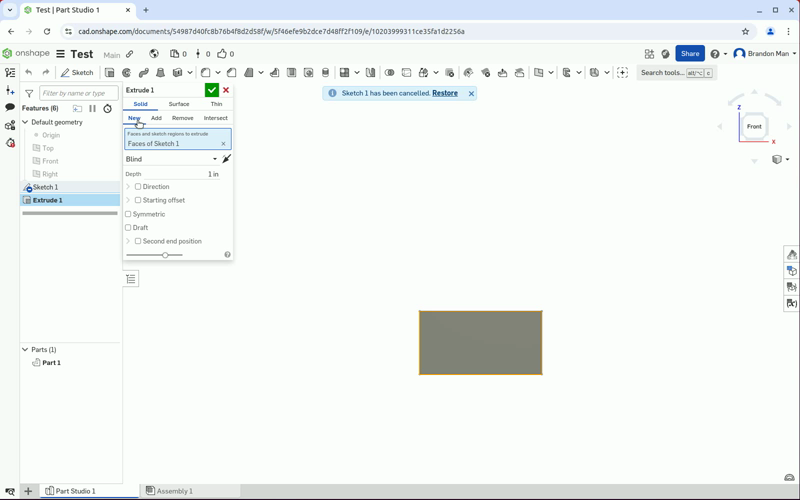
key(tab, 4)
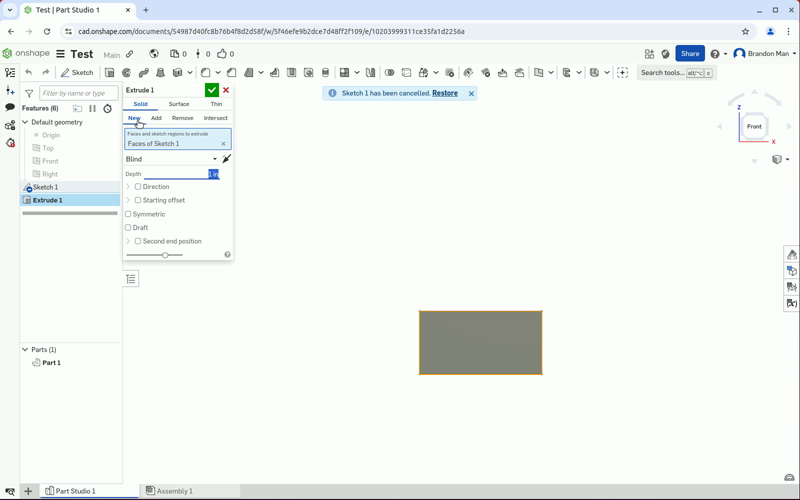
text(7.703)
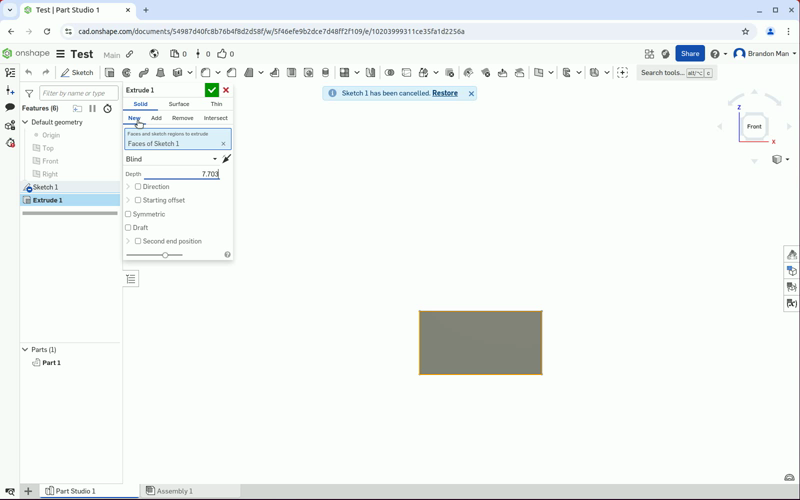
key(enter)
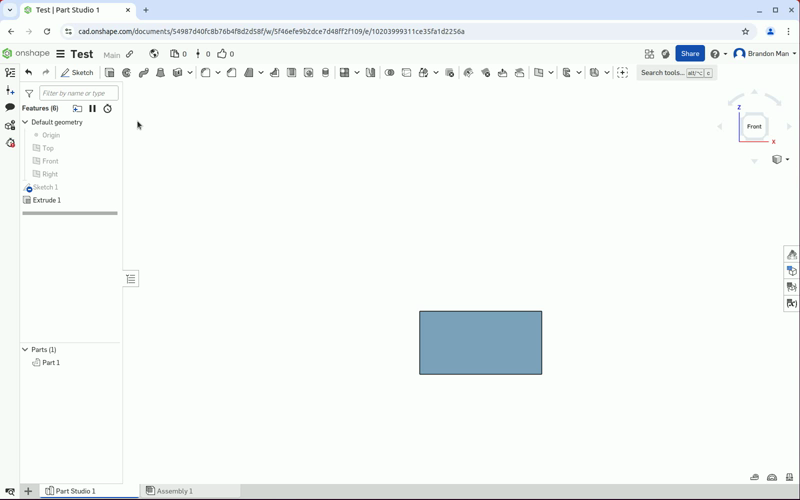
key(shift+h)
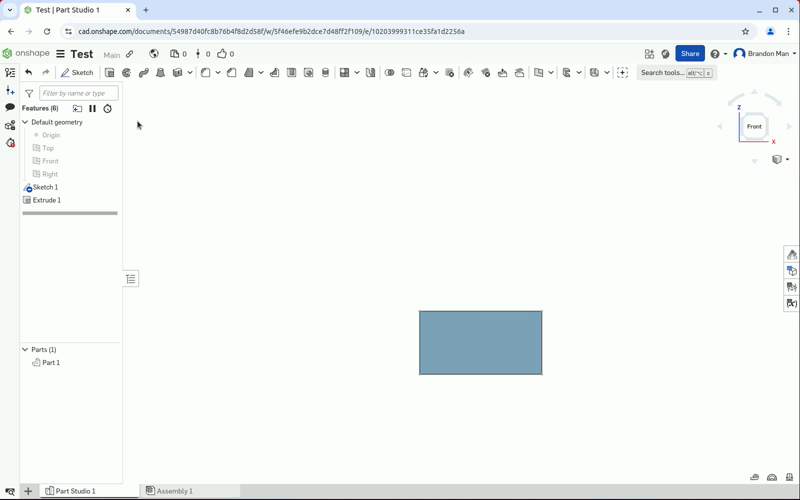
key(shift+h)
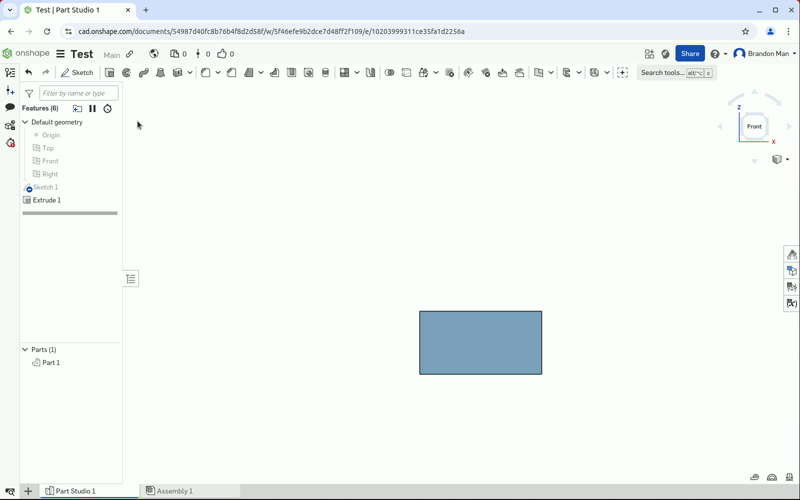
mouse_move(73, 189)
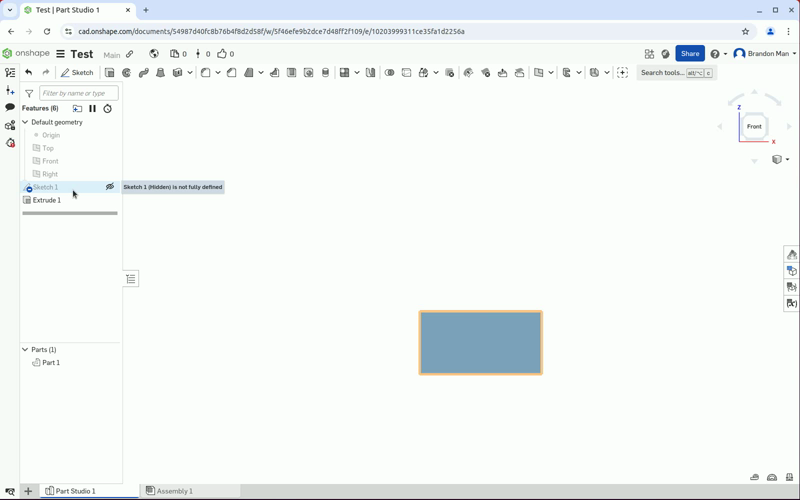
click(73, 189)
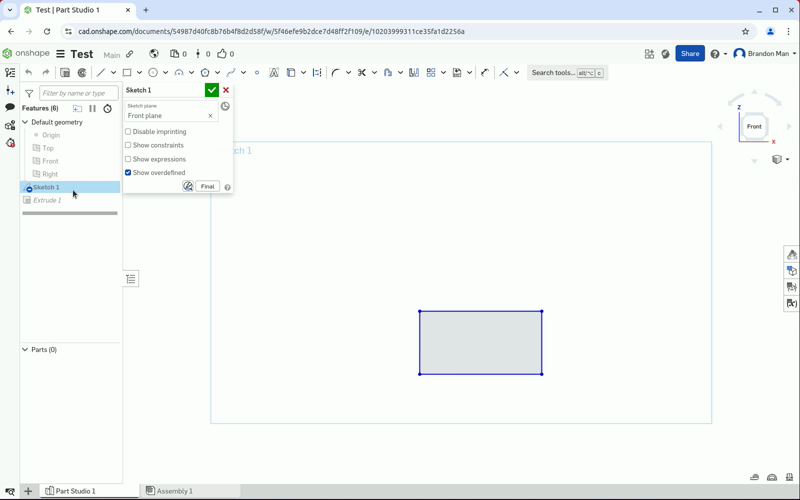
mouse_move(229, 92)
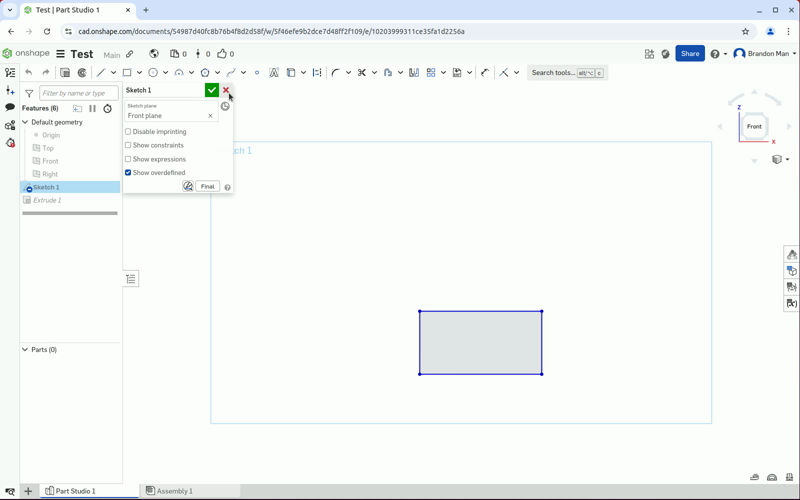
click(229, 92)
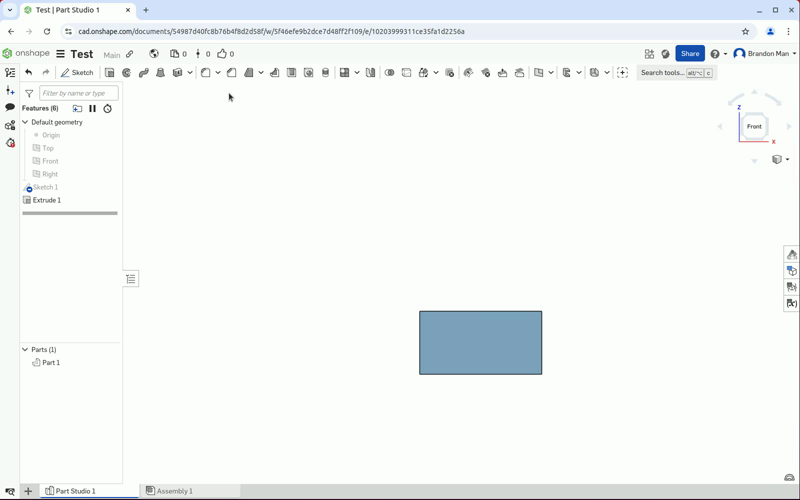
mouse_move(541, 75)
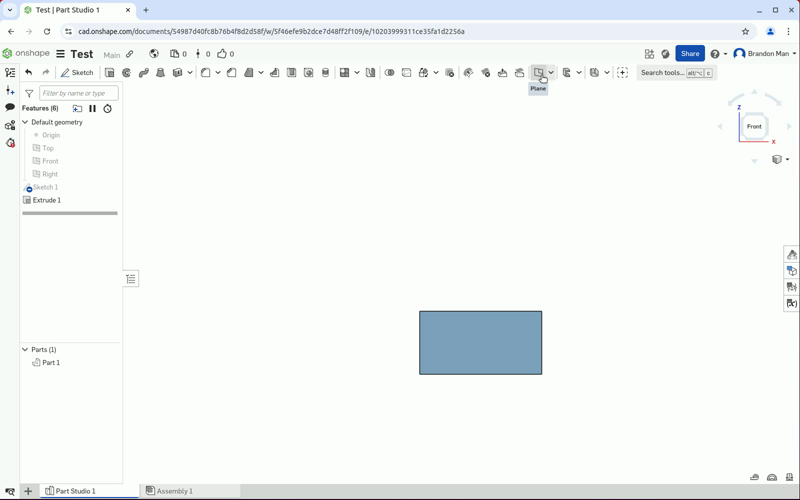
click(541, 75)
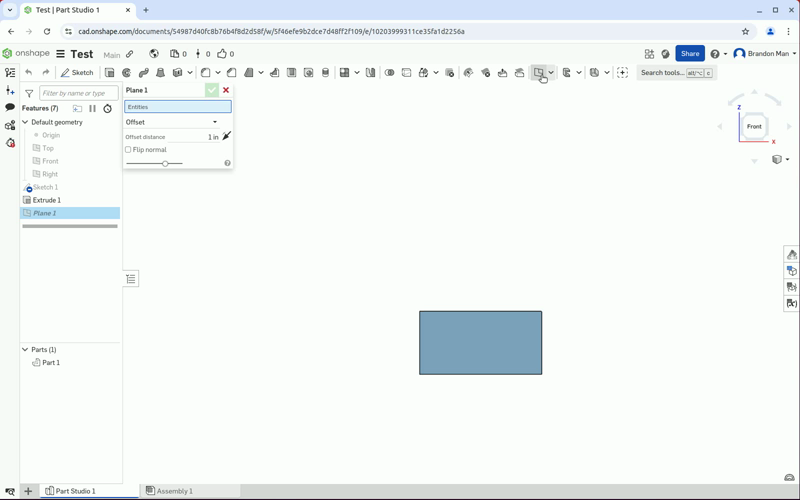
mouse_move(73, 163)
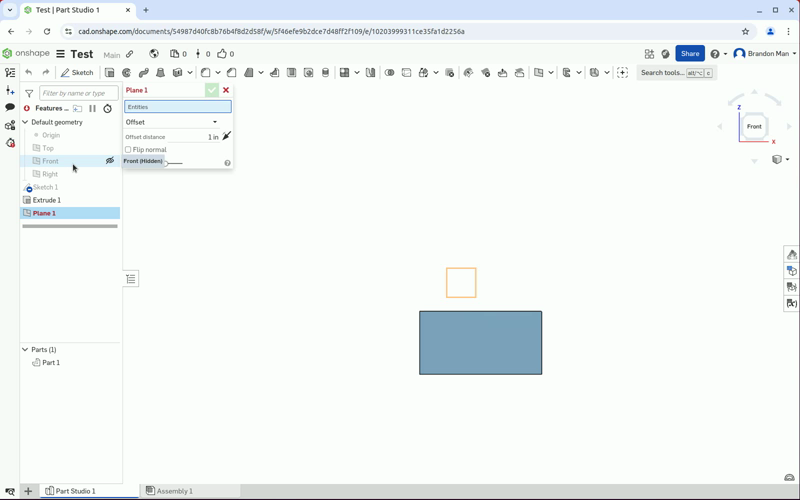
click(73, 163)
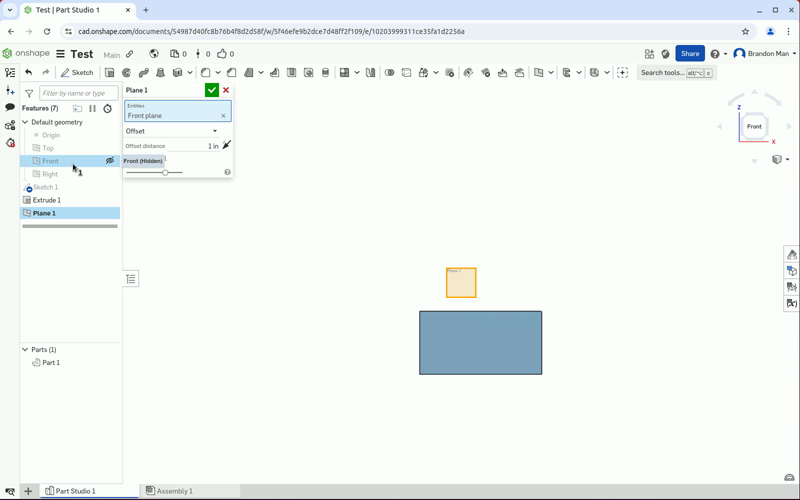
key(tab, 2)
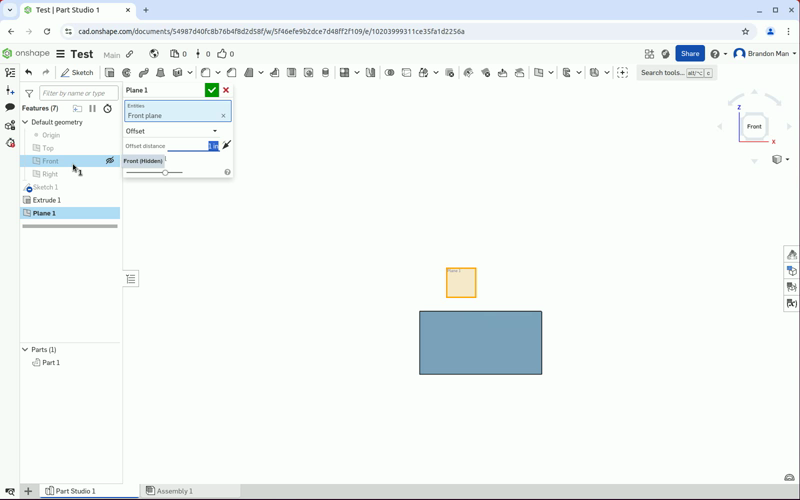
text(7.703)
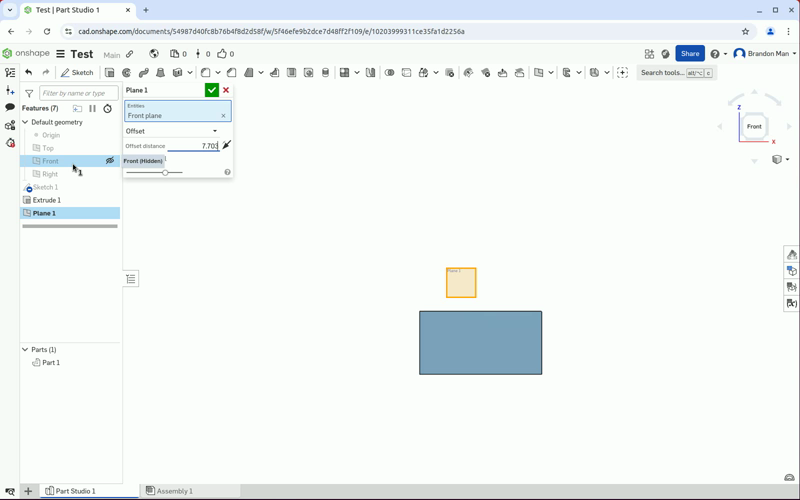
key(enter, 2)
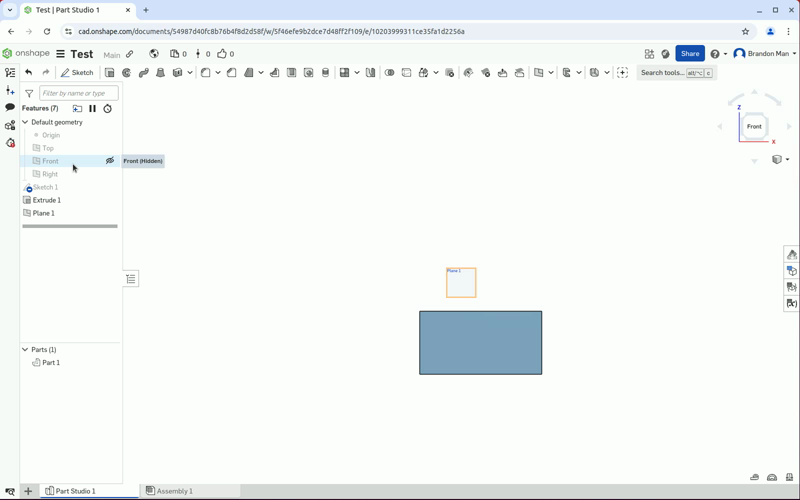
key(shift+s)
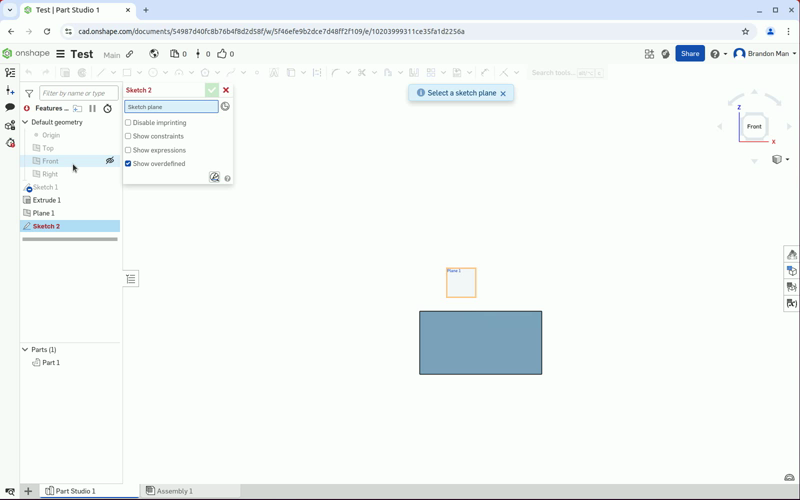
mouse_move(73, 215)
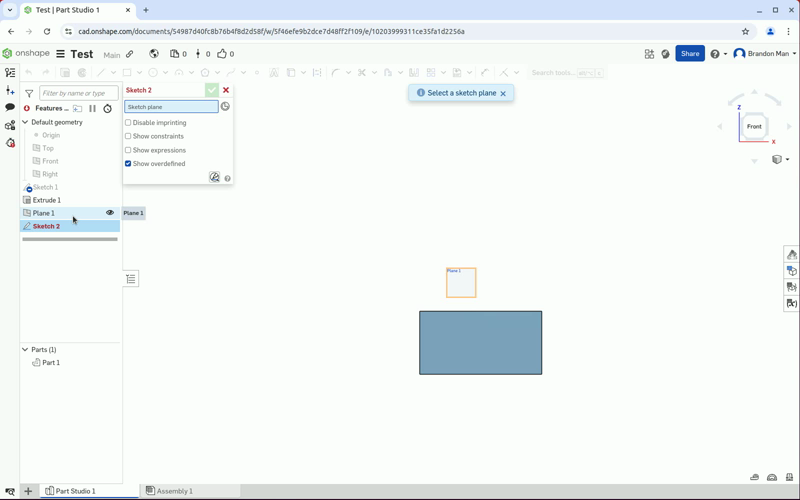
click(73, 215)
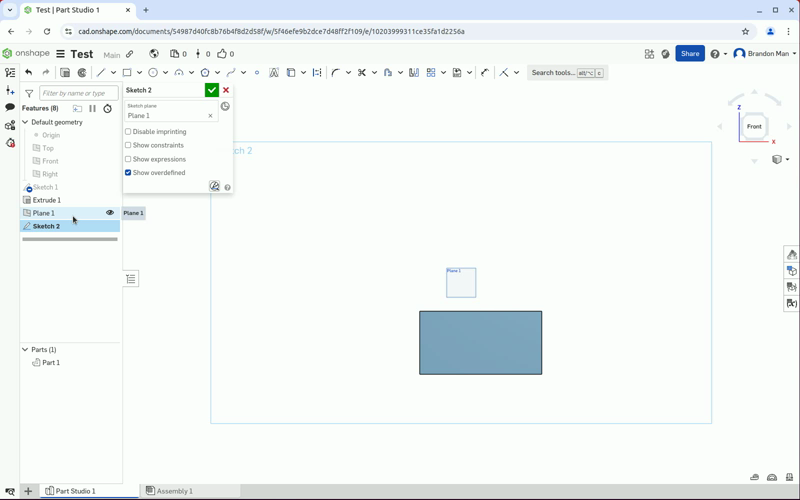
mouse_move(73, 352)
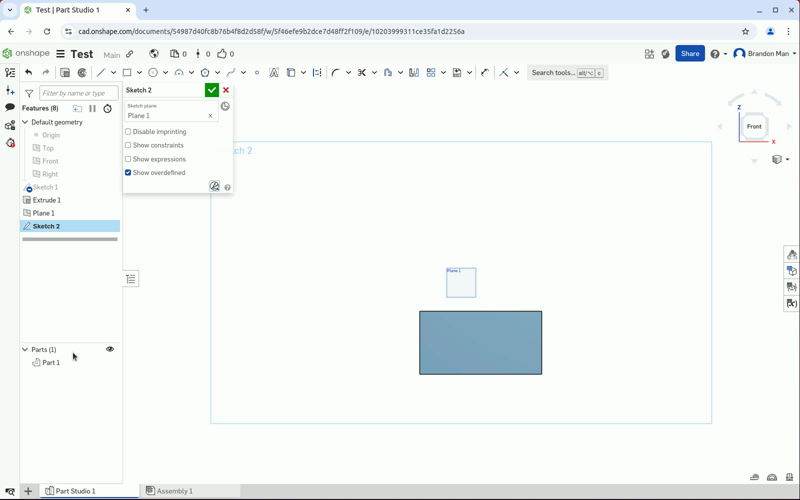
key(y)
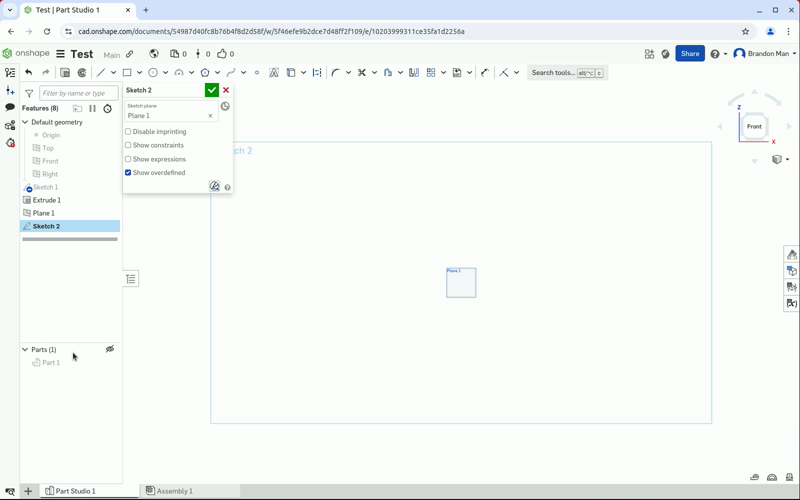
key(l)
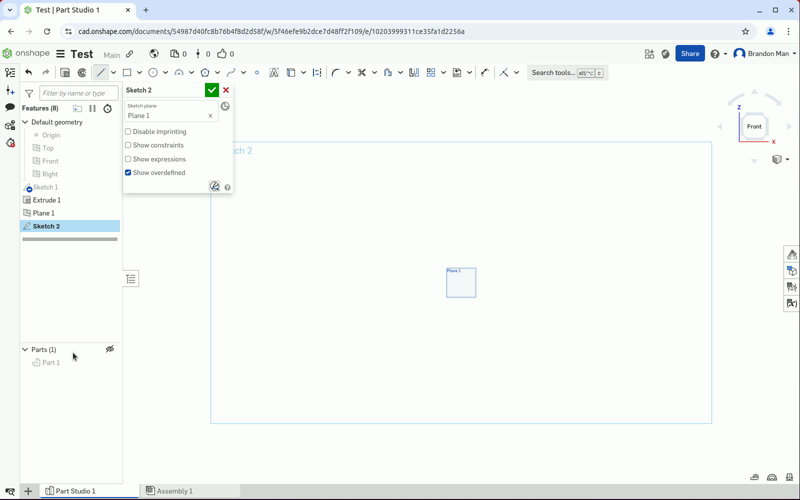
key_down(shift)
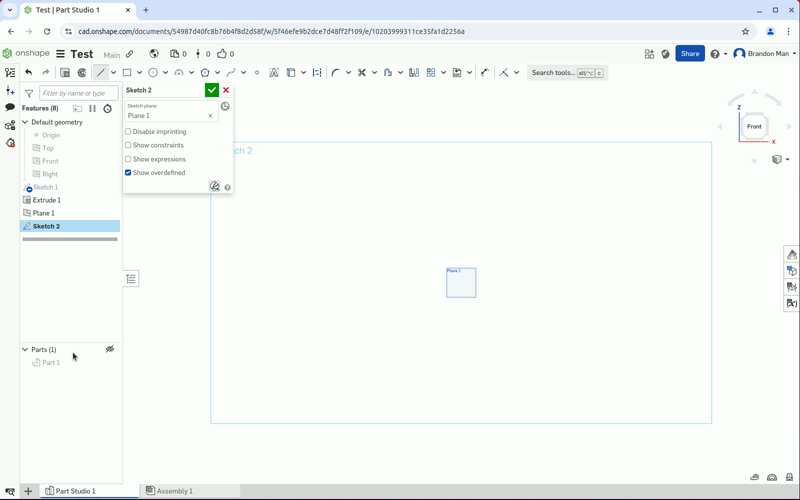
mouse_move(422, 311)
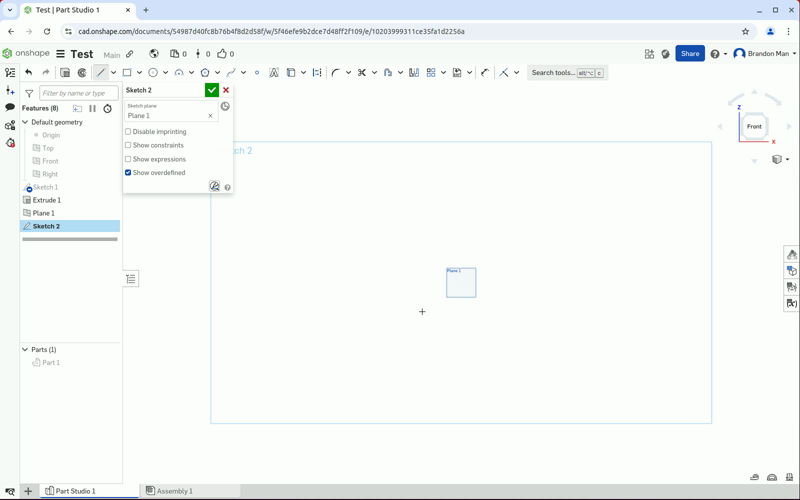
click(422, 311)
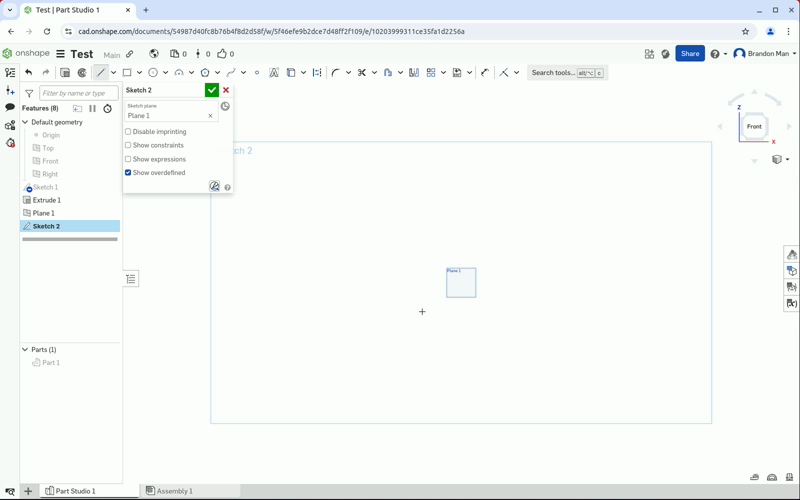
key_up(shift)
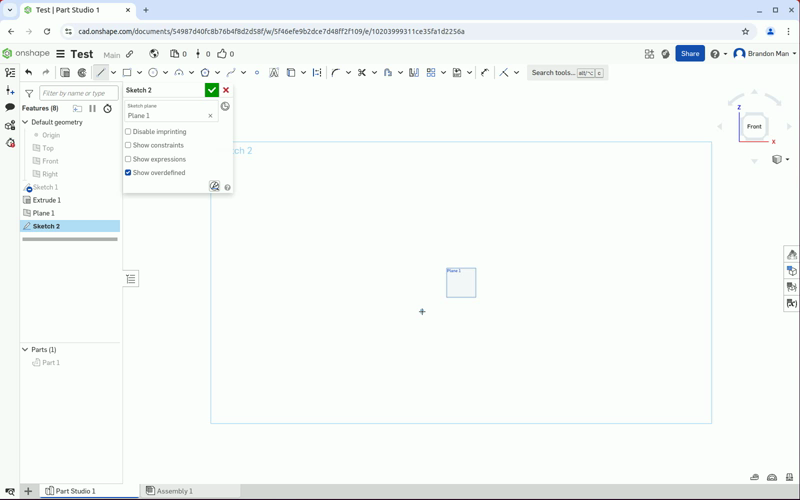
key_down(shift)
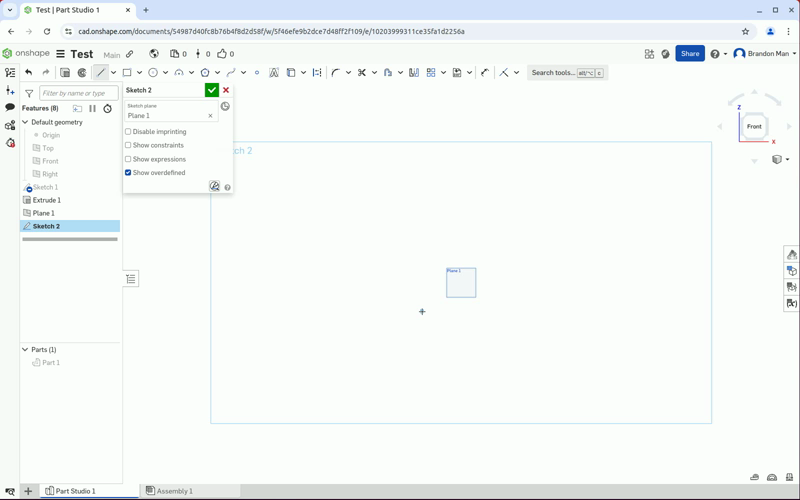
mouse_move(452, 311)
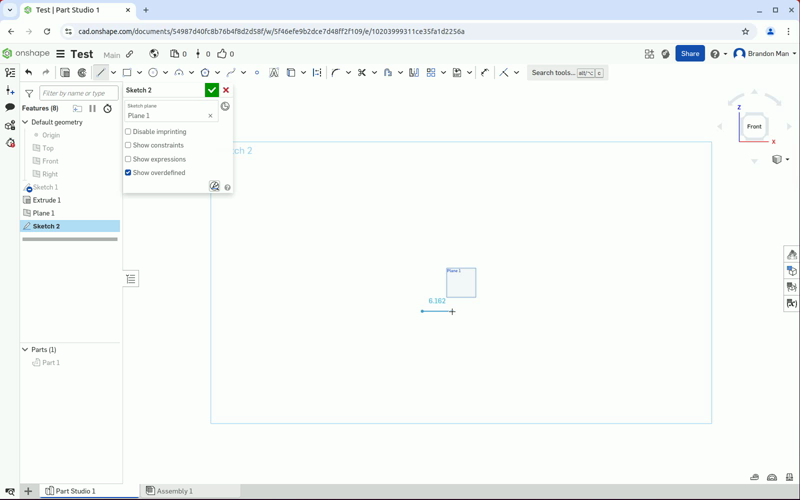
mouse_move(444, 311)
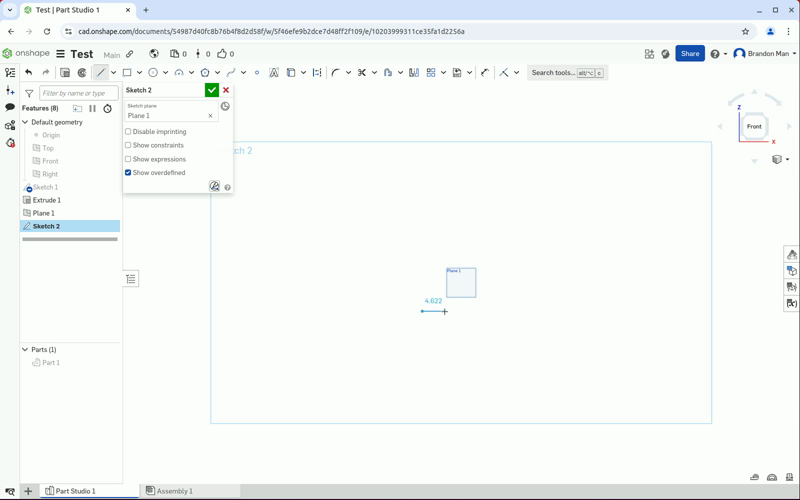
click(444, 311)
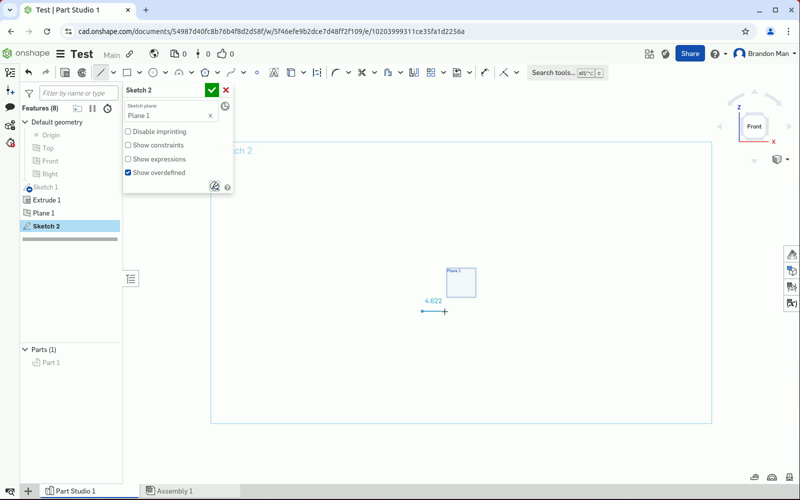
key_up(shift)
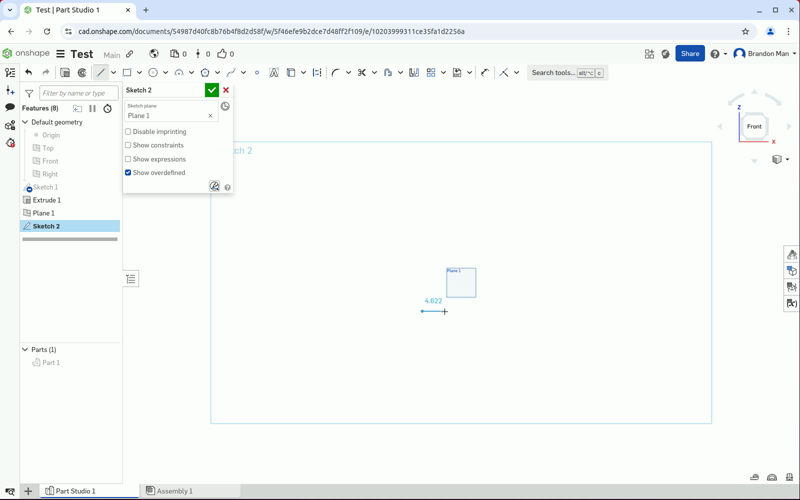
key_down(shift)
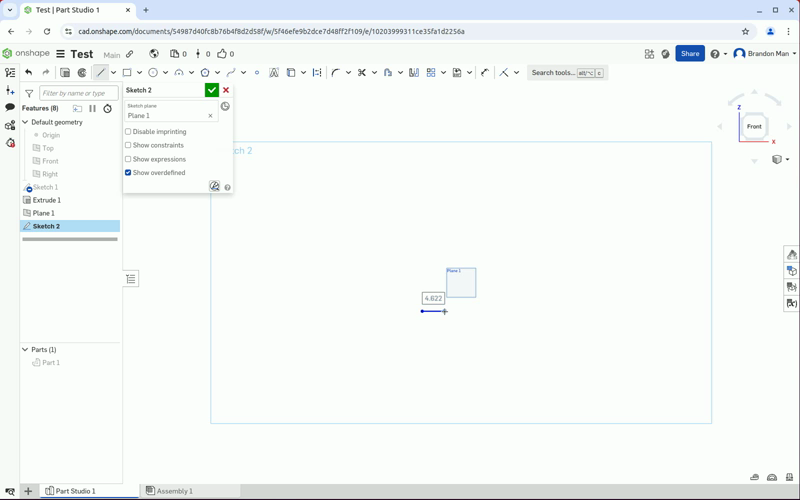
mouse_move(474, 311)
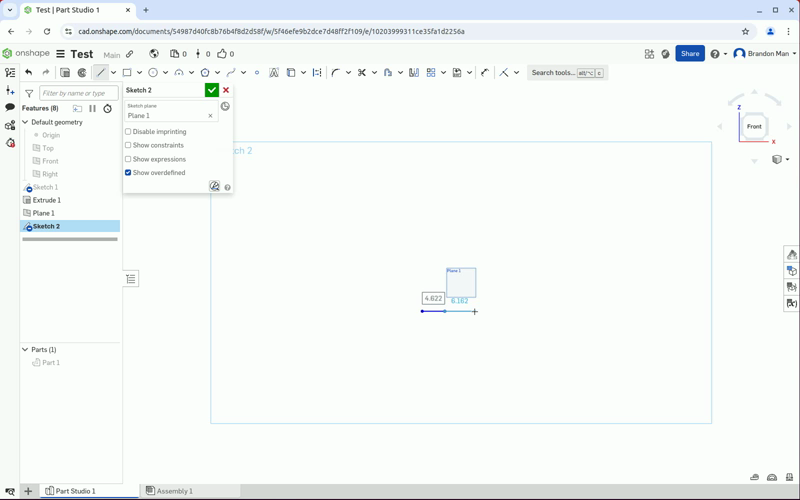
mouse_move(458, 287)
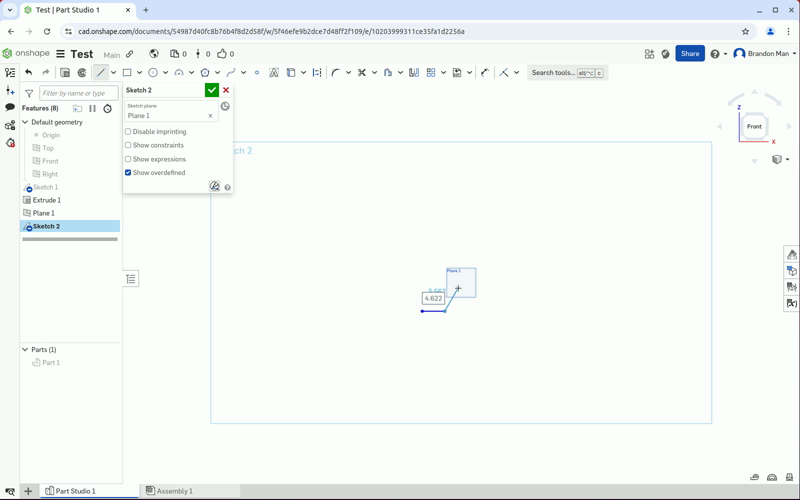
click(458, 287)
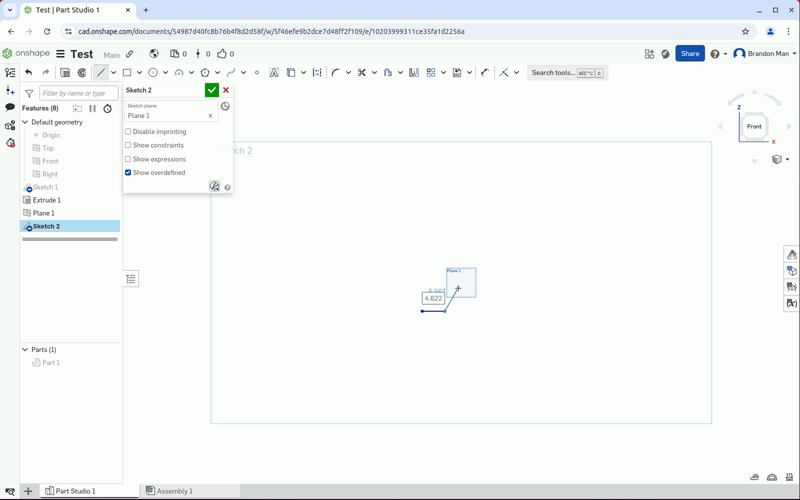
key_up(shift)
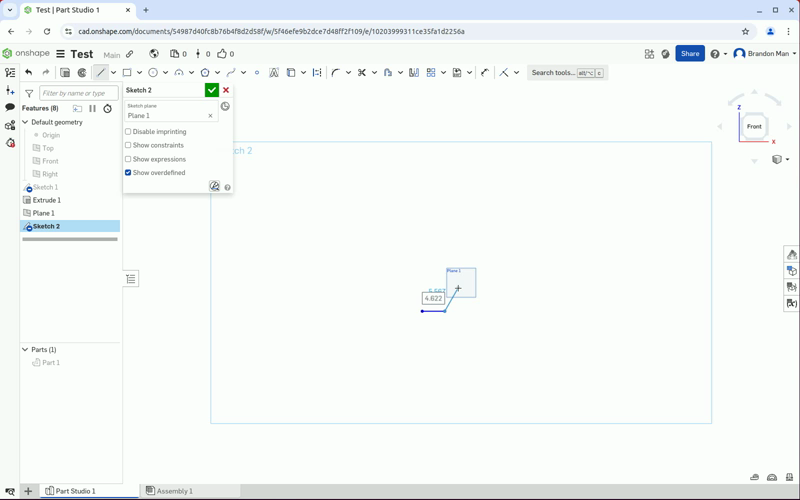
key_down(shift)
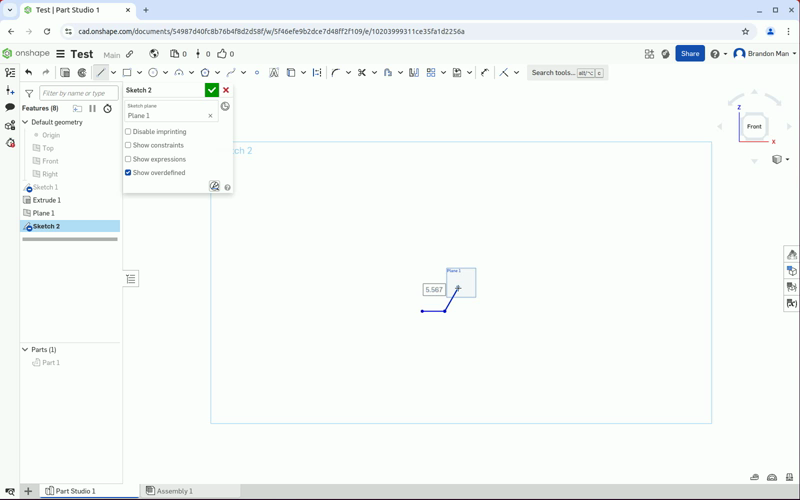
mouse_move(488, 287)
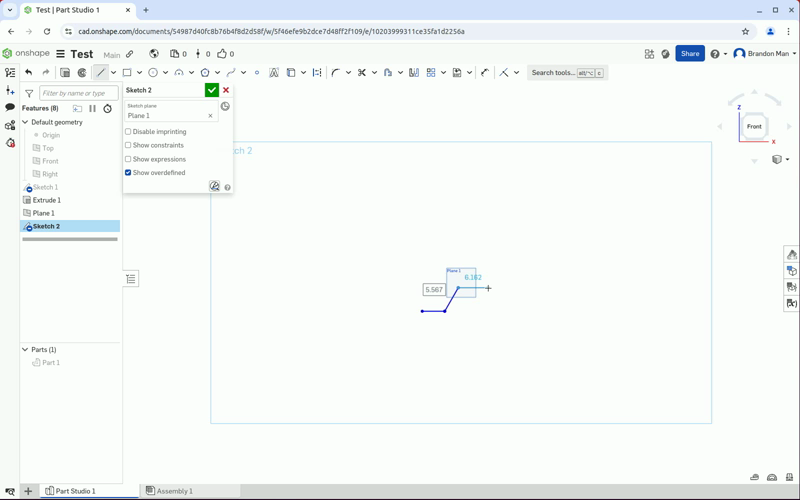
mouse_move(422, 287)
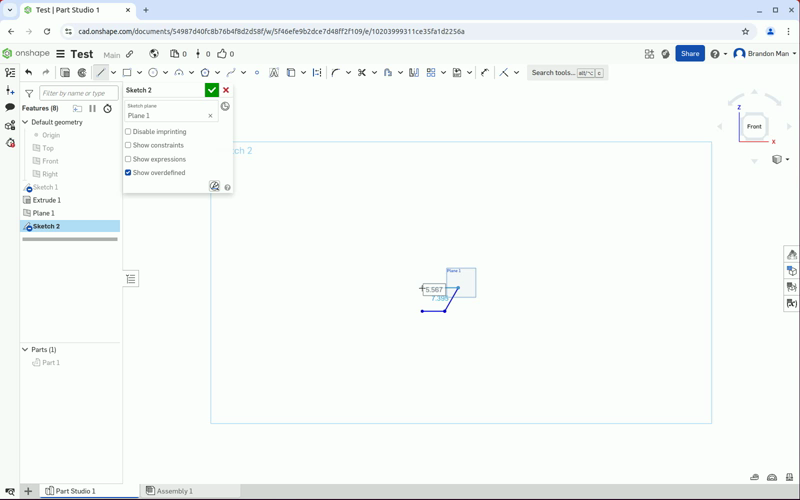
click(422, 287)
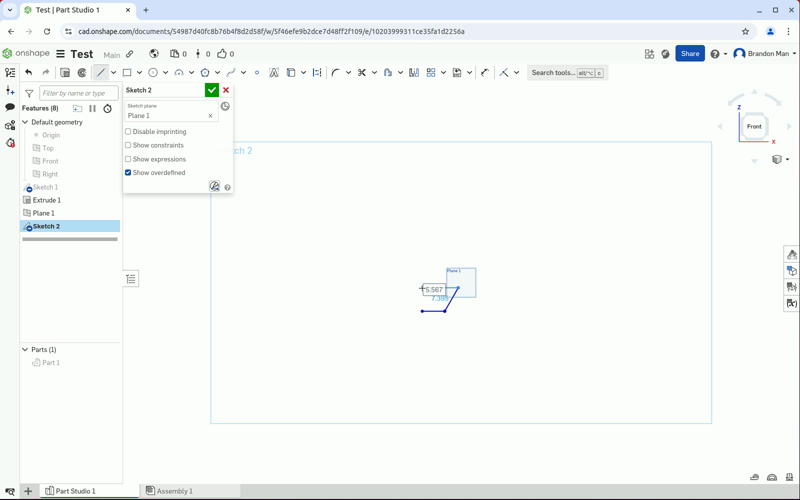
key_up(shift)
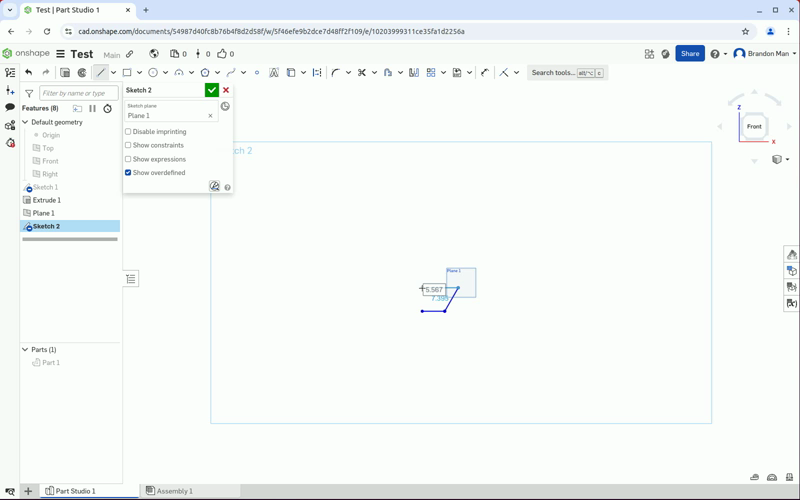
mouse_move(452, 287)
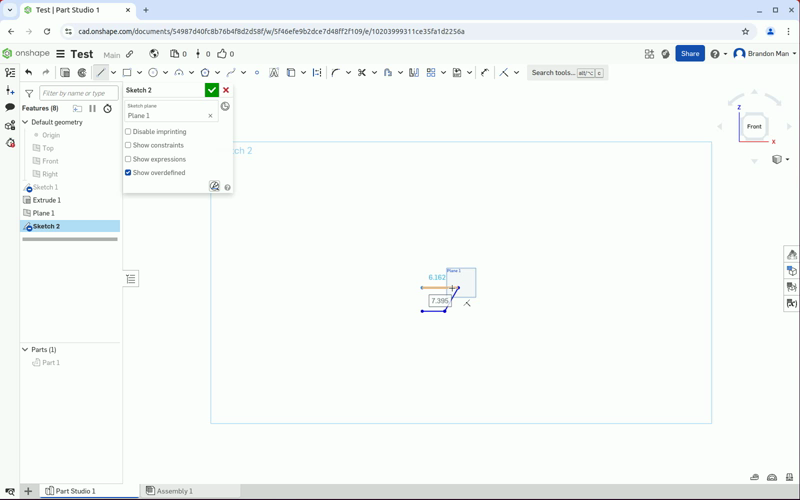
key_down(shift)
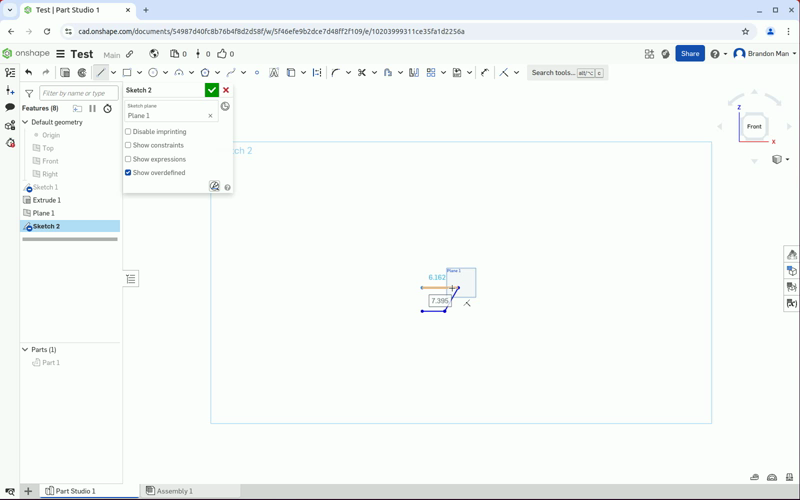
mouse_move(422, 311)
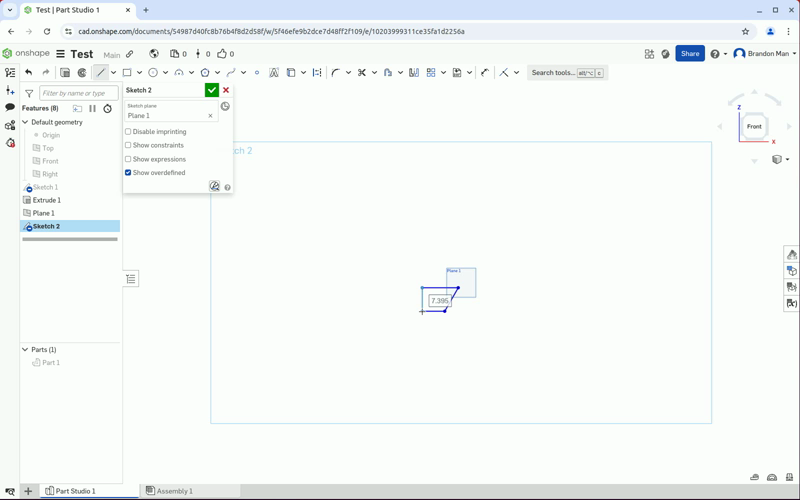
key_up(shift)
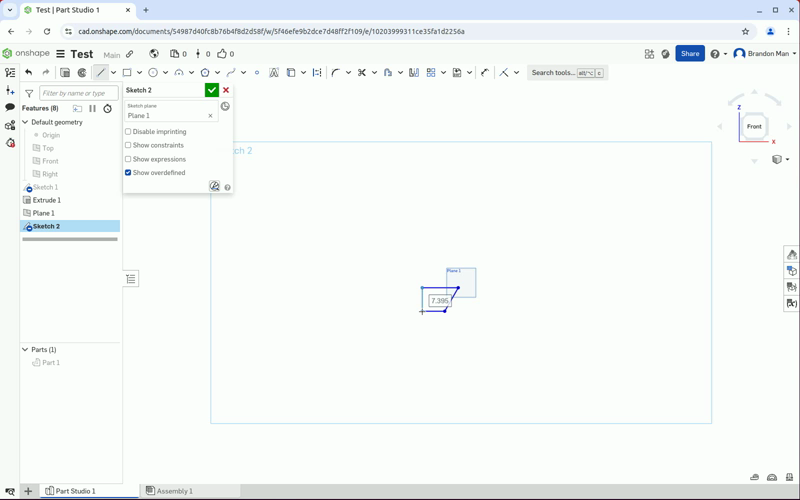
click(422, 311)
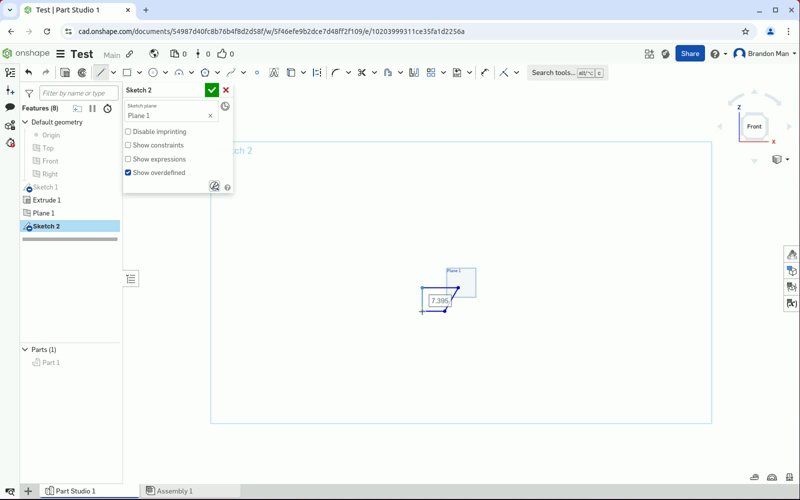
key(esc)
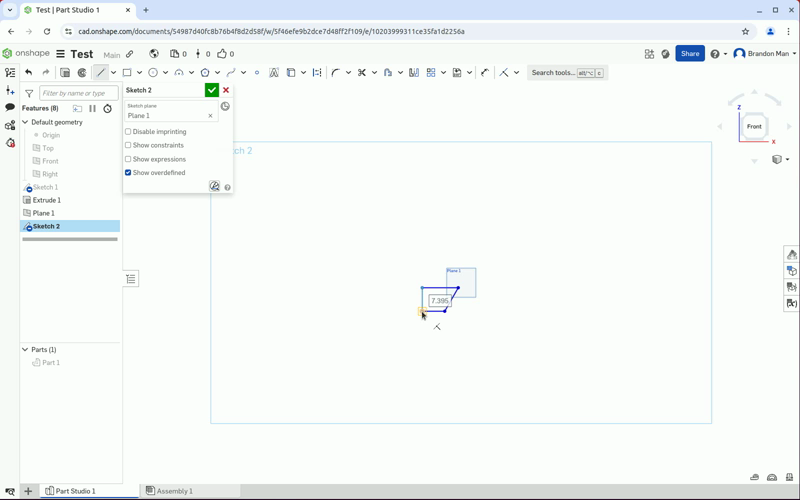
mouse_move(456, 288)
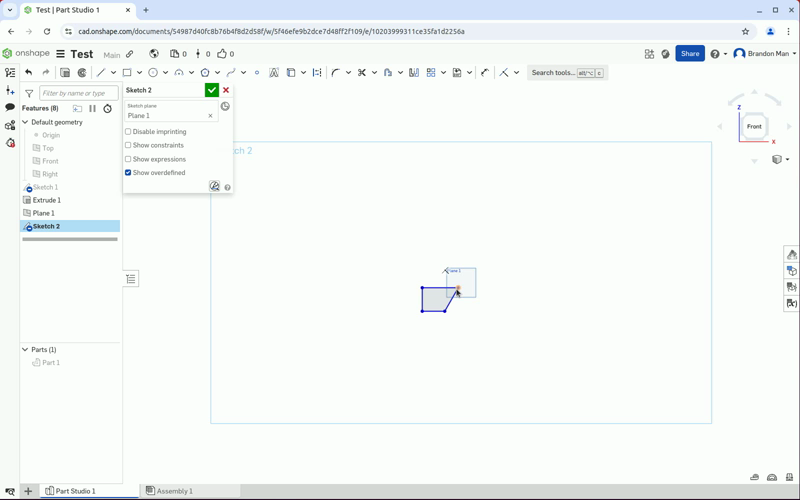
scroll(6)
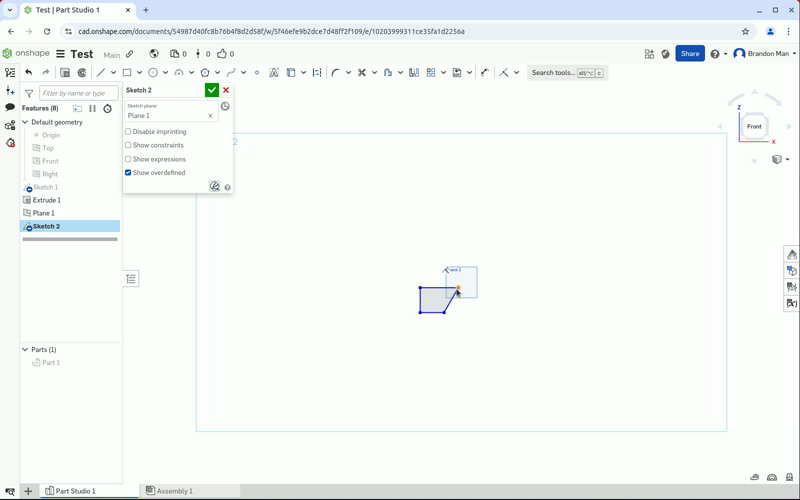
scroll(6)
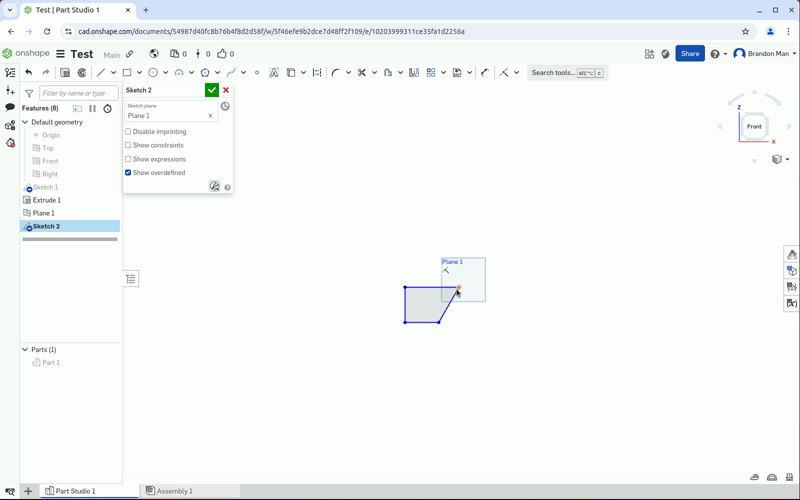
scroll(6)
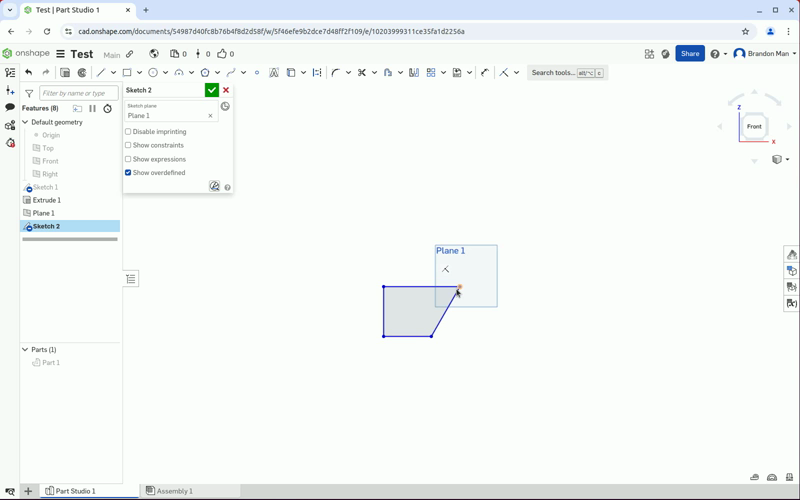
scroll(6)
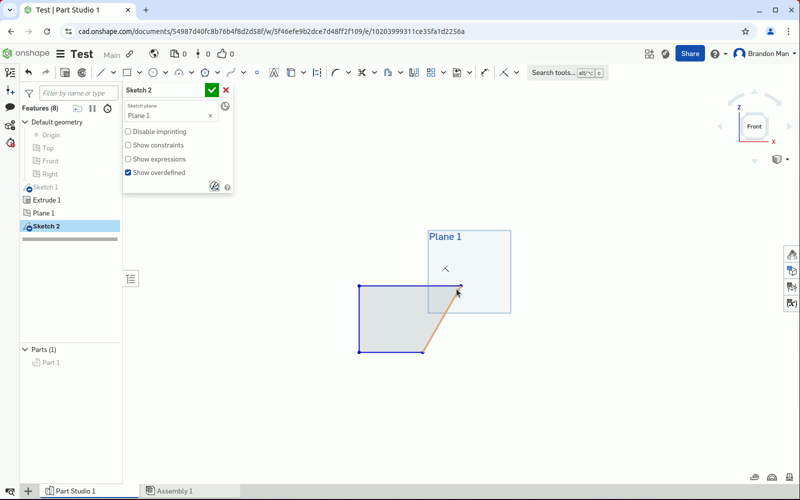
scroll(6)
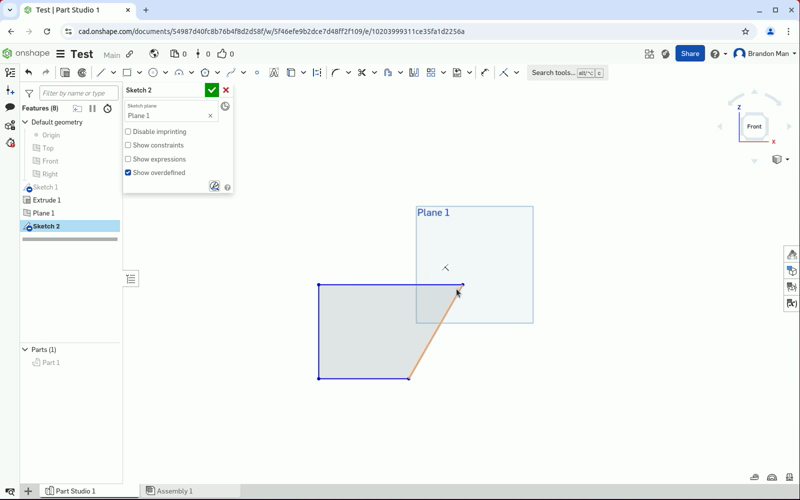
scroll(6)
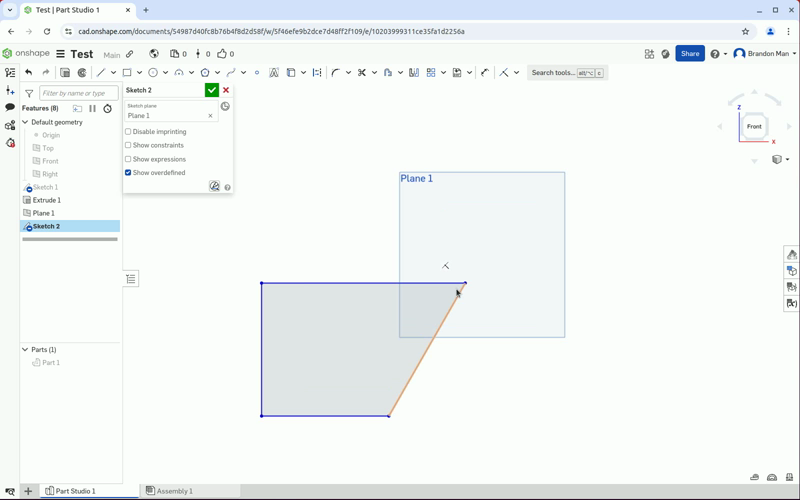
scroll(6)
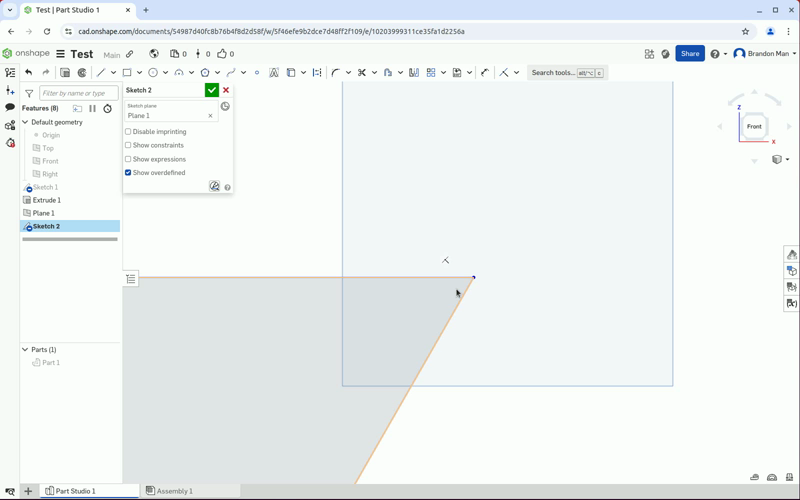
click(456, 288)
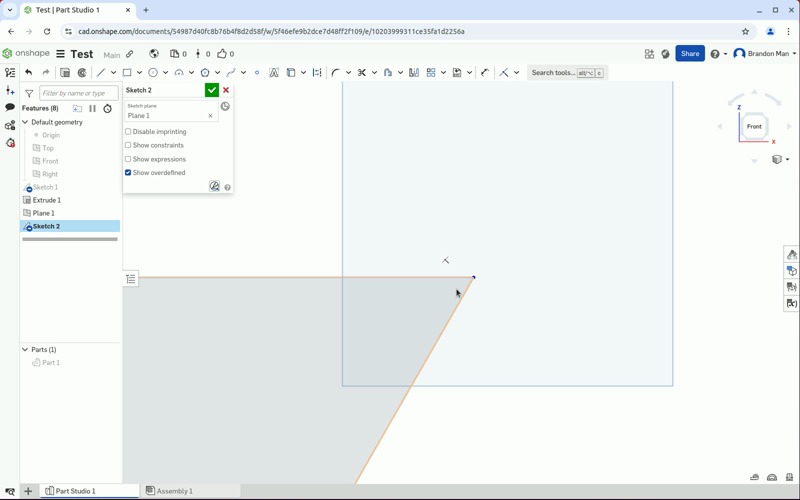
scroll(-6)
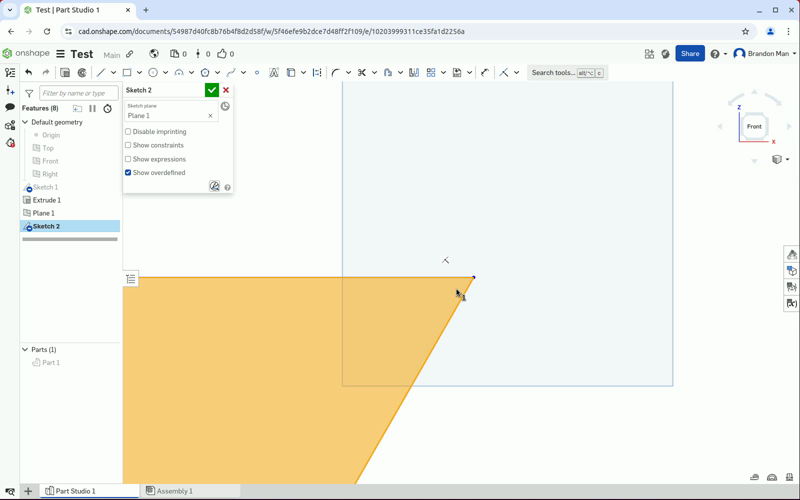
scroll(-6)
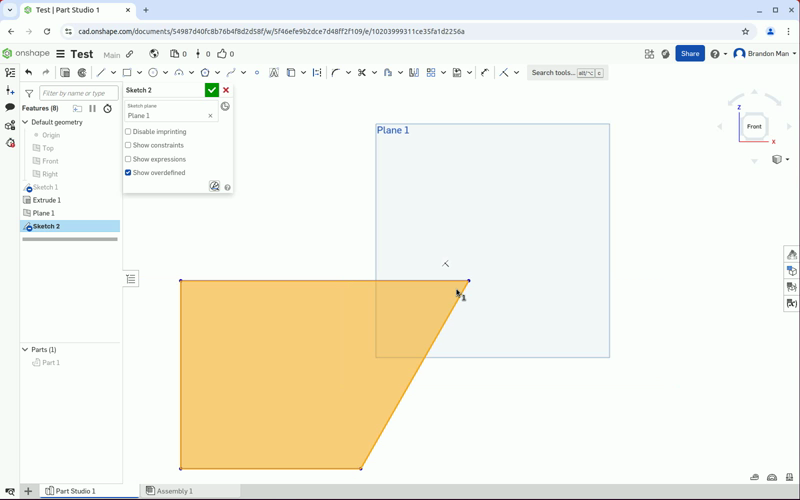
scroll(-6)
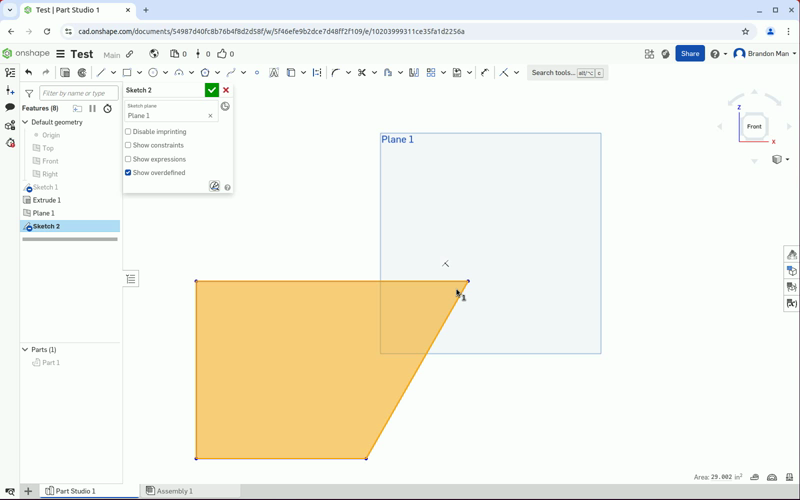
scroll(-6)
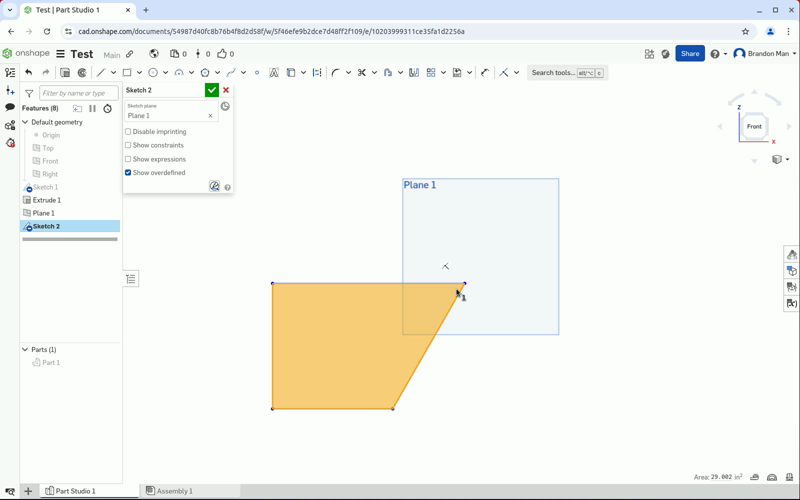
scroll(-6)
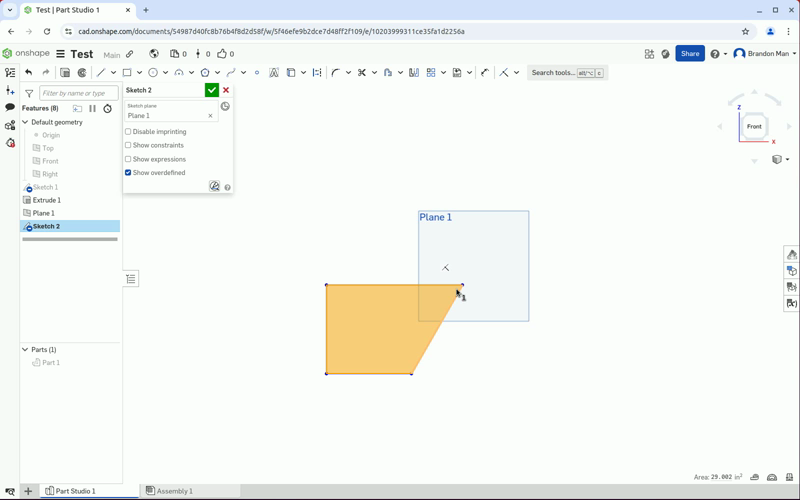
scroll(-6)
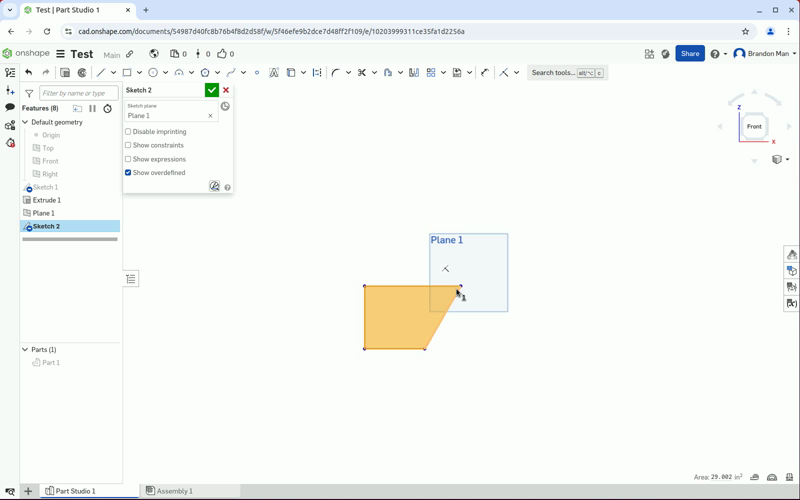
scroll(-6)
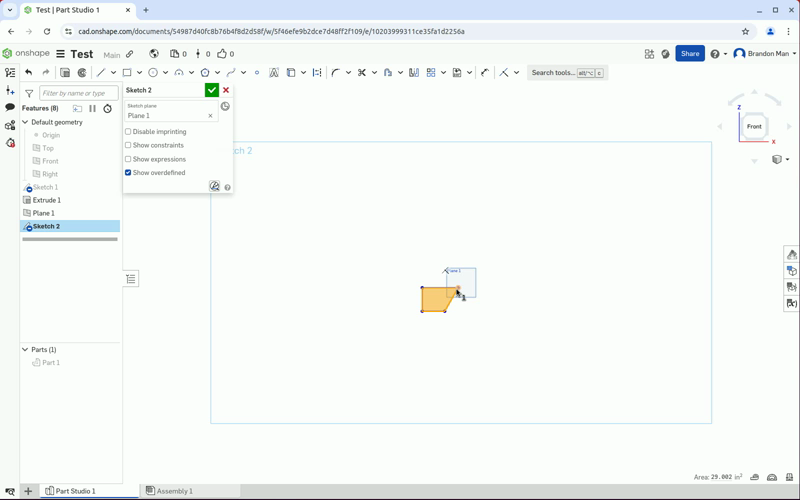
mouse_move(73, 352)
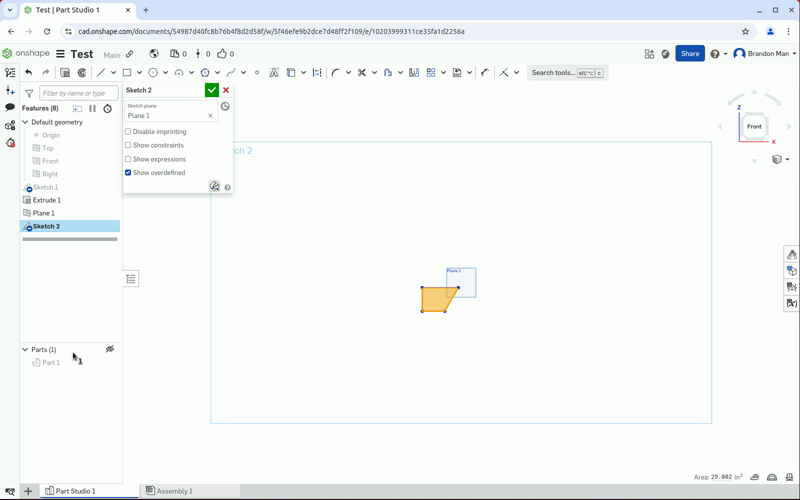
key(shift+y)
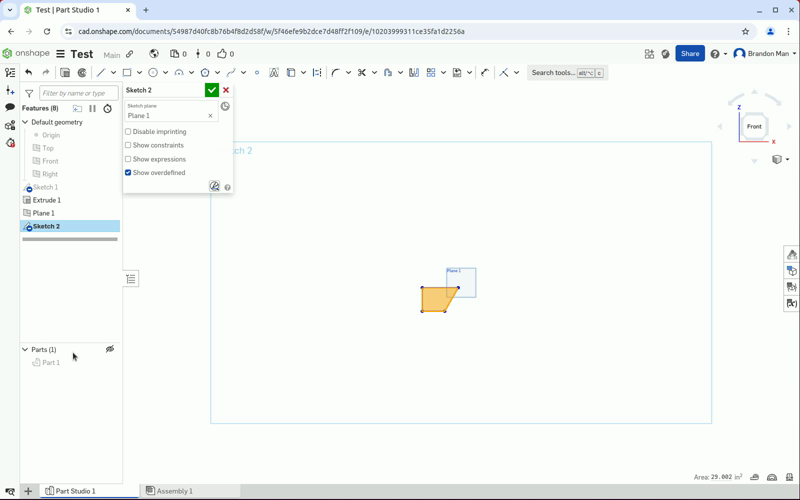
key(shift+e)
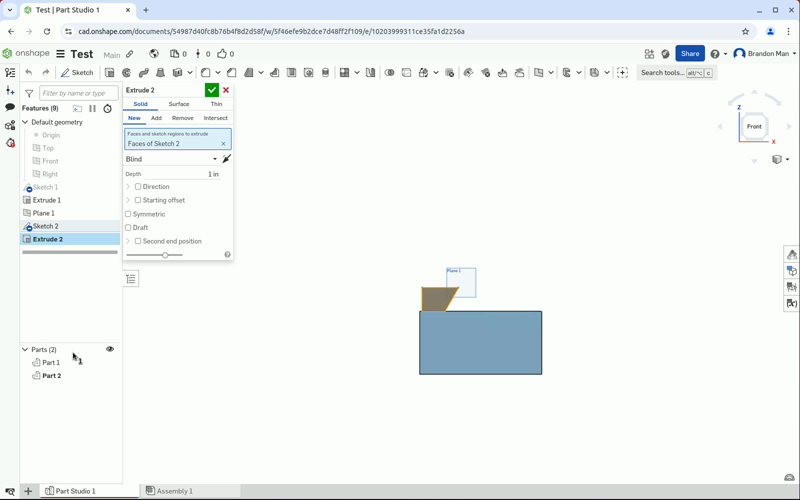
mouse_move(143, 106)
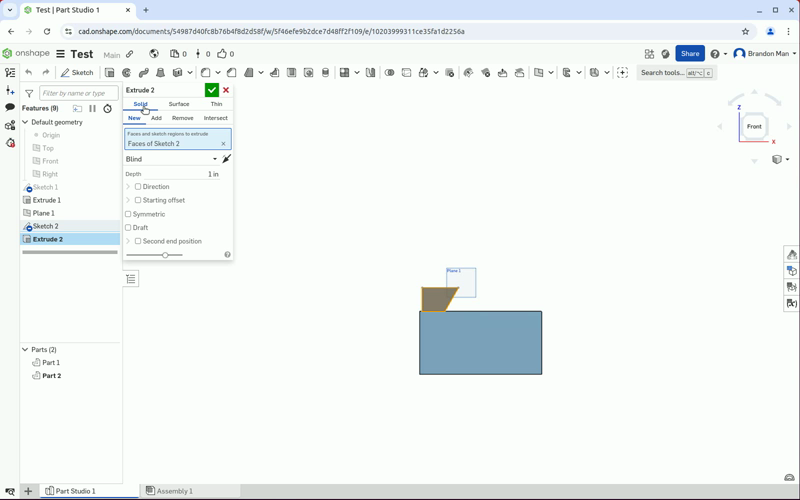
click(143, 106)
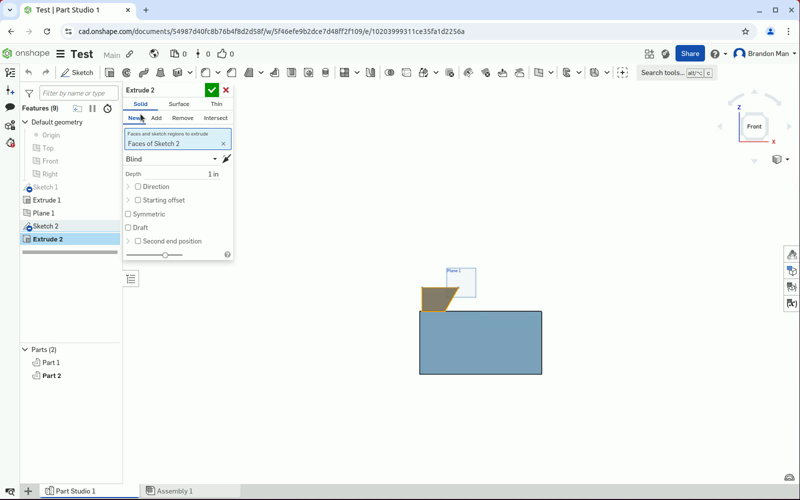
mouse_move(137, 120)
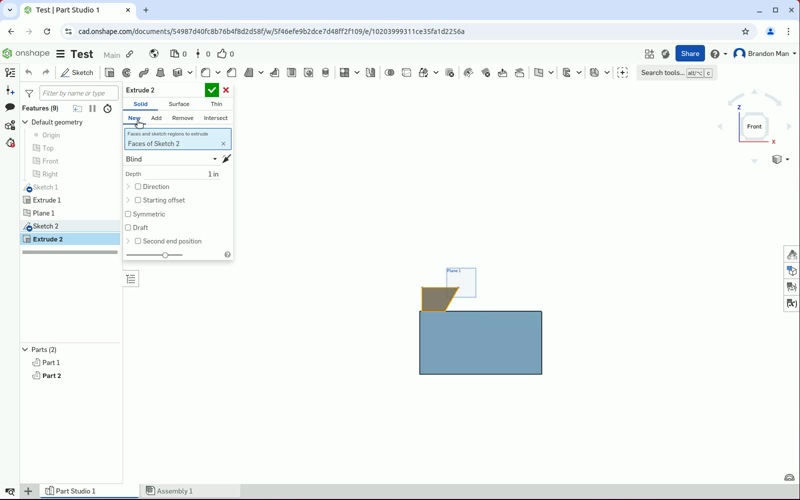
click(137, 120)
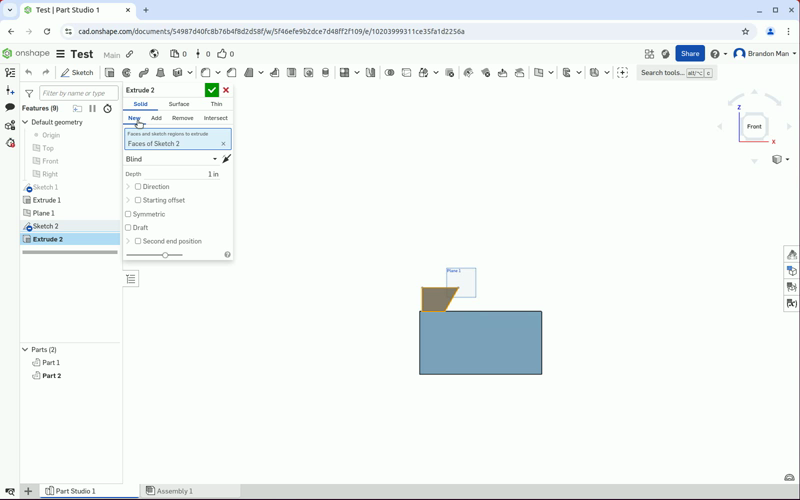
key(tab, 4)
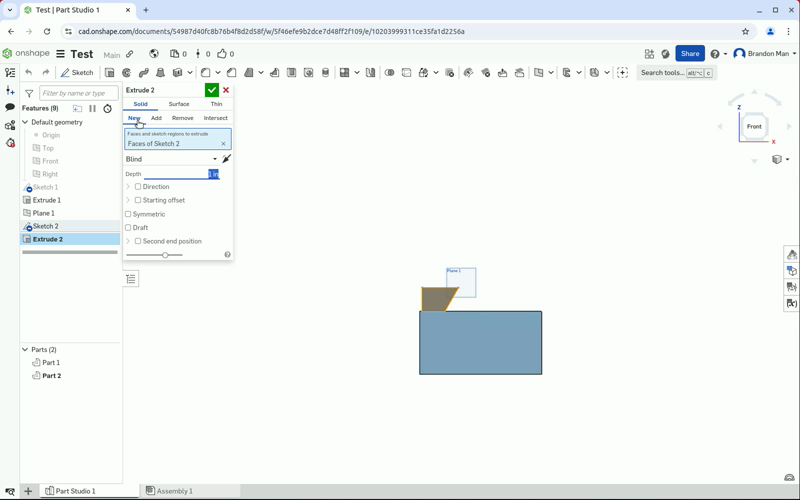
text(3.851)
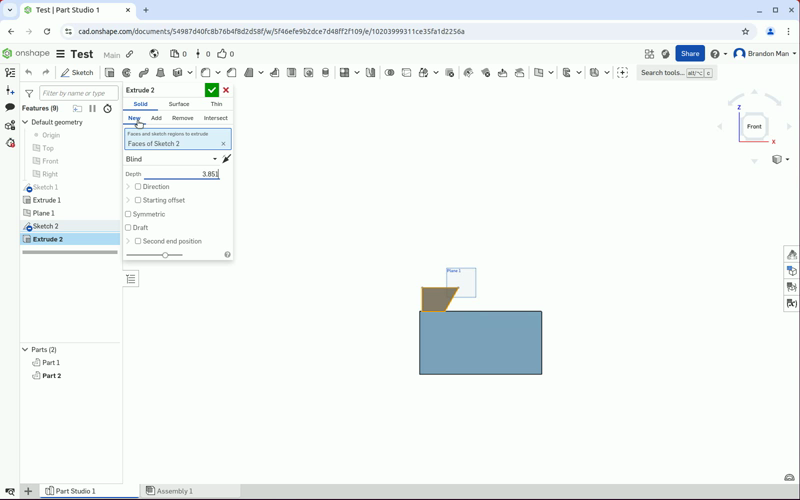
key(enter)
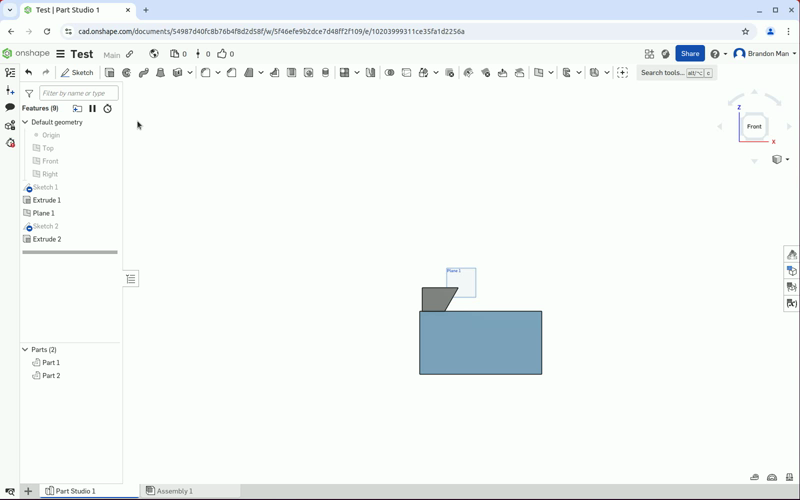
key(shift+h)
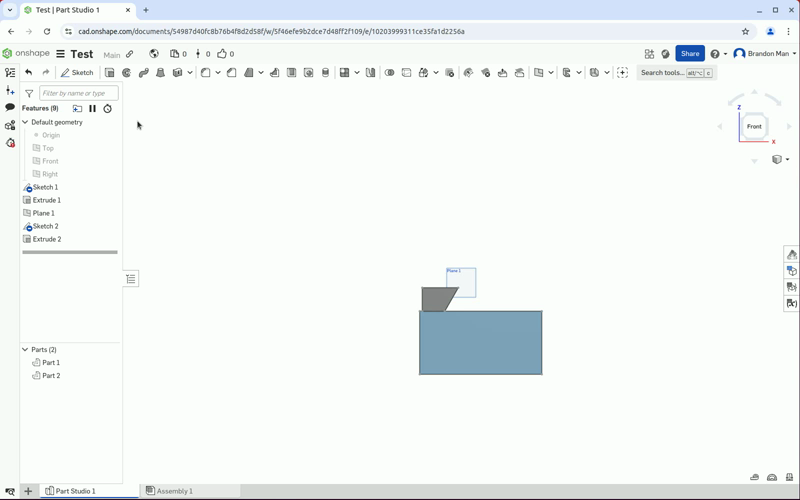
key(shift+h)
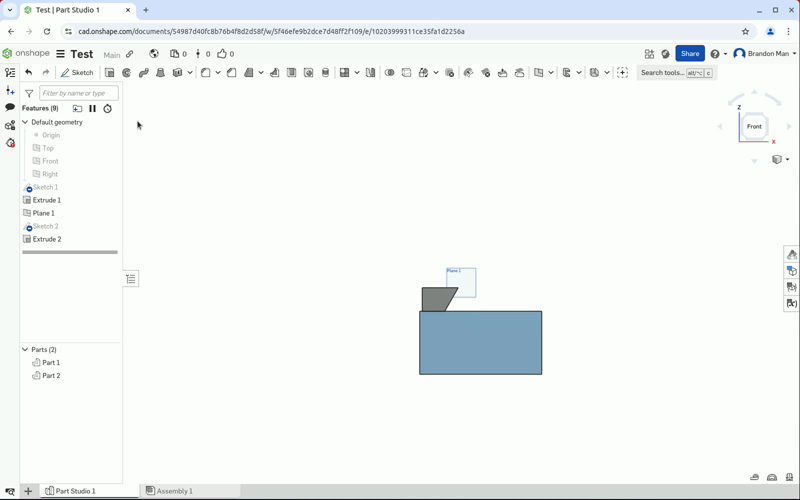
mouse_move(73, 189)
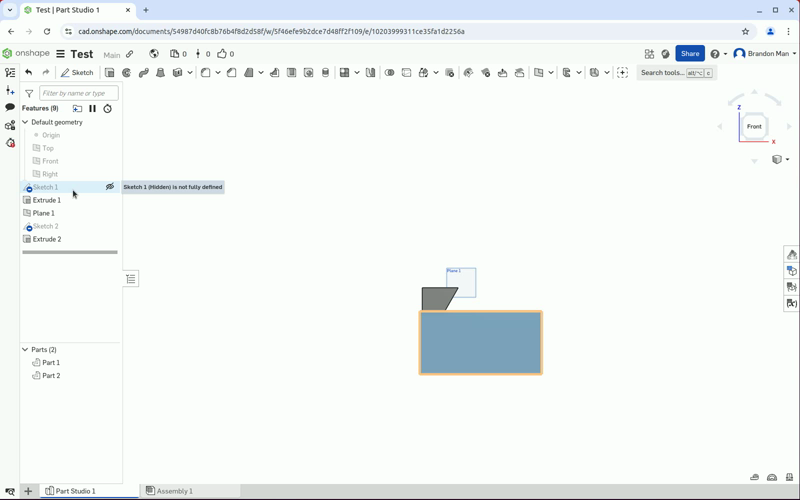
click(73, 189)
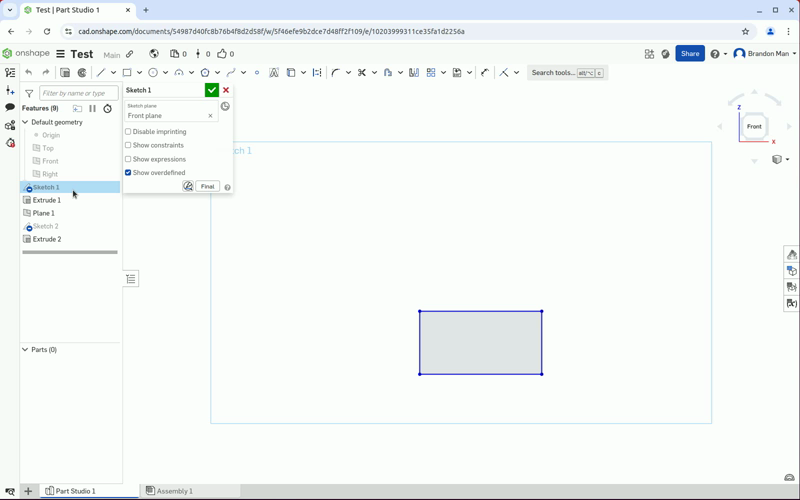
mouse_move(229, 92)
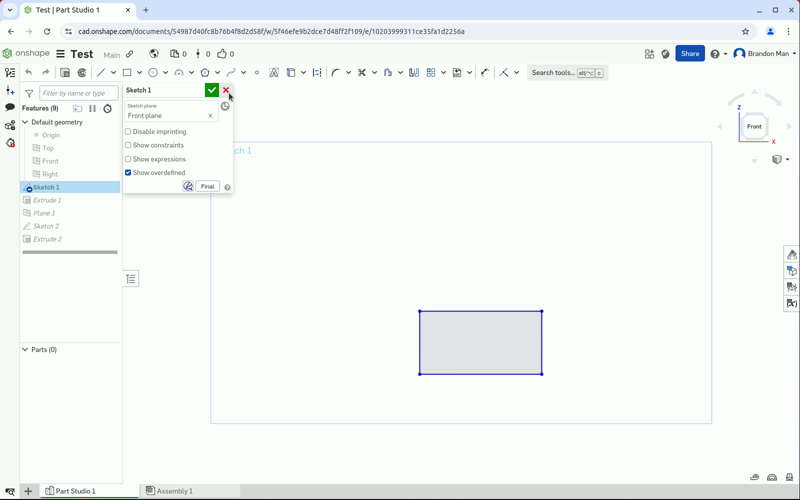
click(229, 92)
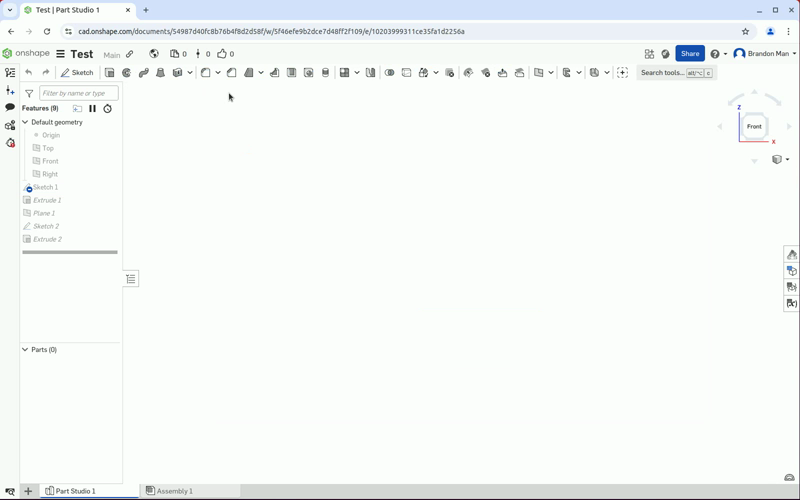
key(shift+s)
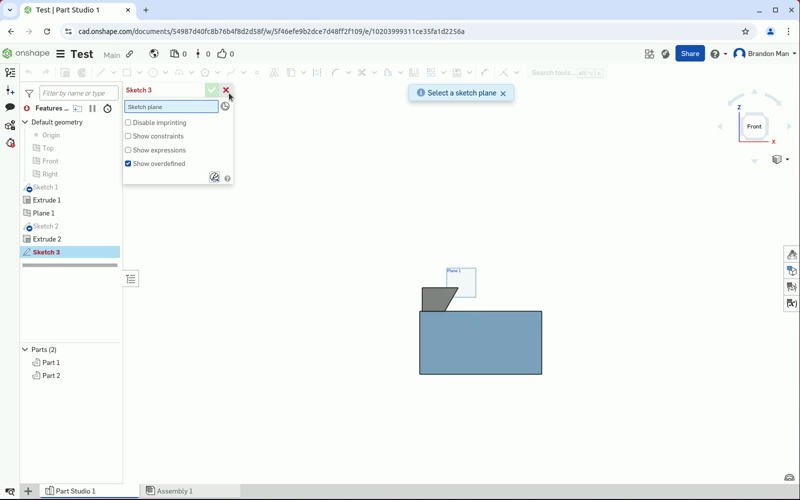
mouse_move(73, 215)
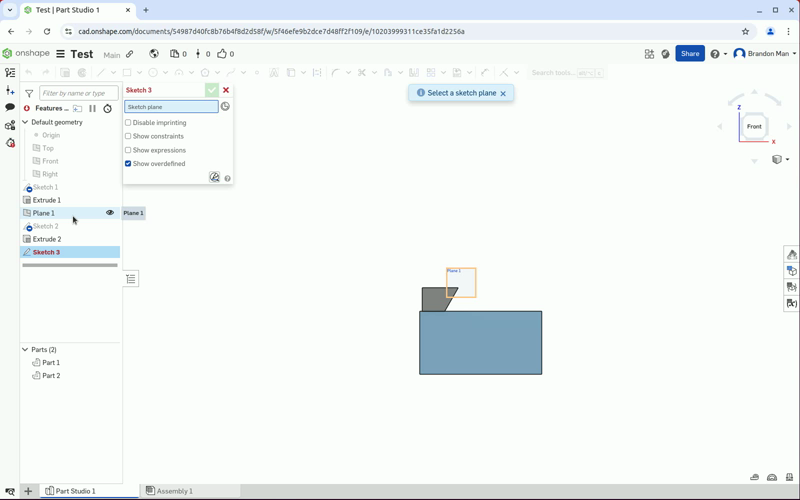
click(73, 215)
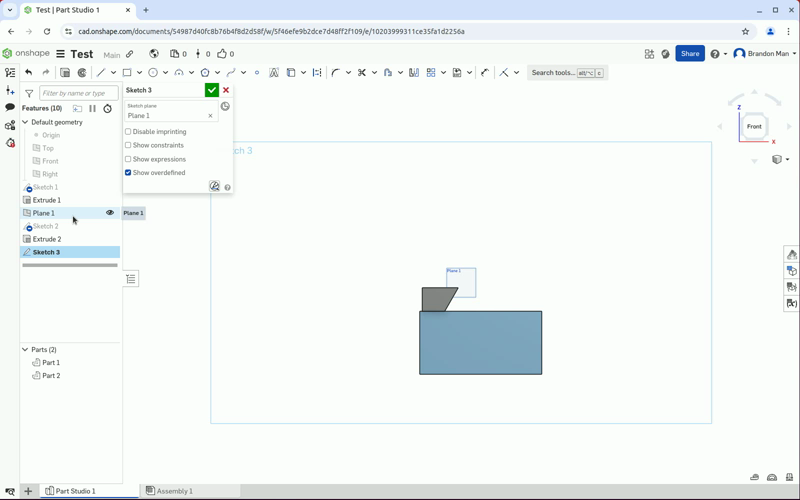
mouse_move(73, 352)
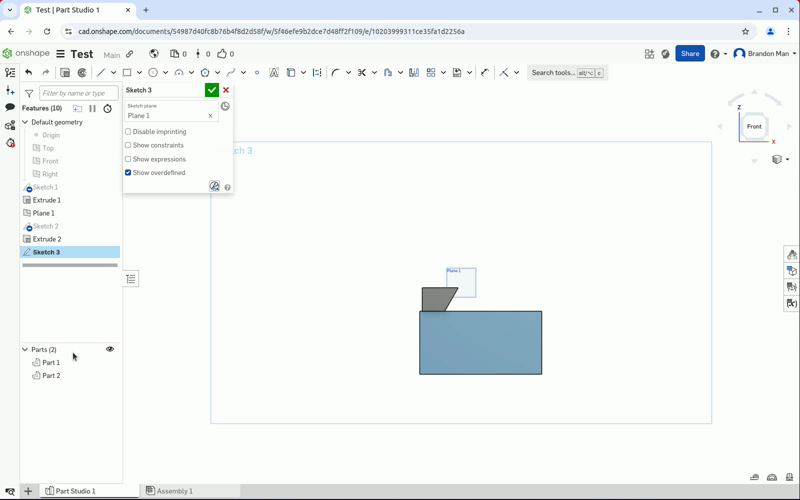
key(y)
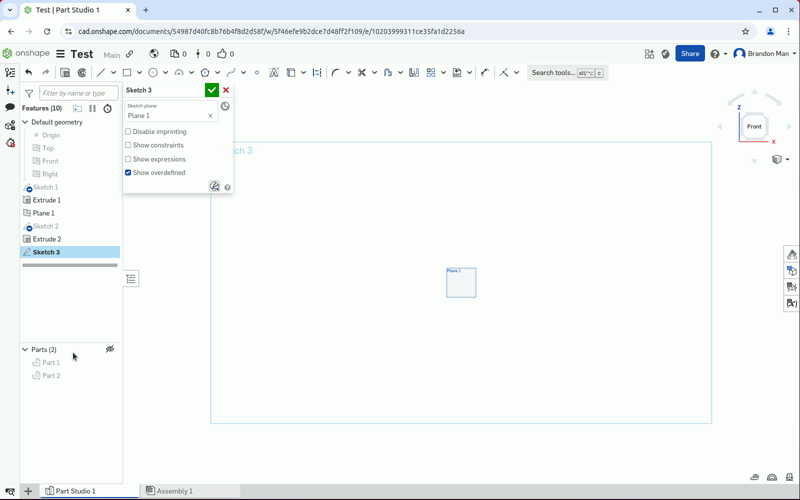
key(l)
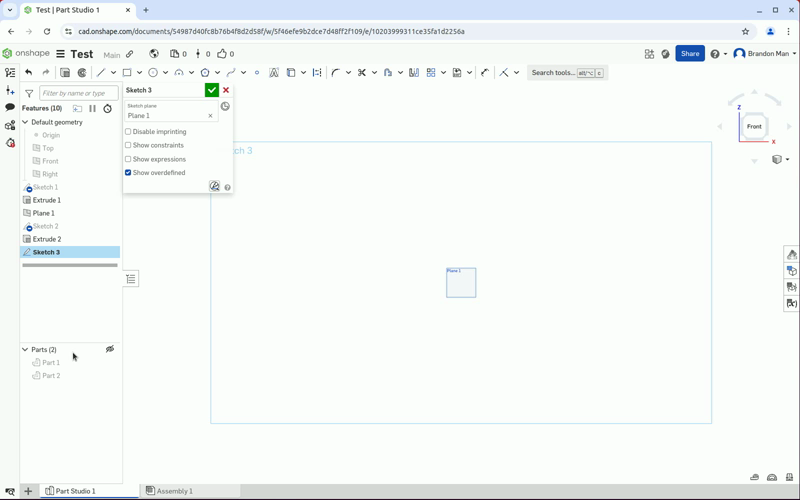
key_down(shift)
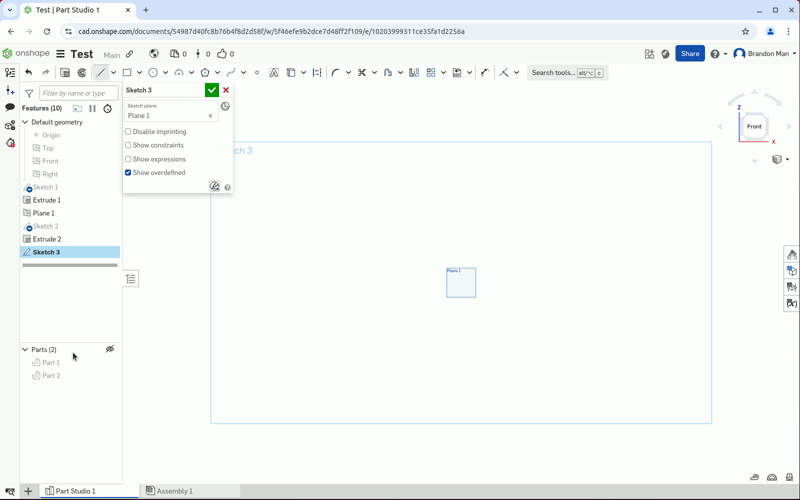
mouse_move(348, 288)
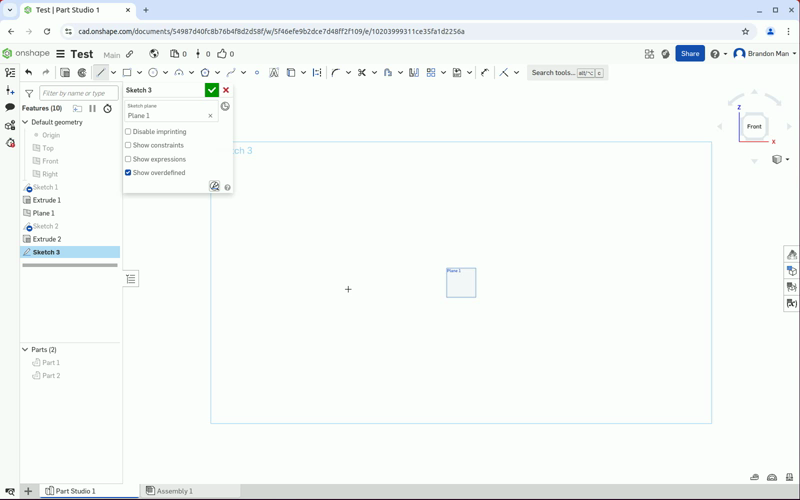
click(348, 288)
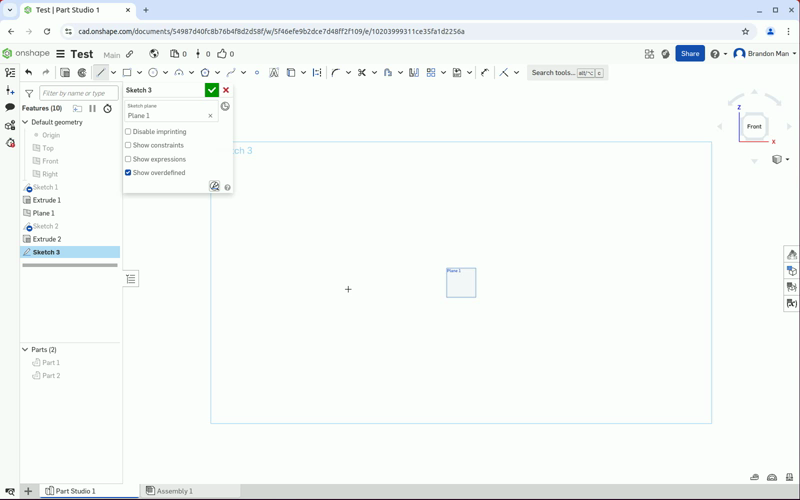
key_up(shift)
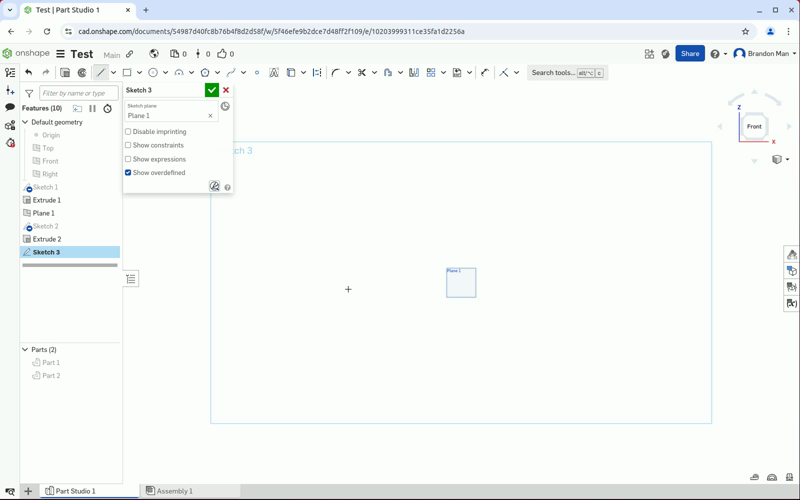
key_down(shift)
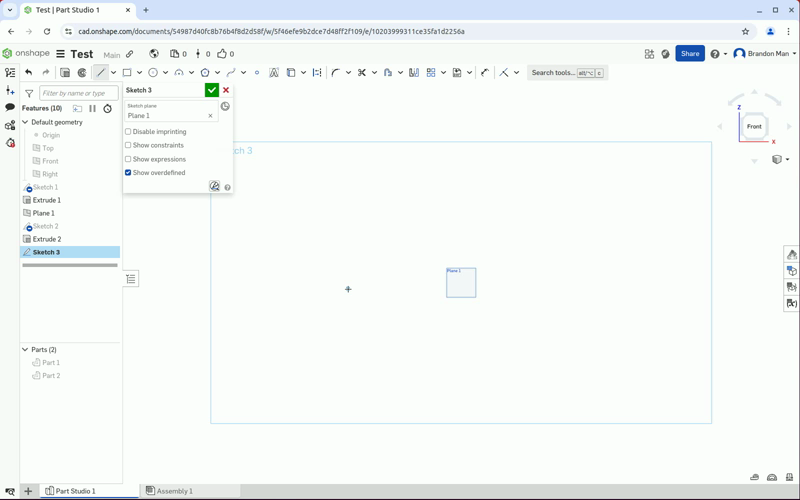
mouse_move(422, 288)
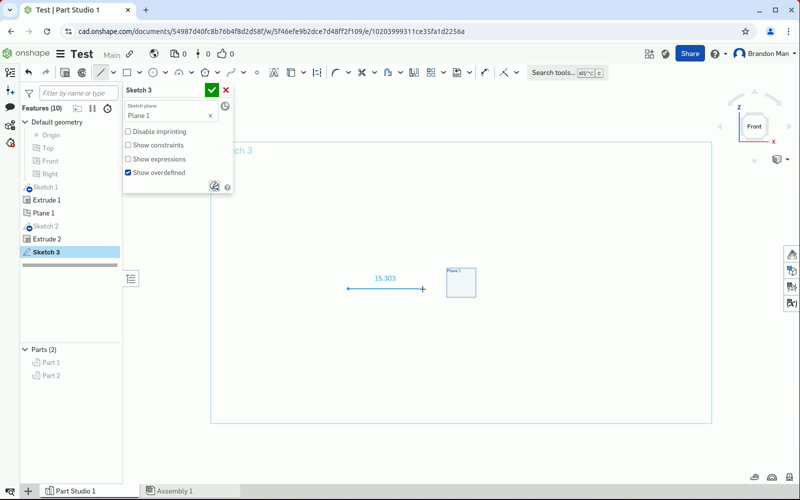
click(422, 288)
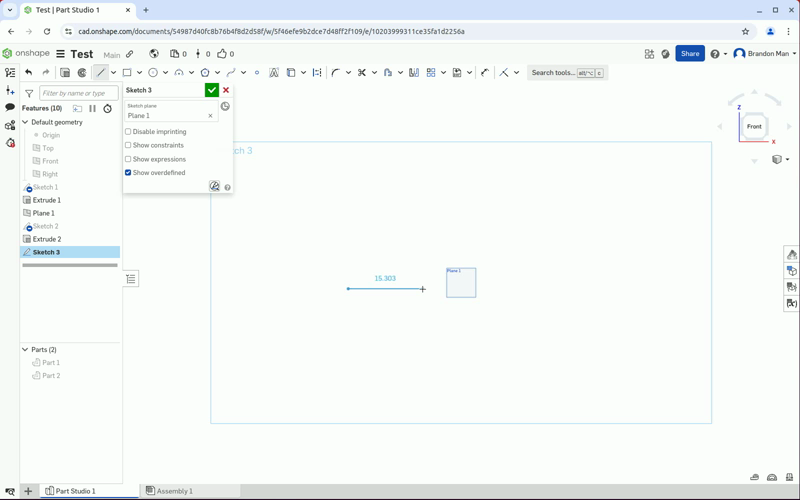
key_up(shift)
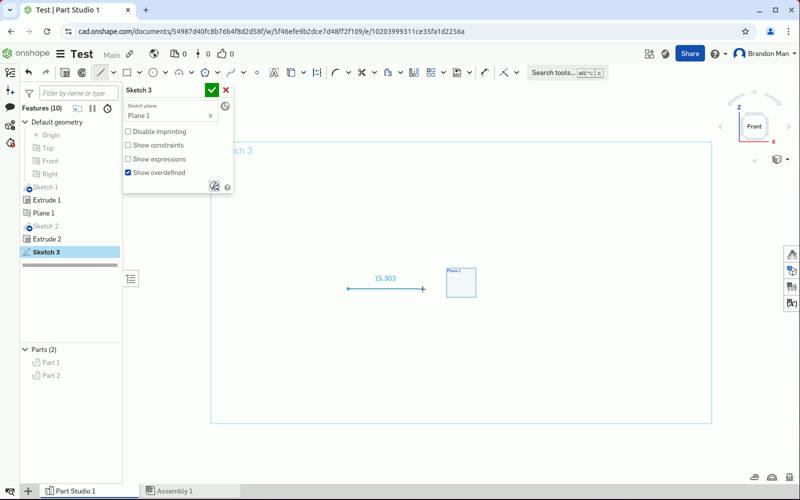
key_down(shift)
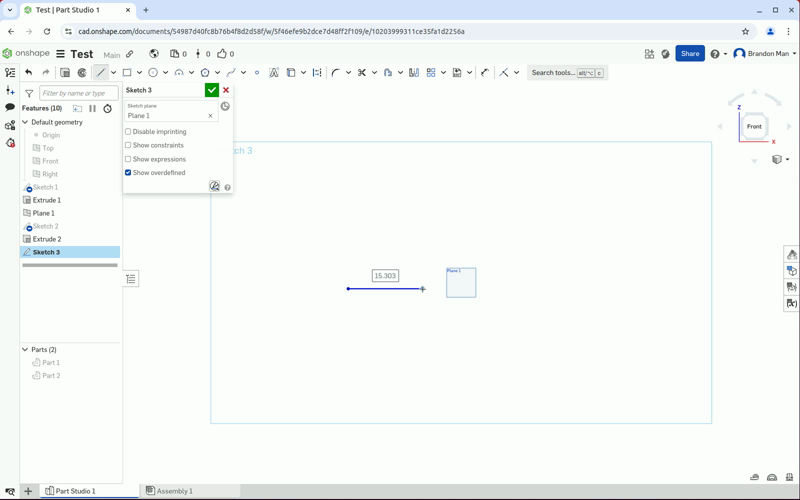
mouse_move(453, 288)
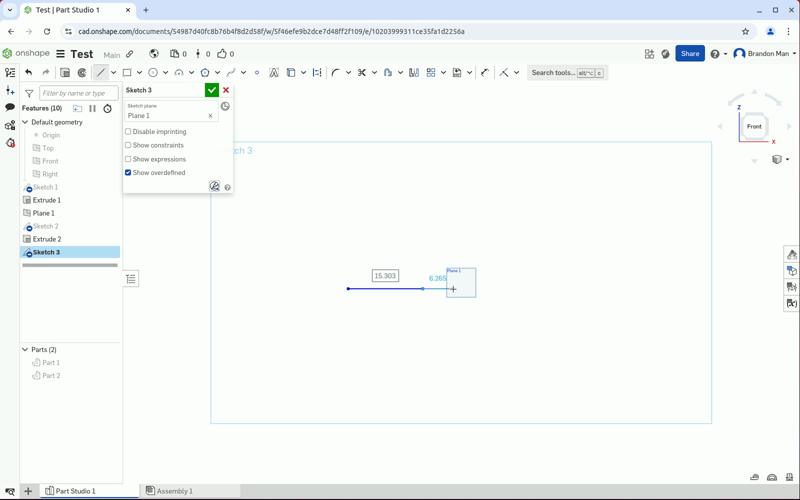
mouse_move(457, 288)
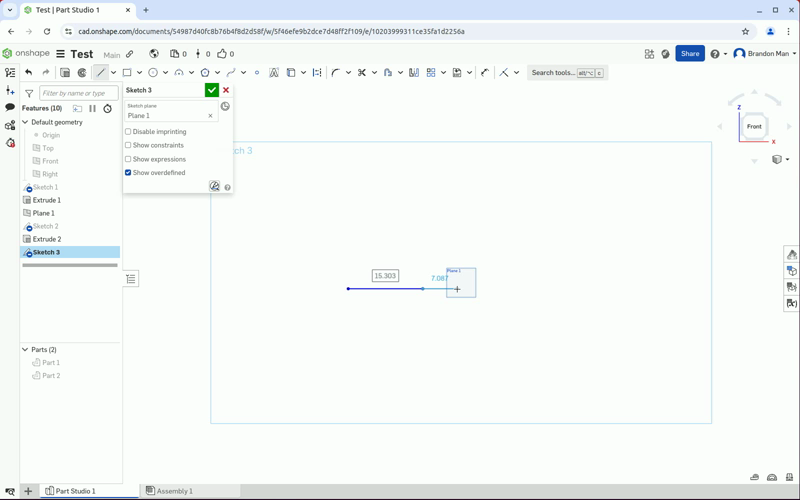
click(457, 288)
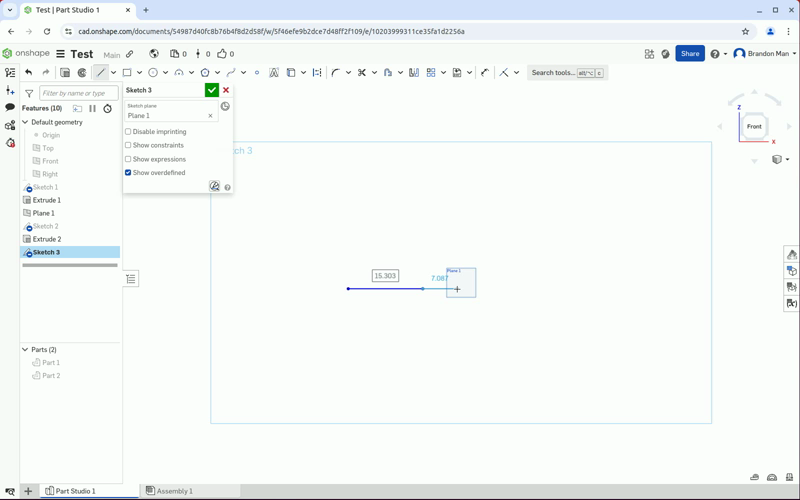
key_up(shift)
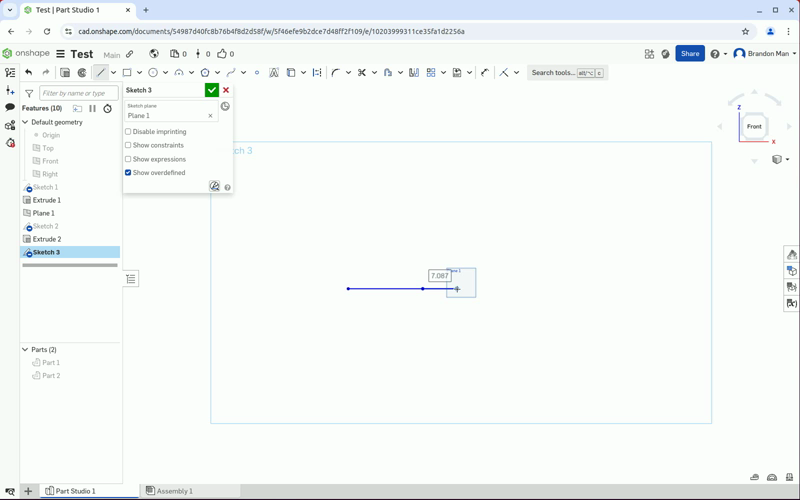
key_down(shift)
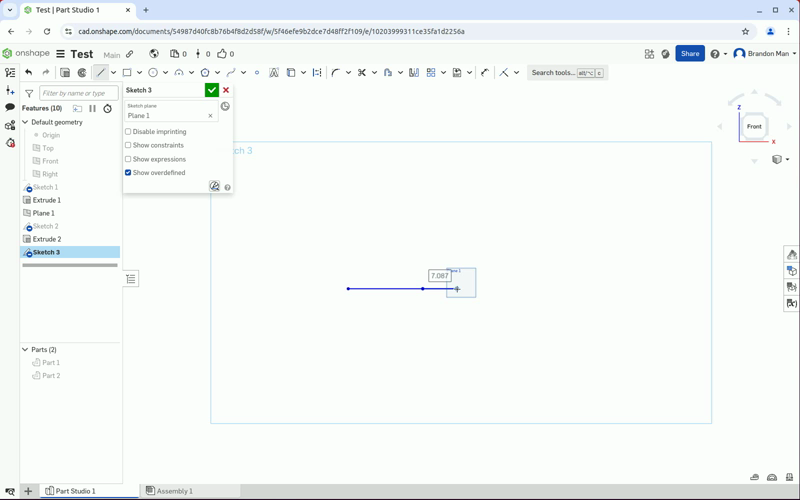
mouse_move(487, 288)
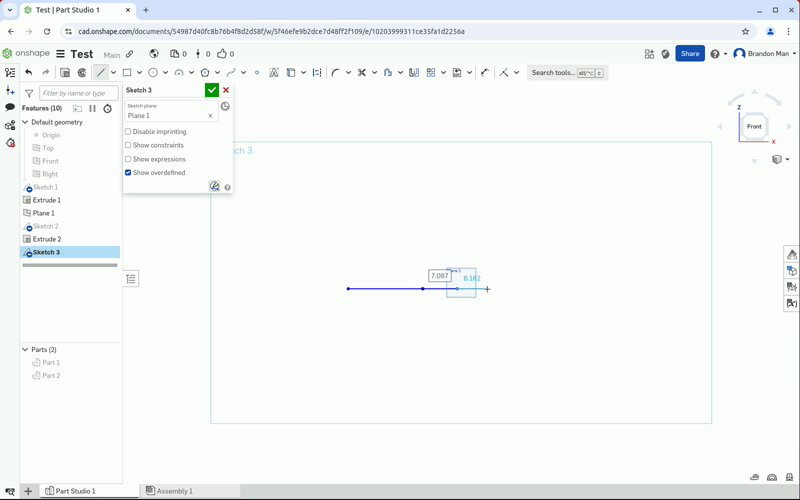
mouse_move(460, 282)
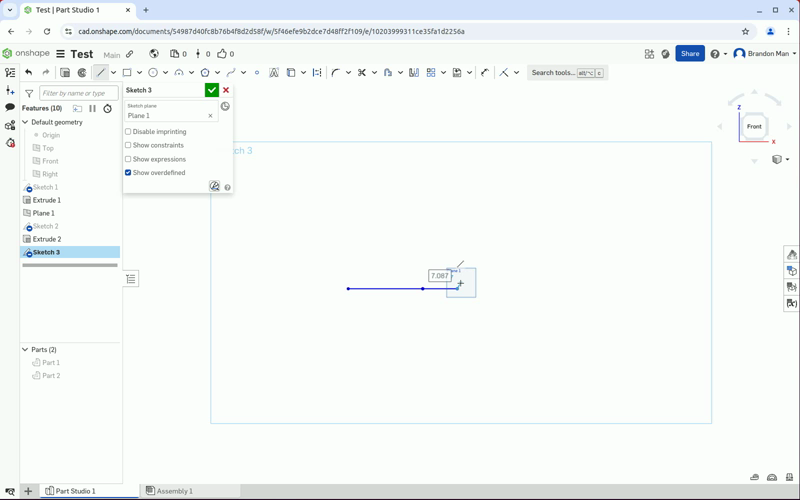
scroll(6)
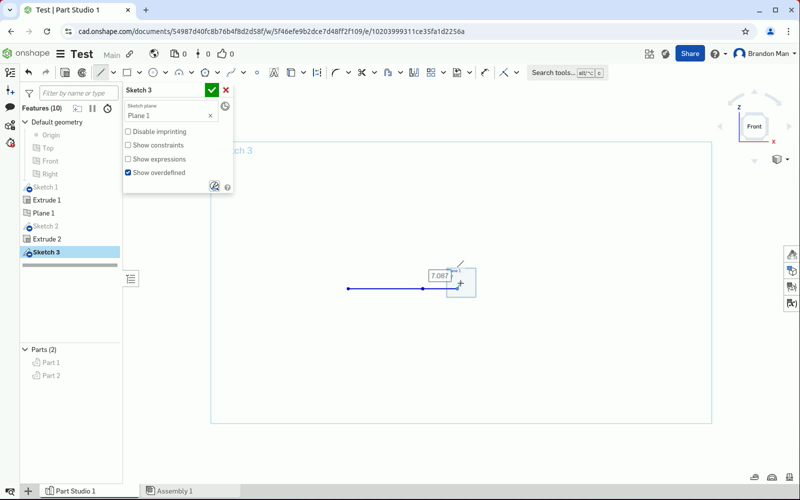
scroll(6)
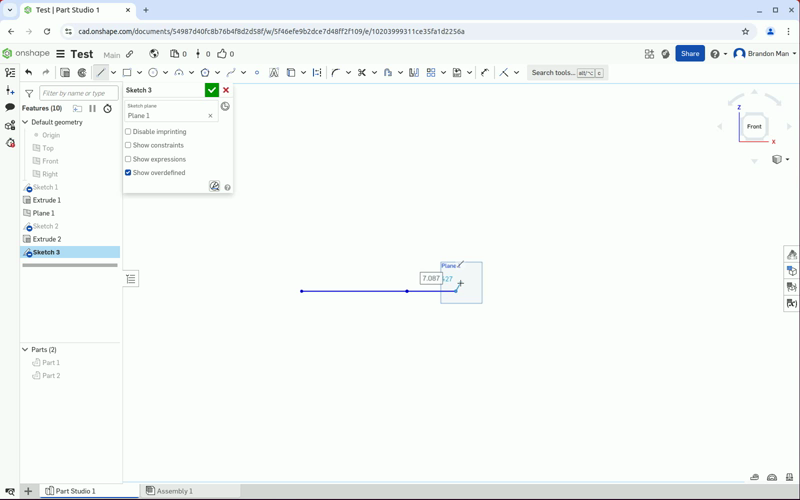
scroll(6)
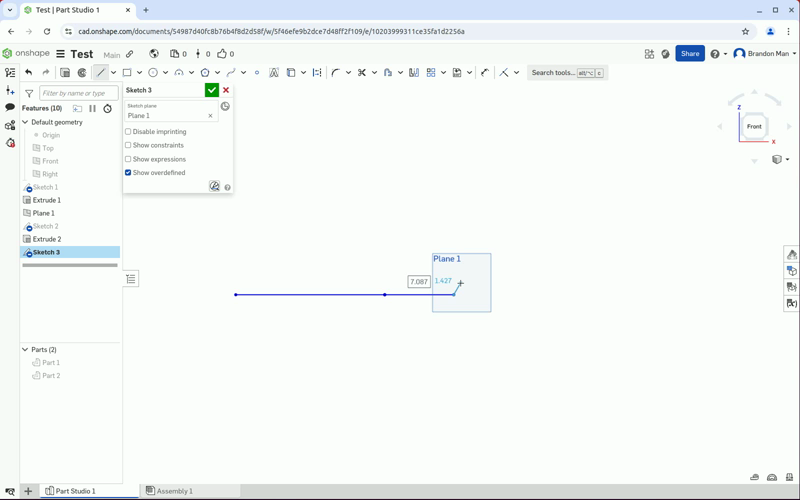
scroll(6)
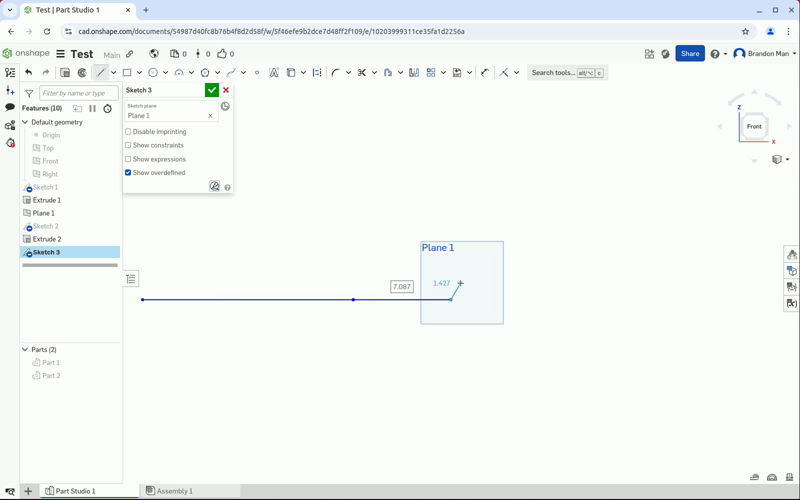
scroll(6)
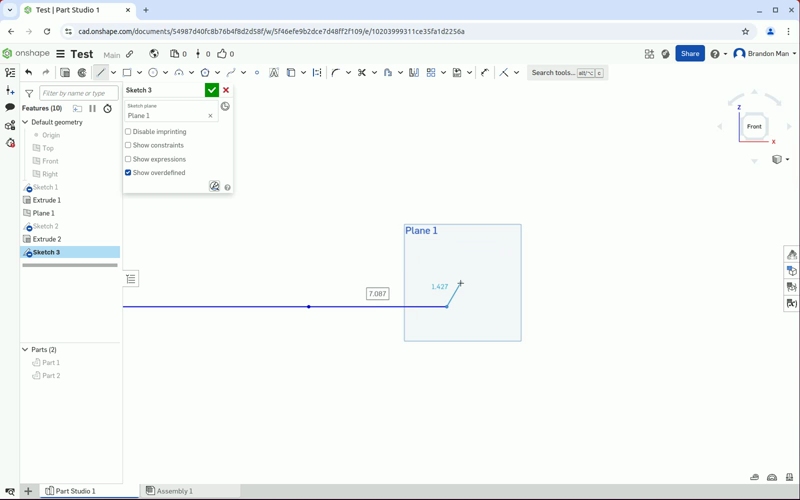
scroll(6)
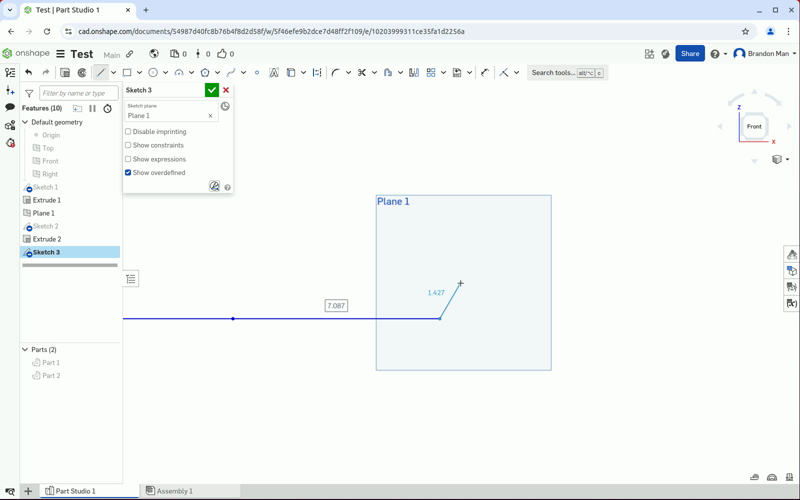
scroll(6)
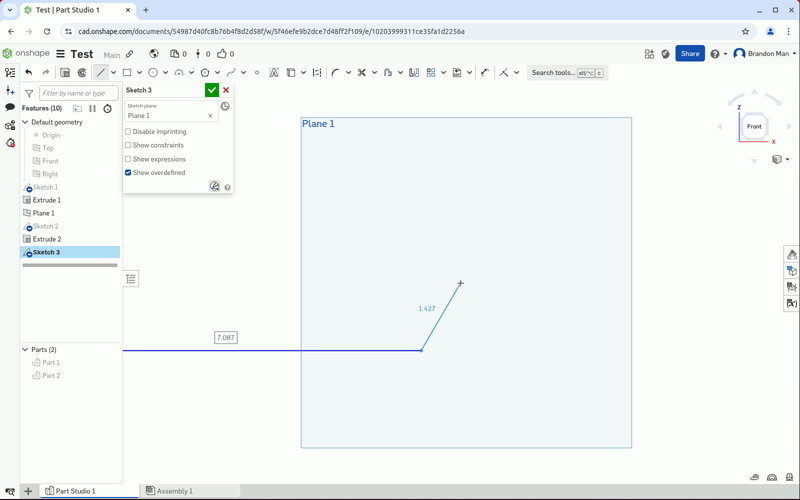
click(460, 282)
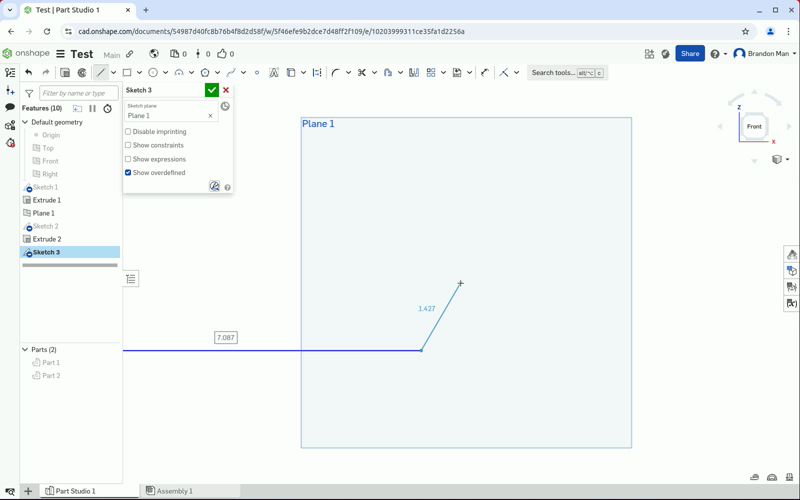
scroll(-6)
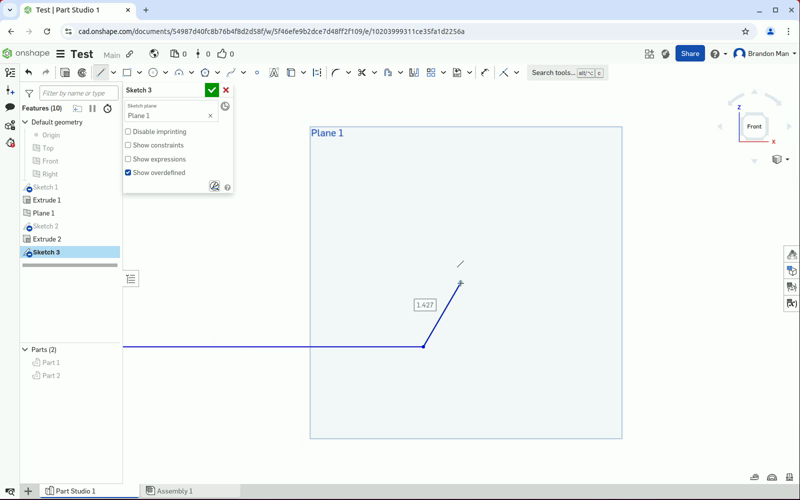
scroll(-6)
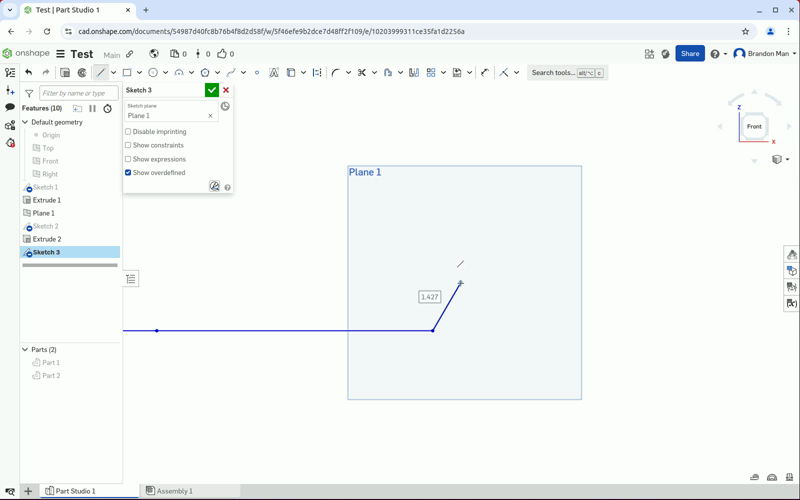
scroll(-6)
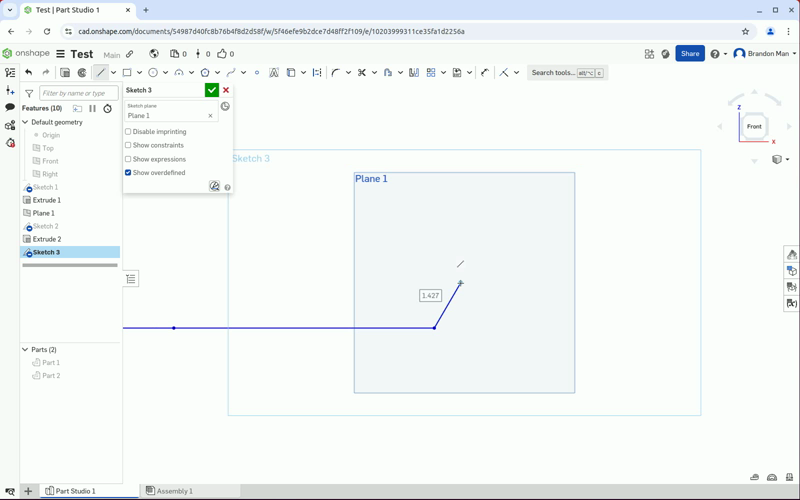
scroll(-6)
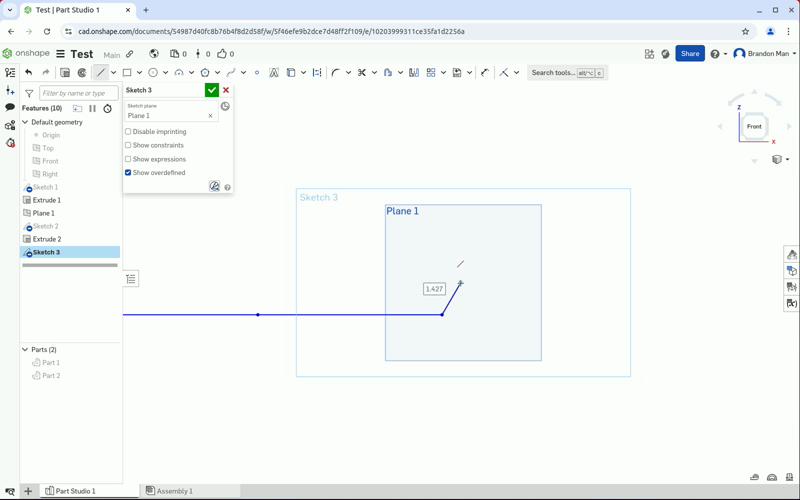
scroll(-6)
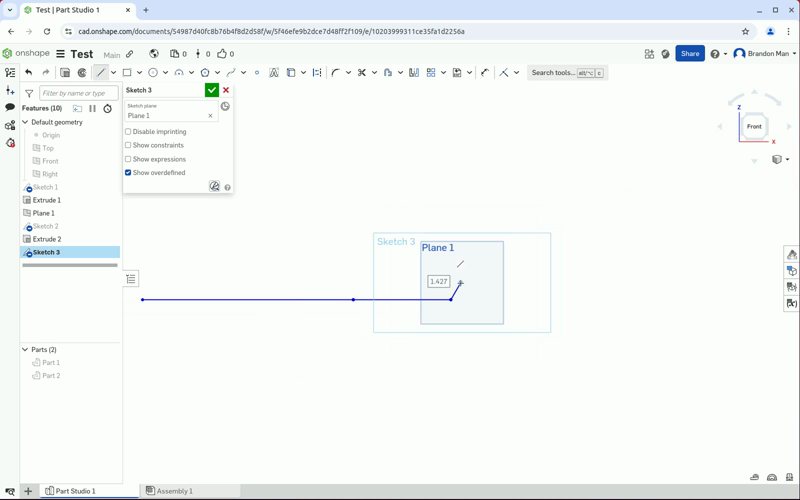
scroll(-6)
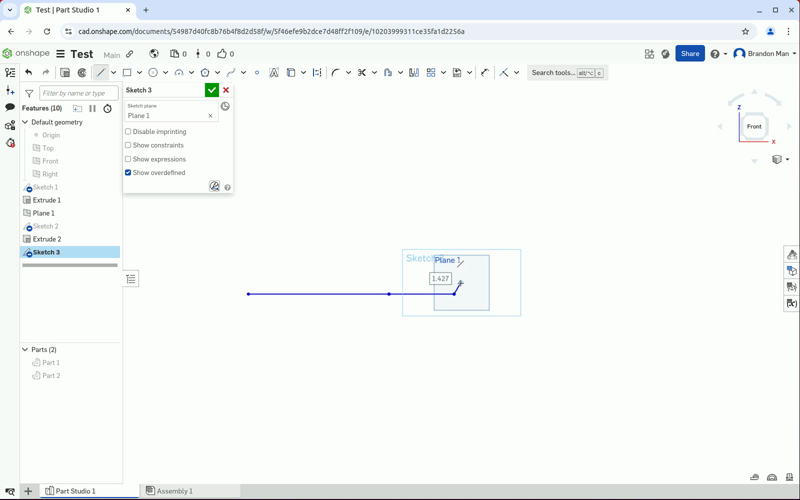
scroll(-6)
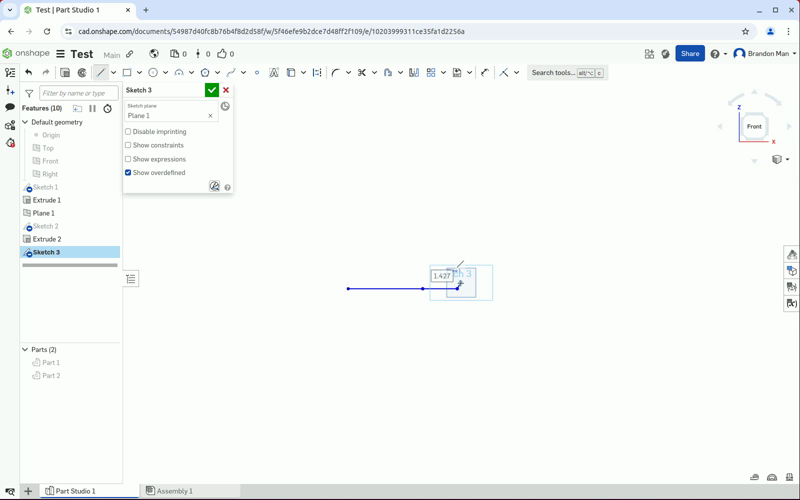
key_up(shift)
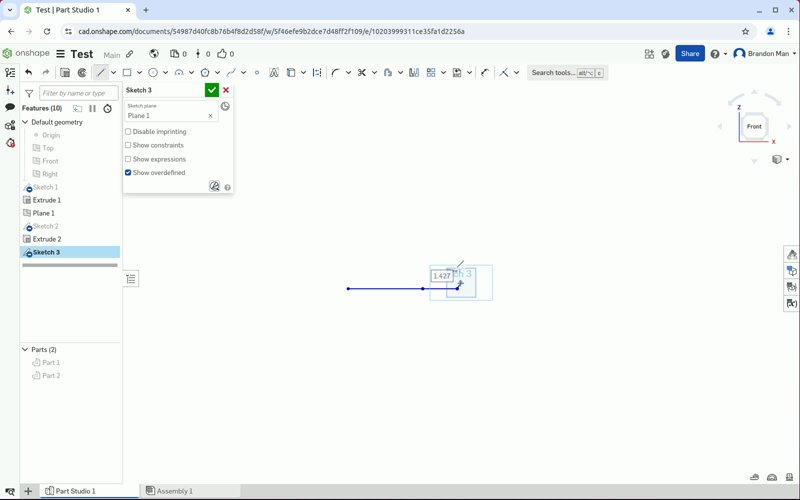
key_down(shift)
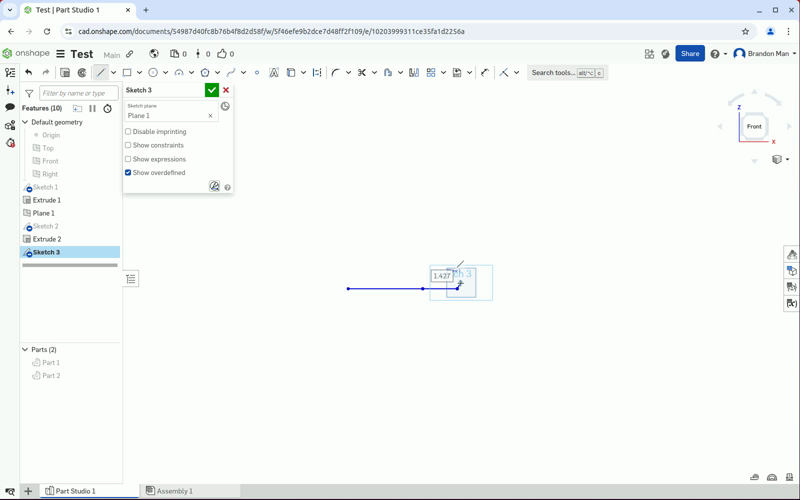
mouse_move(348, 282)
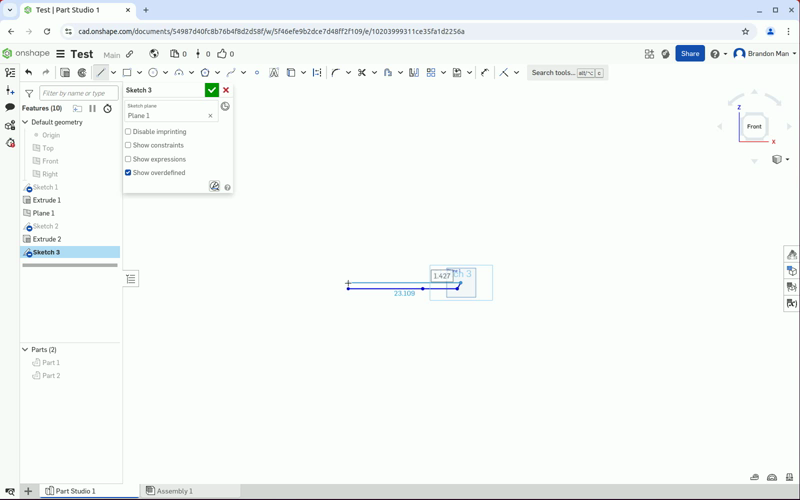
click(348, 282)
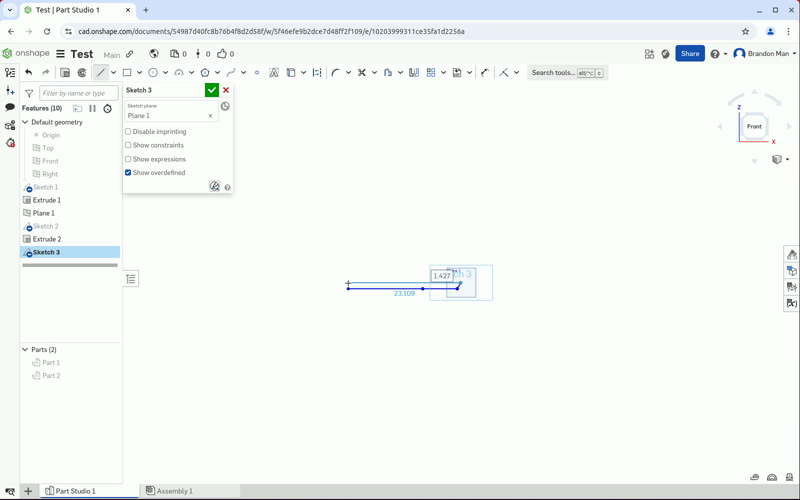
key_up(shift)
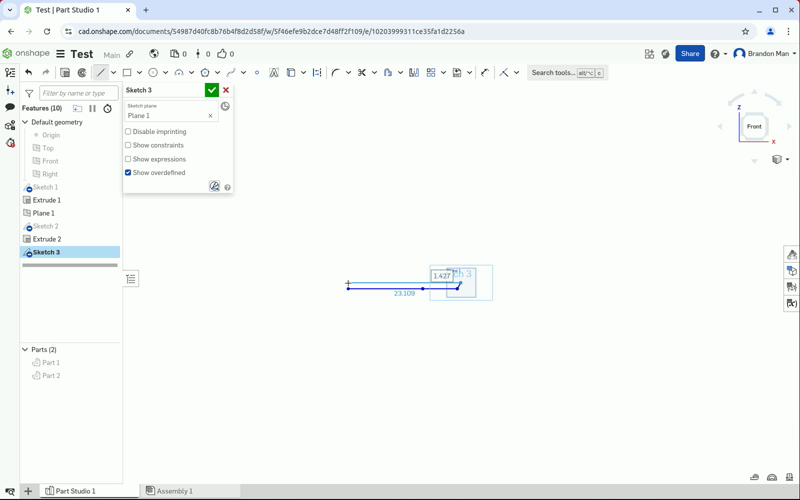
mouse_move(378, 282)
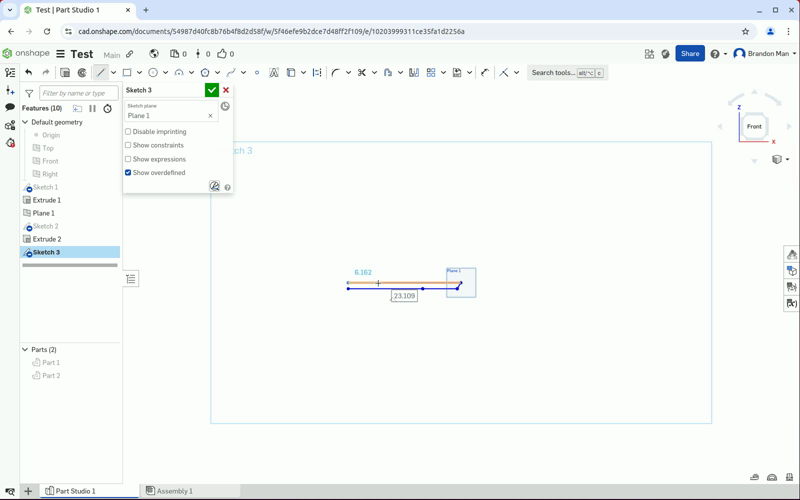
key_down(shift)
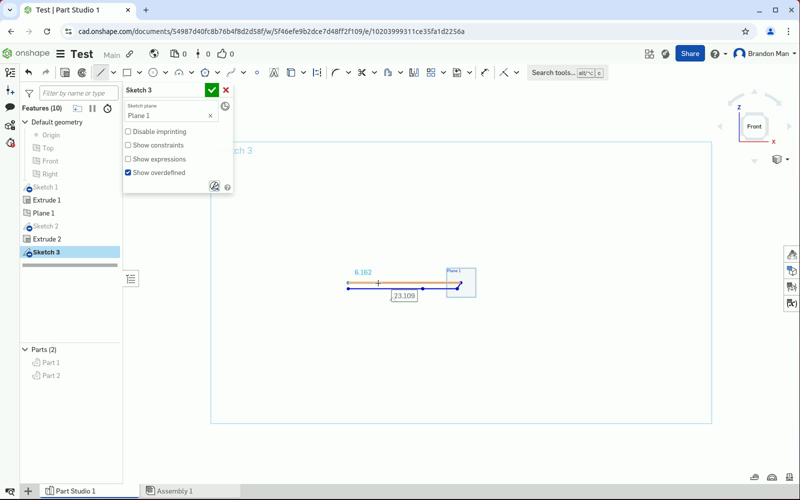
mouse_move(348, 288)
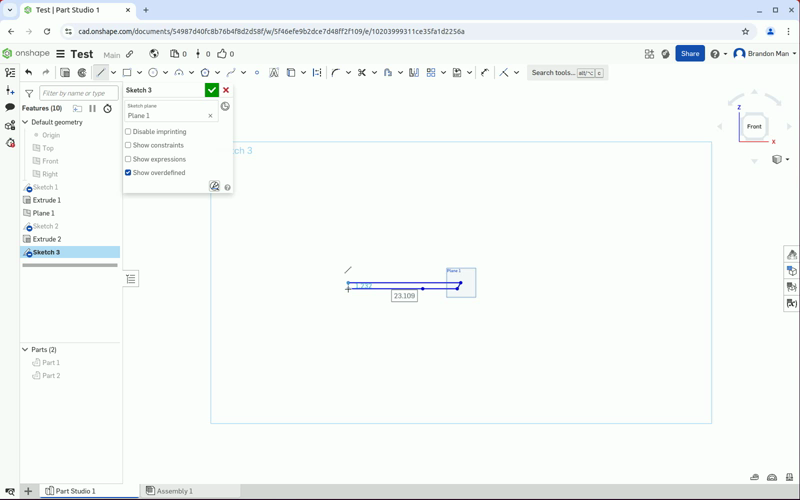
scroll(6)
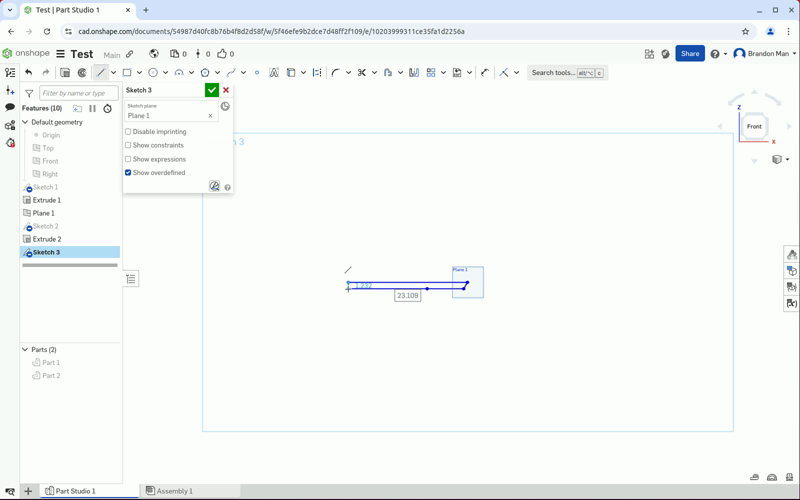
scroll(6)
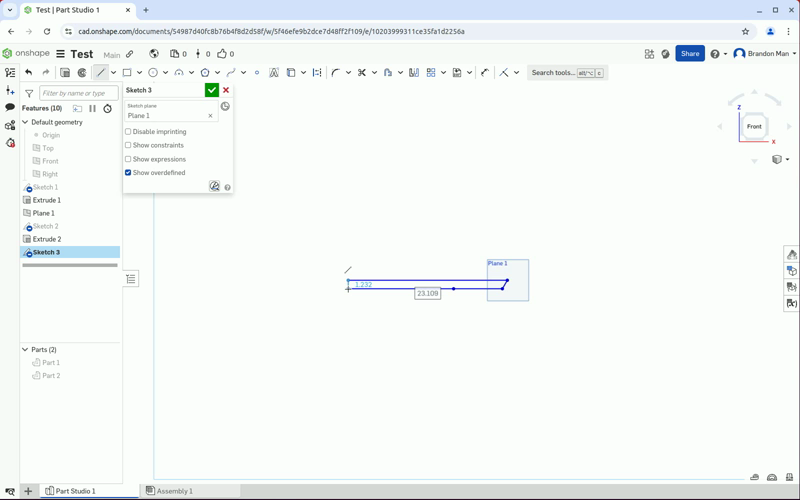
scroll(6)
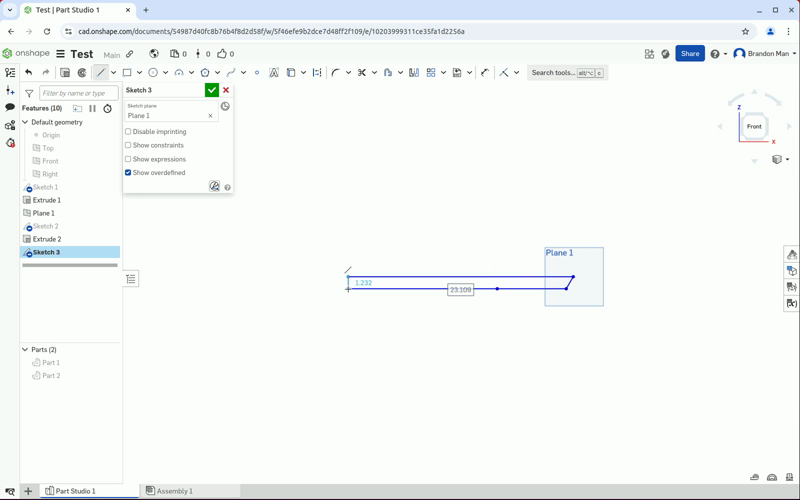
scroll(6)
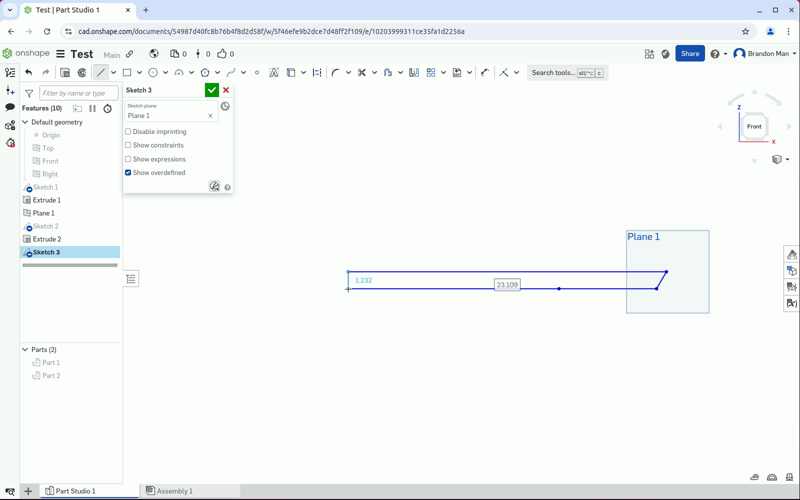
scroll(6)
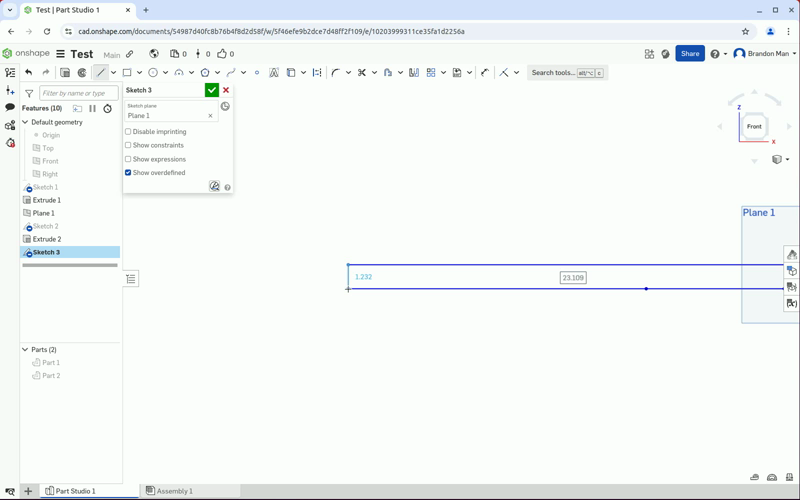
scroll(6)
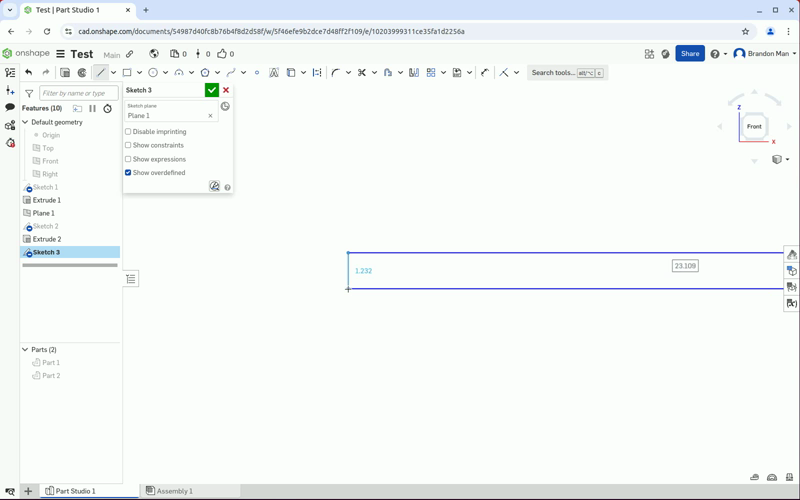
scroll(6)
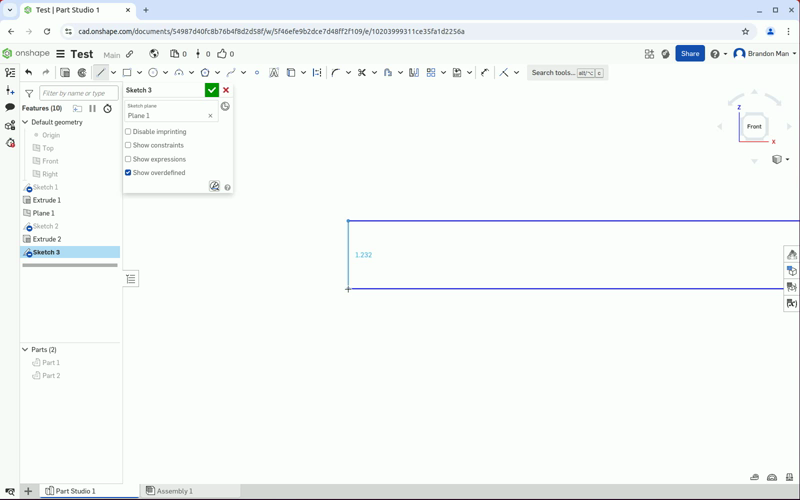
key_up(shift)
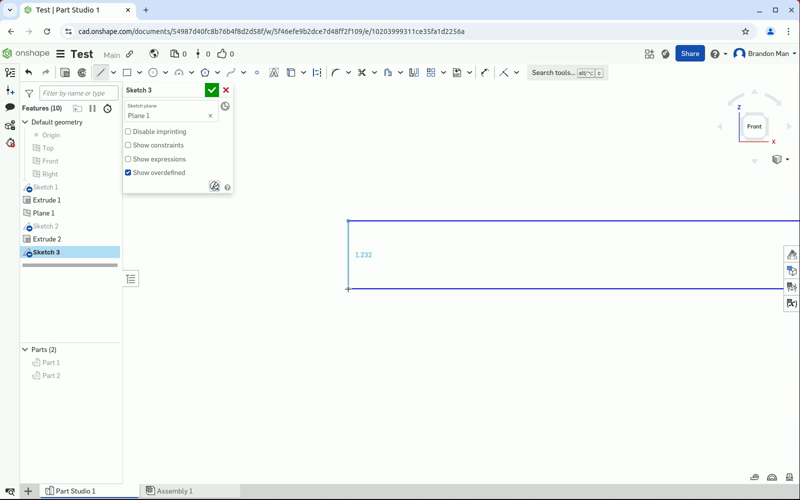
click(348, 288)
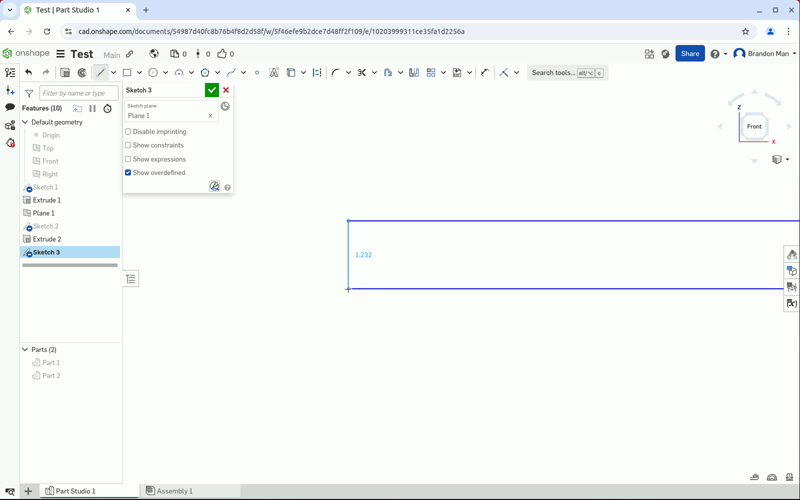
scroll(-6)
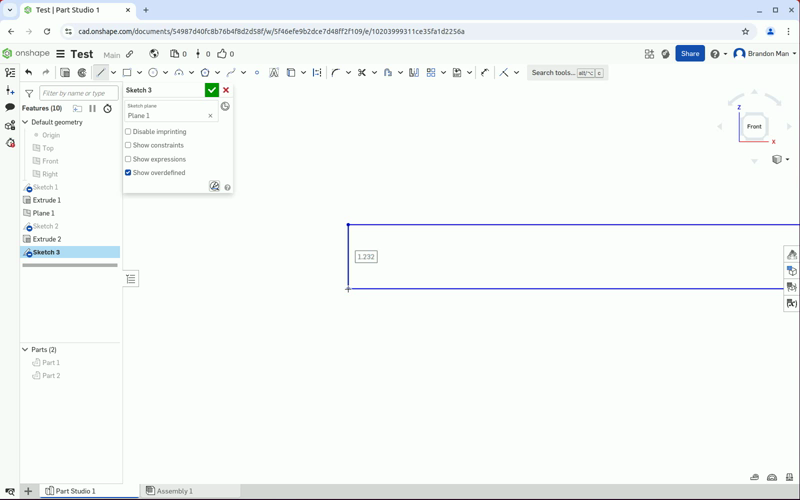
scroll(-6)
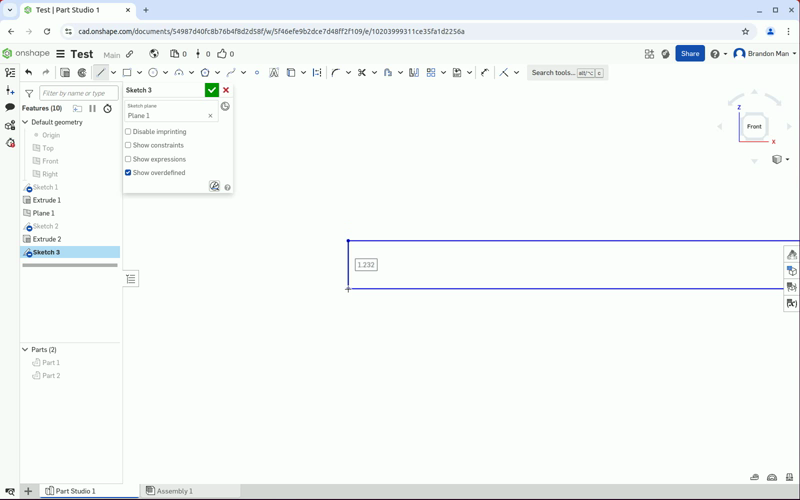
scroll(-6)
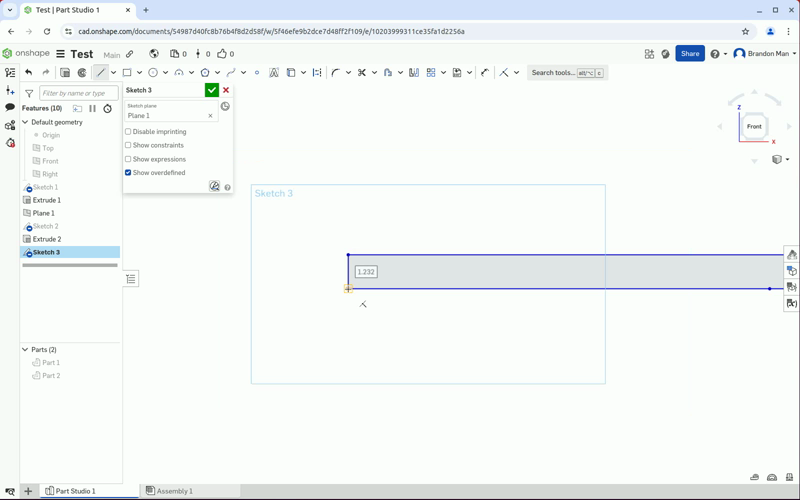
scroll(-6)
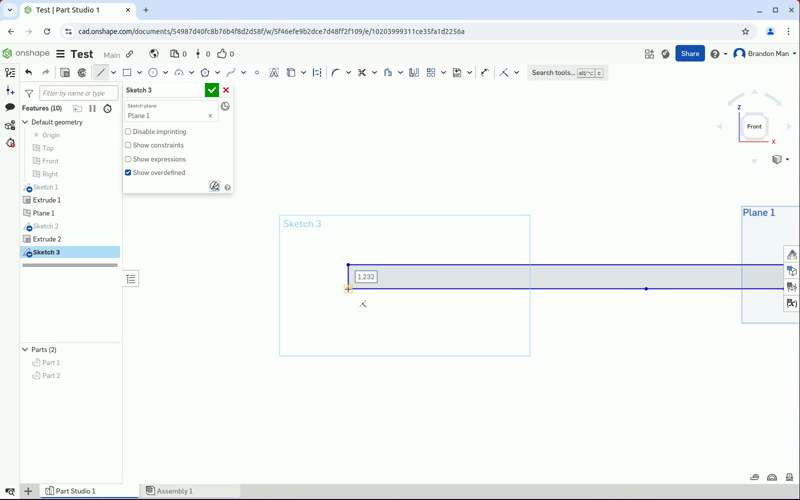
scroll(-6)
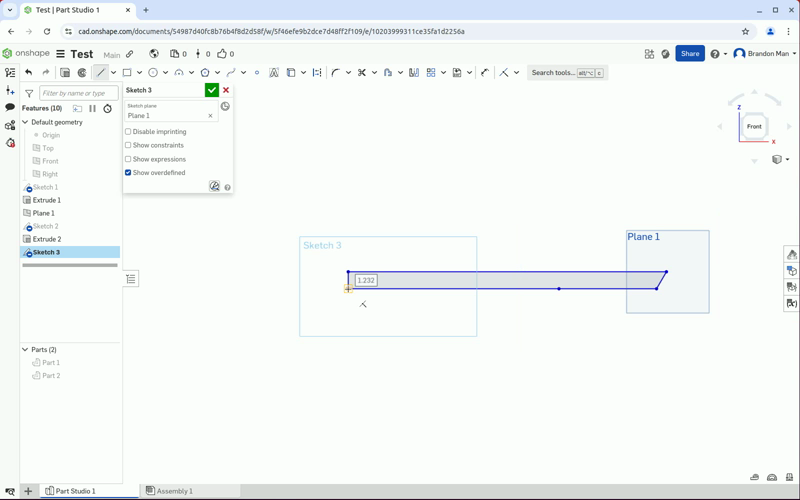
scroll(-6)
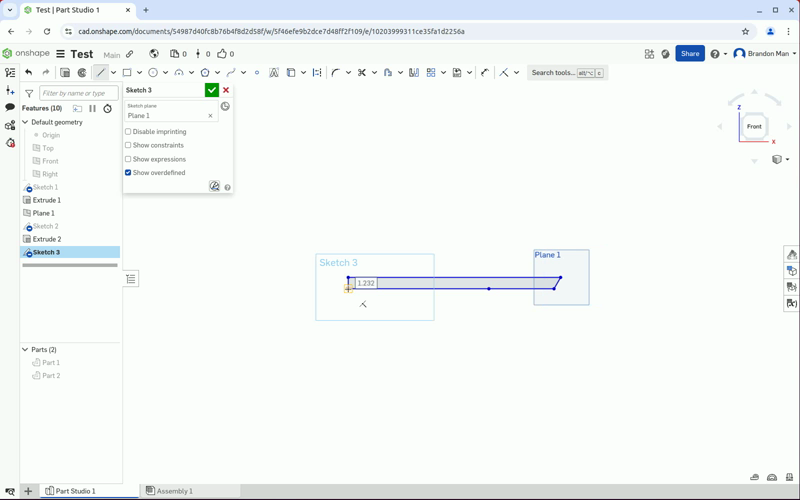
scroll(-6)
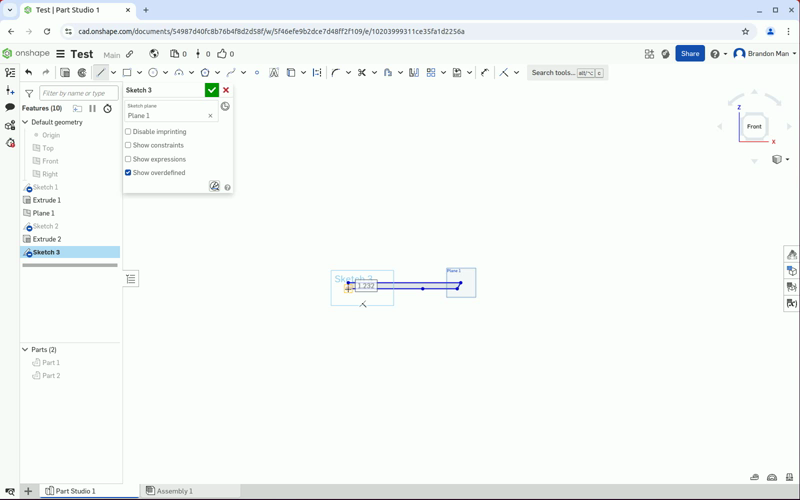
key(esc)
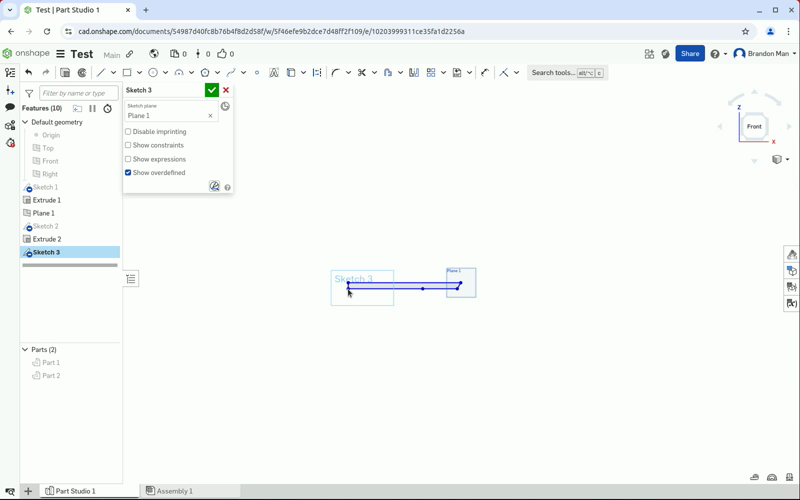
mouse_move(453, 284)
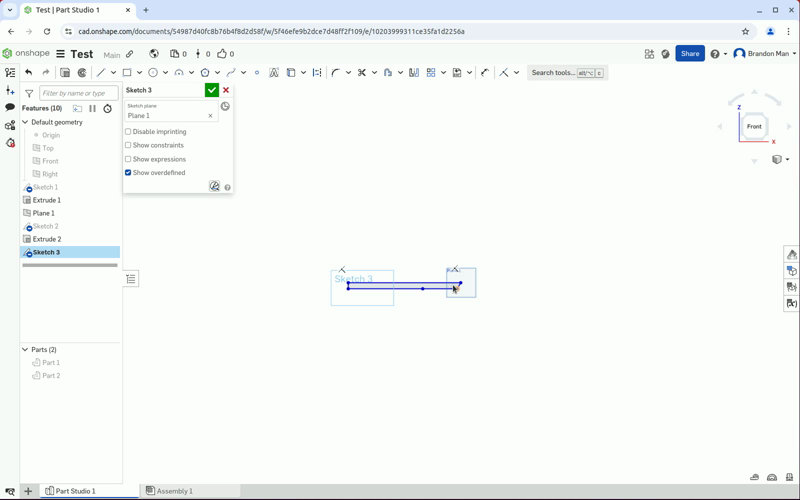
scroll(6)
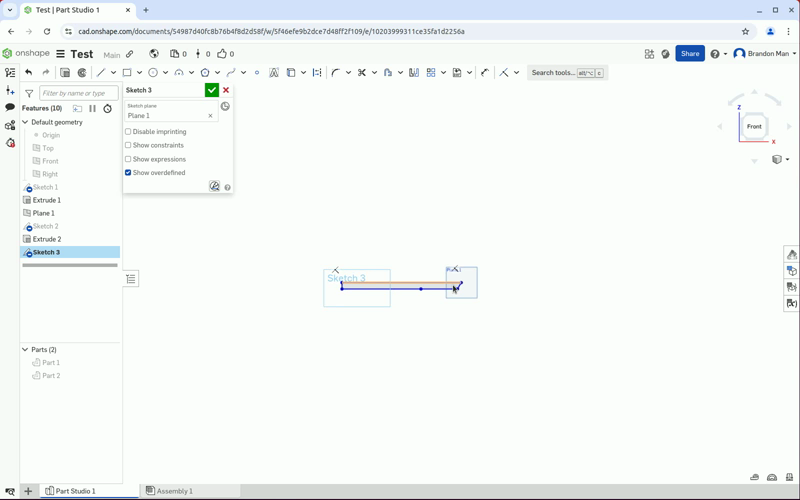
scroll(6)
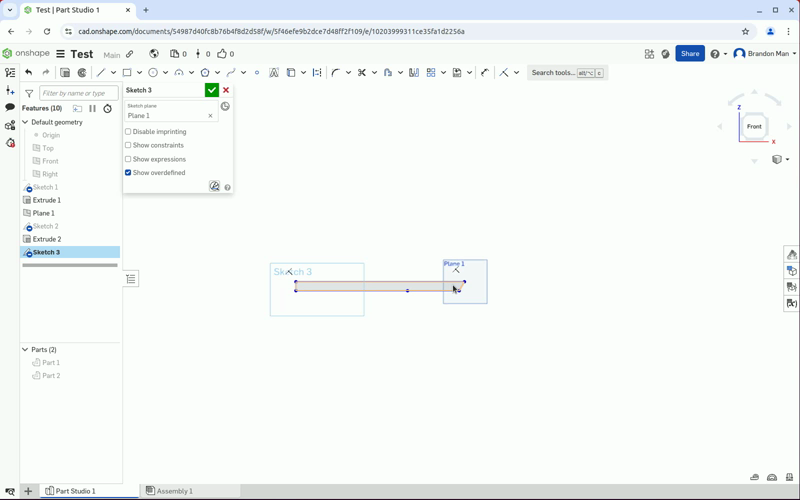
scroll(6)
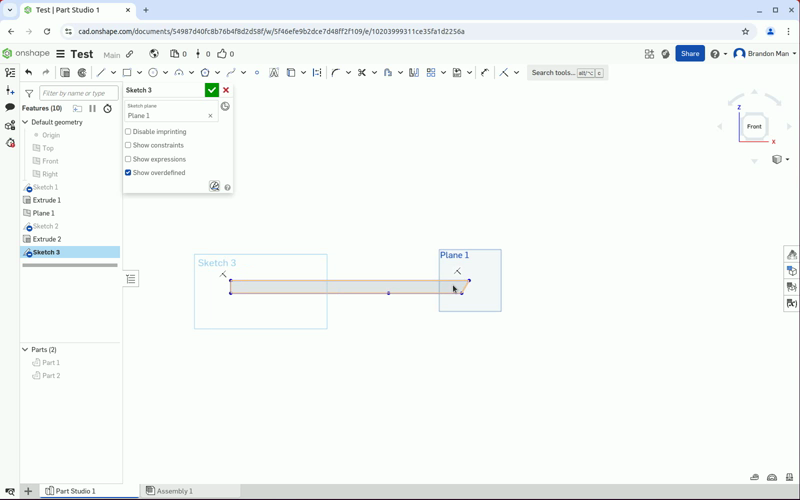
scroll(6)
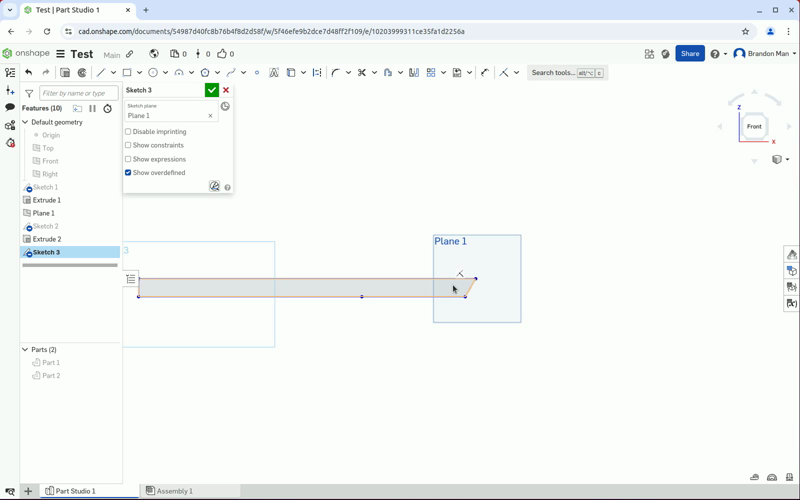
scroll(6)
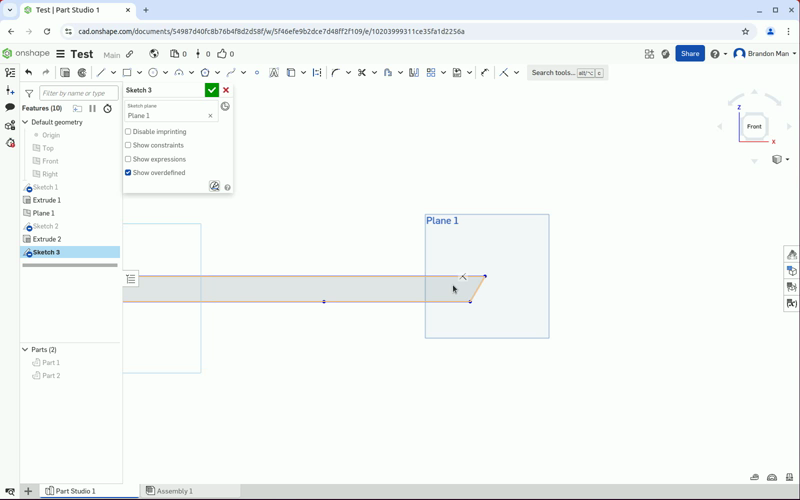
scroll(6)
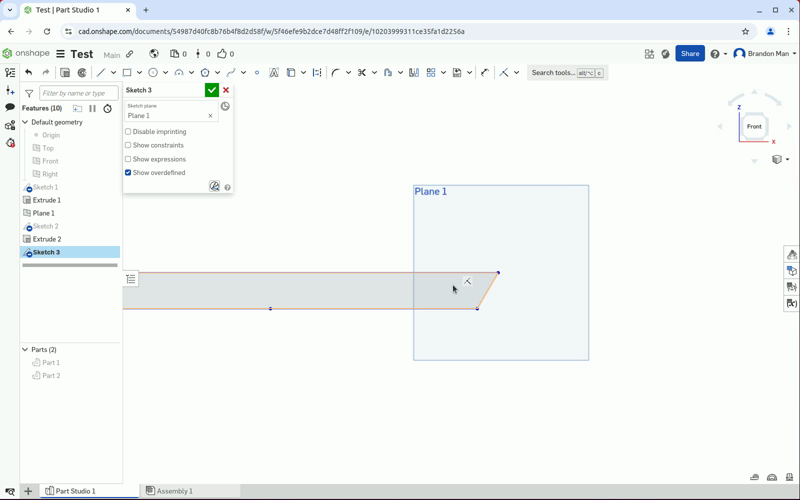
scroll(6)
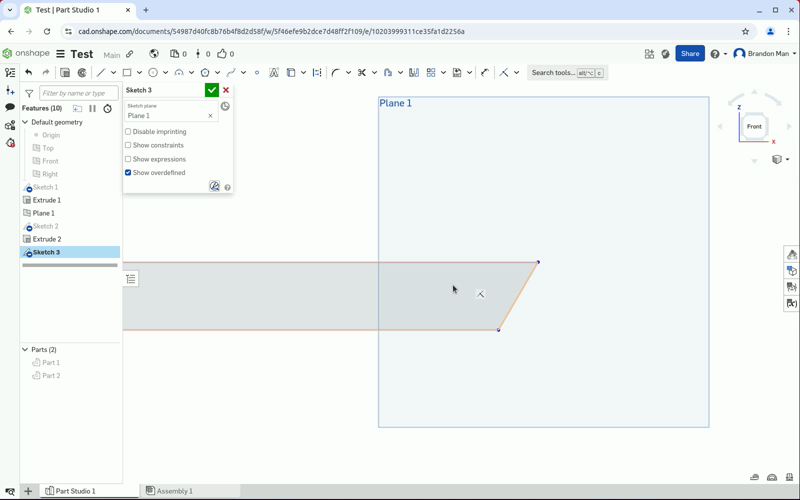
click(453, 284)
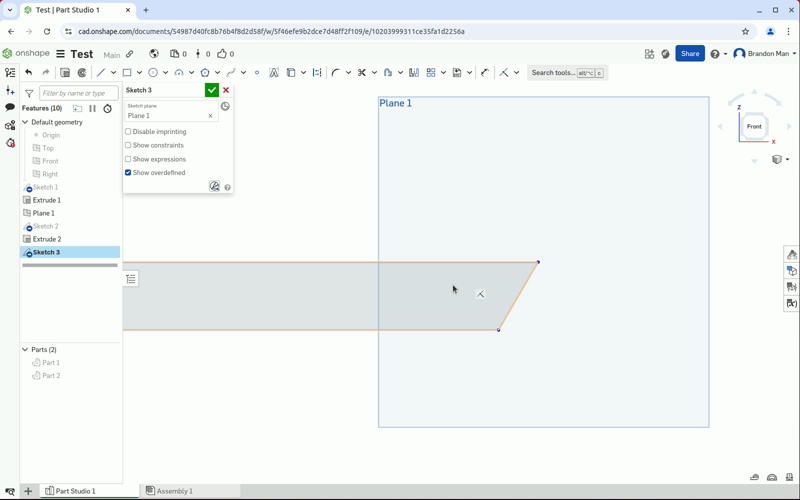
scroll(-6)
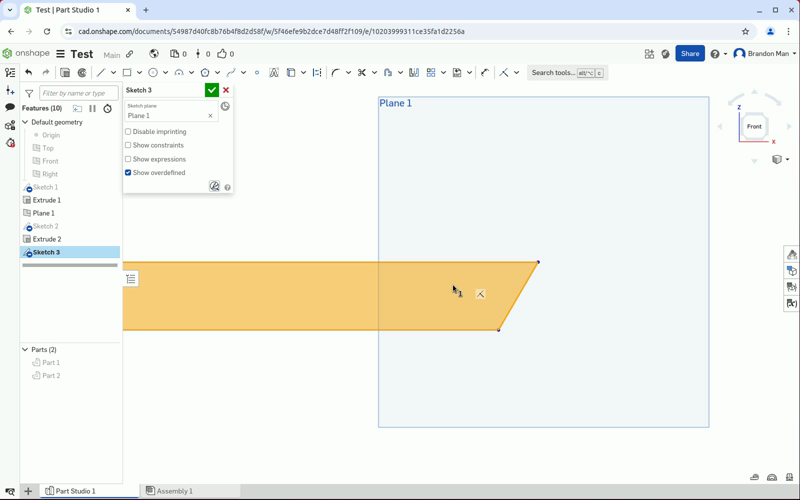
scroll(-6)
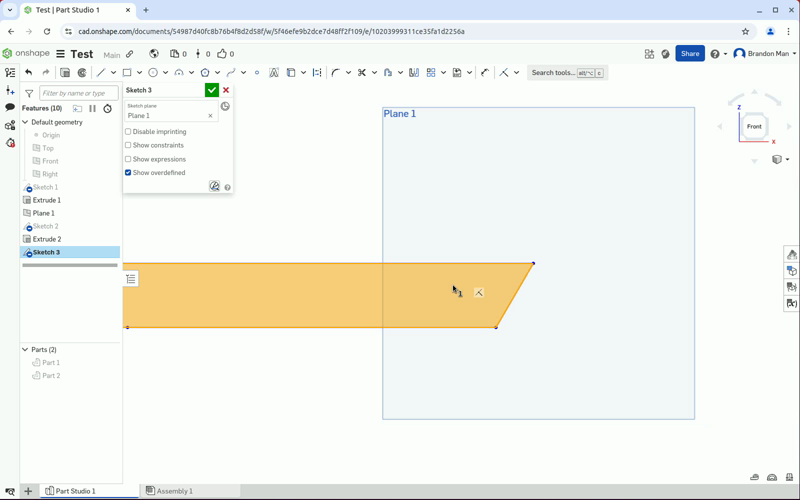
scroll(-6)
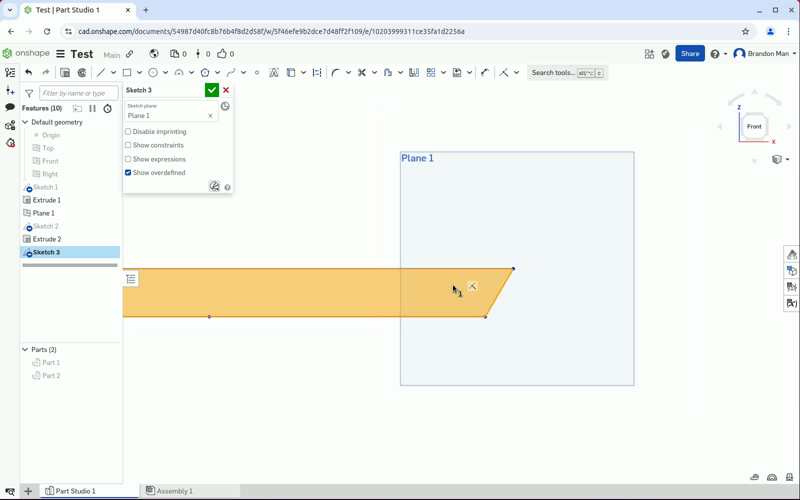
scroll(-6)
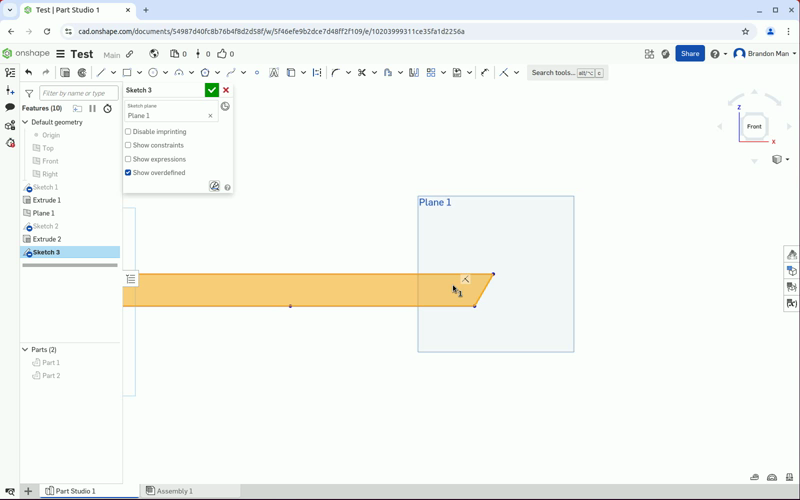
scroll(-6)
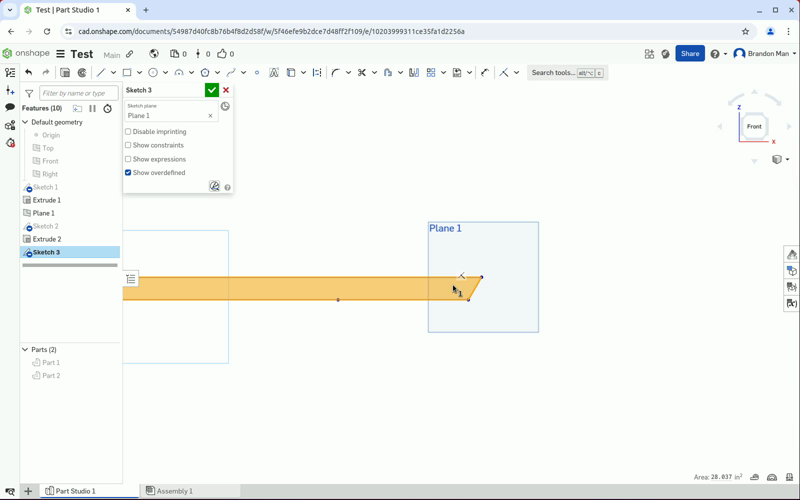
scroll(-6)
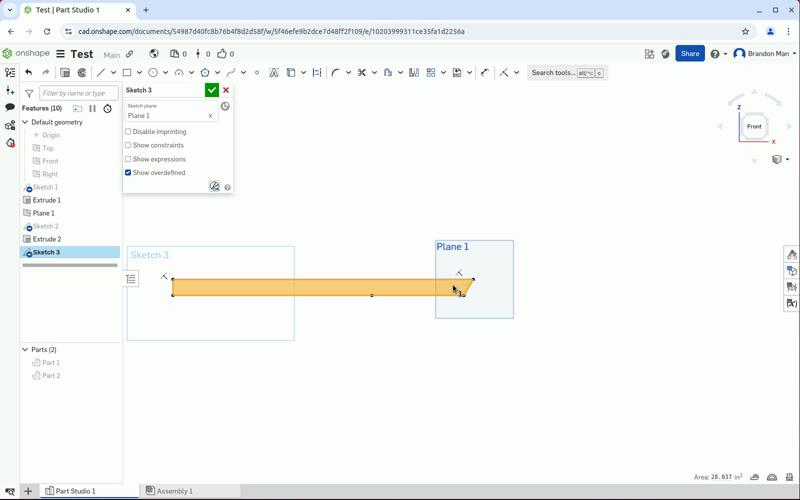
scroll(-6)
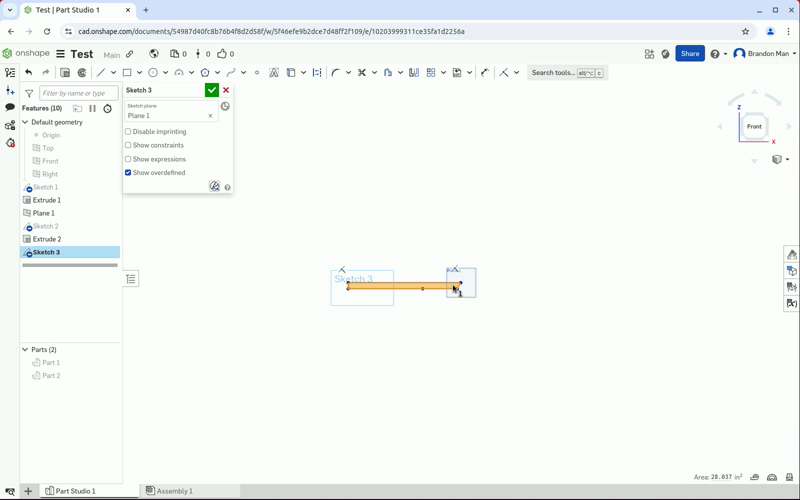
mouse_move(73, 352)
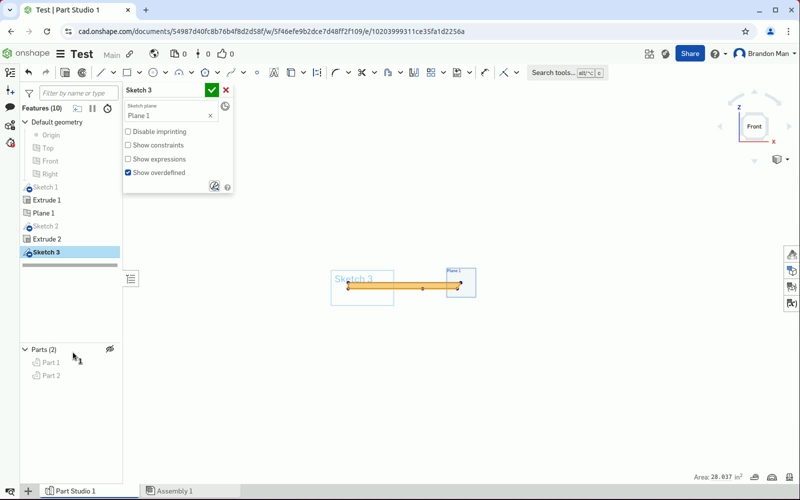
key(shift+y)
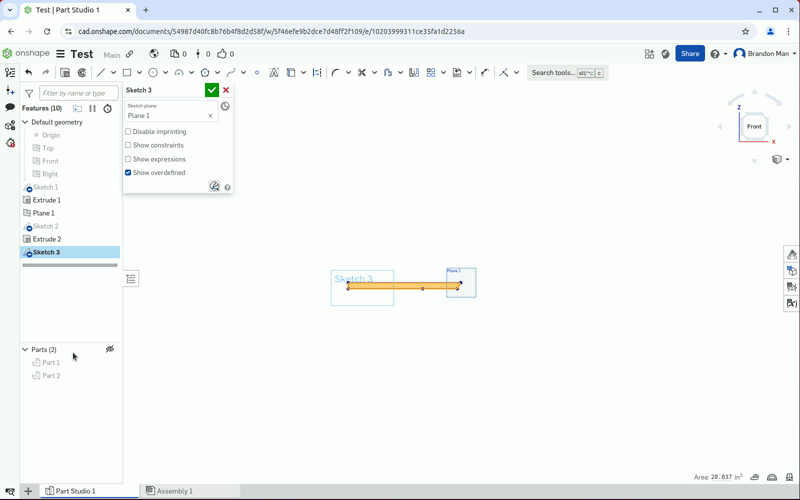
key(shift+e)
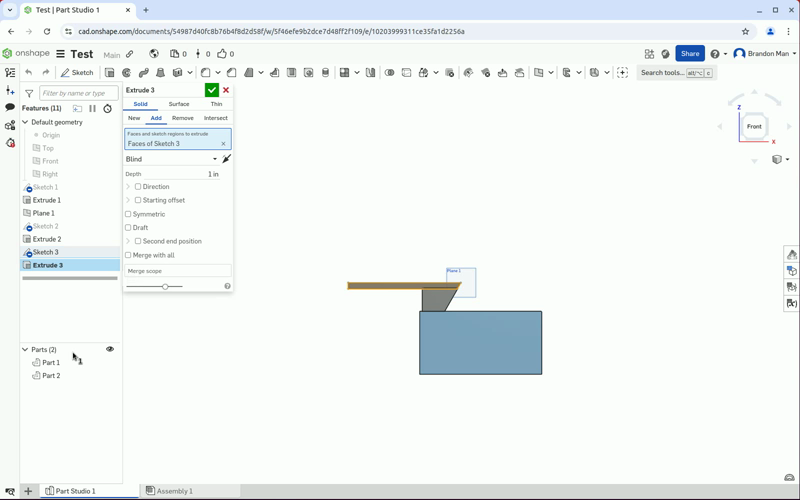
mouse_move(143, 106)
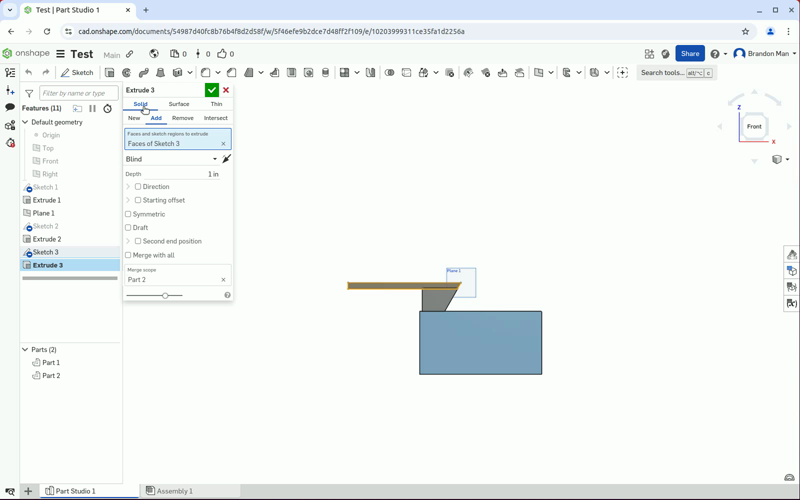
click(143, 106)
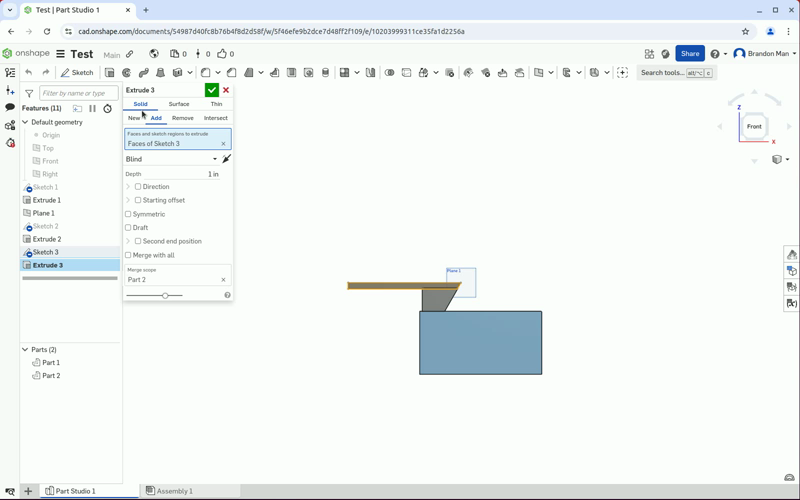
mouse_move(137, 120)
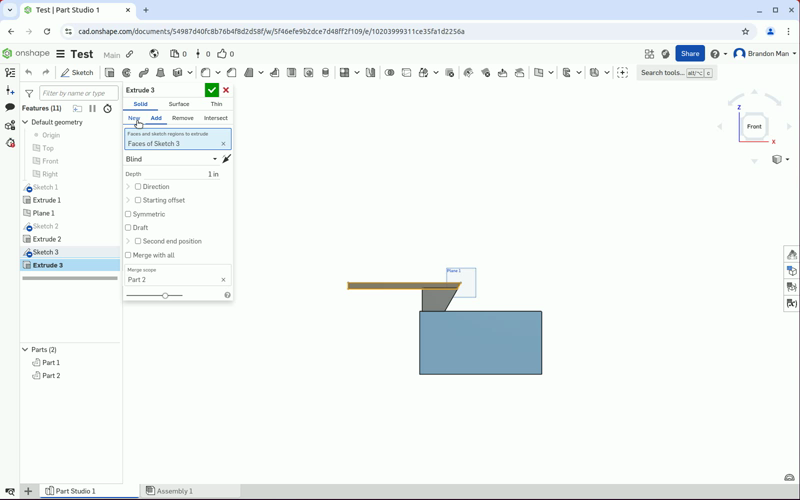
click(137, 120)
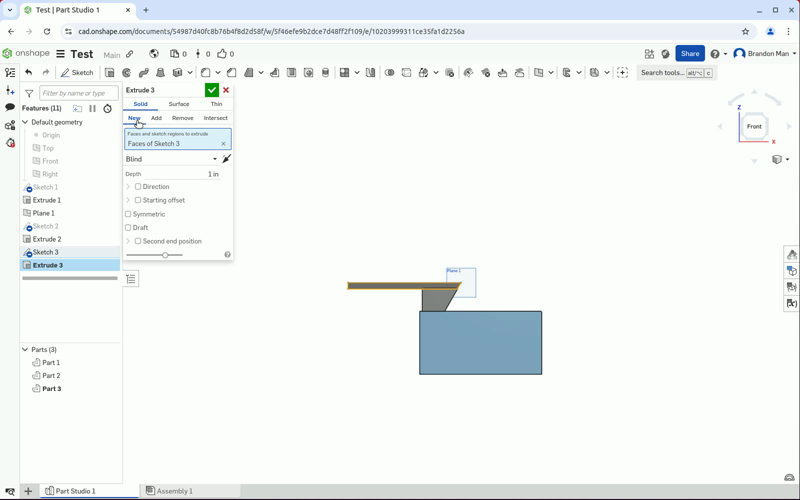
key(tab, 4)
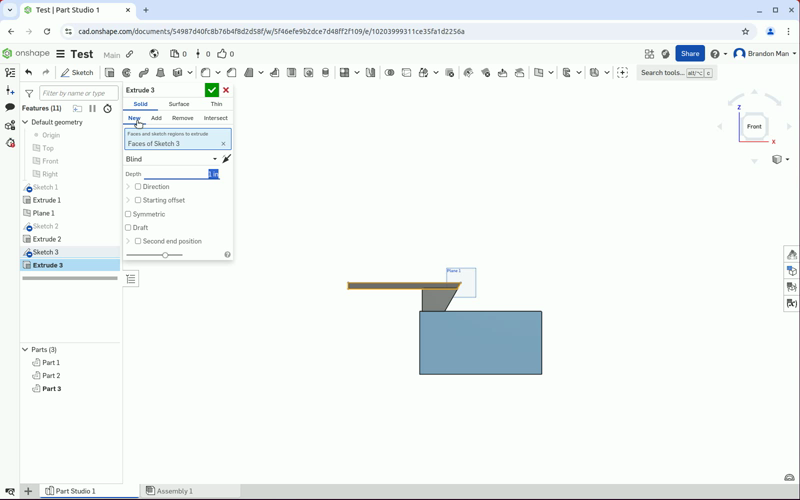
text(3.851)
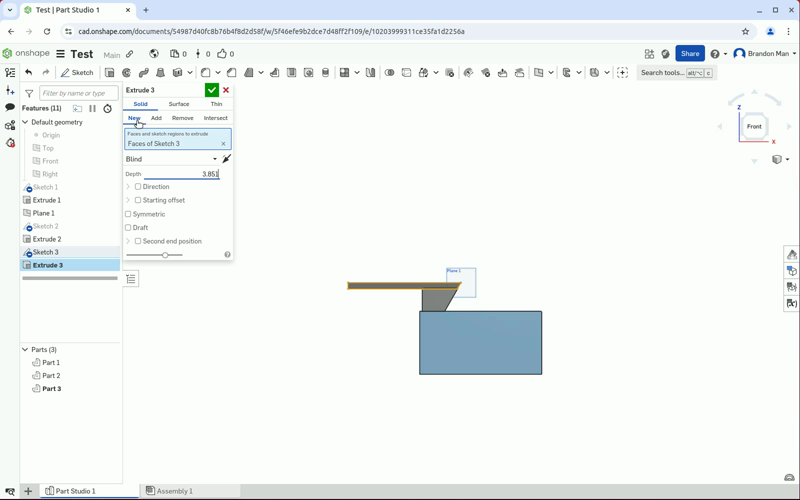
key(enter)
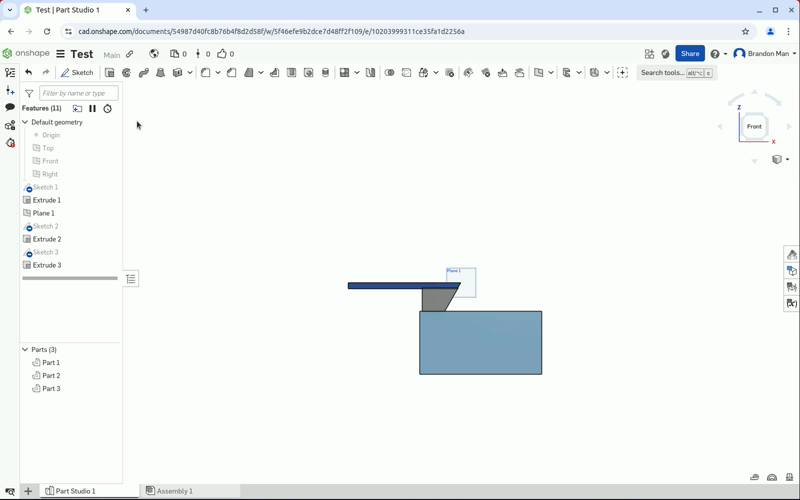
key(shift+h)
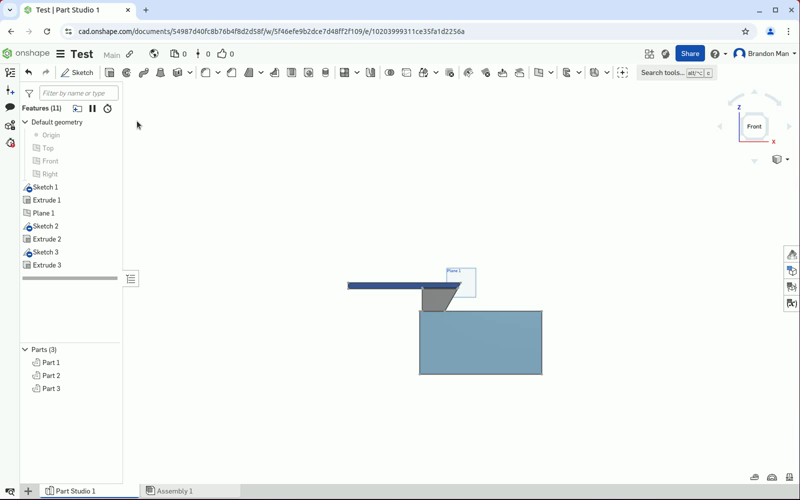
key(shift+h)
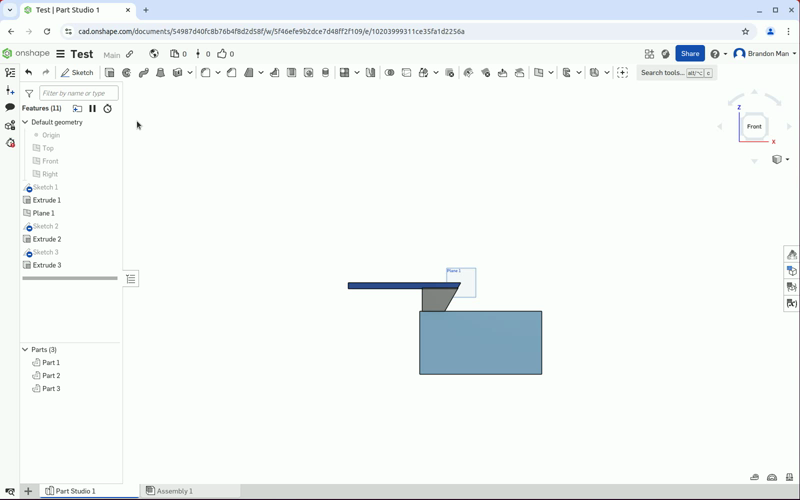
mouse_move(73, 189)
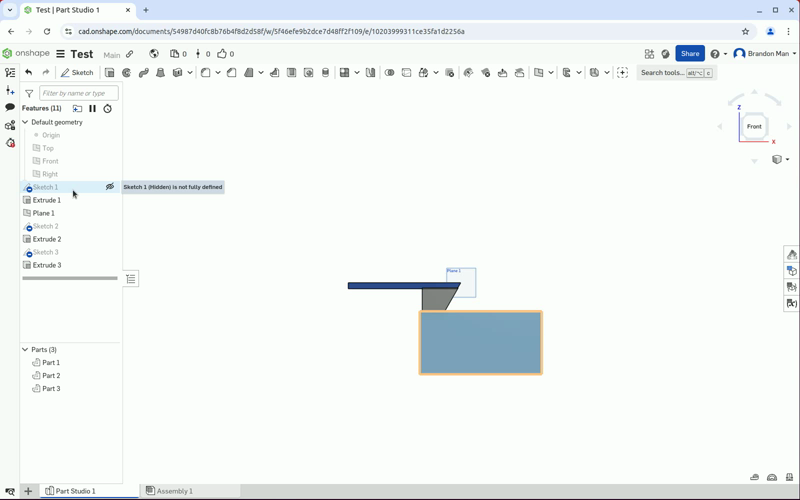
click(73, 189)
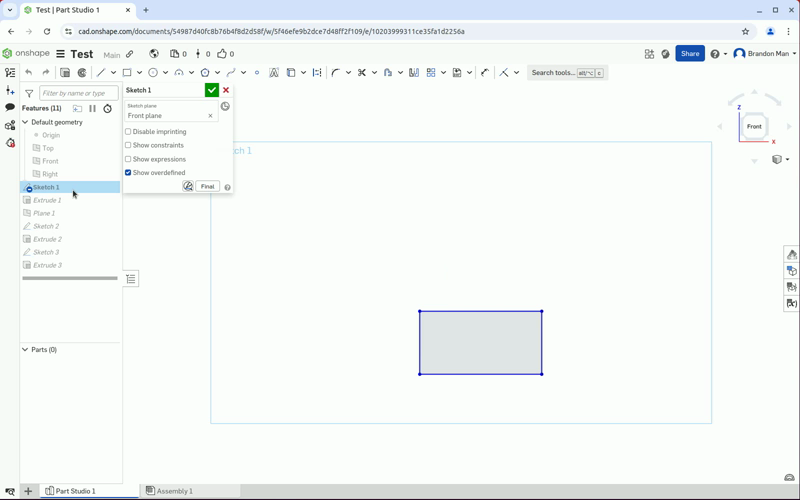
mouse_move(229, 92)
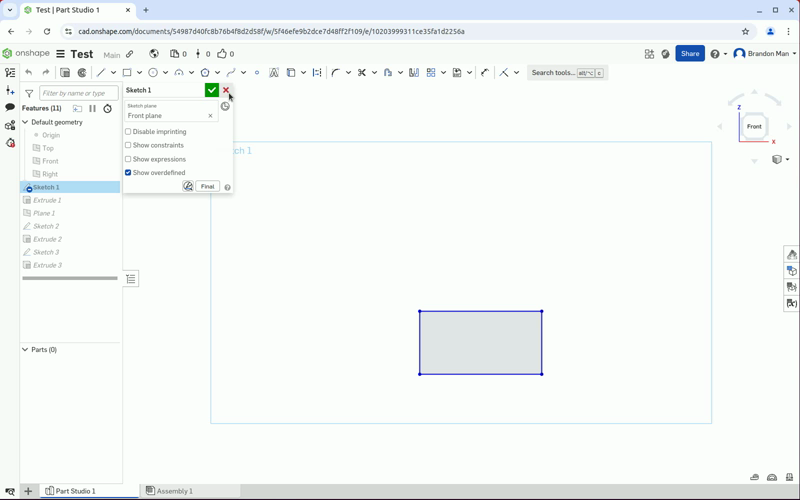
click(229, 92)
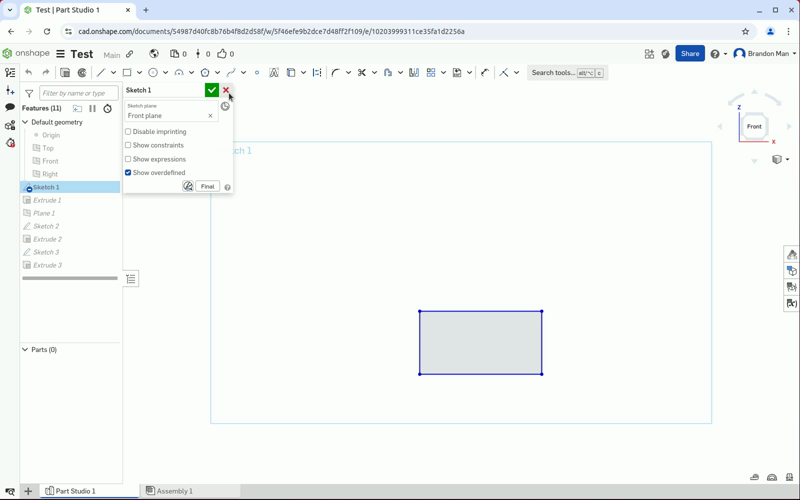
key(shift+s)
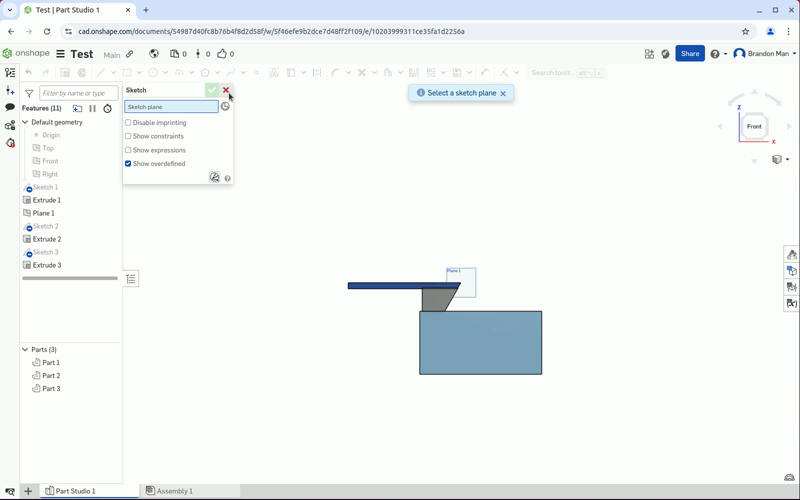
mouse_move(73, 215)
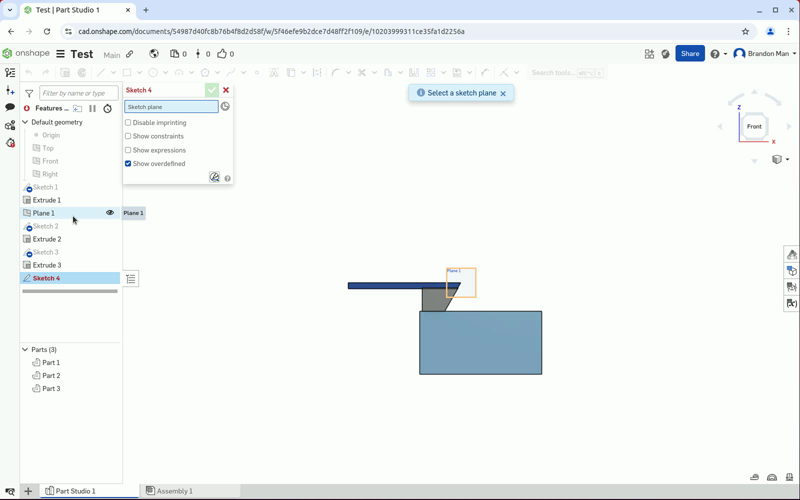
click(73, 215)
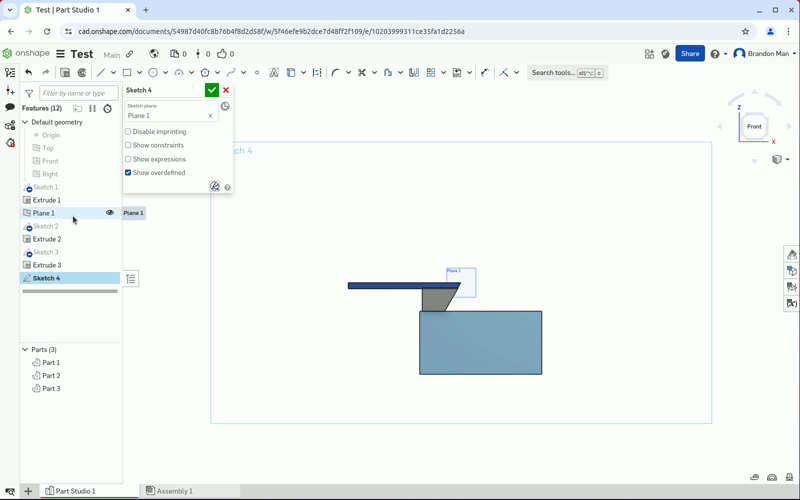
mouse_move(73, 352)
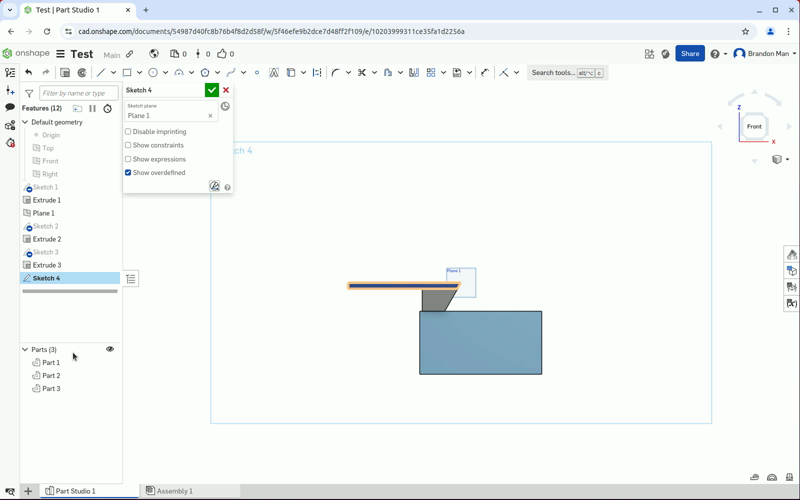
key(y)
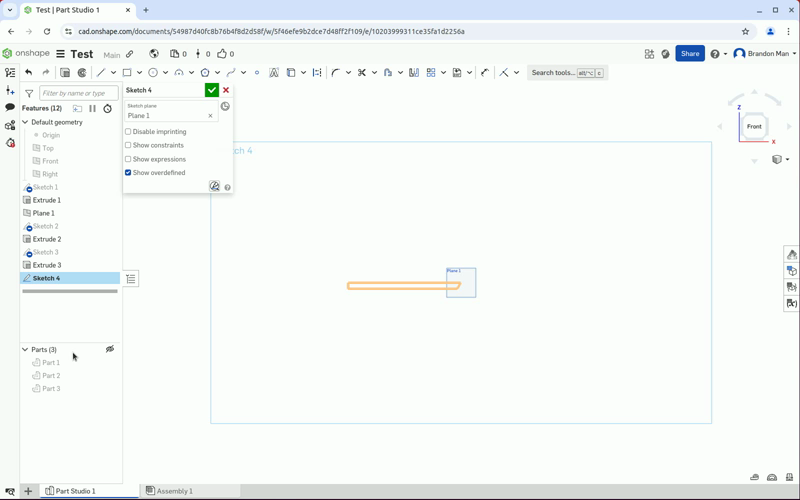
key(l)
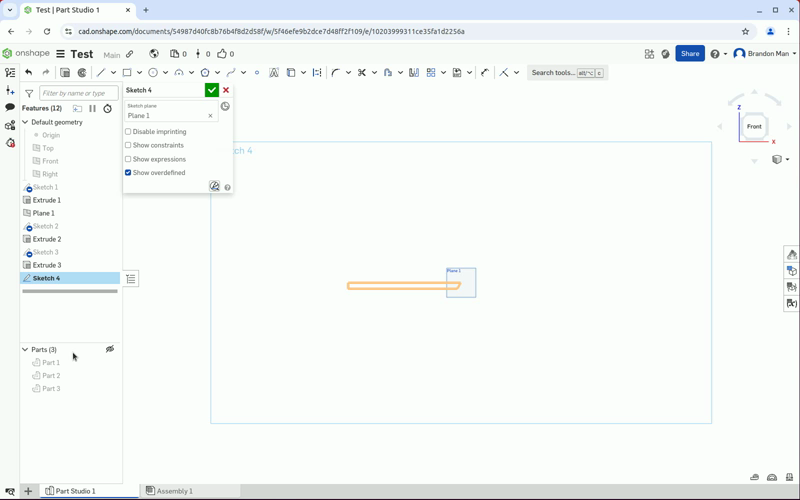
key_down(shift)
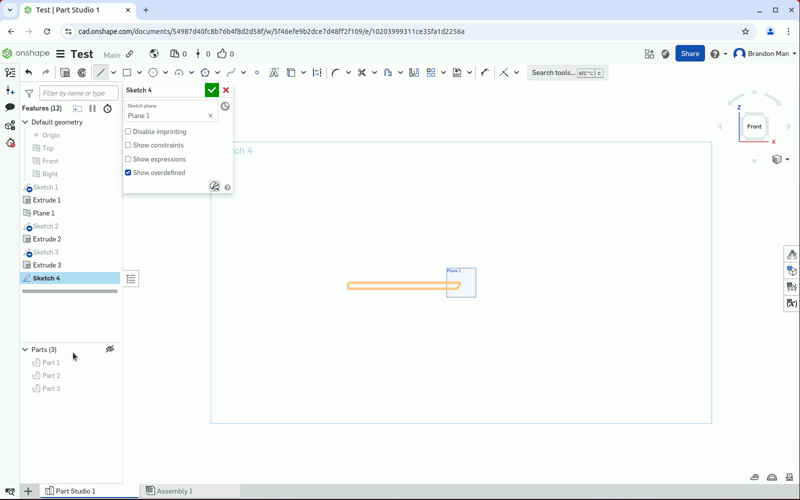
mouse_move(422, 351)
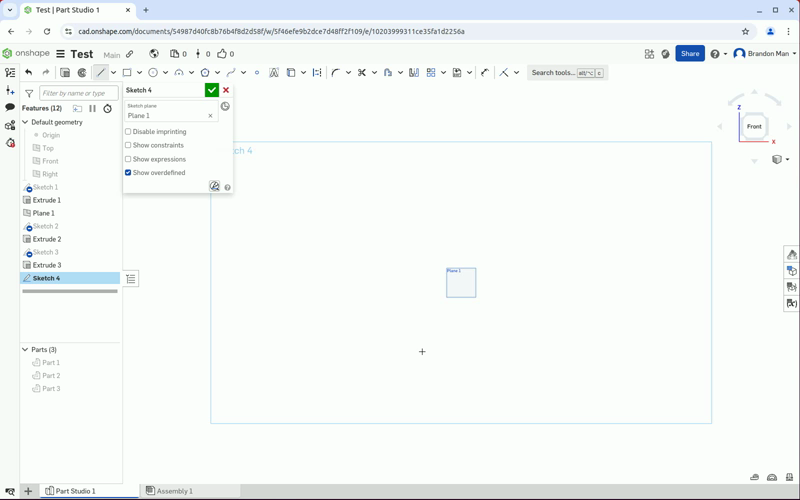
click(422, 351)
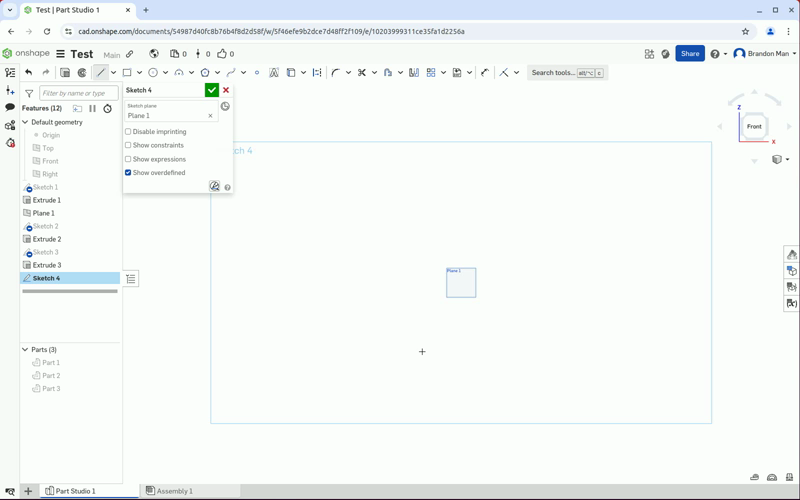
key_up(shift)
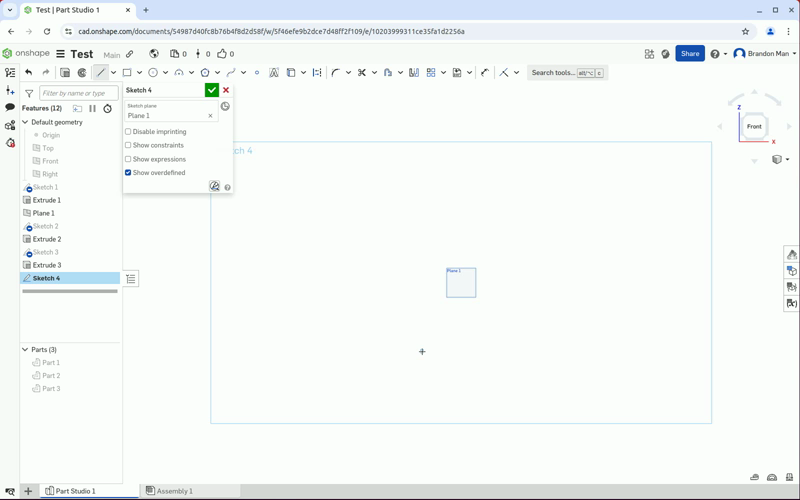
key_down(shift)
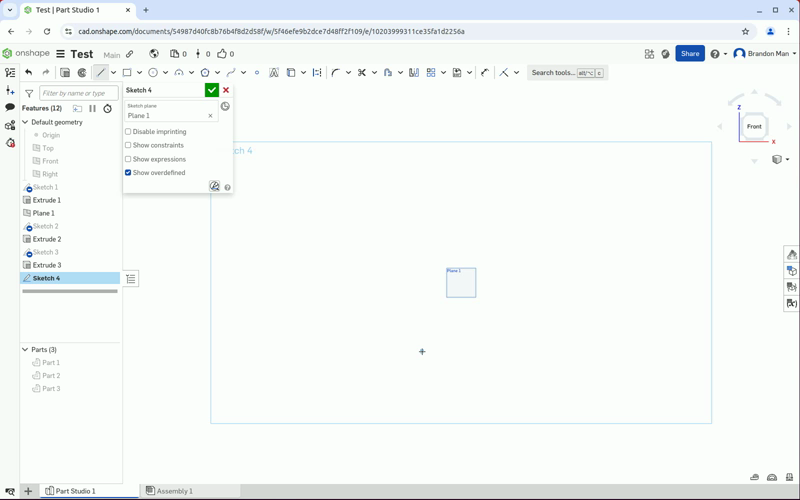
mouse_move(452, 351)
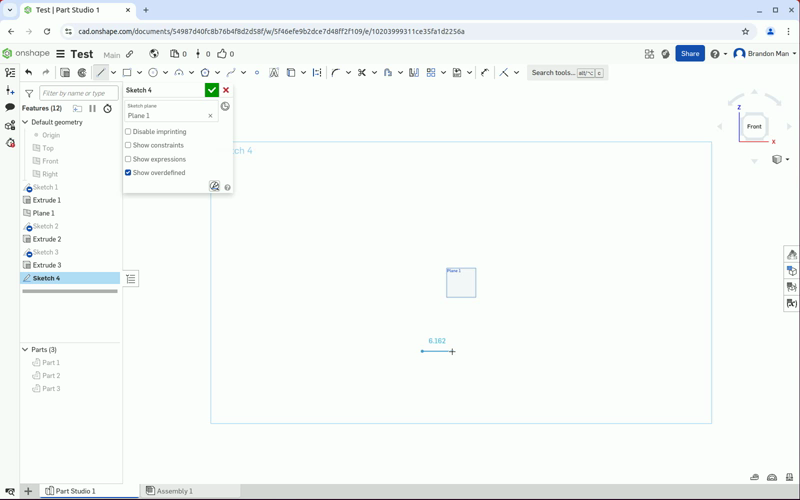
mouse_move(444, 311)
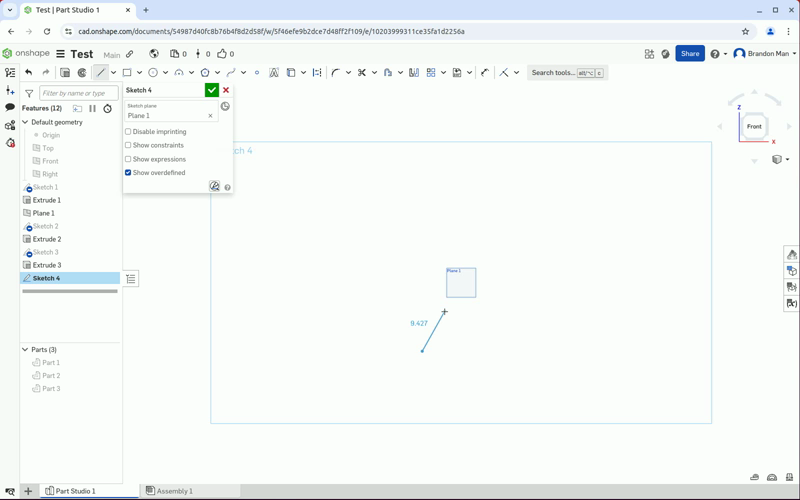
click(444, 311)
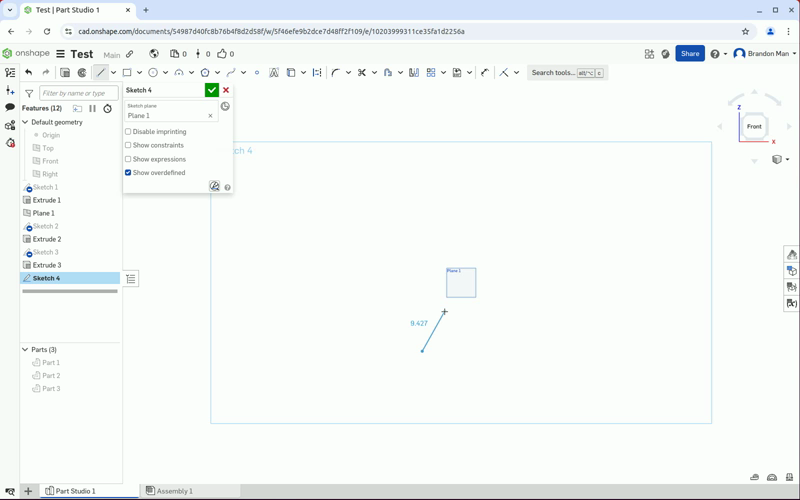
key_up(shift)
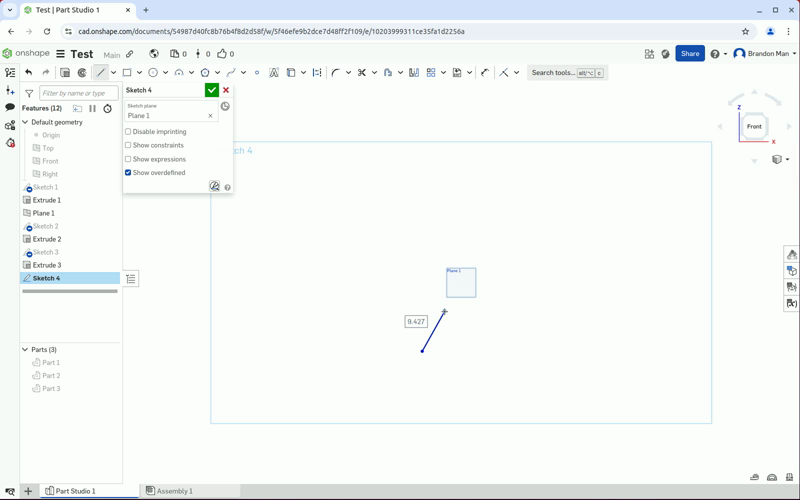
key_down(shift)
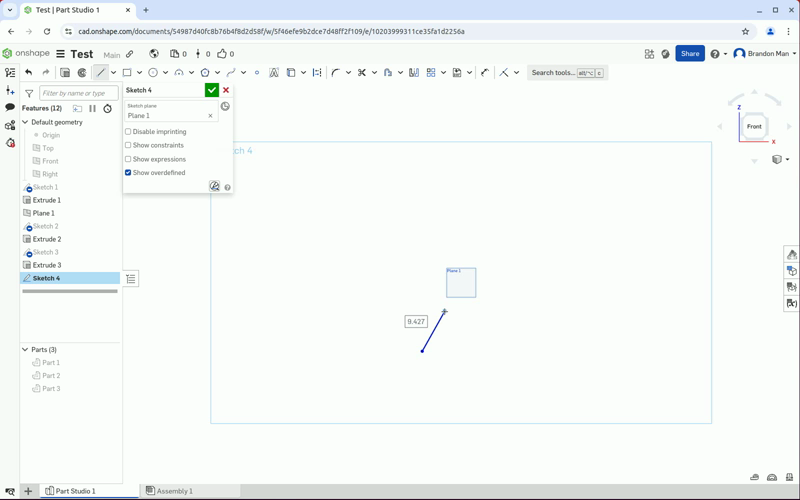
mouse_move(474, 311)
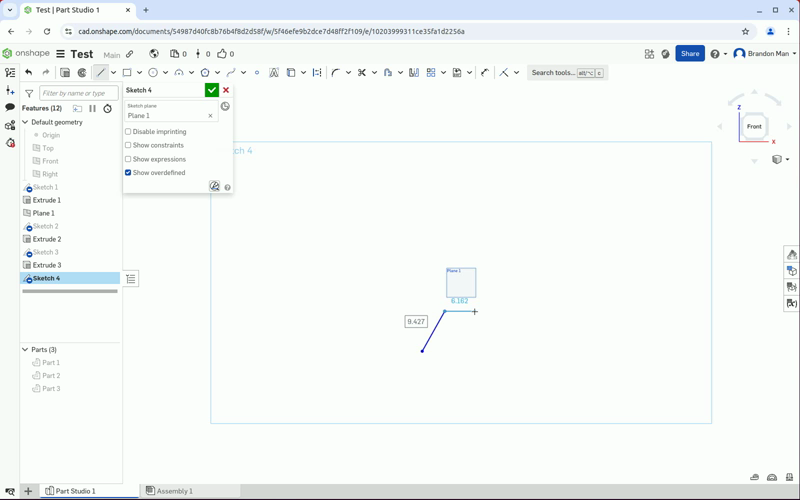
mouse_move(422, 311)
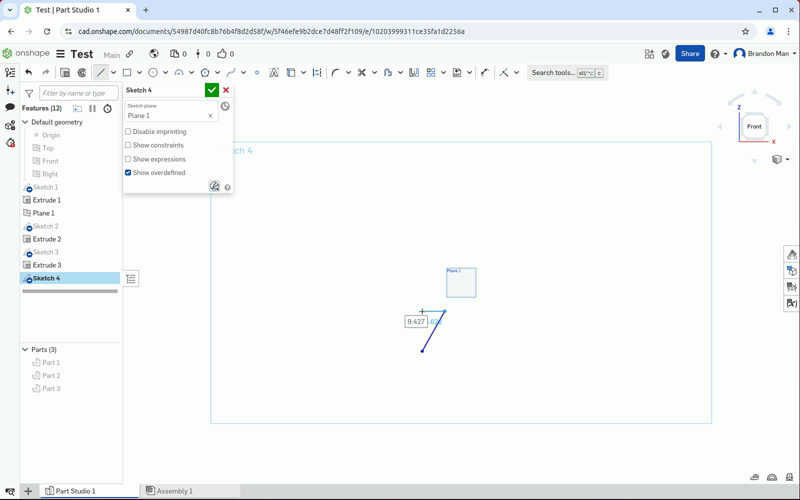
click(422, 311)
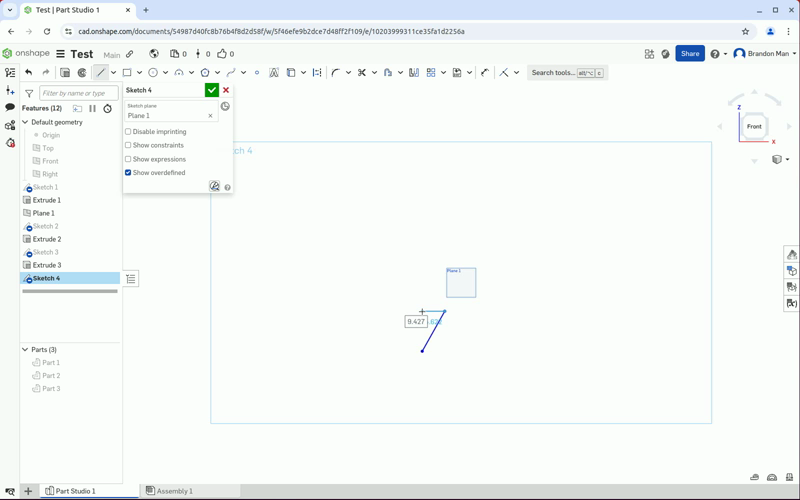
key_up(shift)
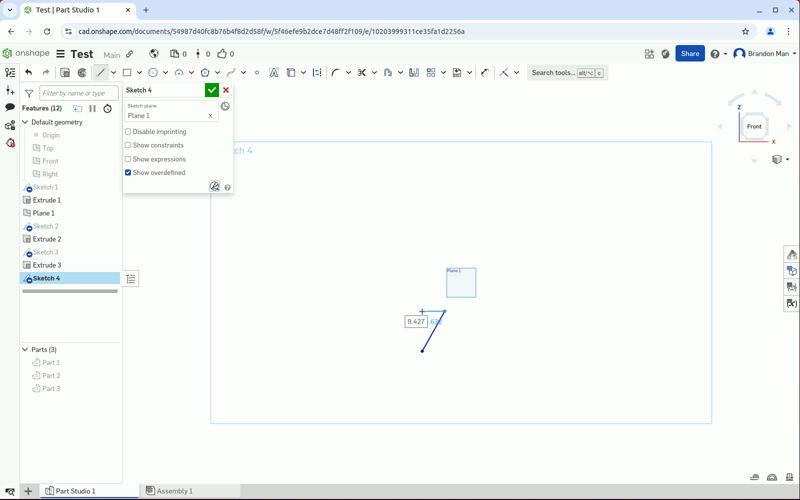
mouse_move(452, 311)
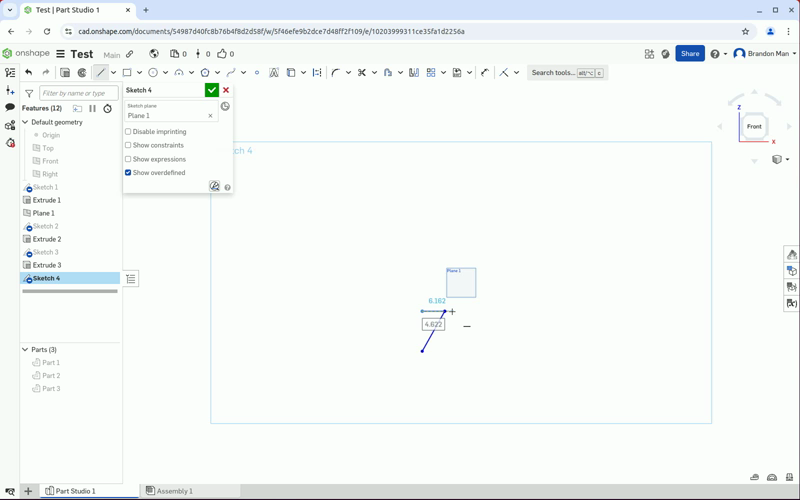
key_down(shift)
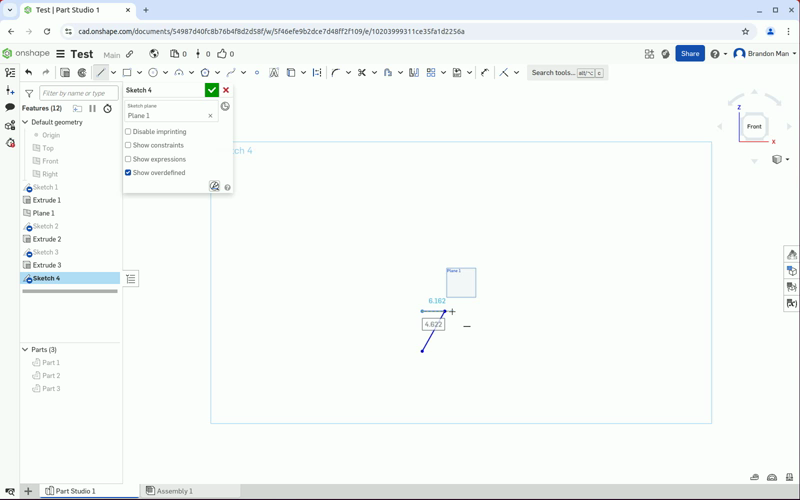
mouse_move(422, 351)
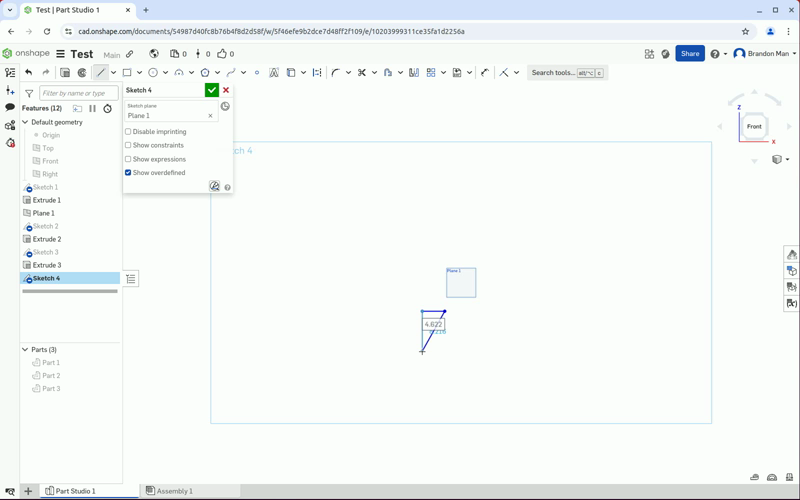
key_up(shift)
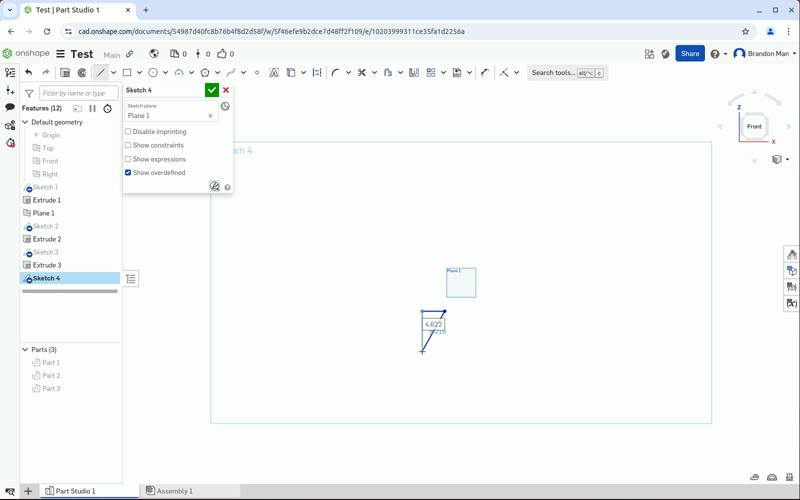
click(422, 351)
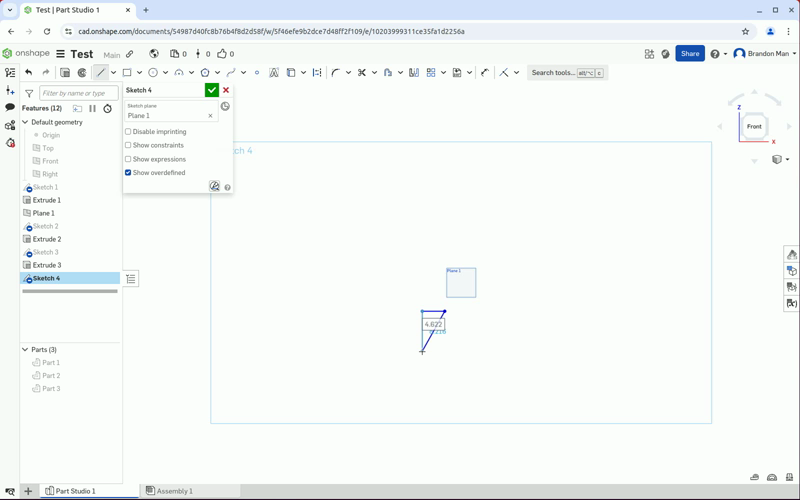
key(esc)
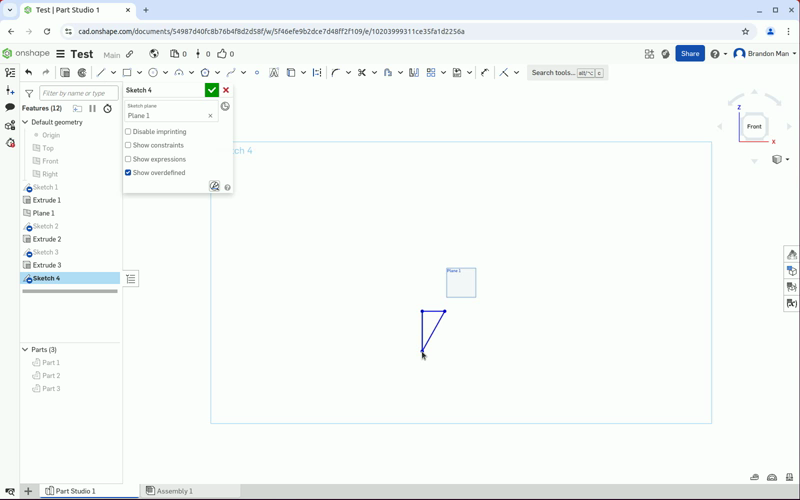
mouse_move(422, 334)
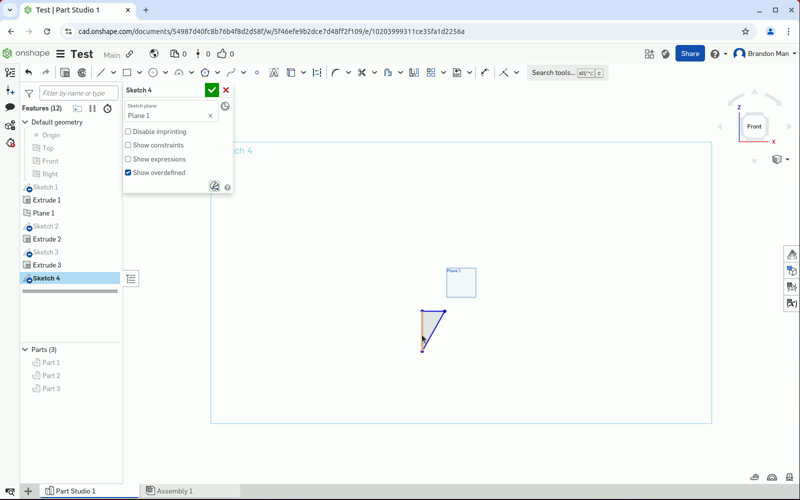
scroll(6)
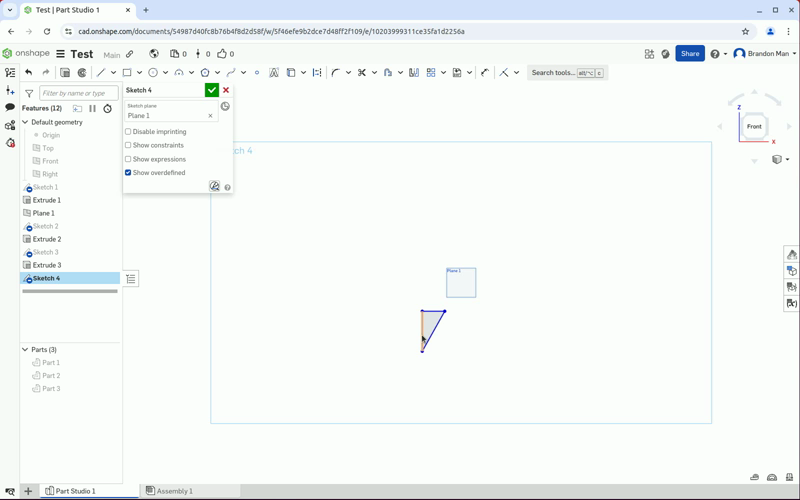
scroll(6)
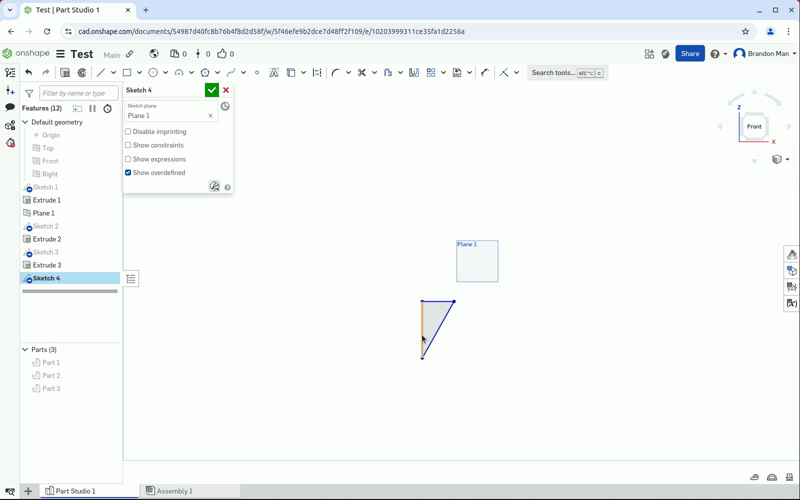
scroll(6)
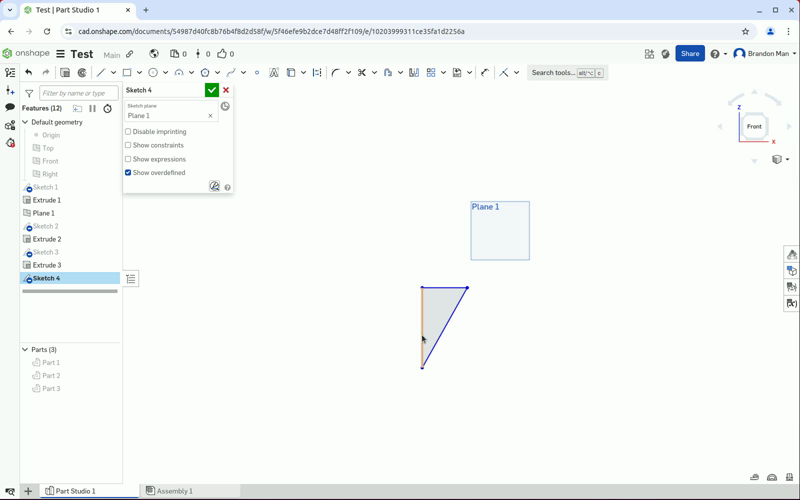
scroll(6)
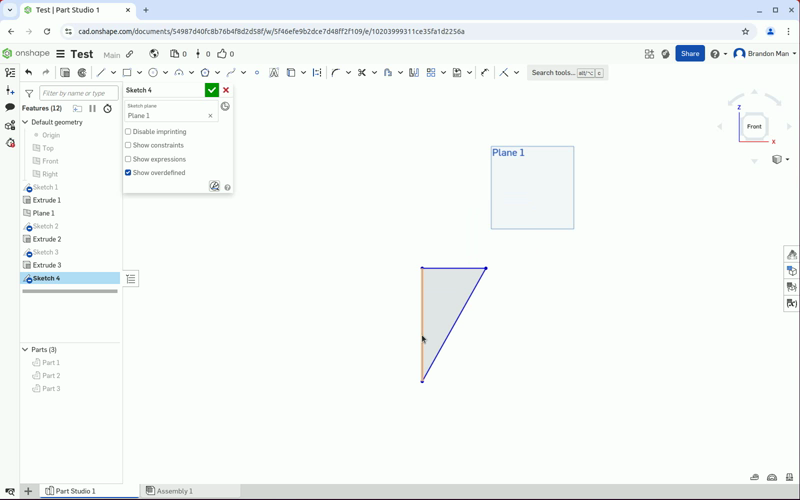
scroll(6)
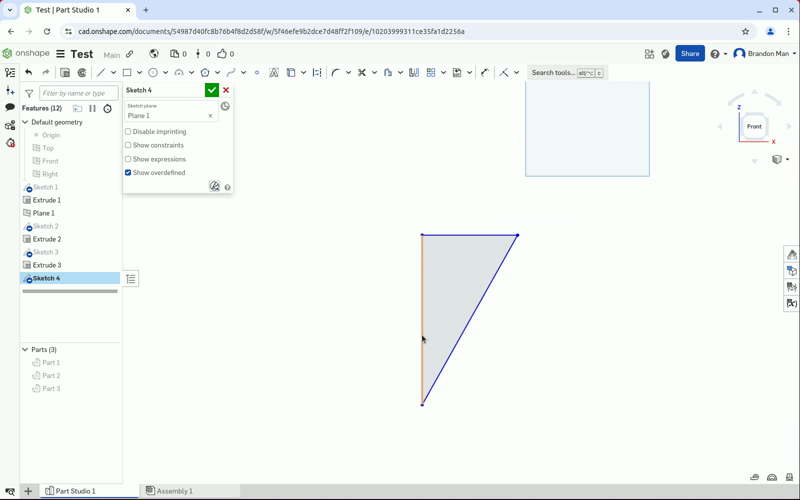
scroll(6)
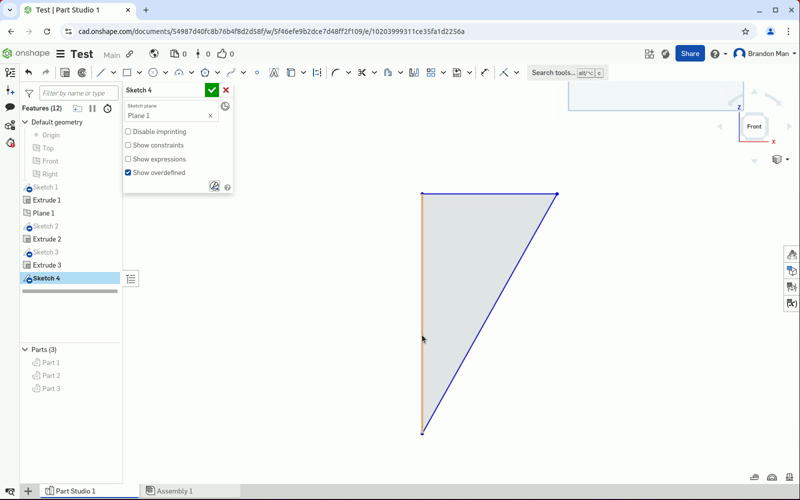
scroll(6)
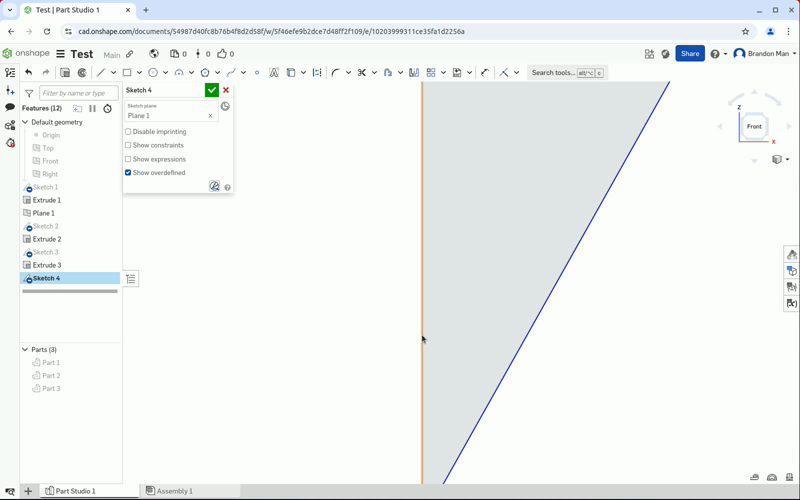
click(422, 334)
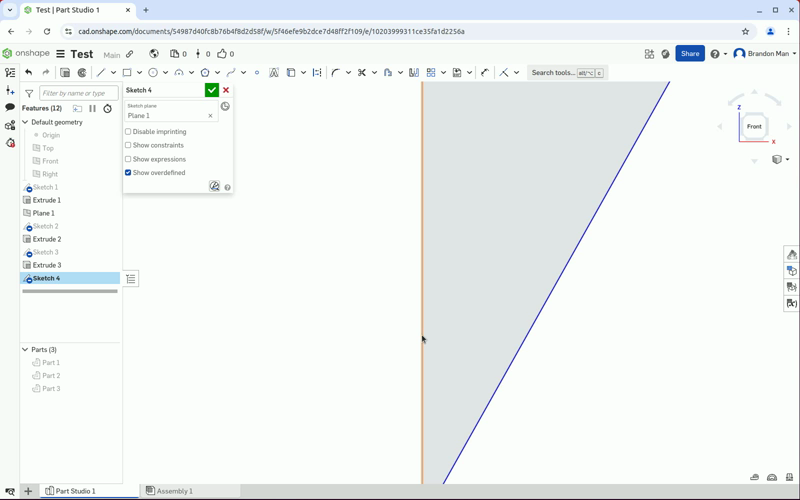
scroll(-6)
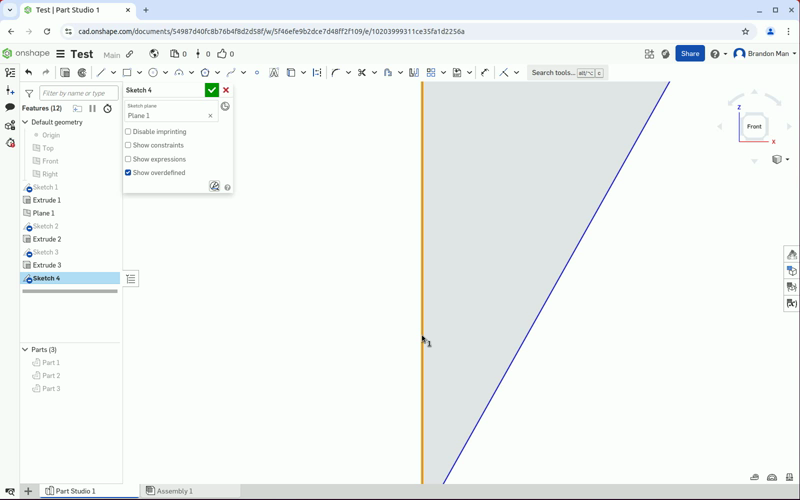
scroll(-6)
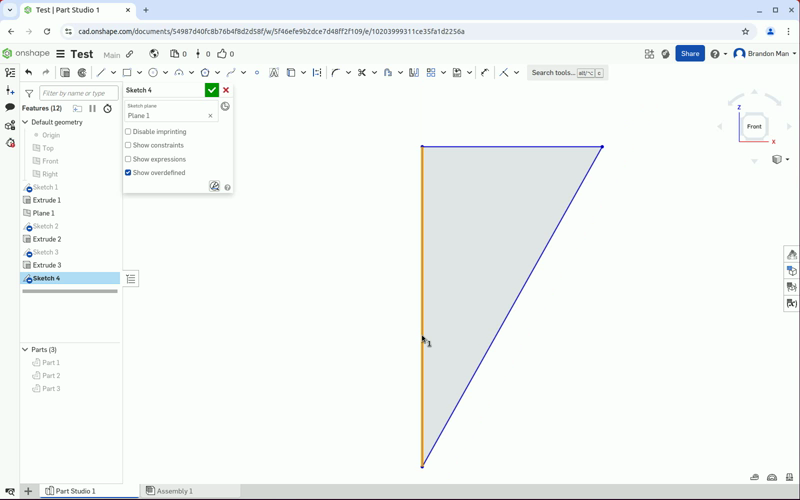
scroll(-6)
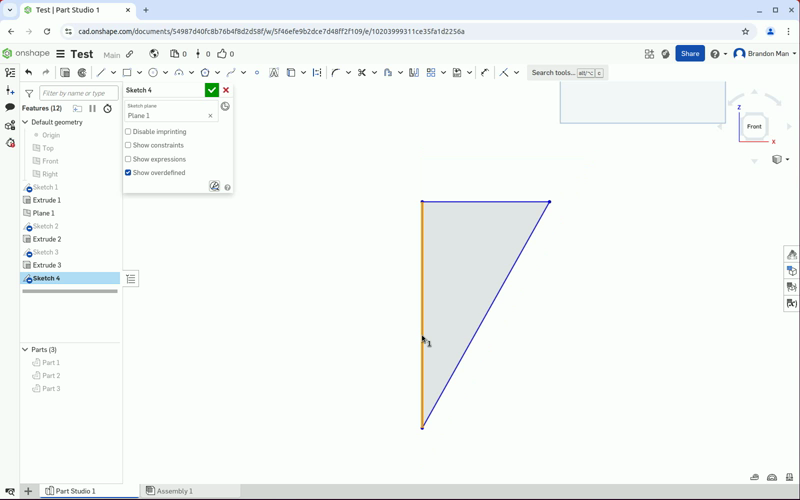
scroll(-6)
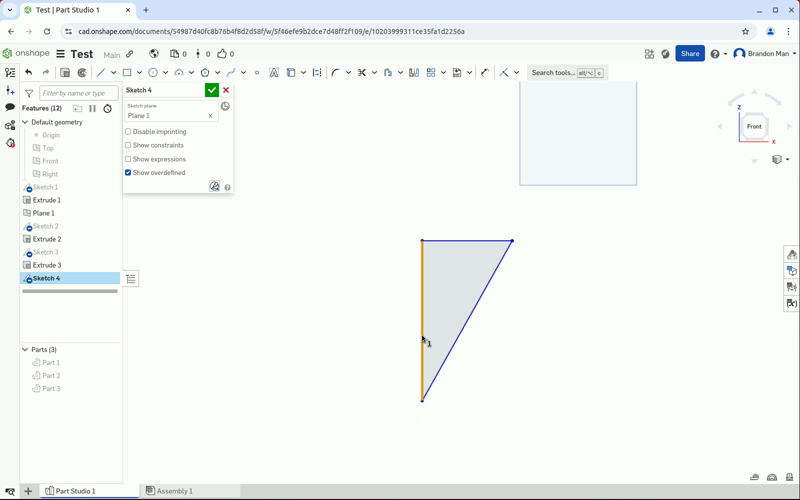
scroll(-6)
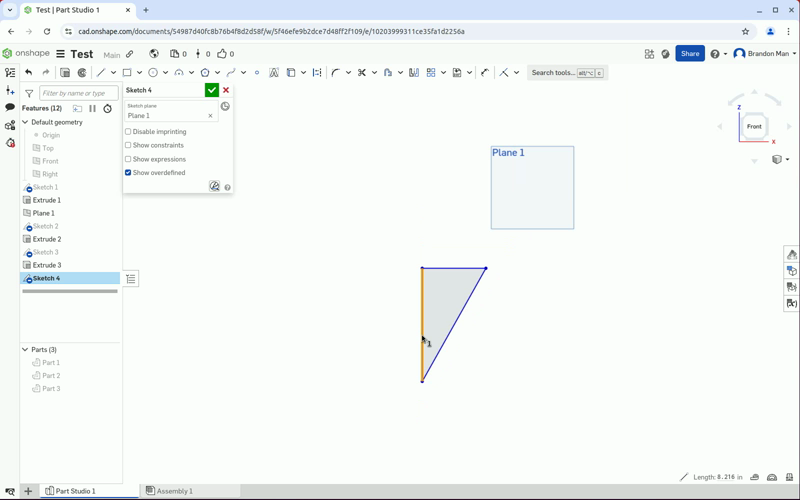
scroll(-6)
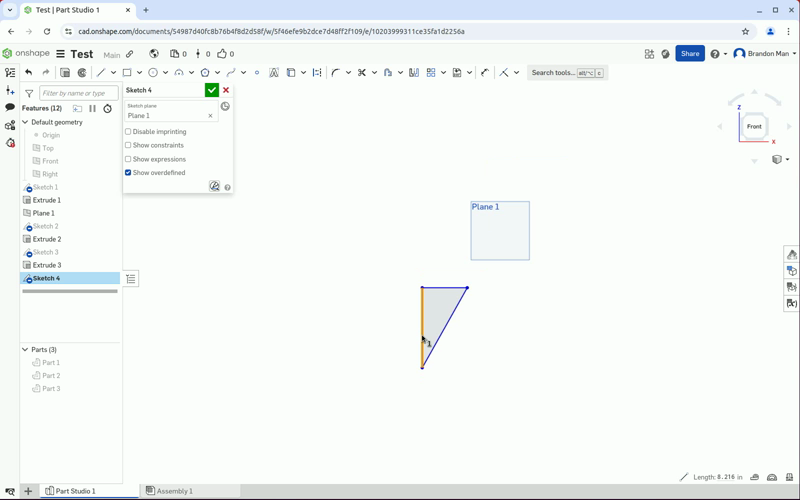
scroll(-6)
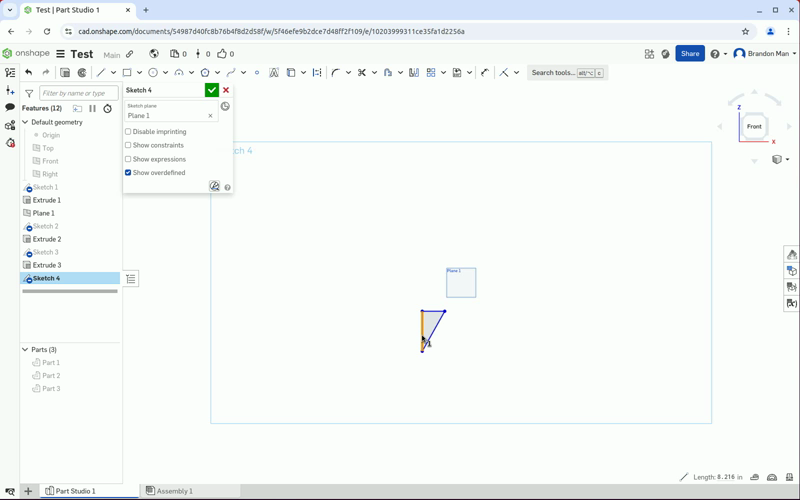
mouse_move(73, 352)
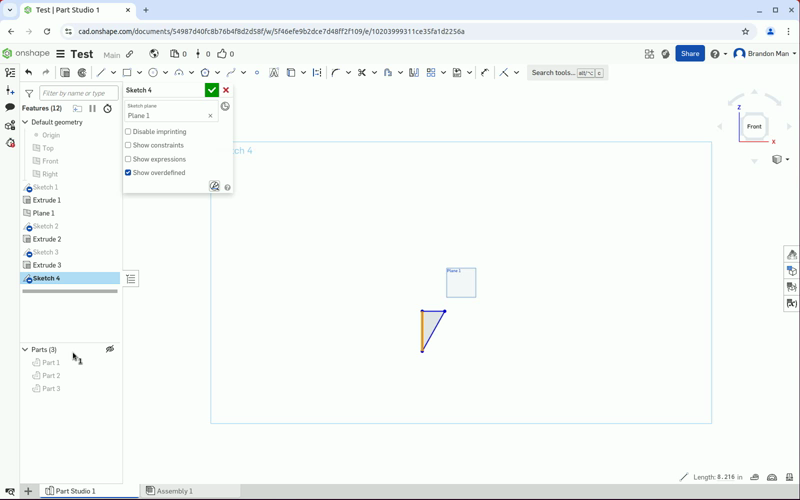
key(shift+y)
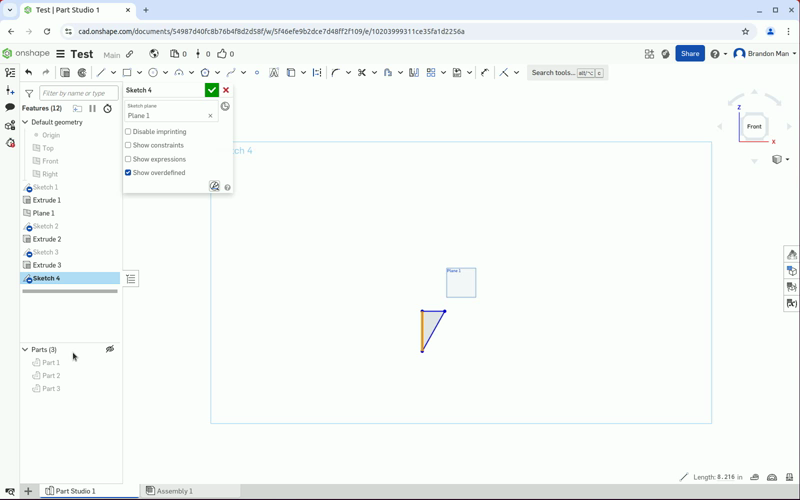
key(shift+e)
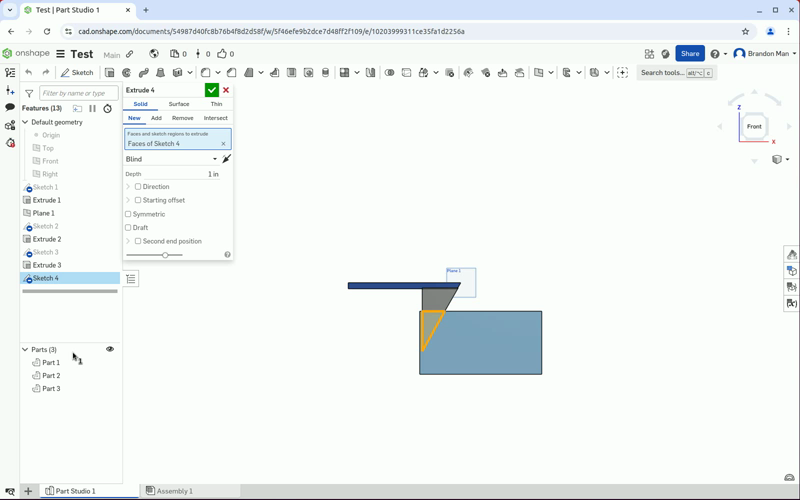
mouse_move(143, 106)
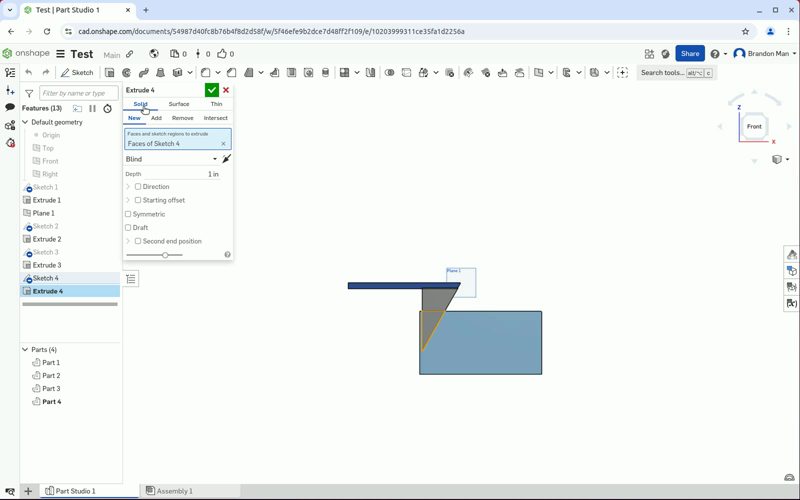
click(143, 106)
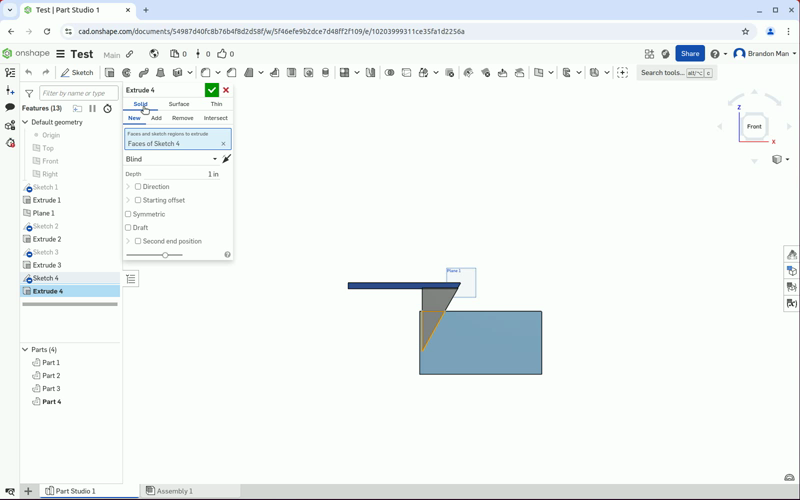
mouse_move(137, 120)
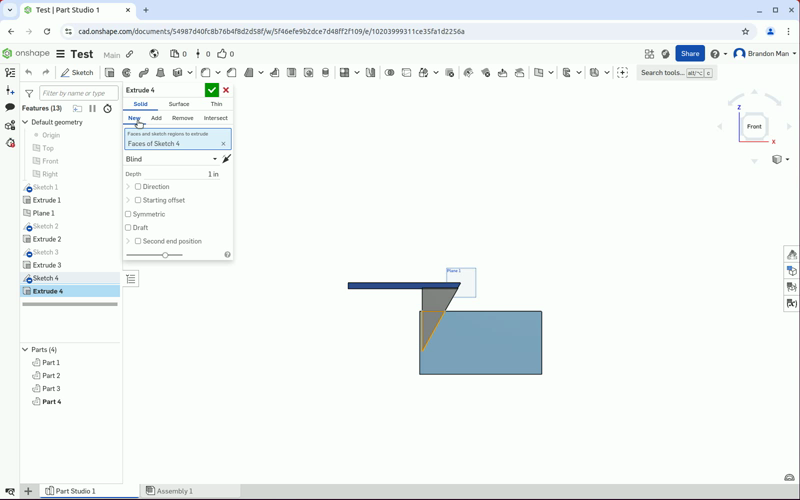
click(137, 120)
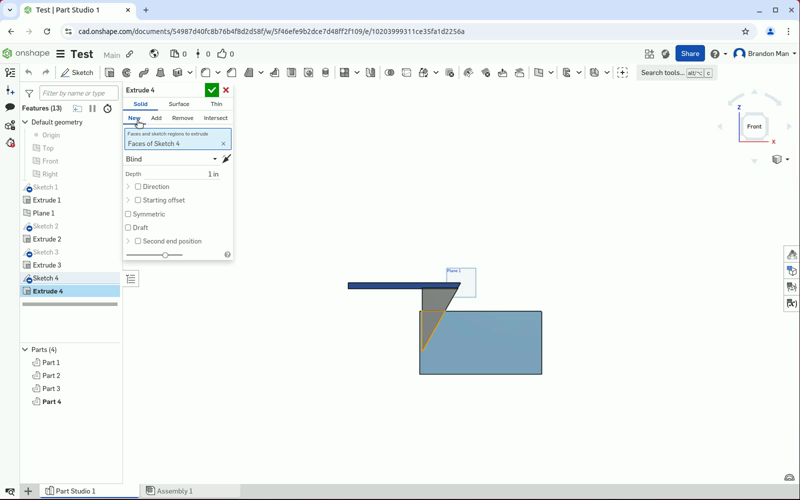
key(tab, 4)
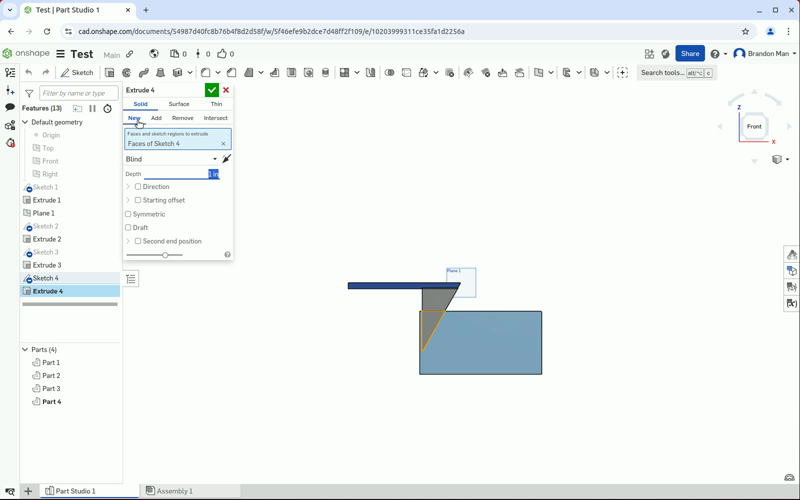
text(3.851)
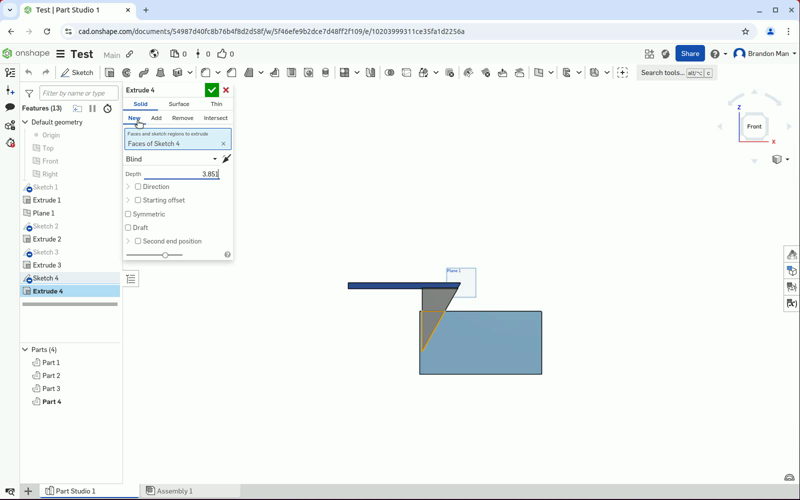
key(enter)
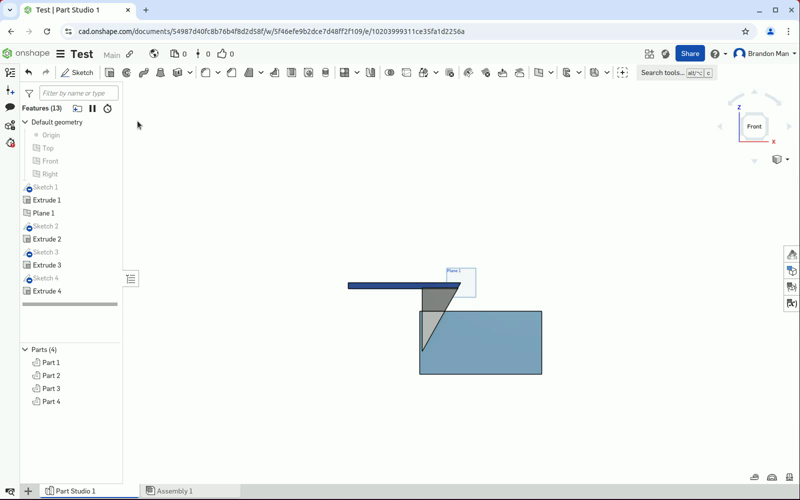
key(shift+h)
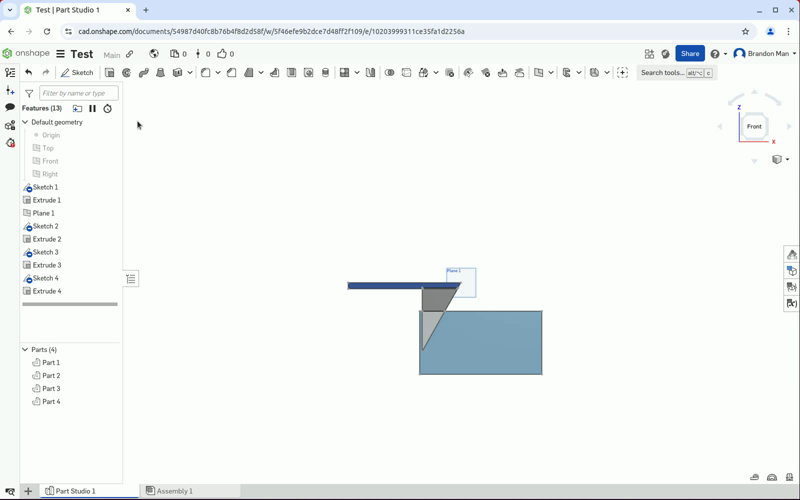
key(shift+h)
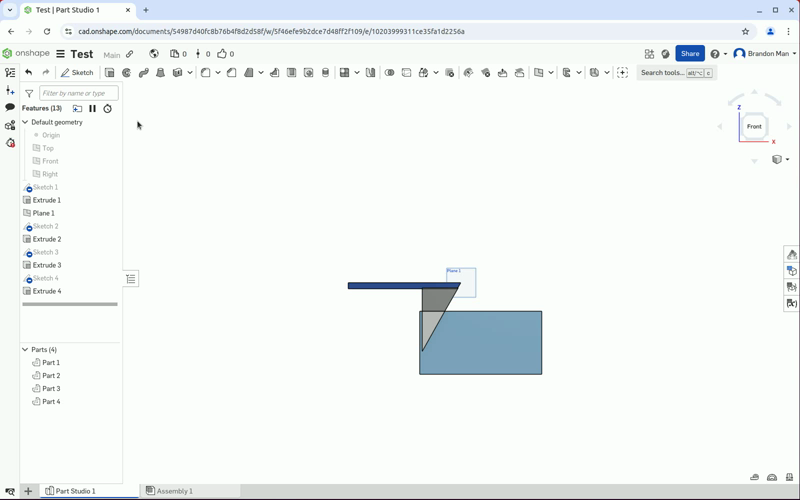
mouse_move(73, 189)
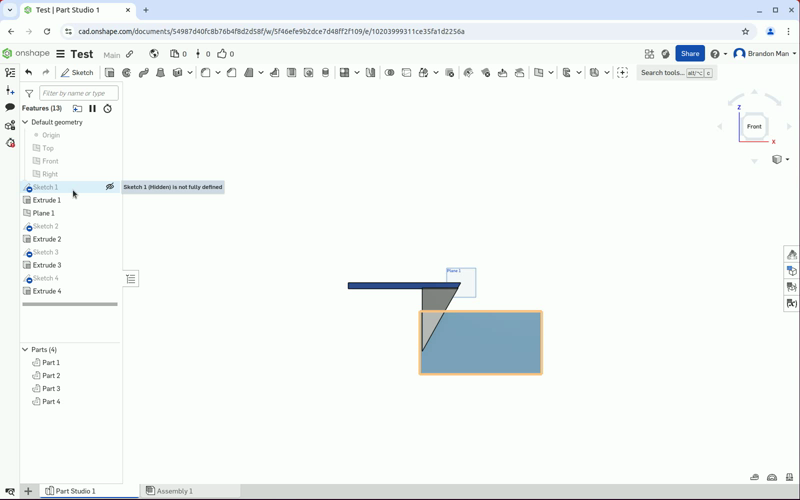
click(73, 189)
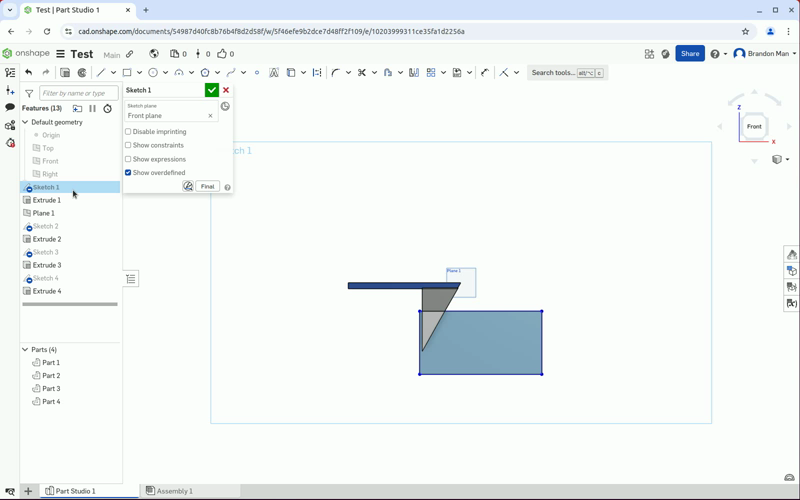
mouse_move(229, 92)
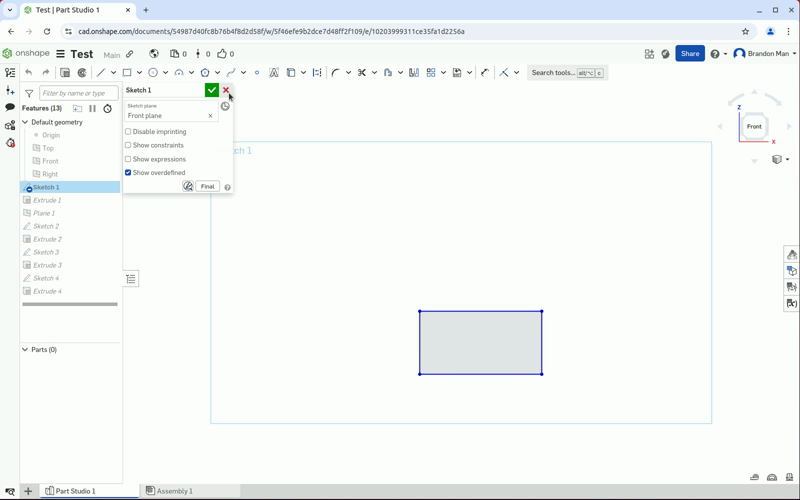
click(229, 92)
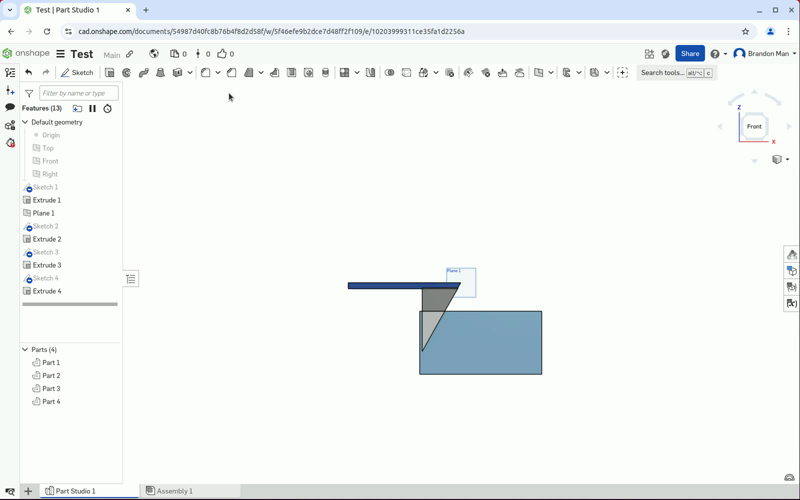
mouse_move(541, 75)
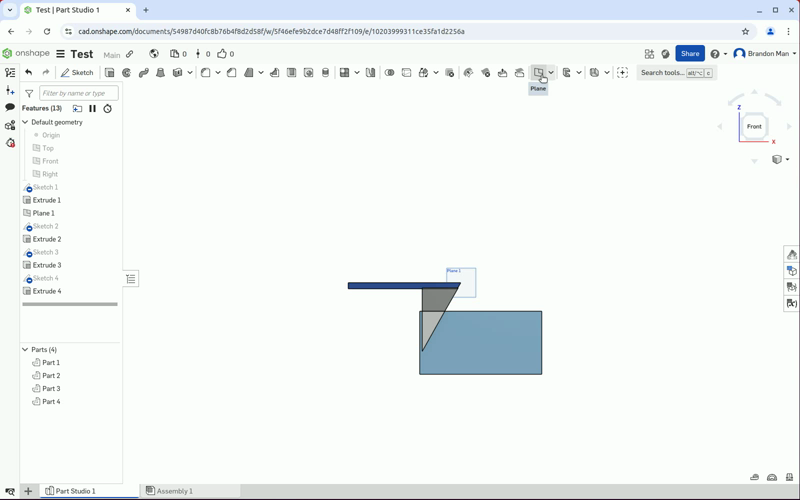
click(541, 75)
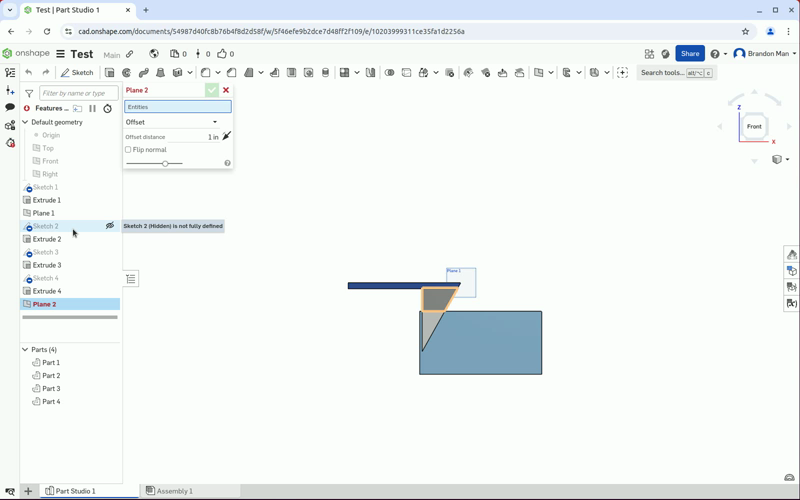
scroll(3)
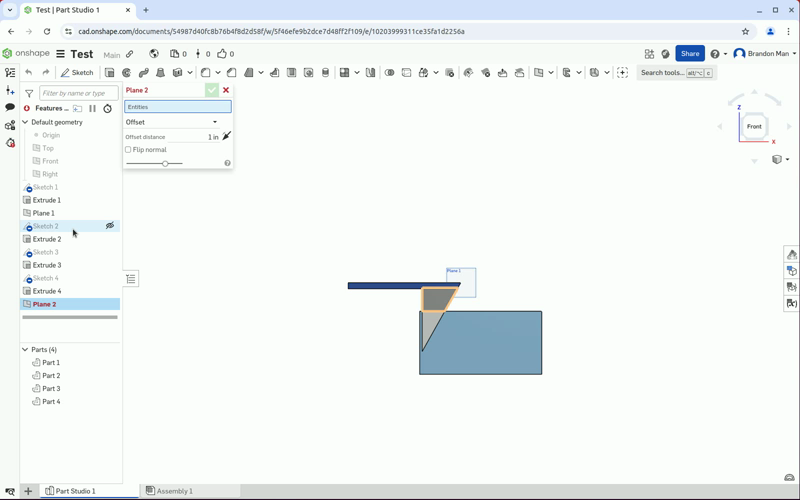
mouse_move(73, 163)
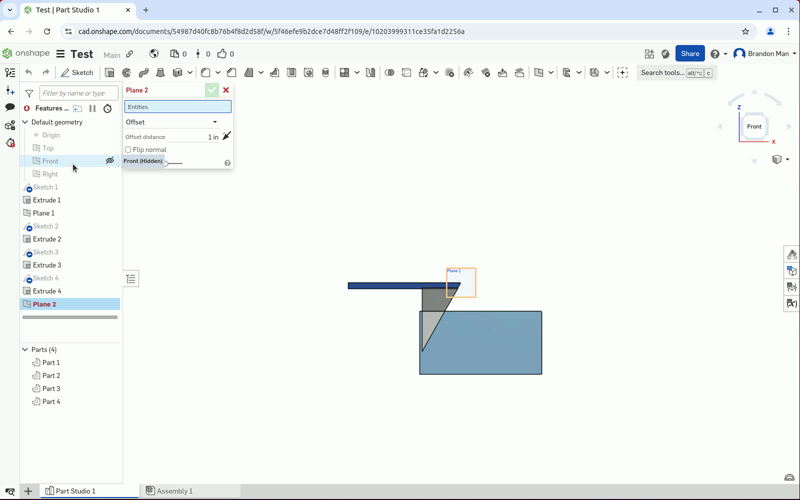
click(73, 163)
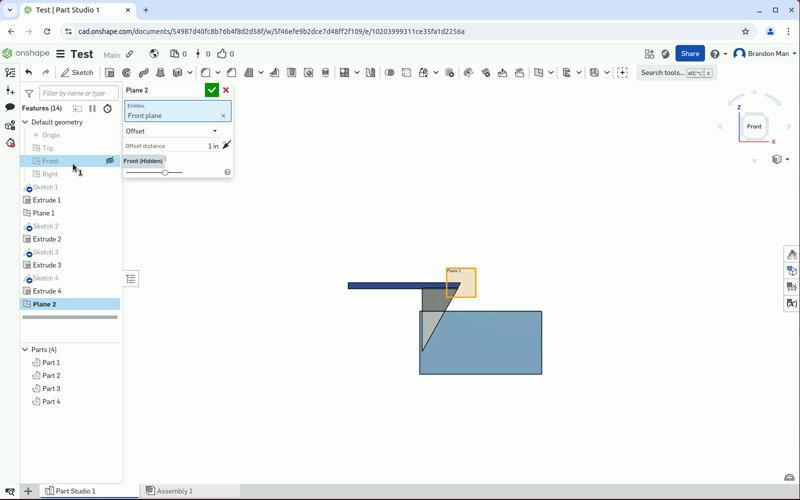
key(tab, 2)
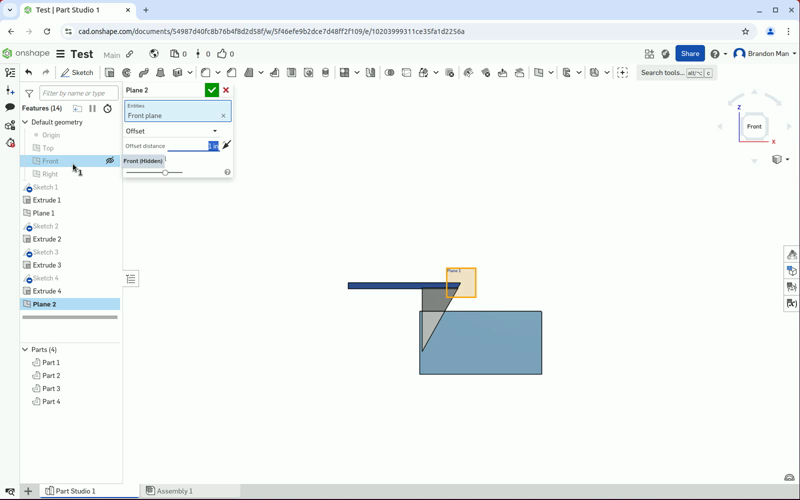
text(11.554)
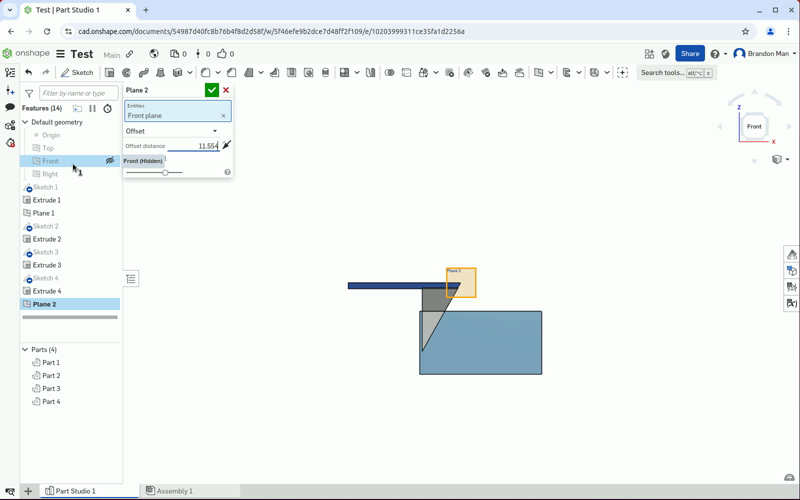
key(enter, 2)
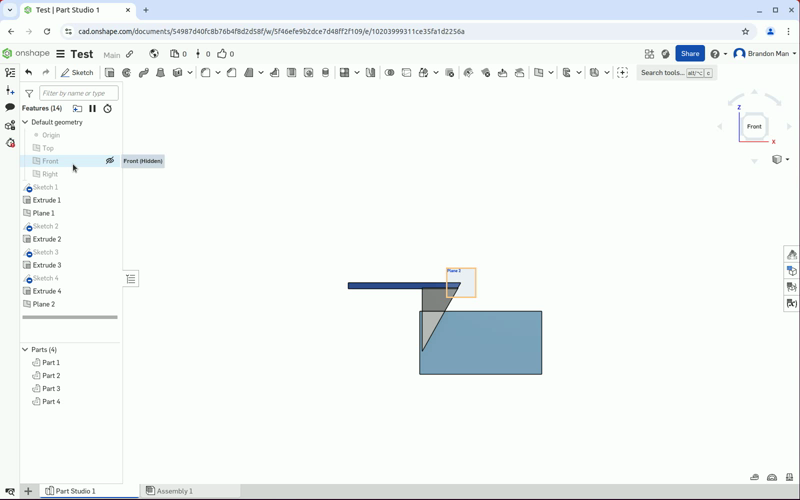
key(shift+s)
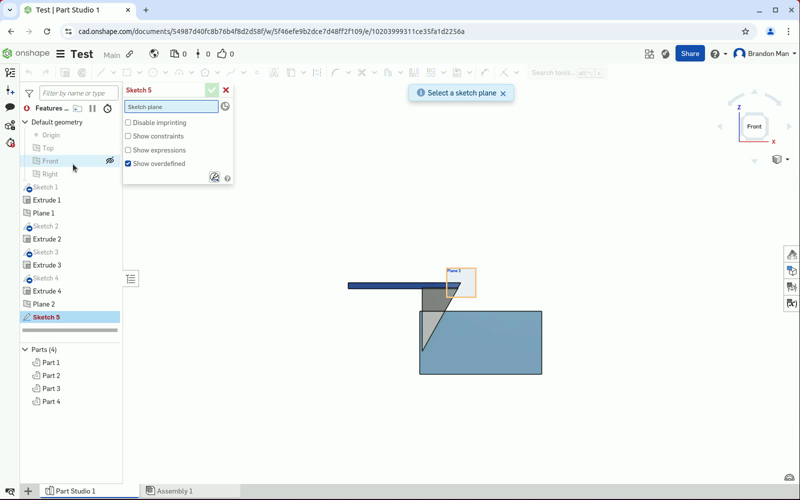
mouse_move(73, 306)
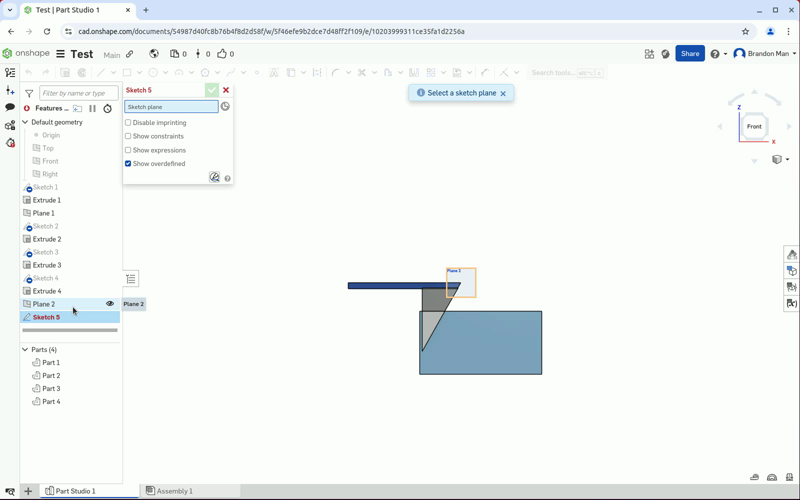
click(73, 306)
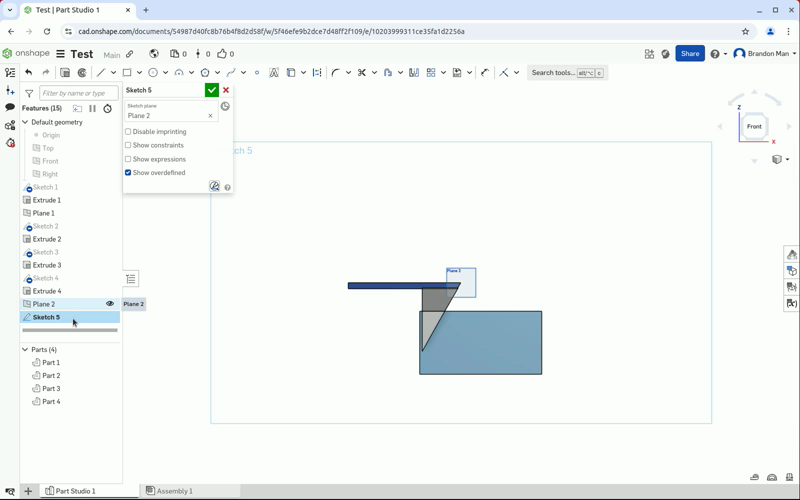
mouse_move(73, 352)
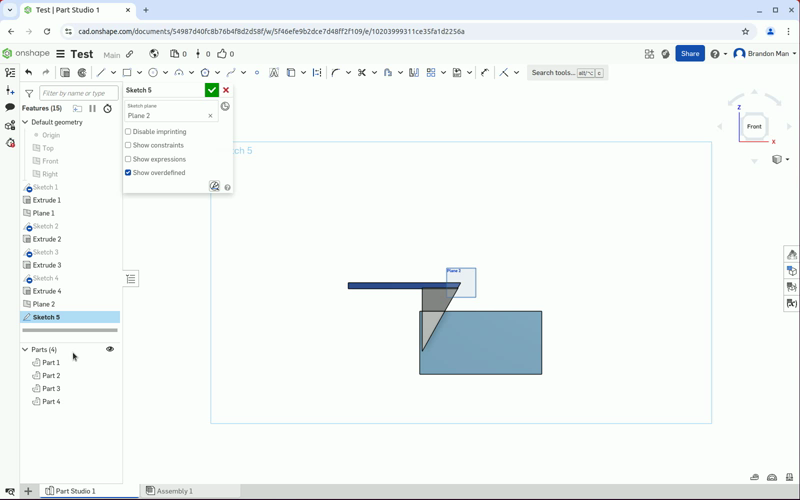
key(y)
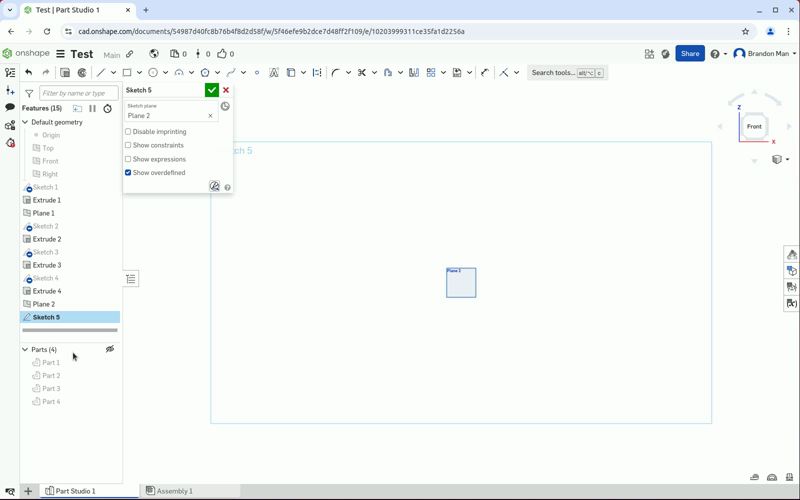
key(l)
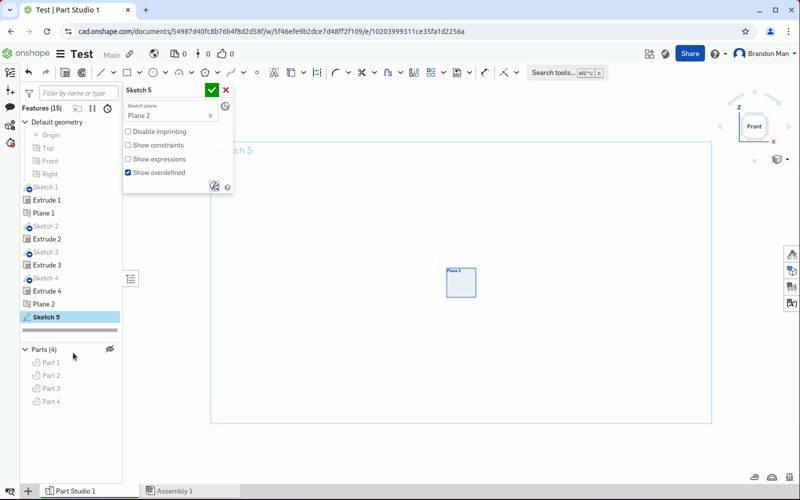
key_down(shift)
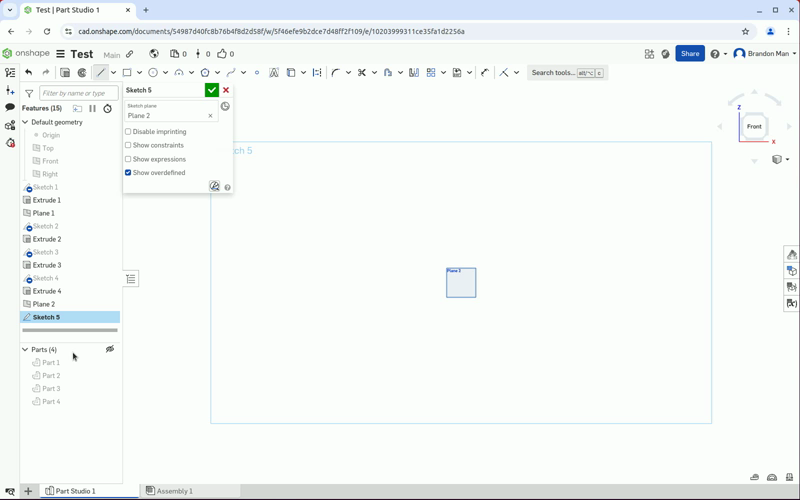
mouse_move(419, 351)
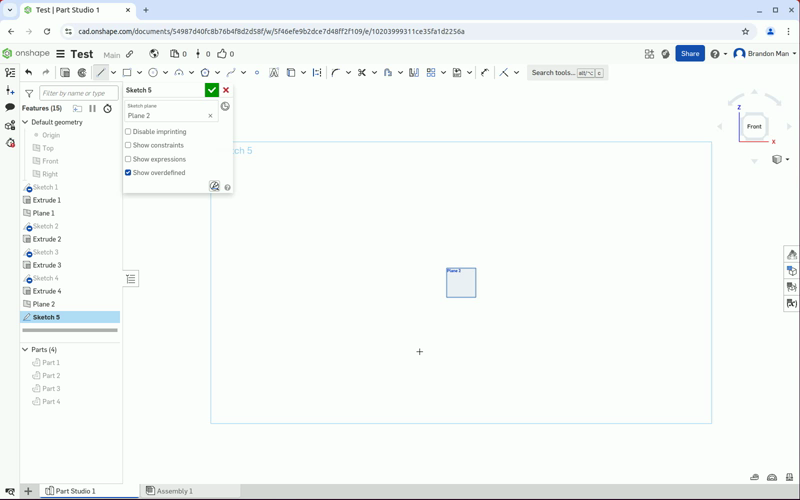
click(419, 351)
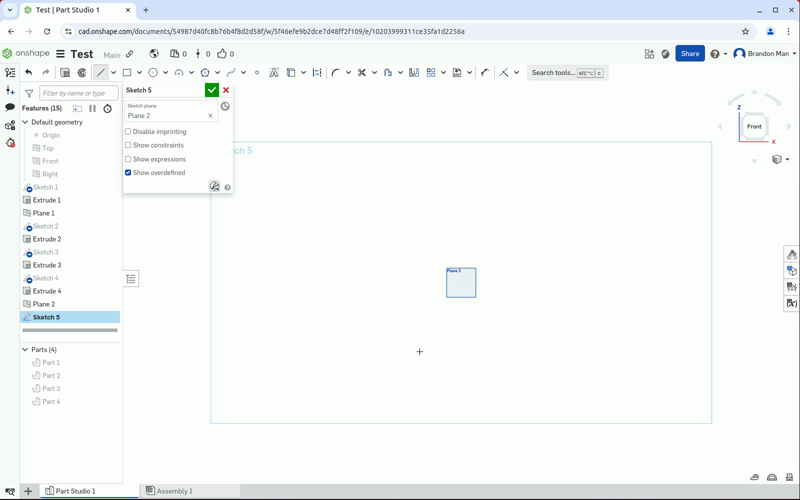
key_up(shift)
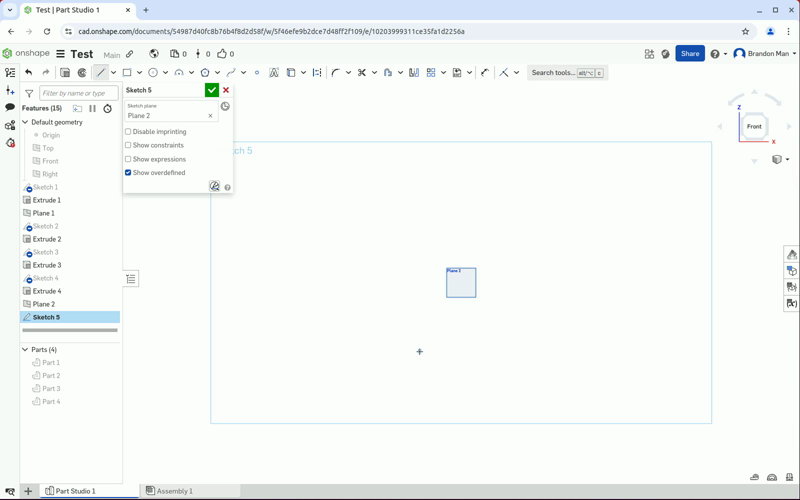
key_down(shift)
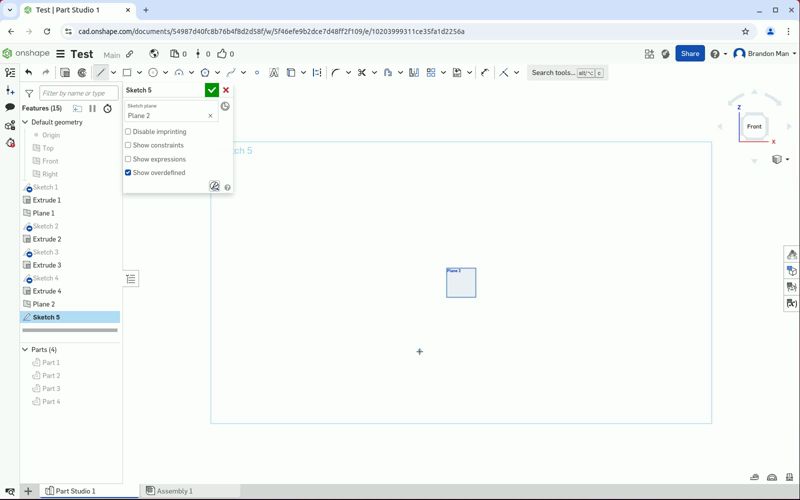
mouse_move(449, 351)
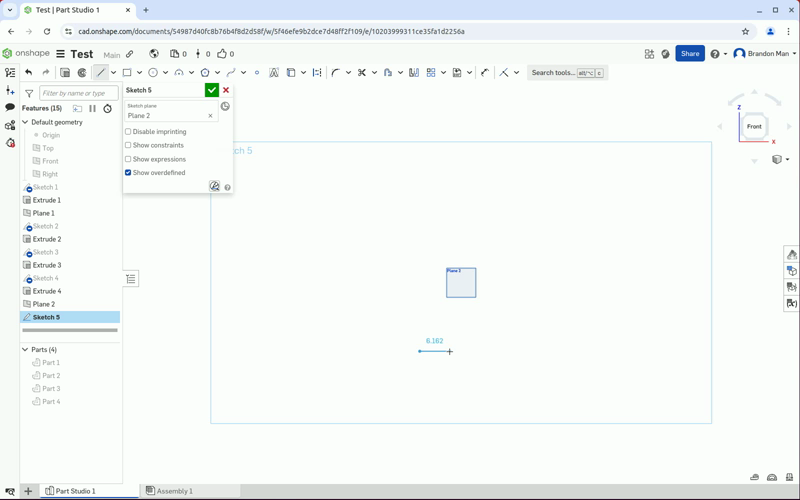
mouse_move(421, 351)
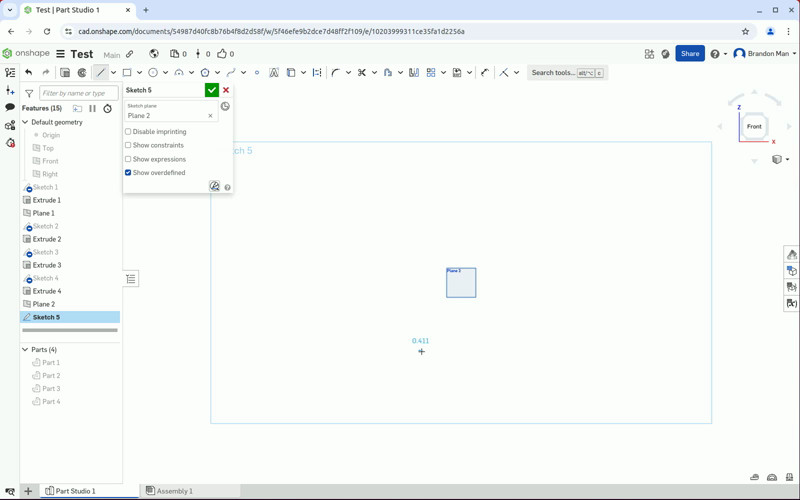
scroll(6)
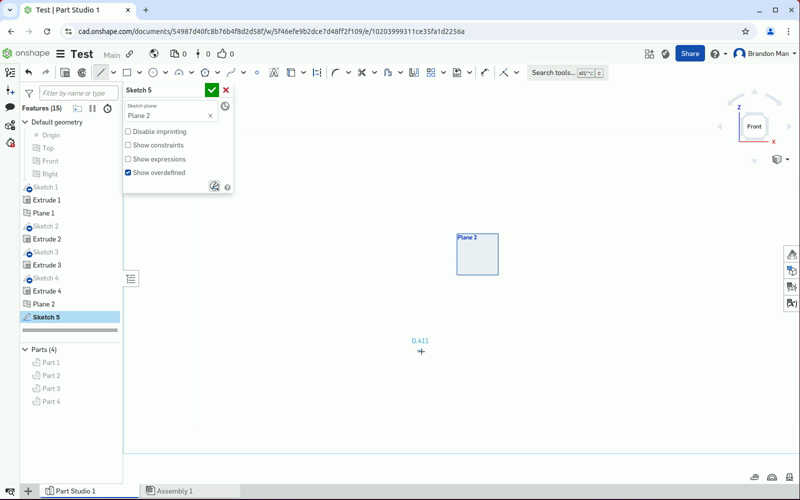
scroll(6)
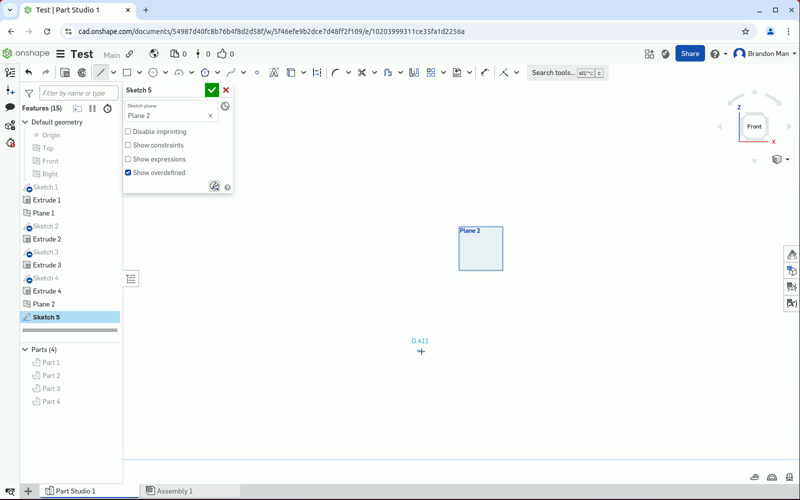
scroll(6)
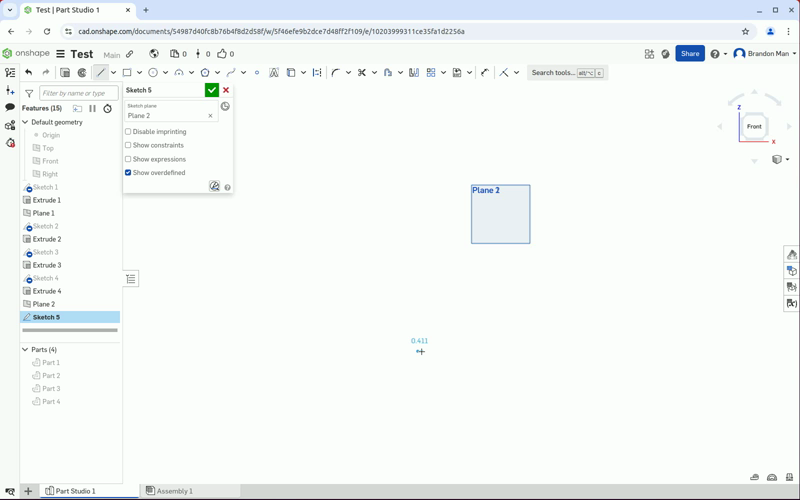
scroll(6)
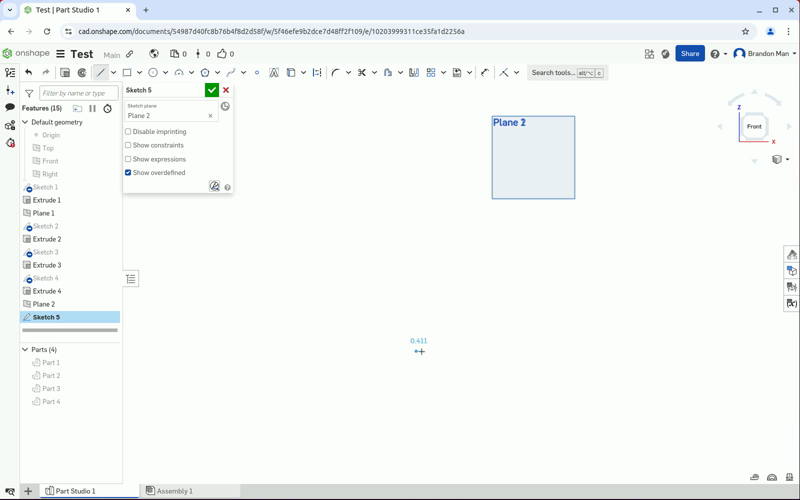
scroll(6)
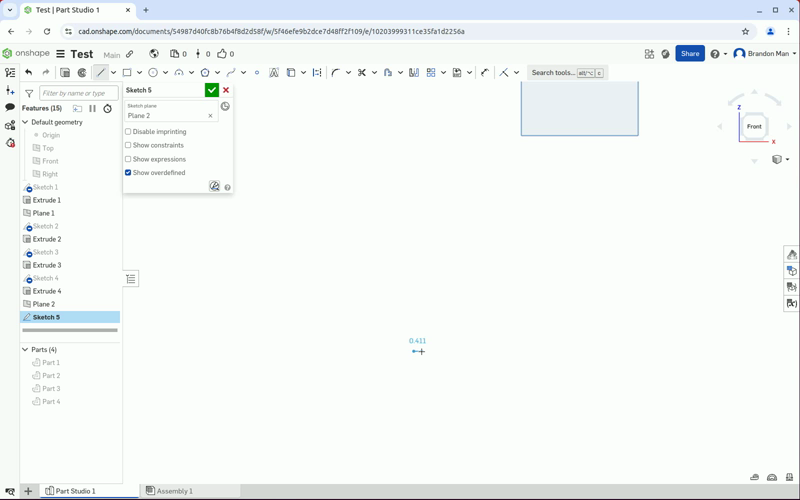
scroll(6)
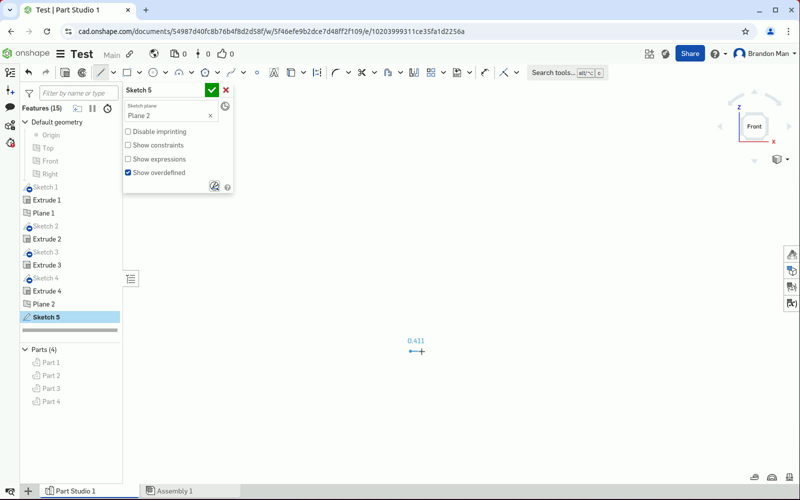
scroll(6)
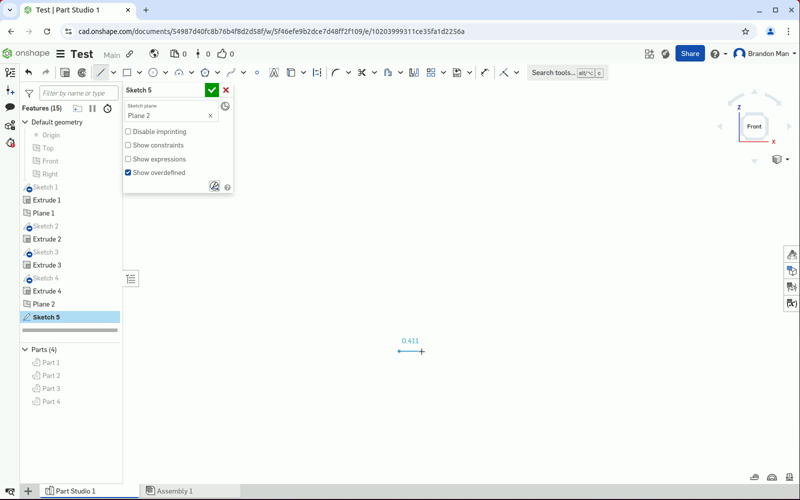
click(421, 351)
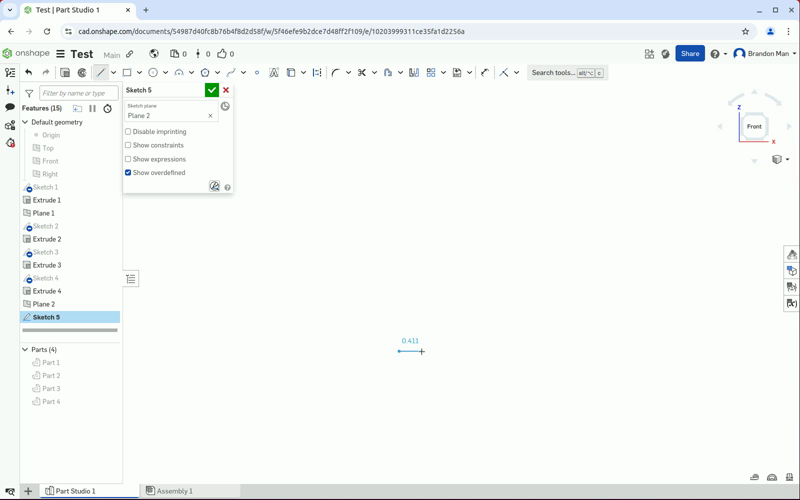
scroll(-6)
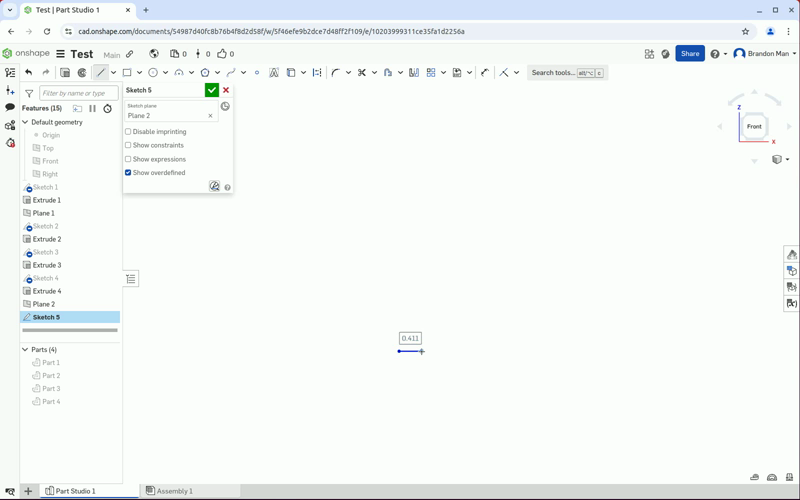
scroll(-6)
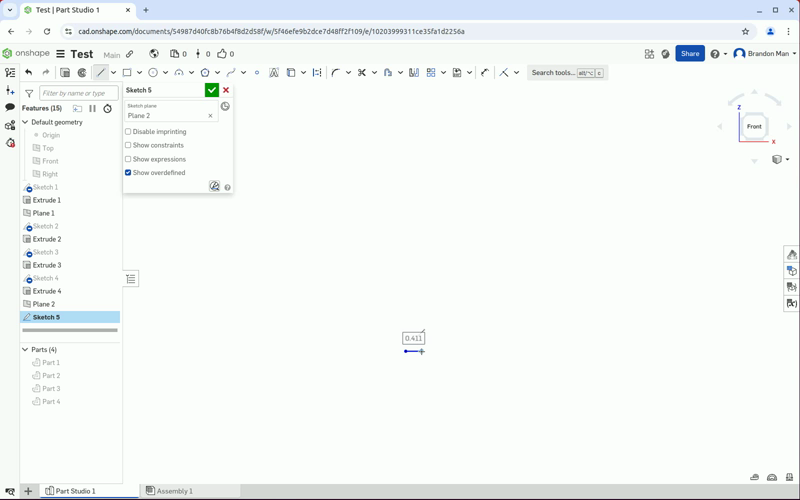
scroll(-6)
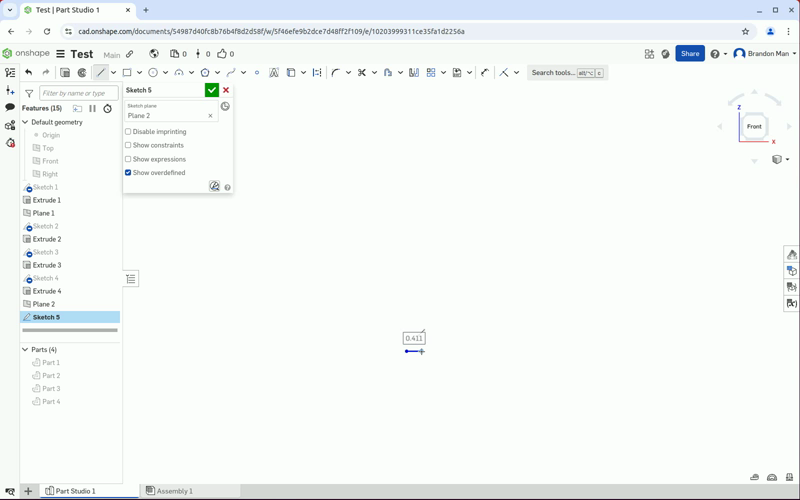
scroll(-6)
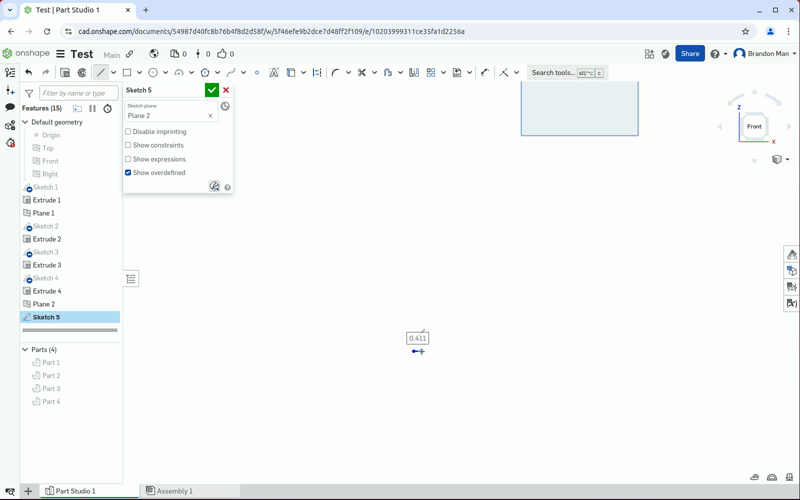
scroll(-6)
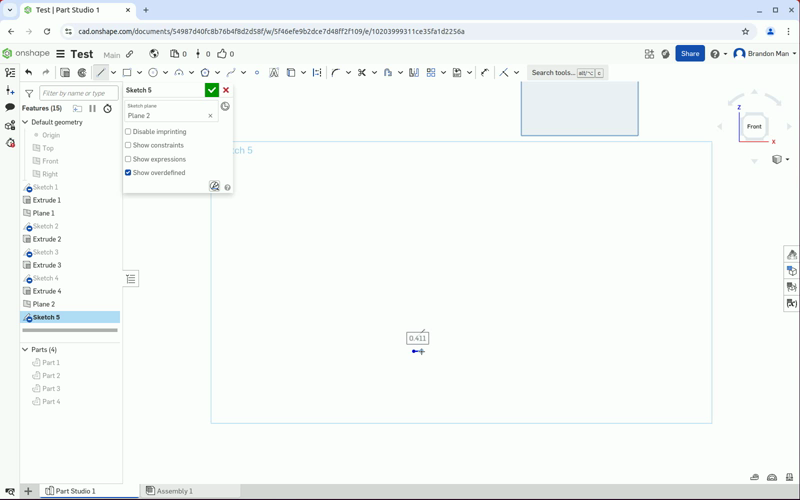
scroll(-6)
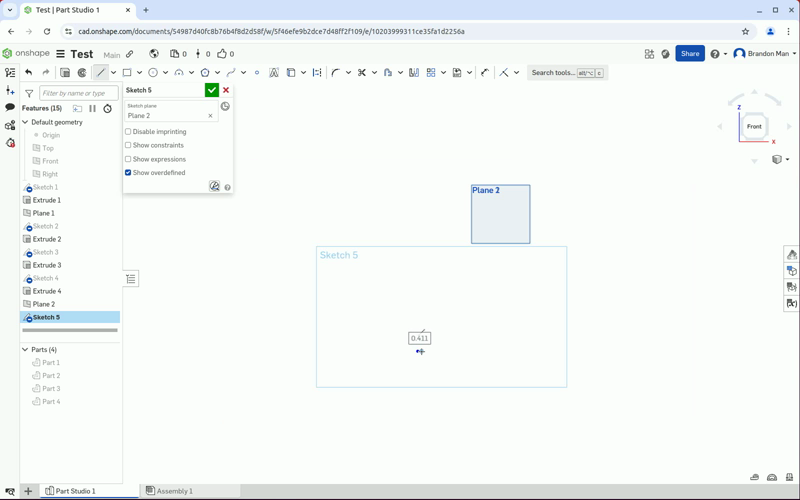
scroll(-6)
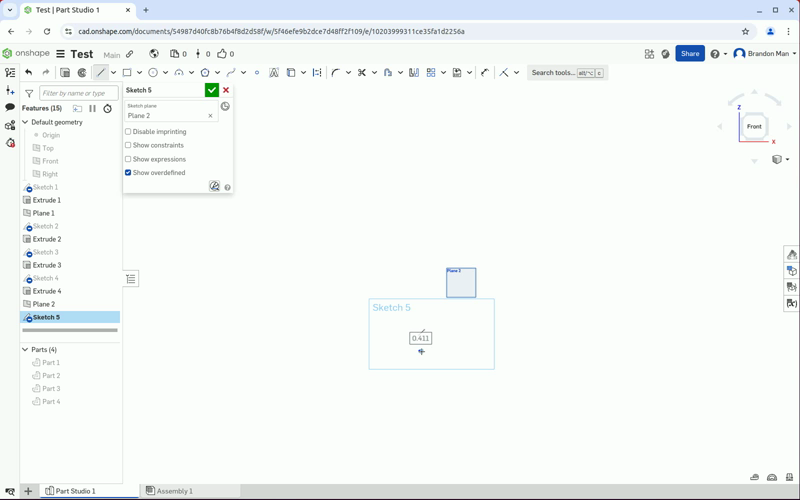
key_up(shift)
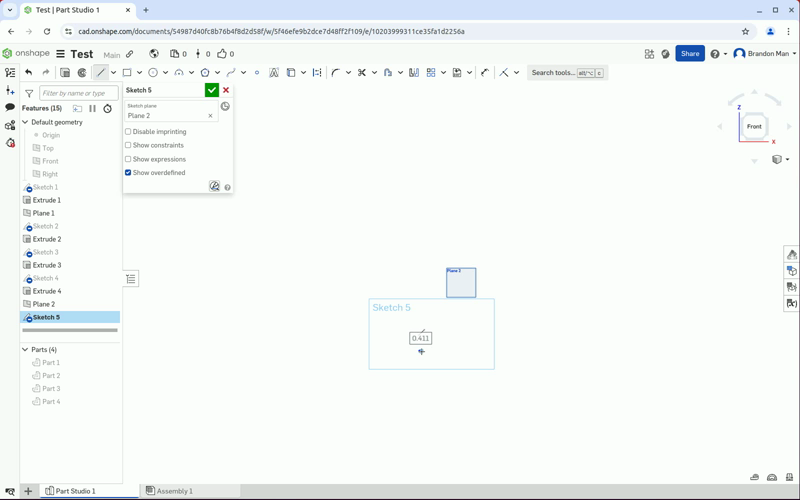
key_down(shift)
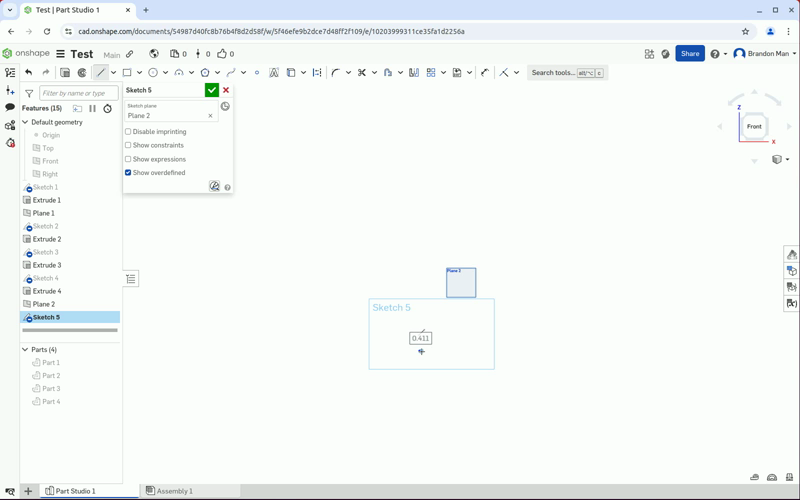
mouse_move(451, 351)
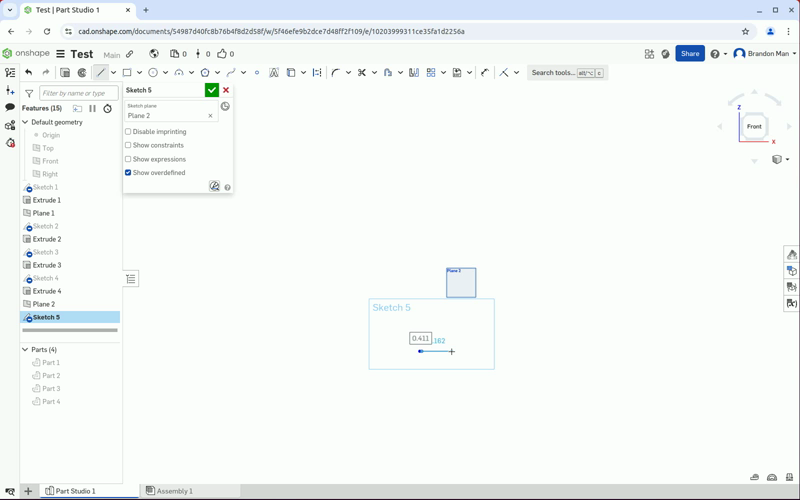
mouse_move(421, 311)
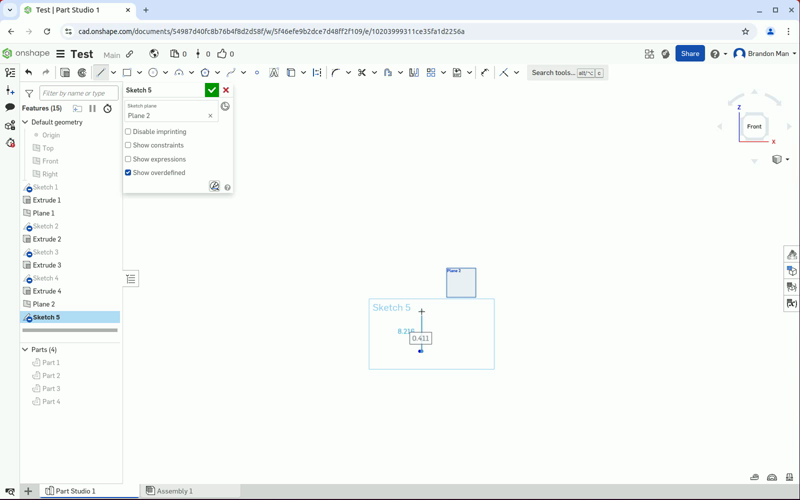
click(421, 311)
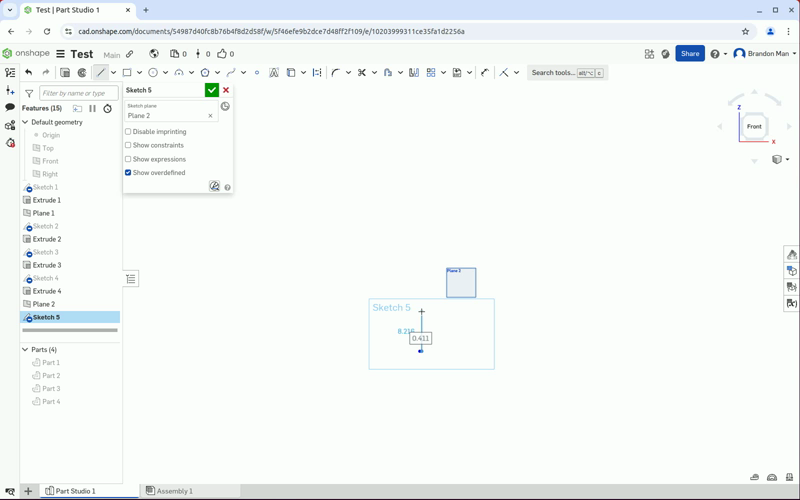
key_up(shift)
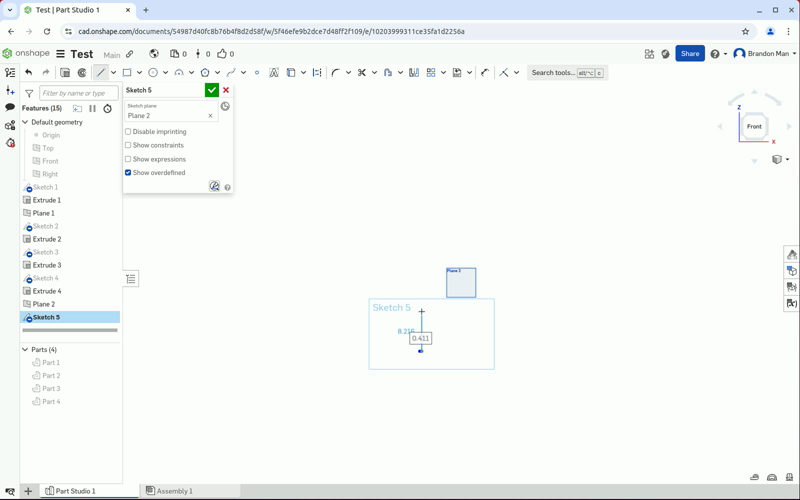
key_down(shift)
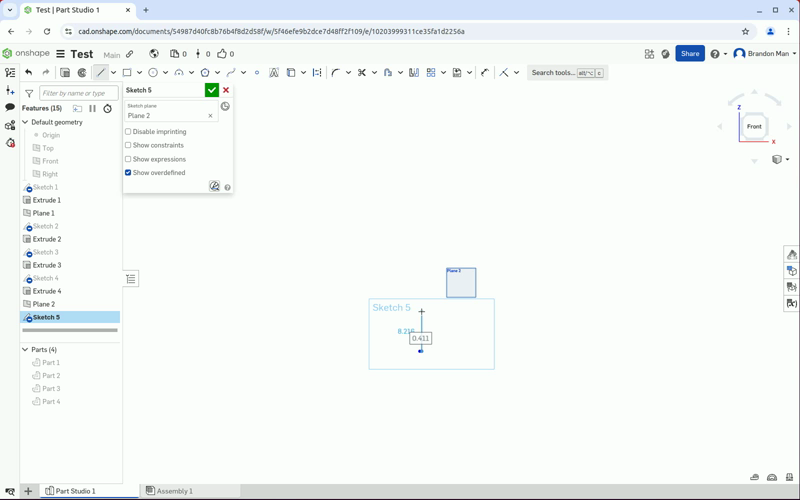
mouse_move(451, 311)
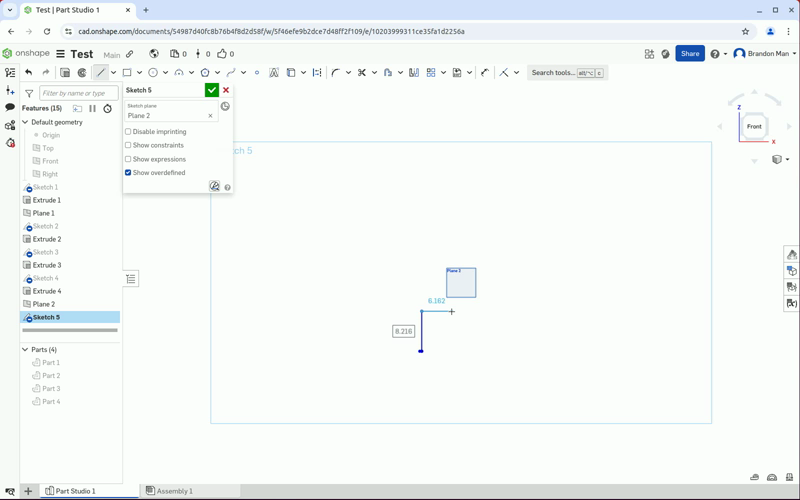
mouse_move(419, 311)
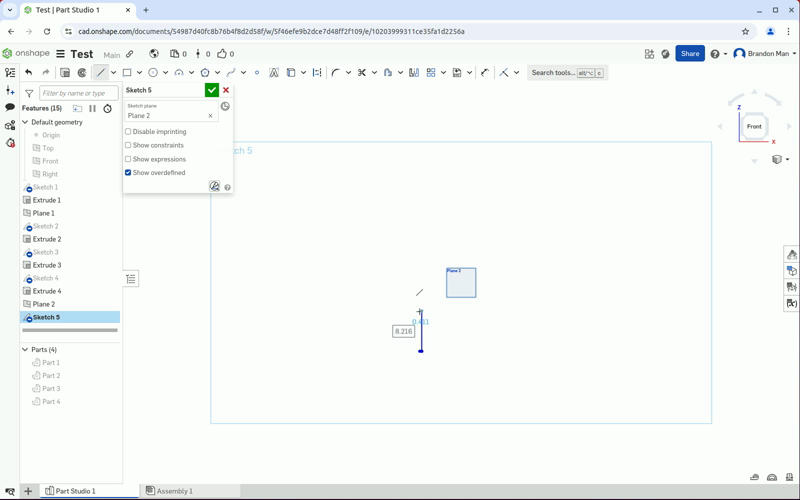
scroll(6)
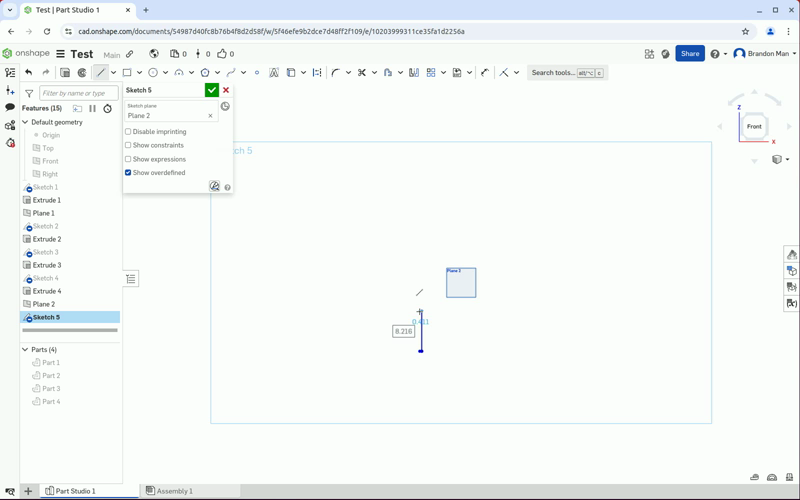
scroll(6)
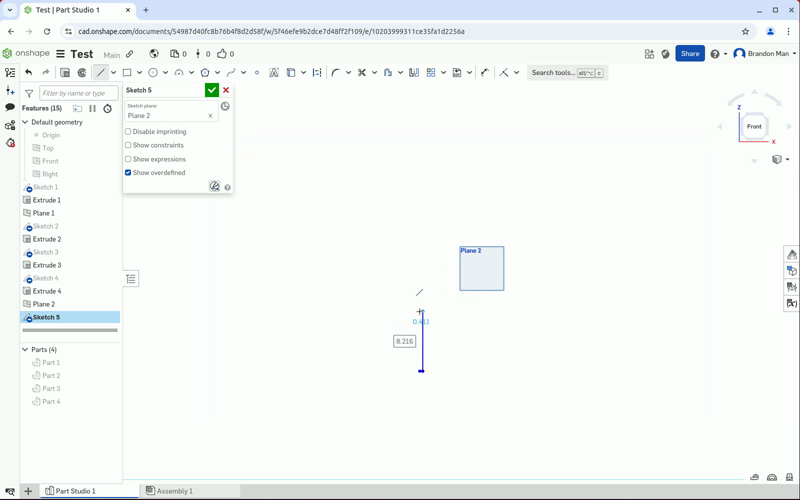
scroll(6)
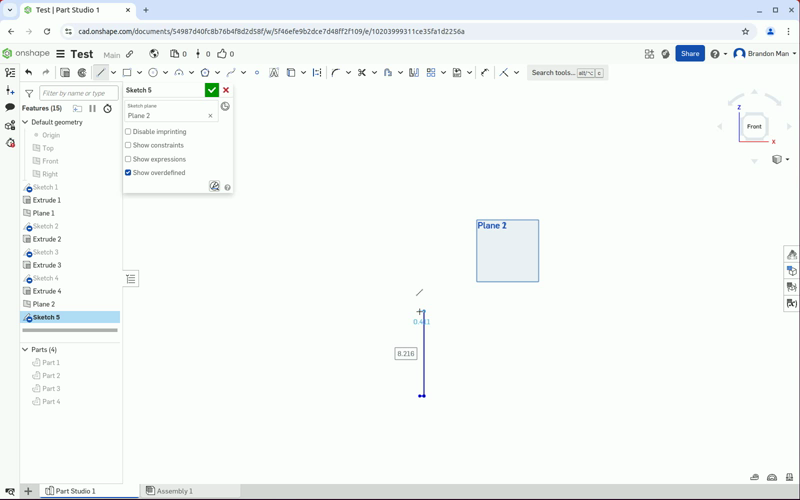
scroll(6)
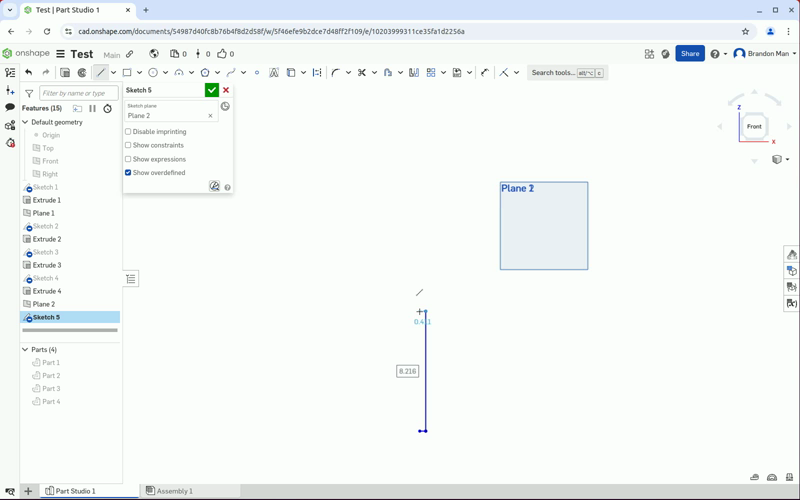
scroll(6)
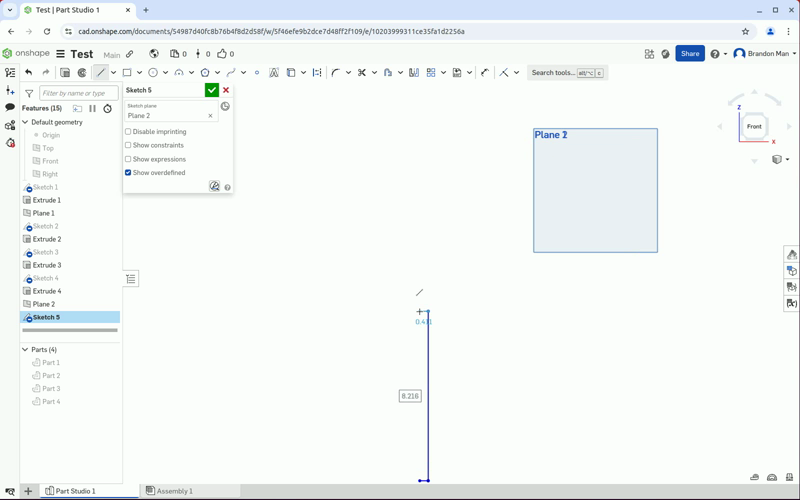
scroll(6)
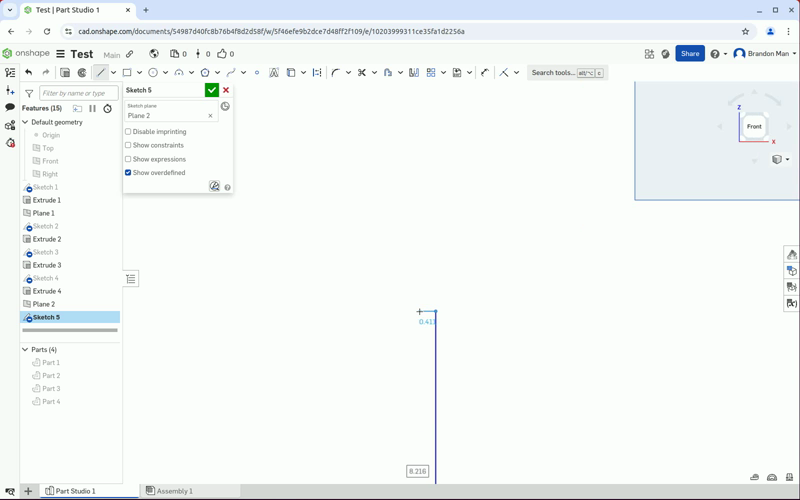
scroll(6)
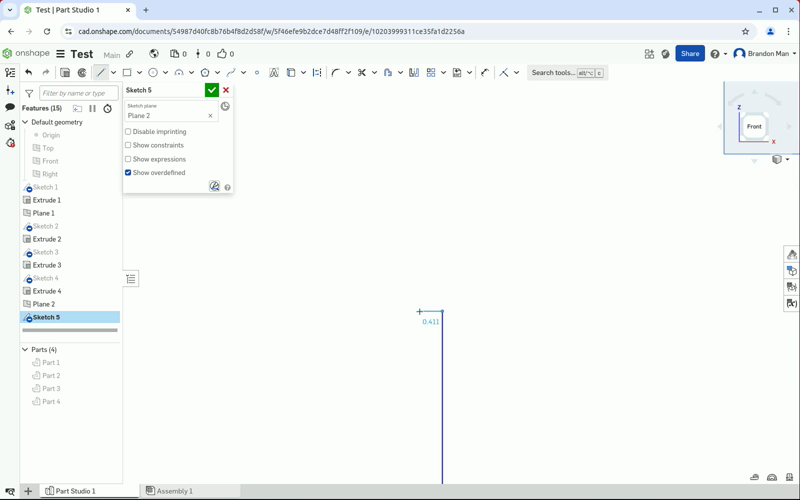
click(419, 311)
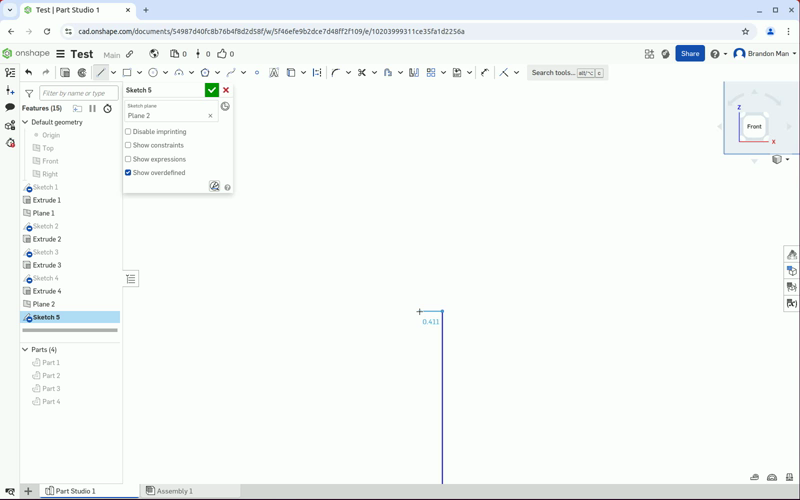
scroll(-6)
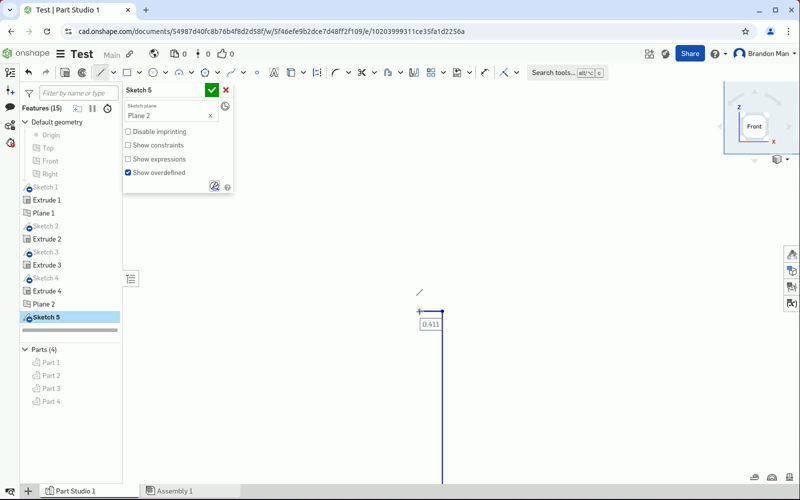
scroll(-6)
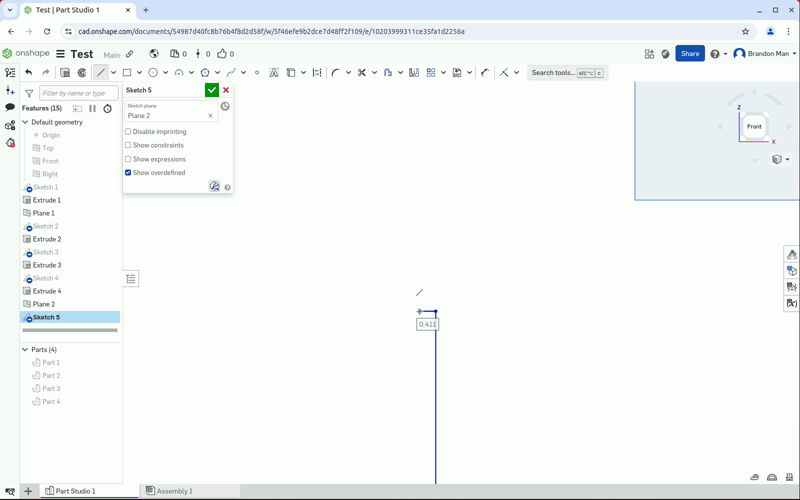
scroll(-6)
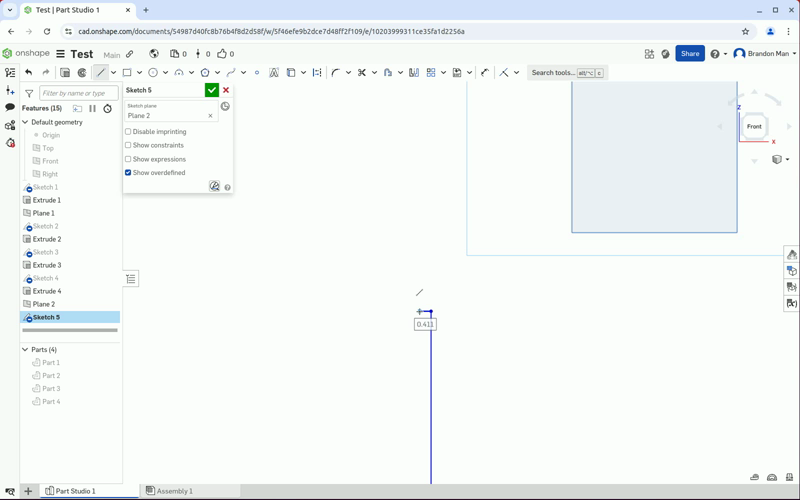
scroll(-6)
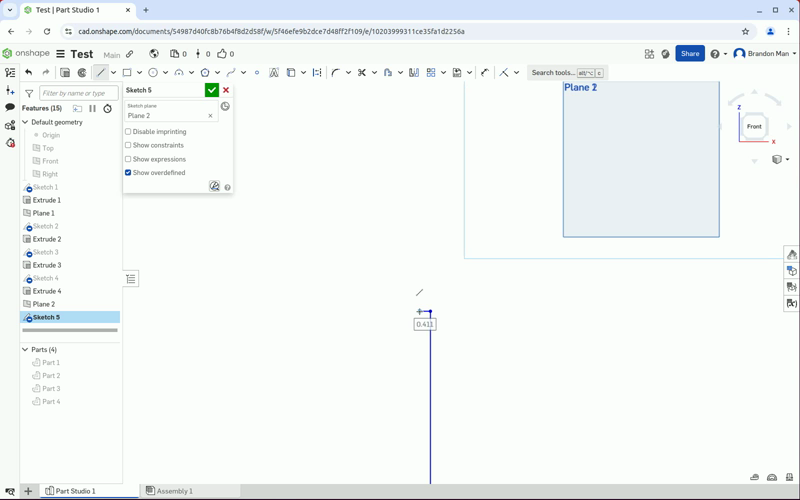
scroll(-6)
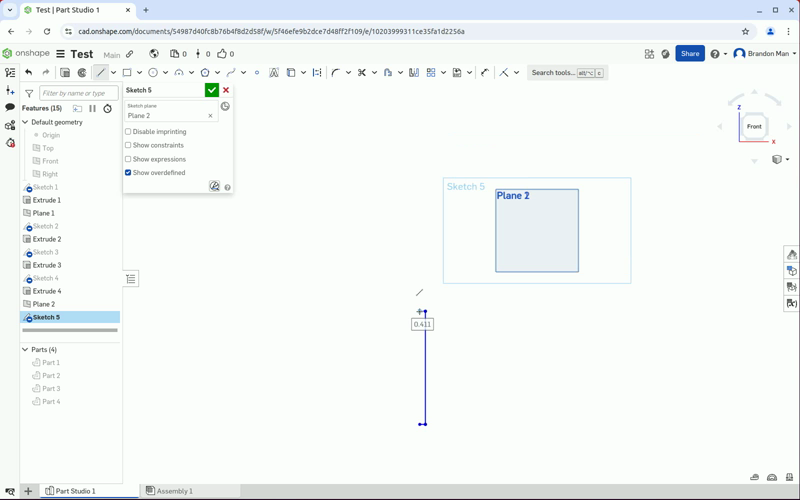
scroll(-6)
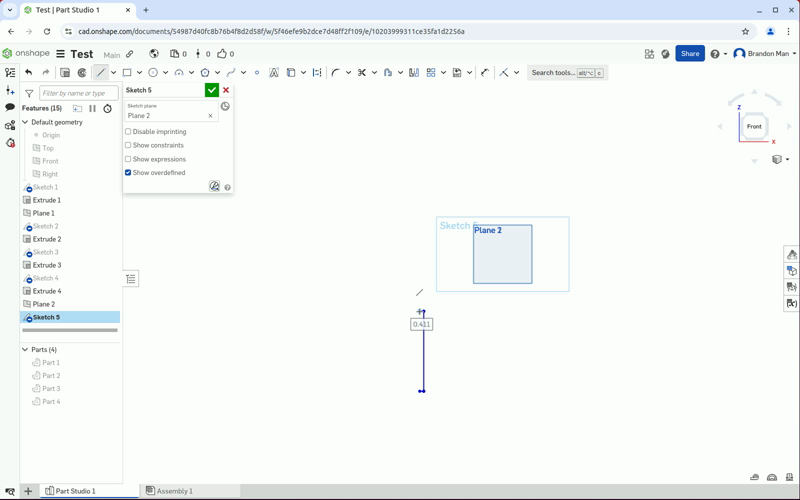
scroll(-6)
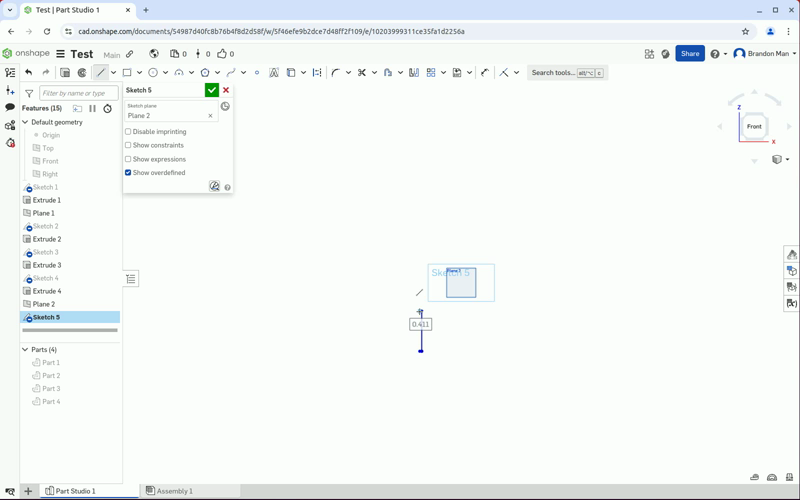
key_up(shift)
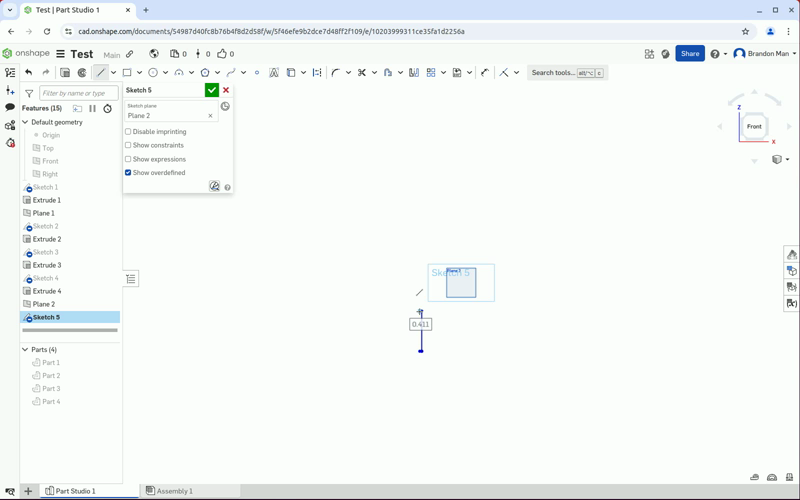
mouse_move(449, 311)
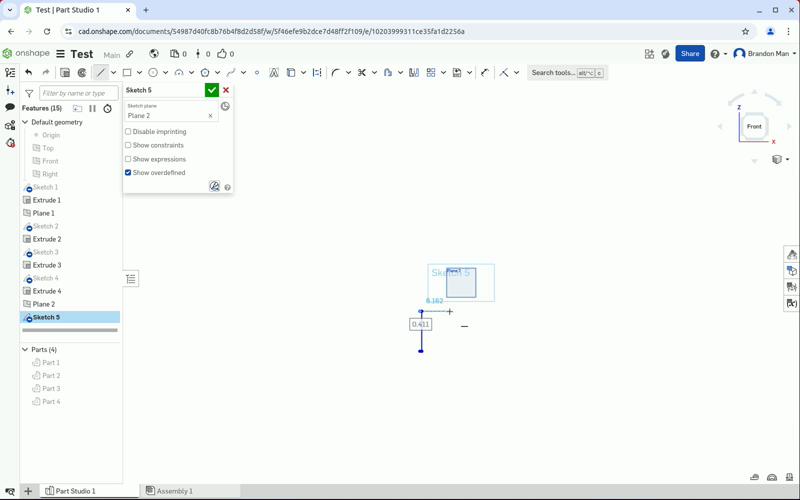
key_down(shift)
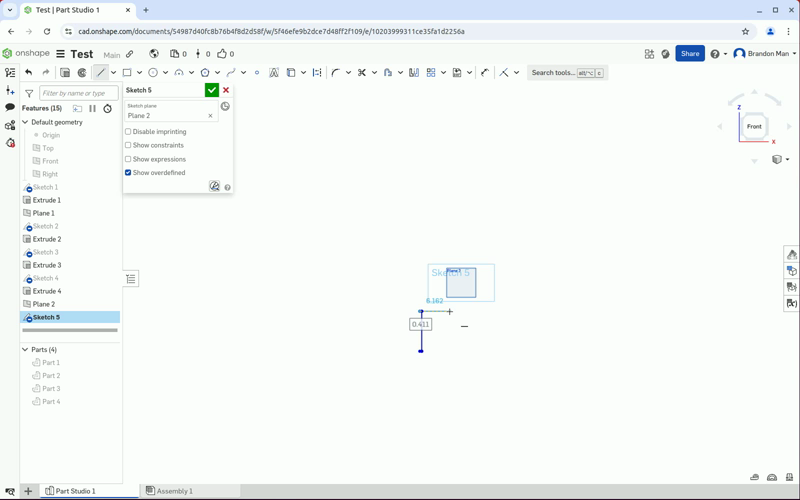
mouse_move(419, 351)
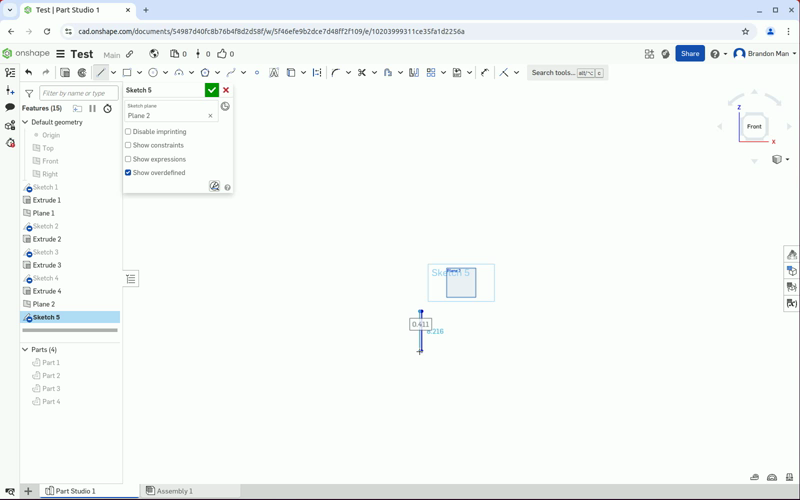
scroll(6)
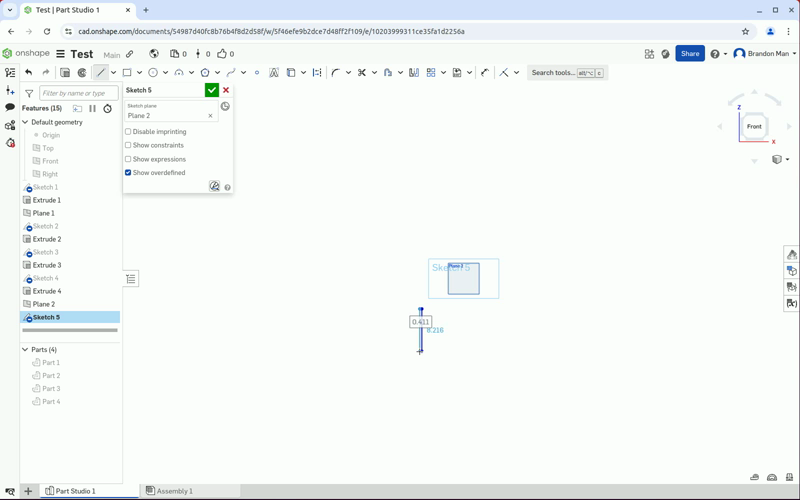
scroll(6)
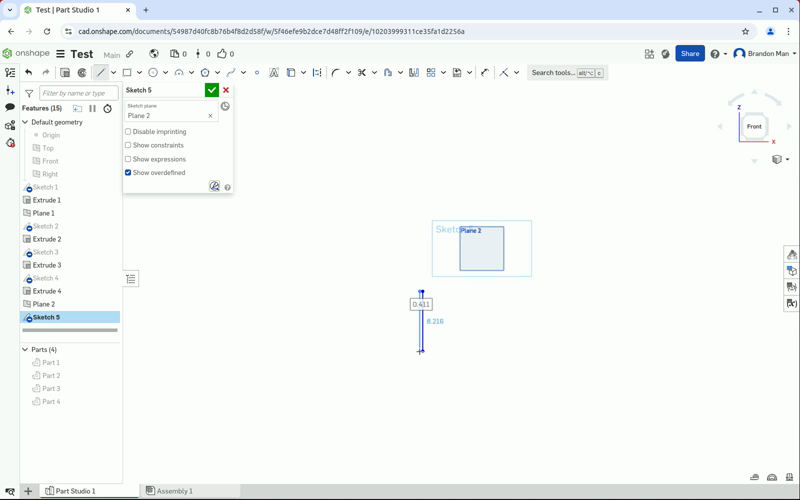
scroll(6)
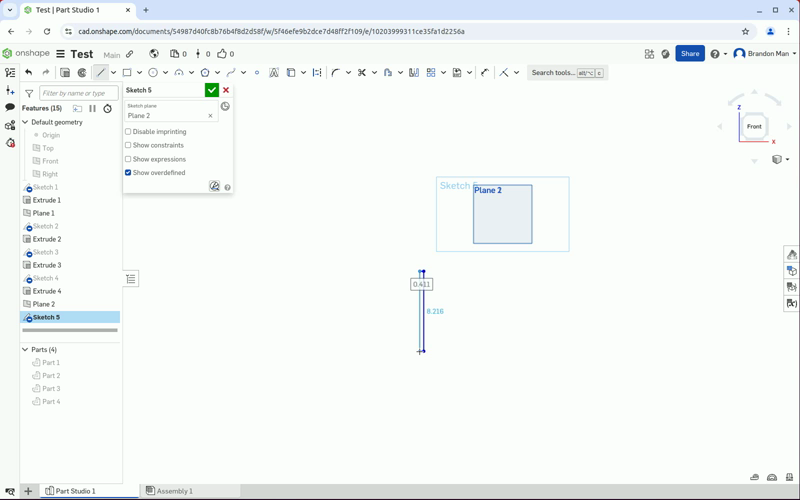
scroll(6)
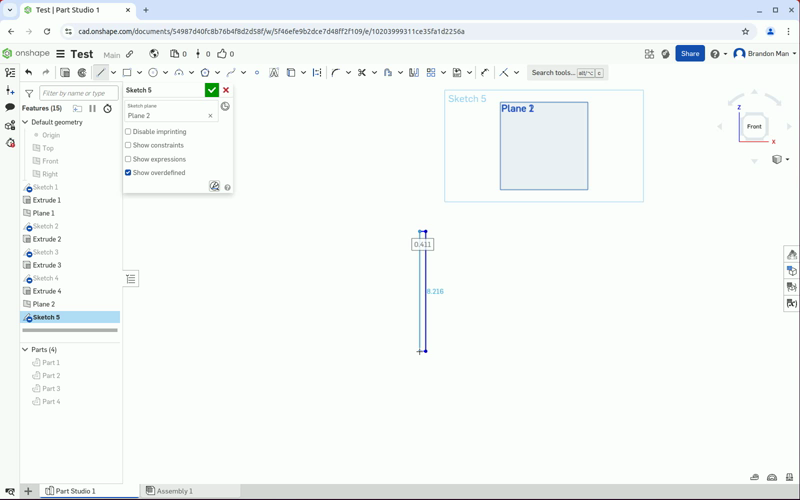
scroll(6)
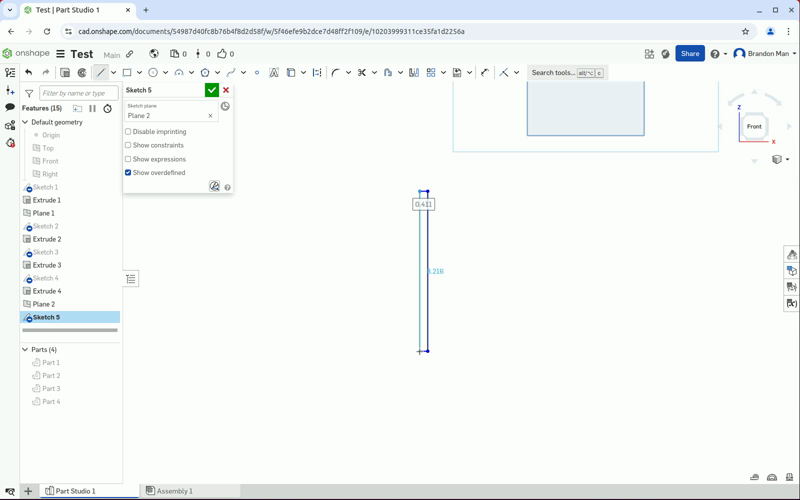
scroll(6)
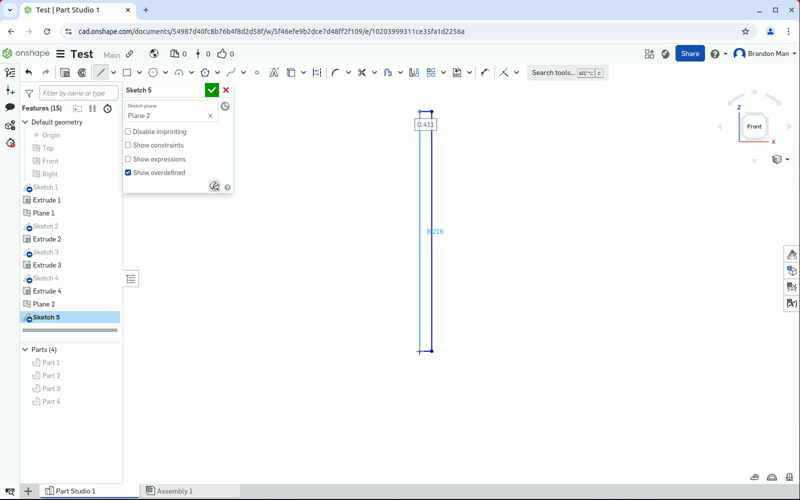
scroll(6)
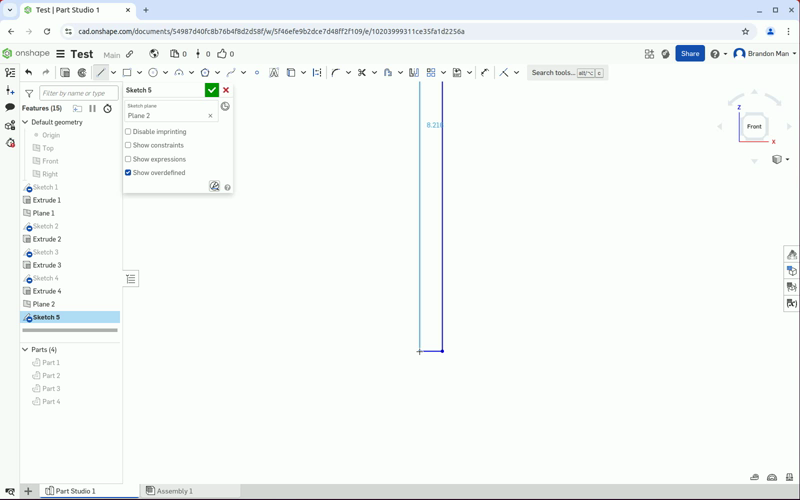
key_up(shift)
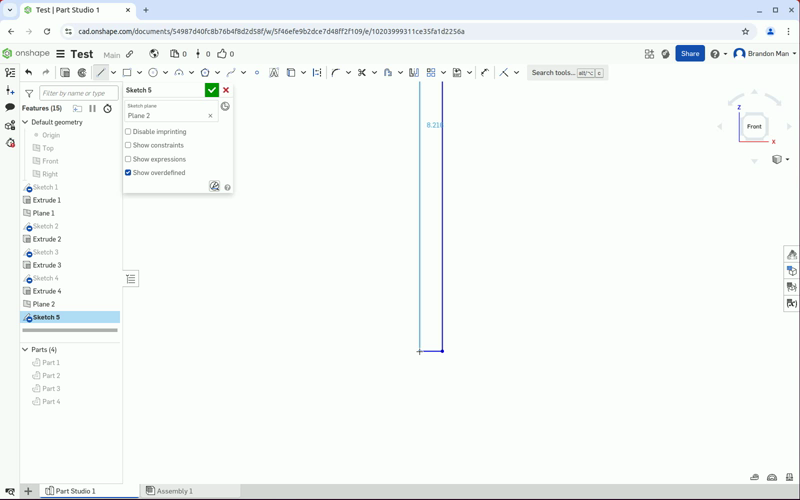
click(419, 351)
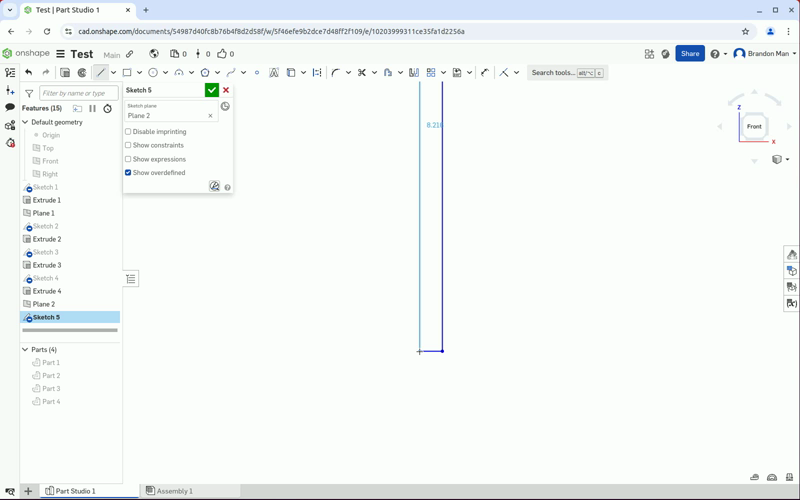
scroll(-6)
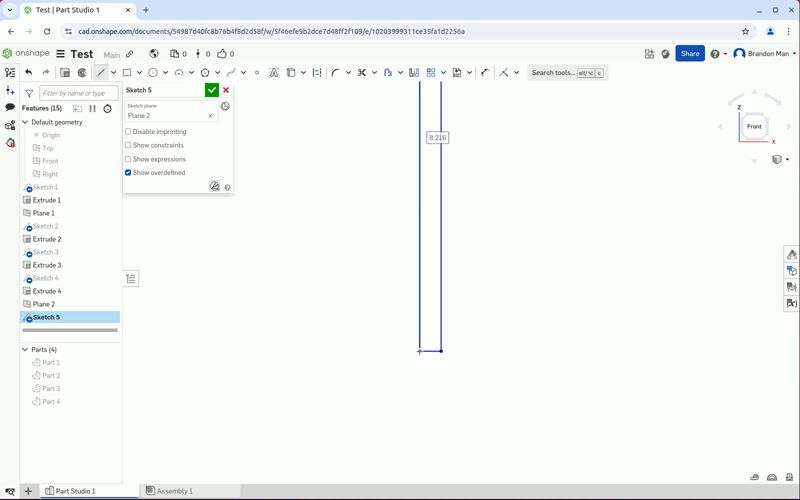
scroll(-6)
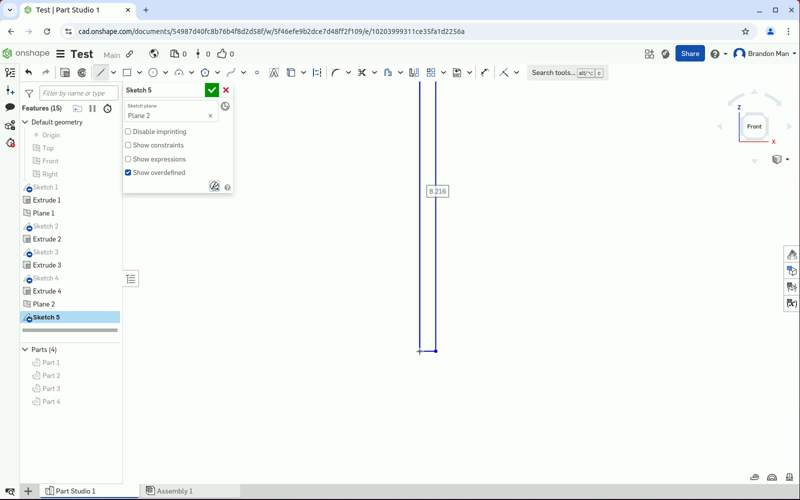
scroll(-6)
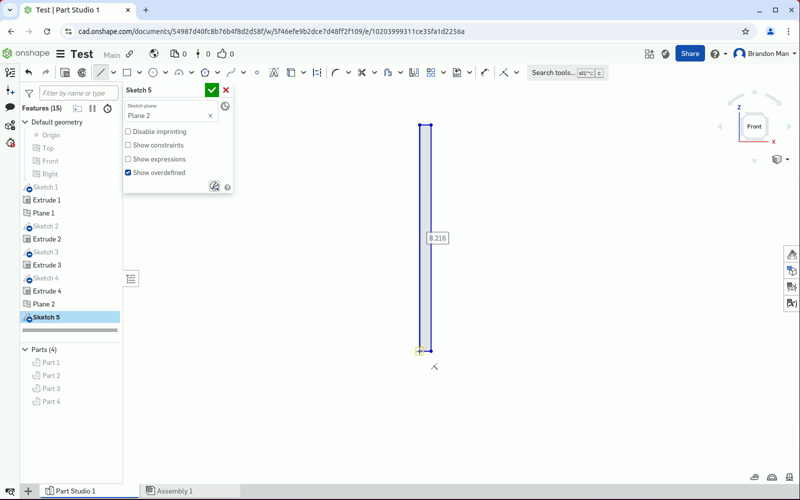
scroll(-6)
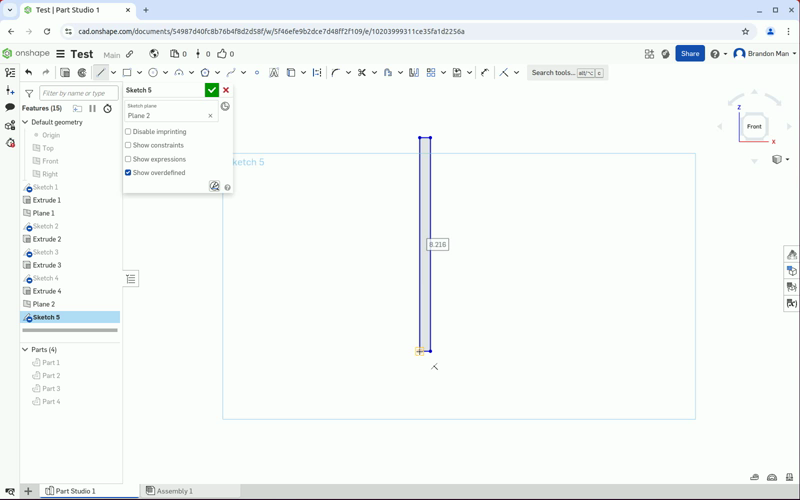
scroll(-6)
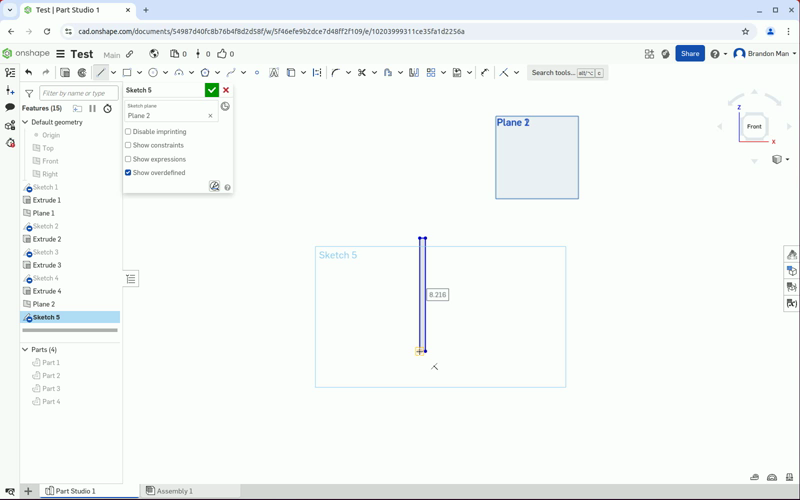
scroll(-6)
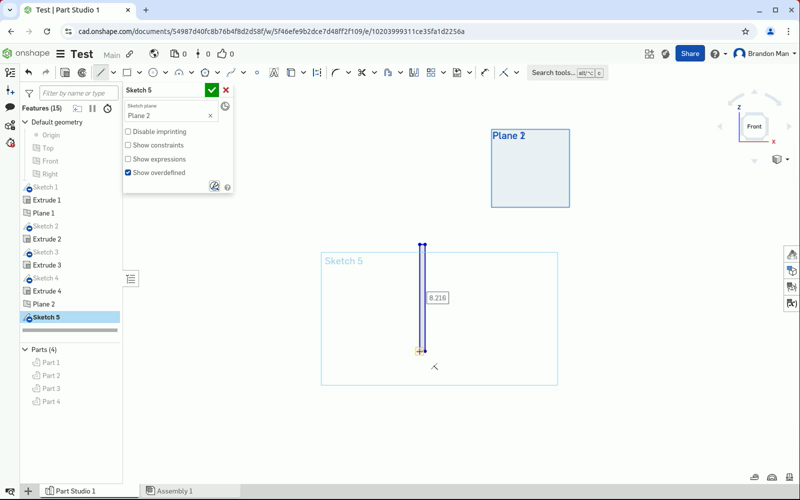
scroll(-6)
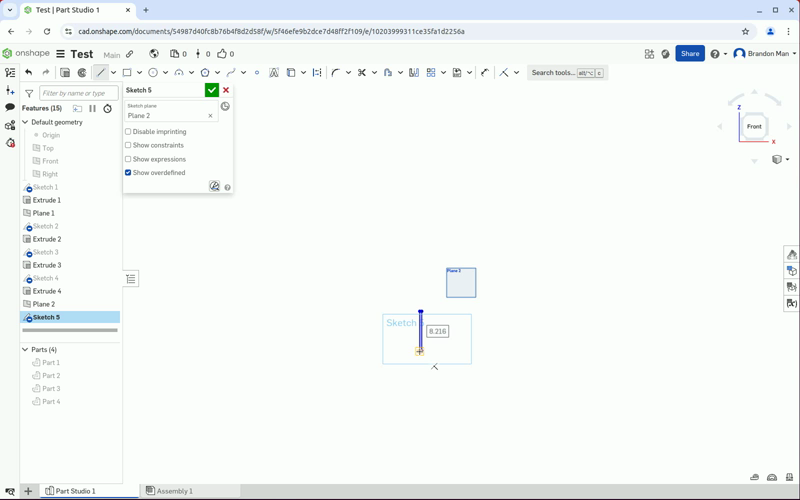
key(esc)
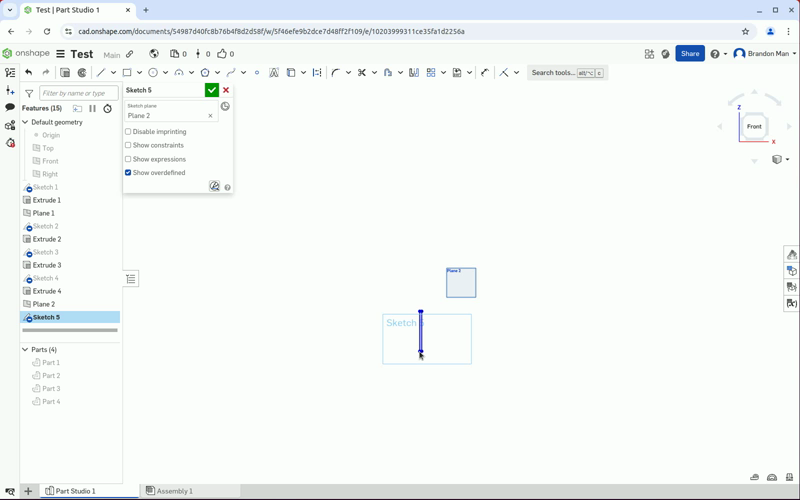
mouse_move(420, 337)
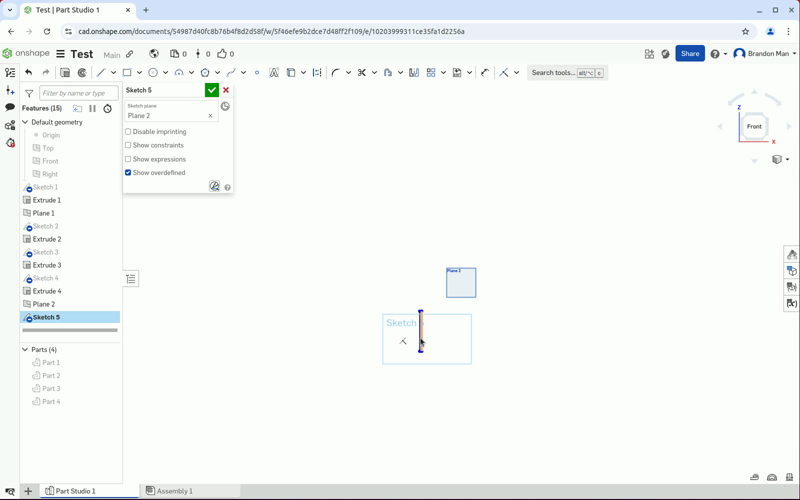
scroll(6)
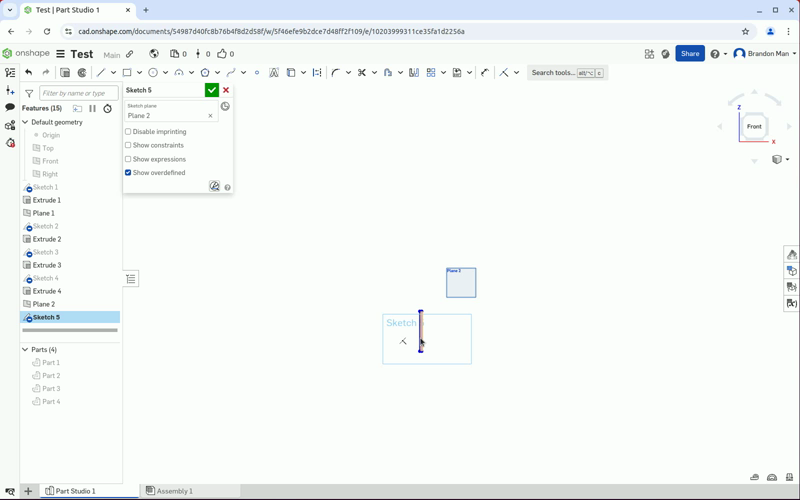
scroll(6)
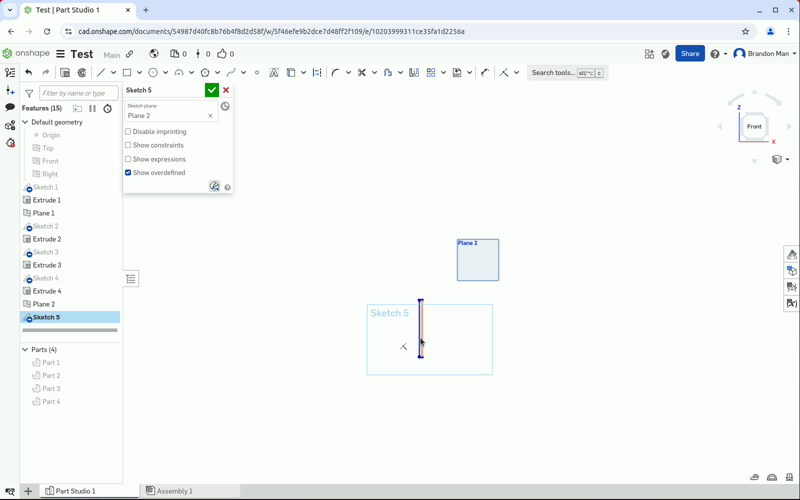
scroll(6)
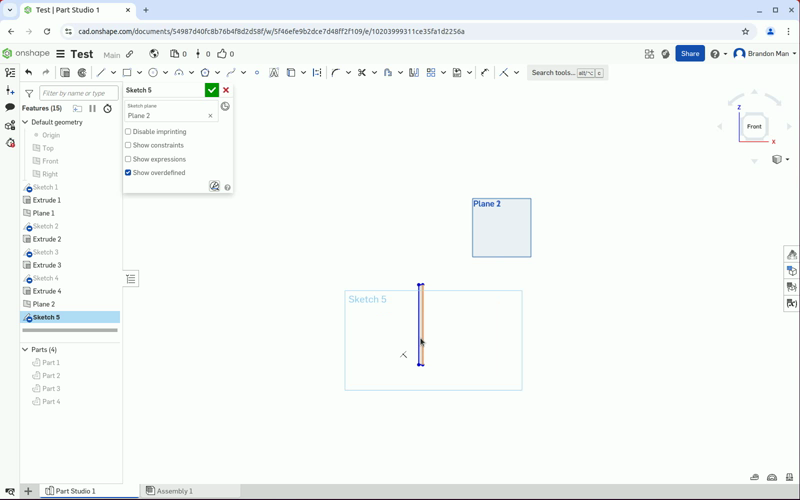
scroll(6)
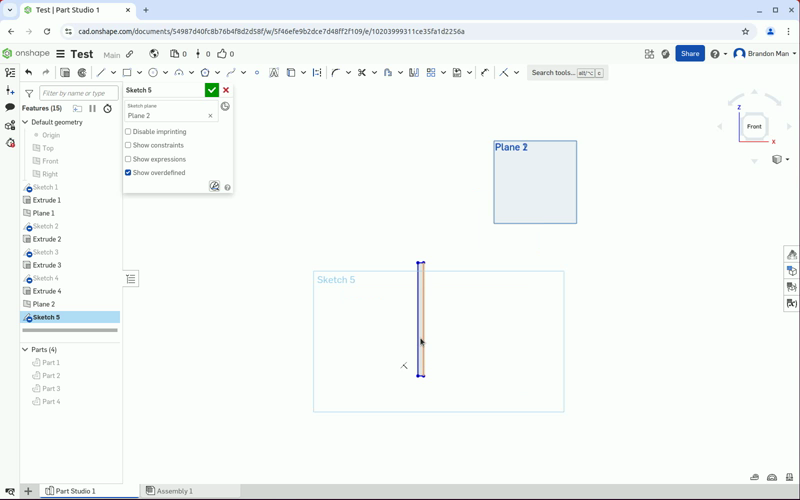
scroll(6)
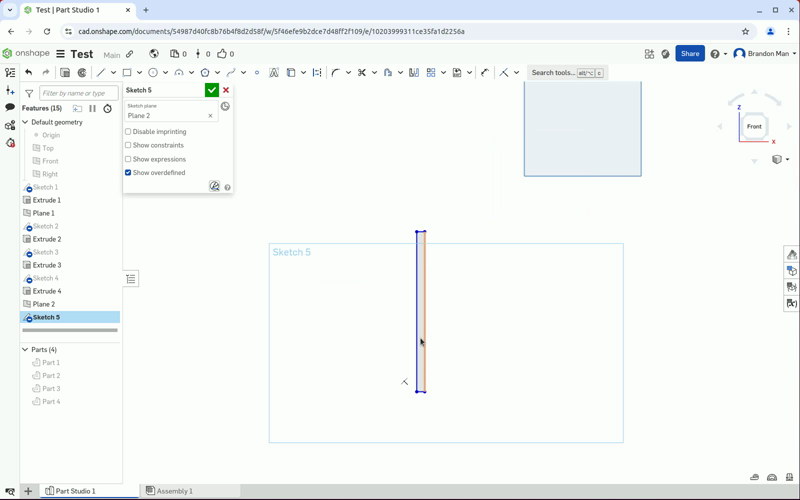
scroll(6)
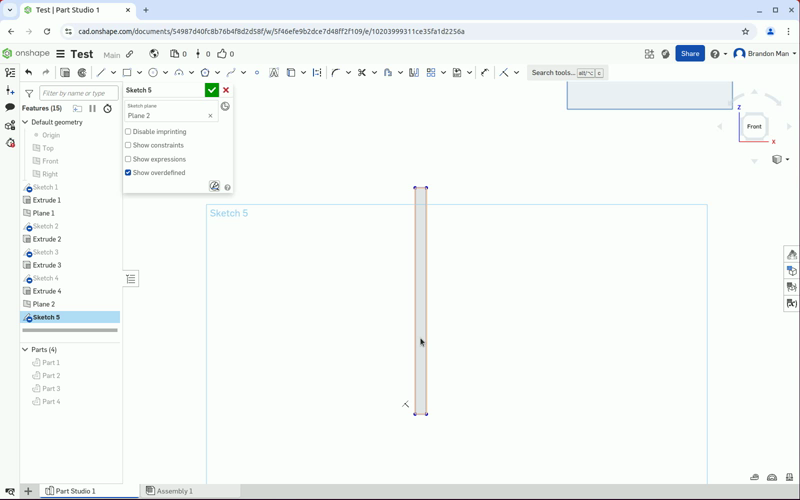
scroll(6)
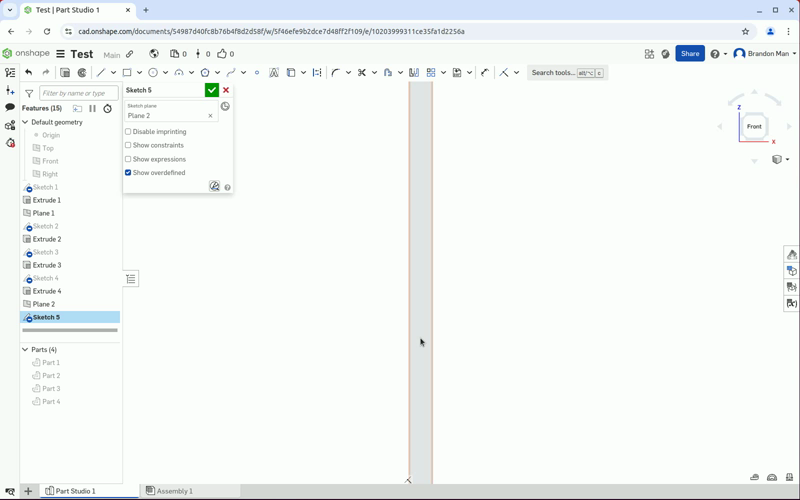
click(420, 337)
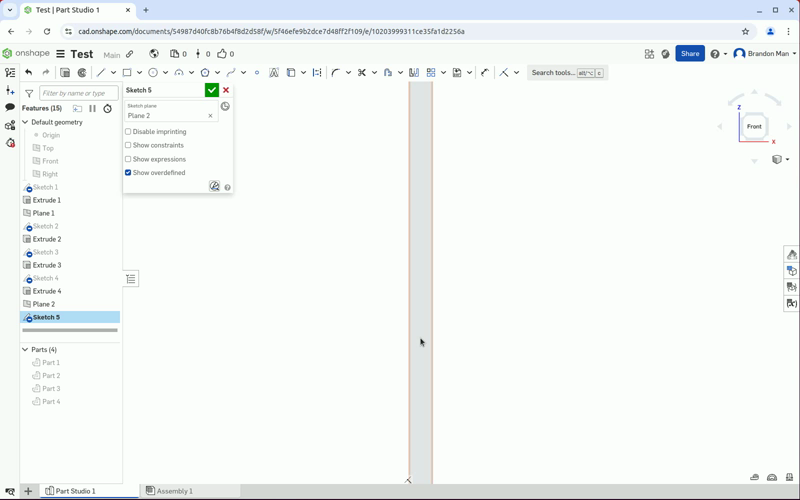
scroll(-6)
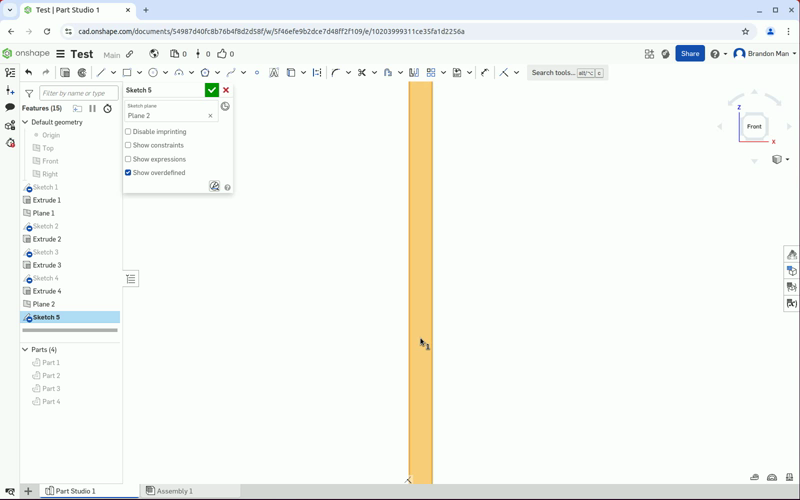
scroll(-6)
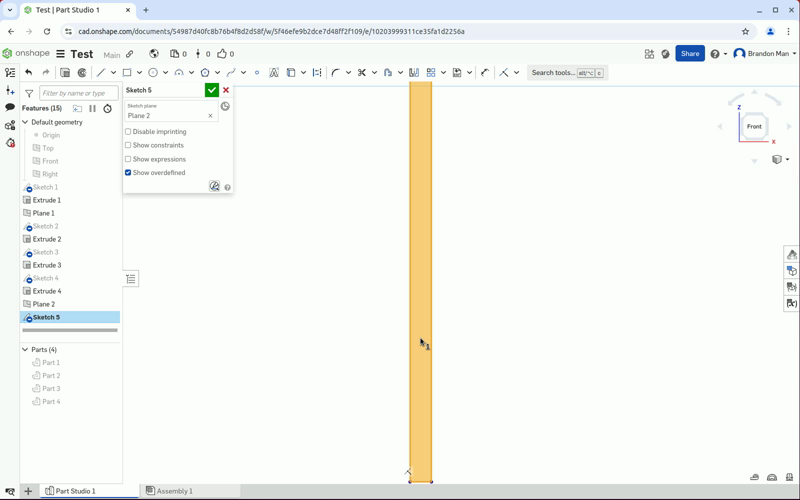
scroll(-6)
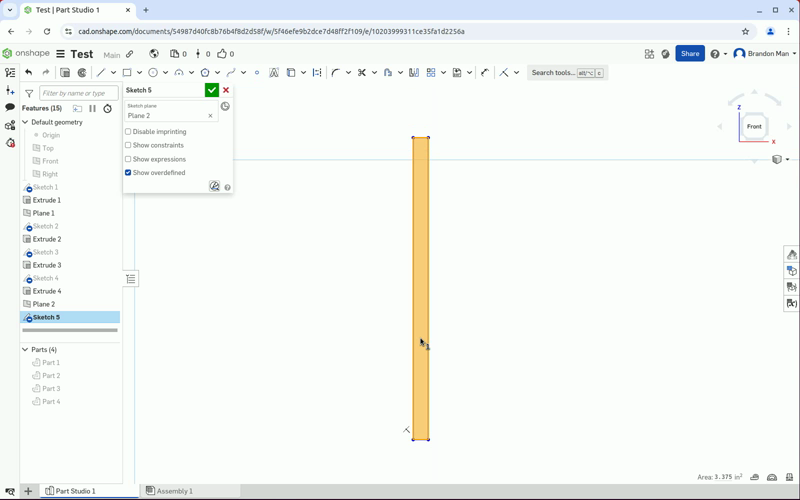
scroll(-6)
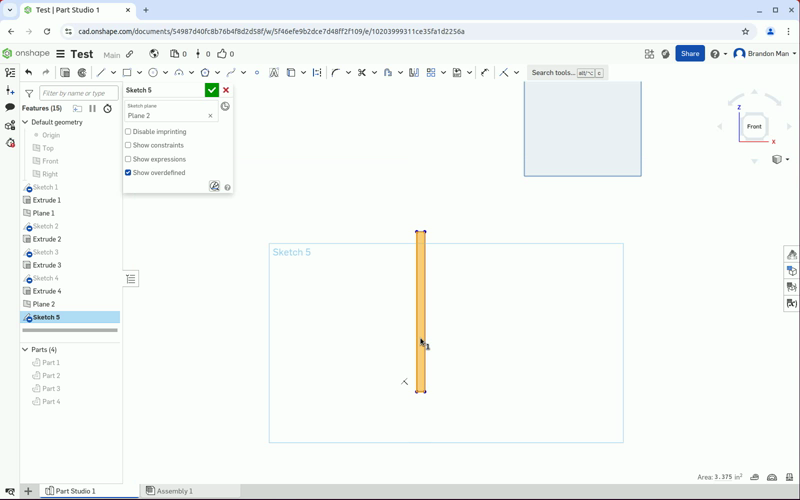
scroll(-6)
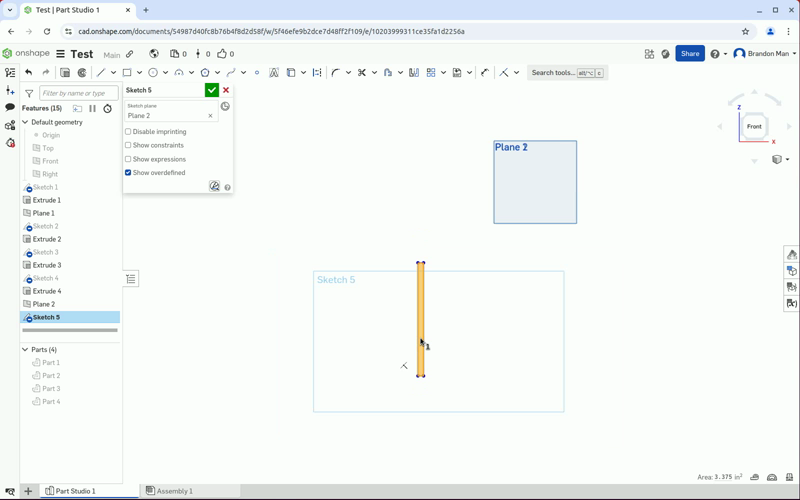
scroll(-6)
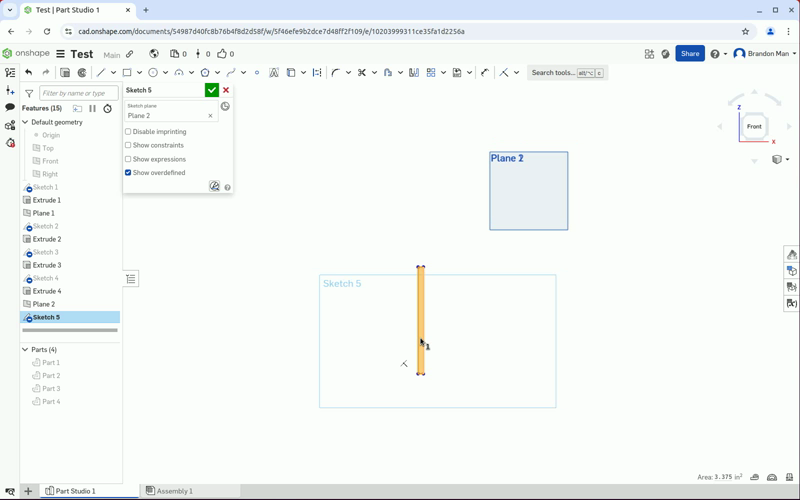
scroll(-6)
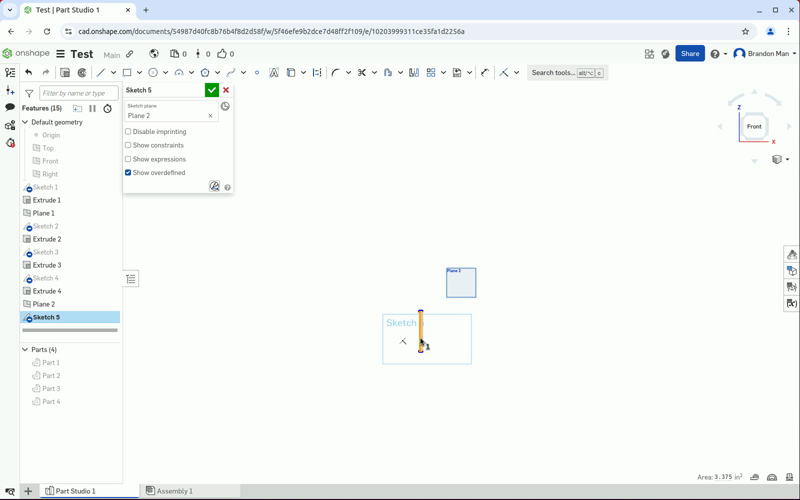
mouse_move(73, 352)
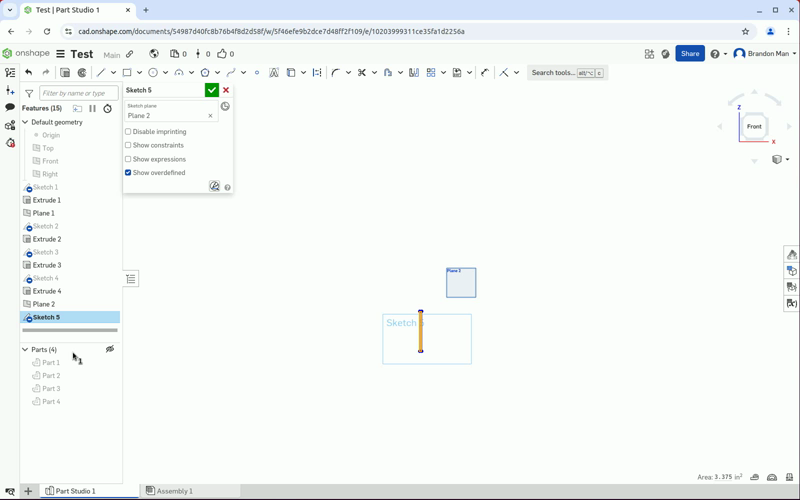
key(shift+y)
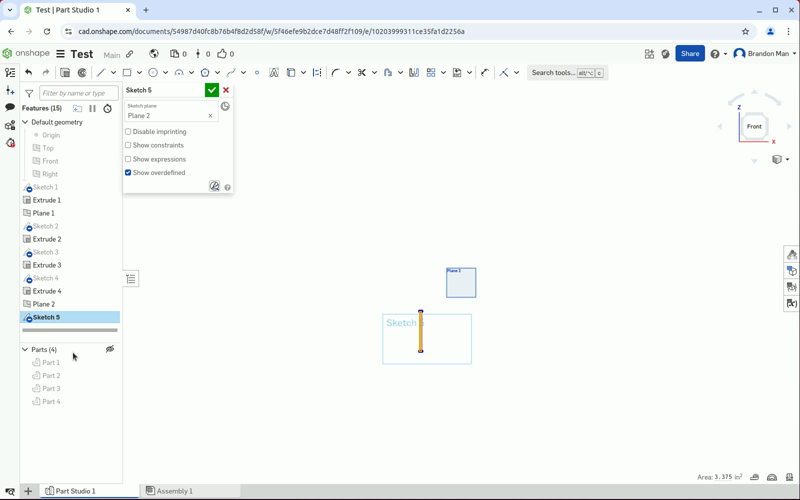
key(shift+e)
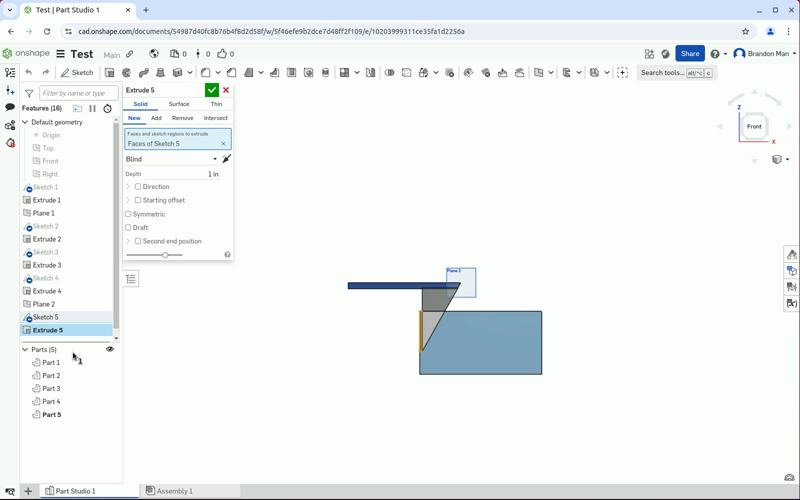
mouse_move(143, 106)
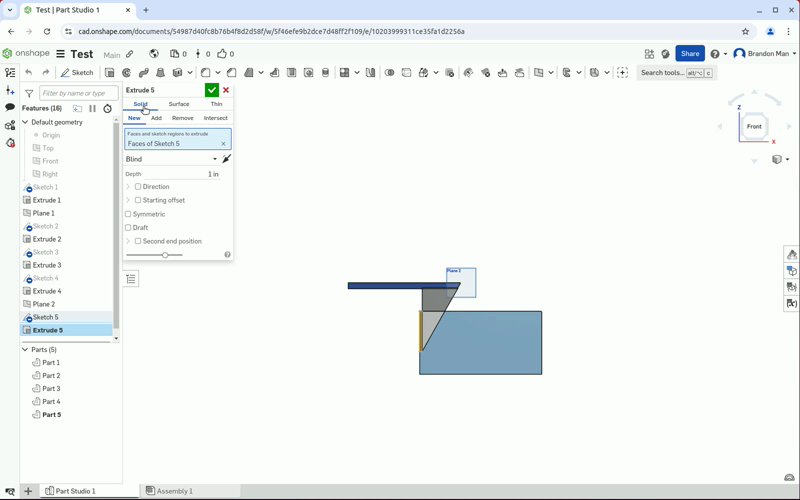
click(143, 106)
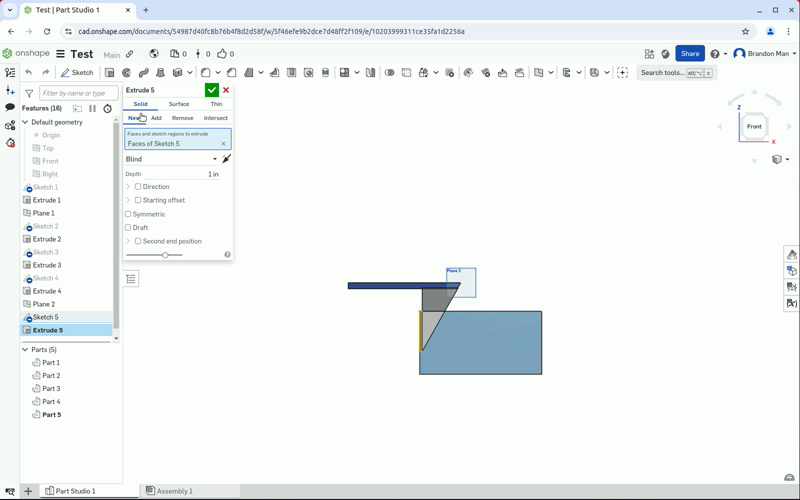
mouse_move(137, 120)
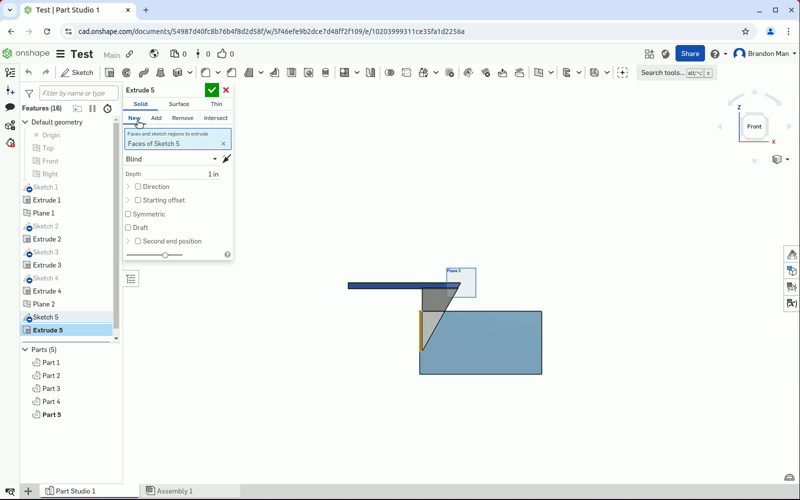
click(137, 120)
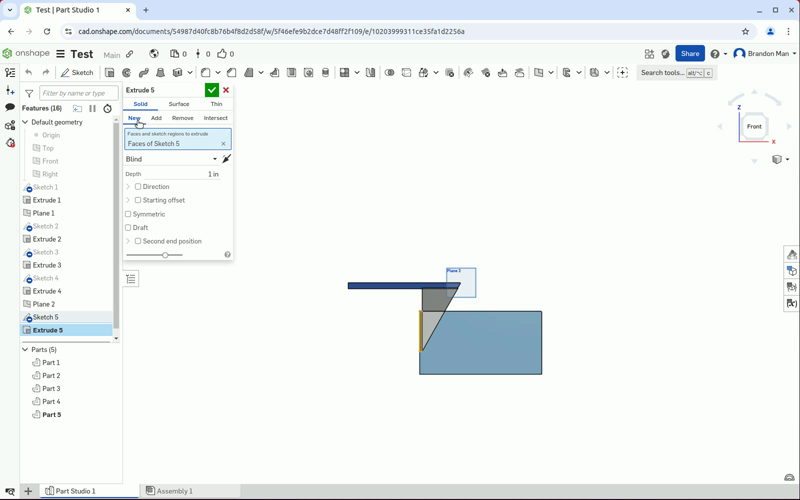
key(tab, 4)
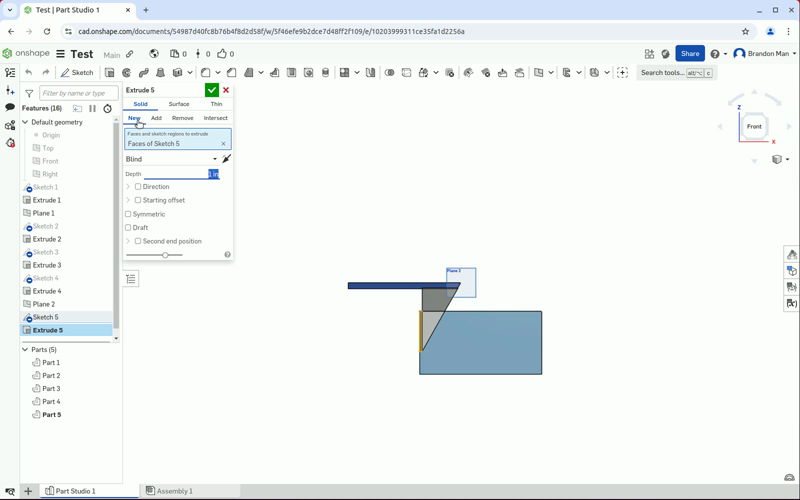
text(3.851)
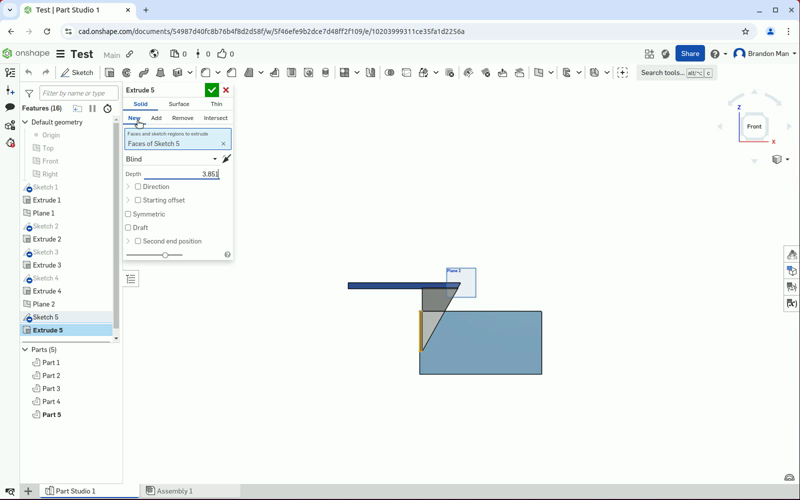
key(enter)
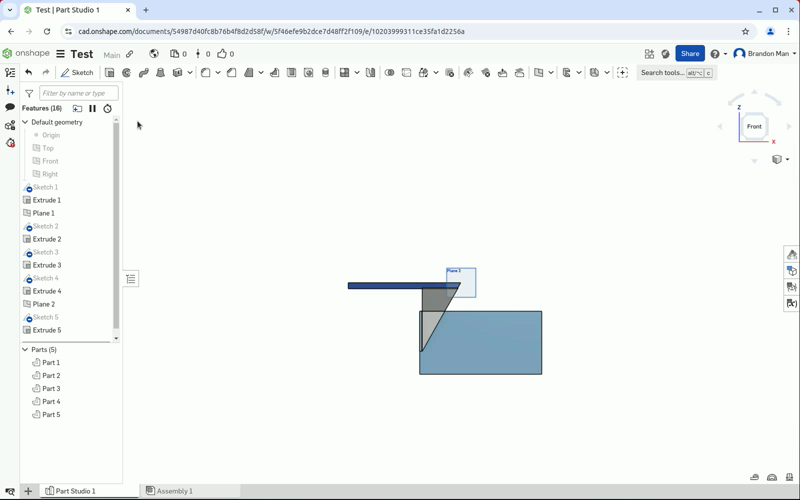
key(shift+h)
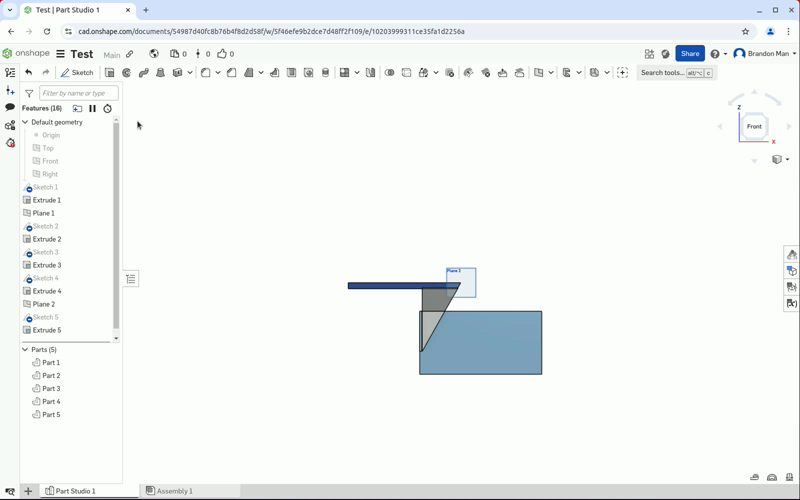
key(shift+h)
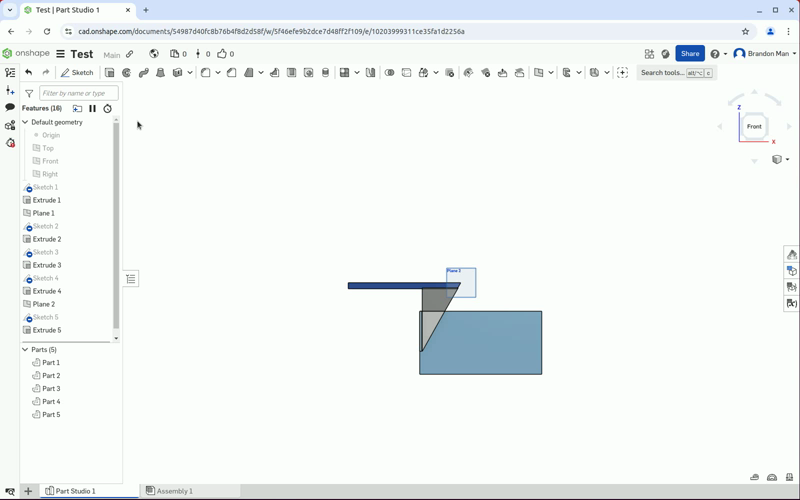
mouse_move(69, 189)
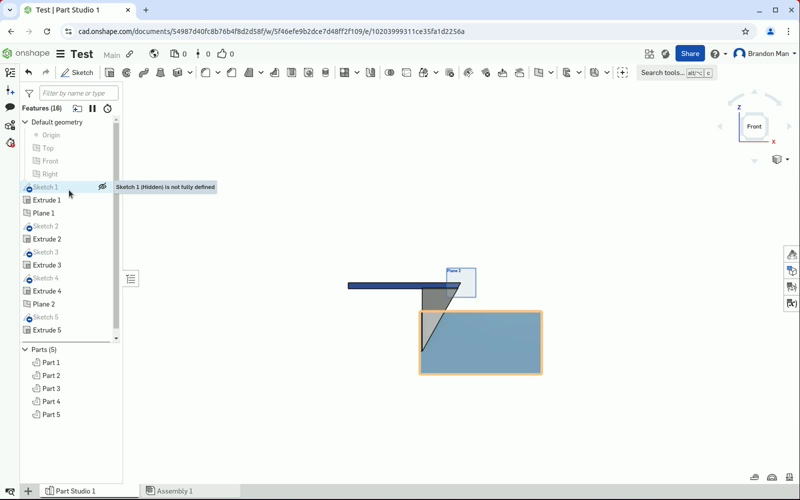
click(69, 189)
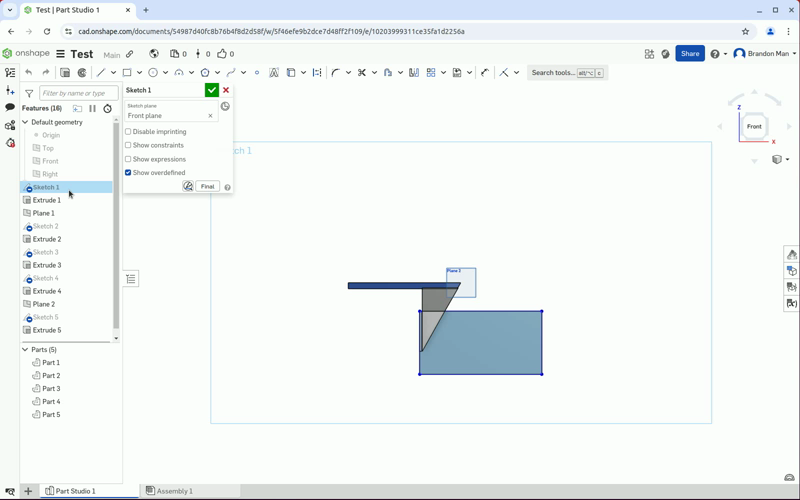
mouse_move(229, 92)
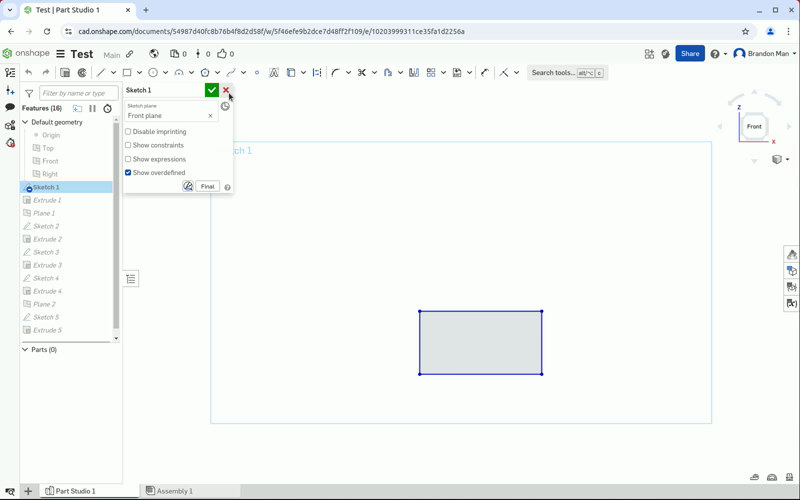
click(229, 92)
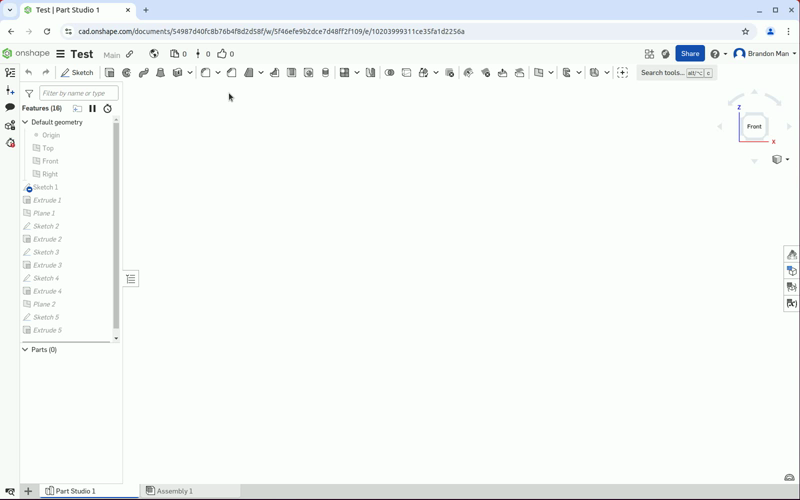
key(shift+s)
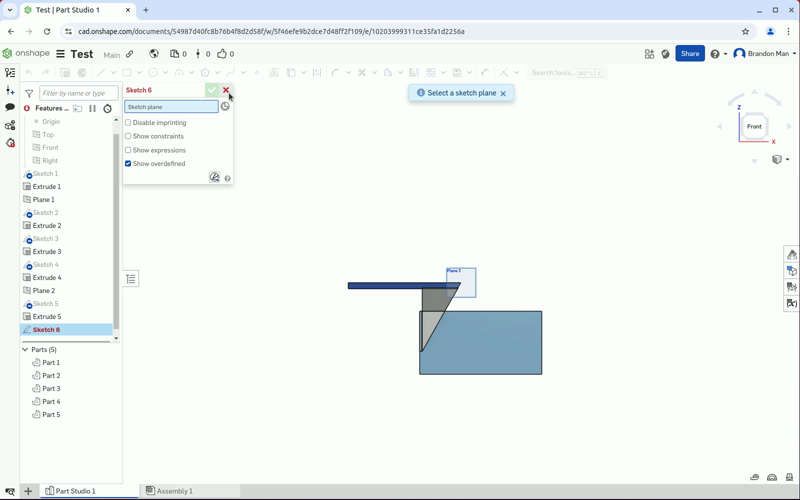
mouse_move(69, 293)
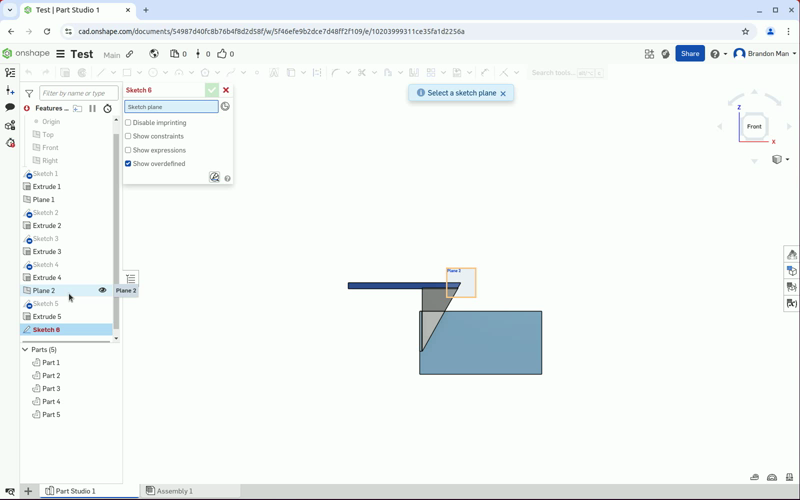
click(69, 293)
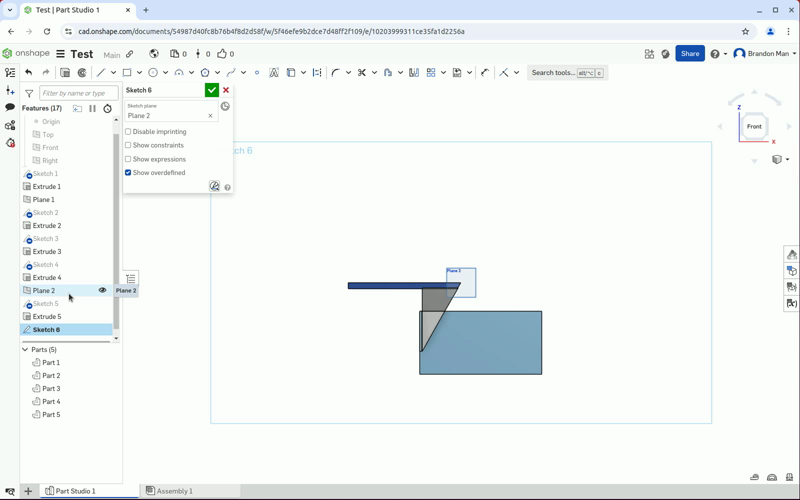
mouse_move(73, 352)
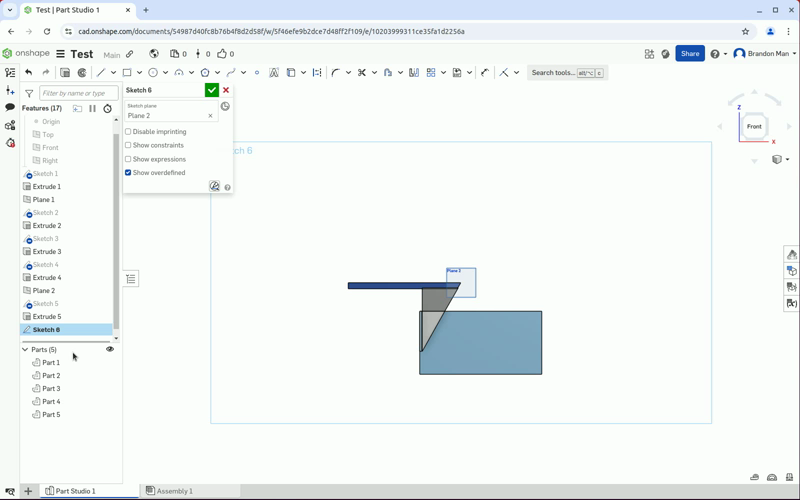
key(y)
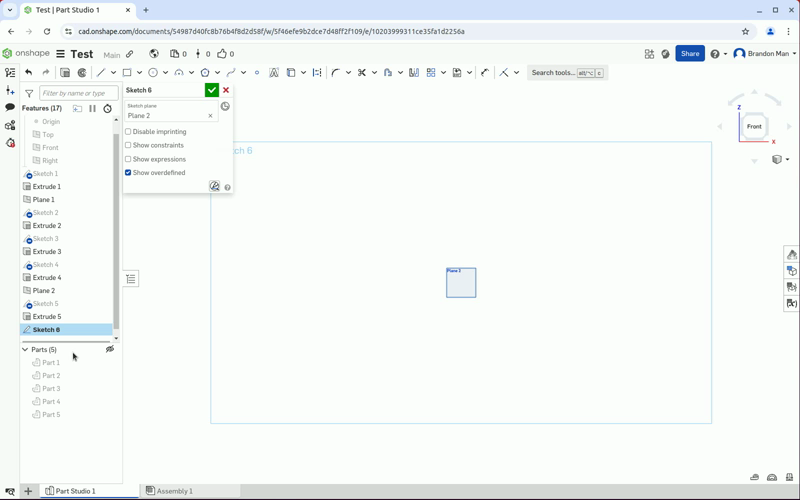
key(l)
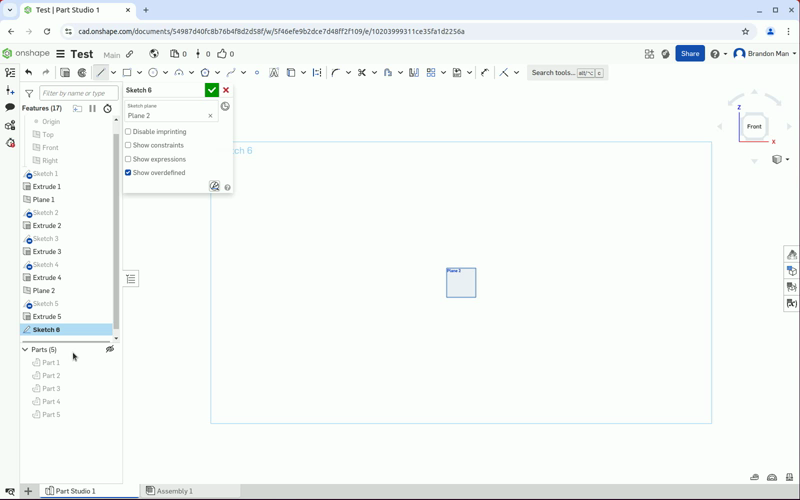
key_down(shift)
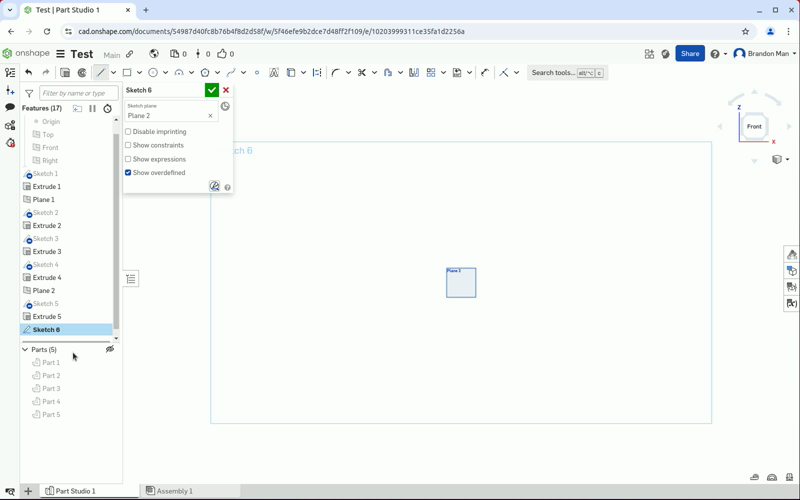
mouse_move(422, 351)
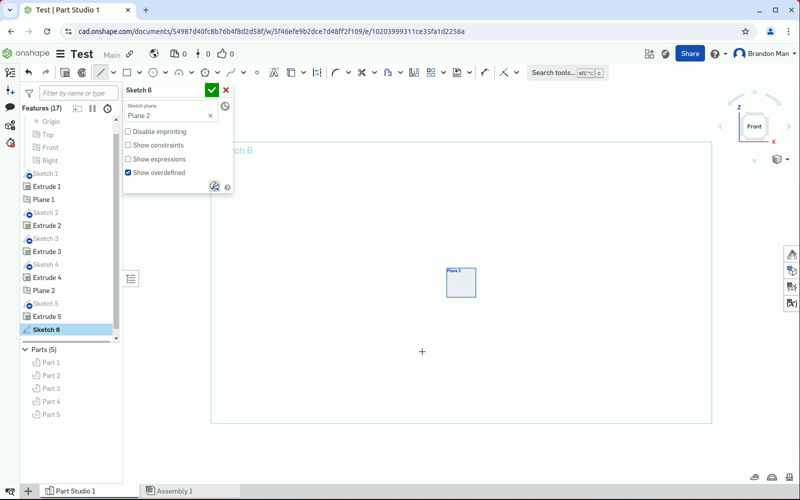
click(422, 351)
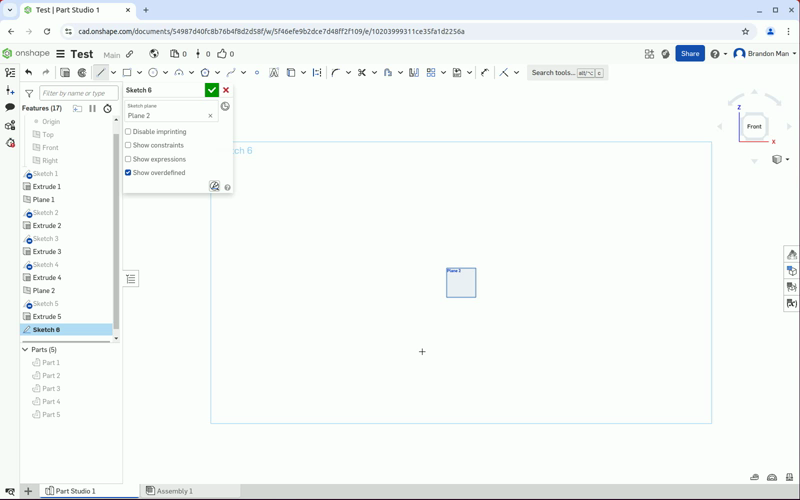
key_up(shift)
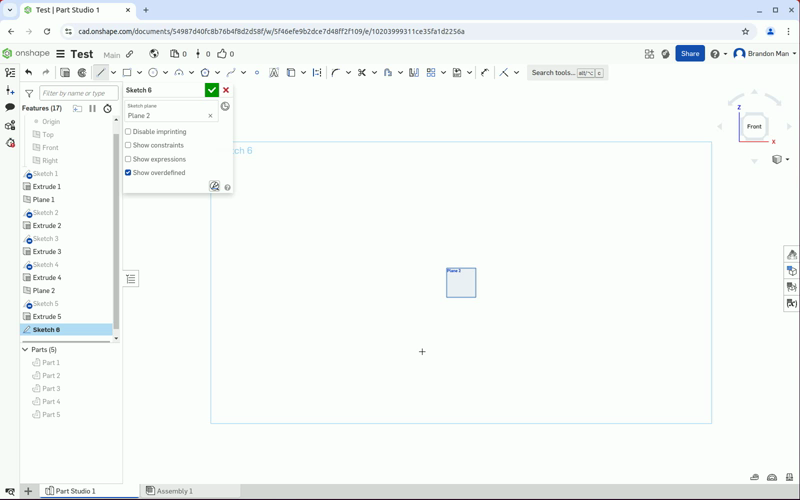
key_down(shift)
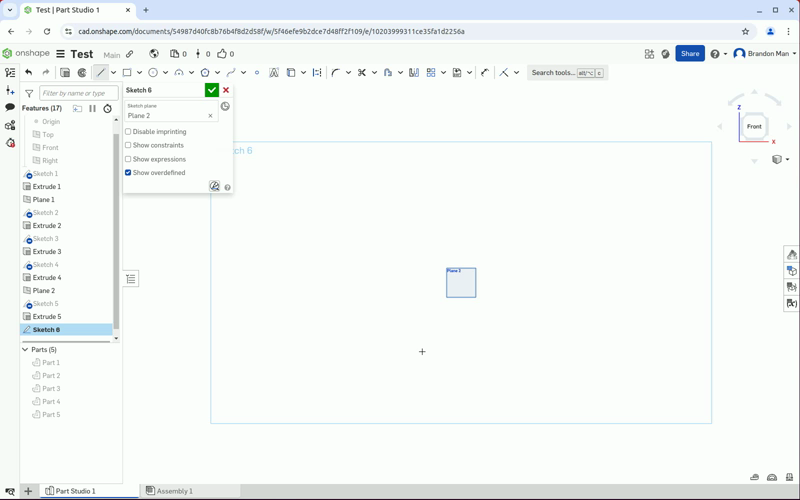
mouse_move(452, 351)
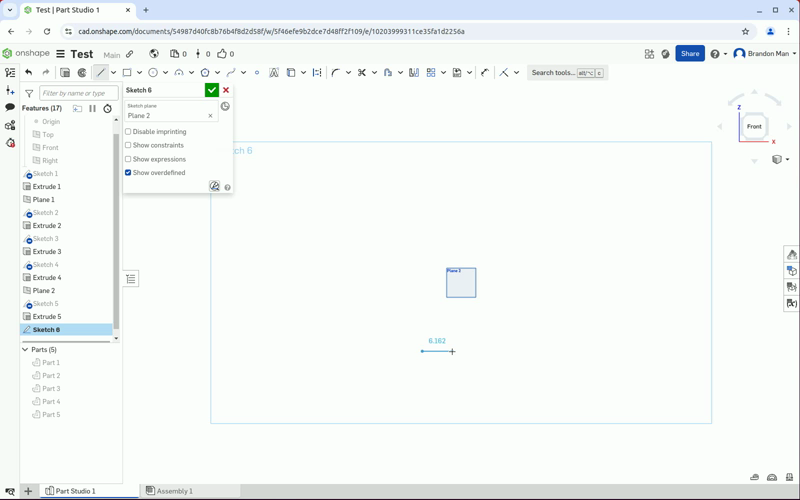
mouse_move(444, 311)
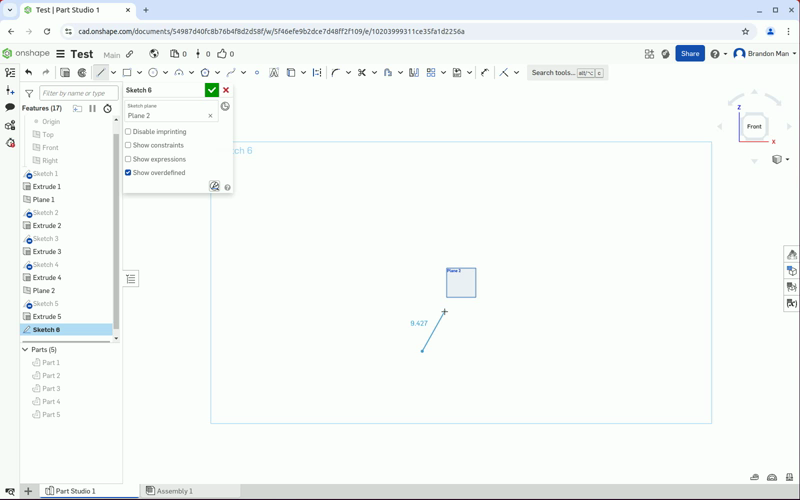
click(444, 311)
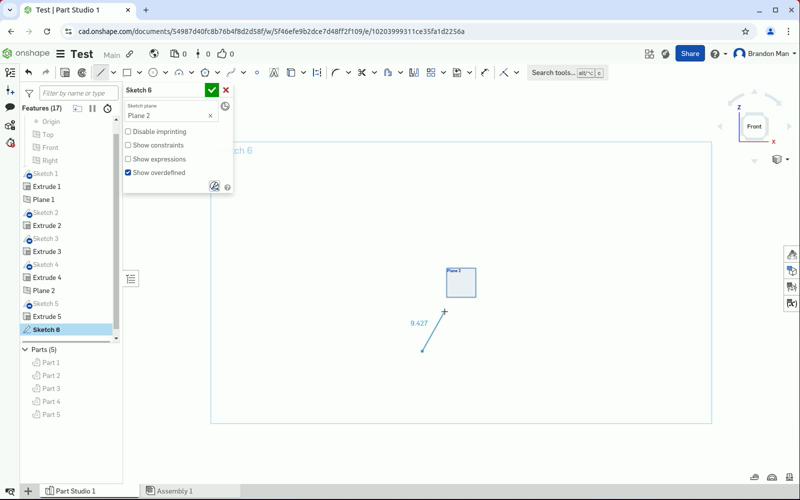
key_up(shift)
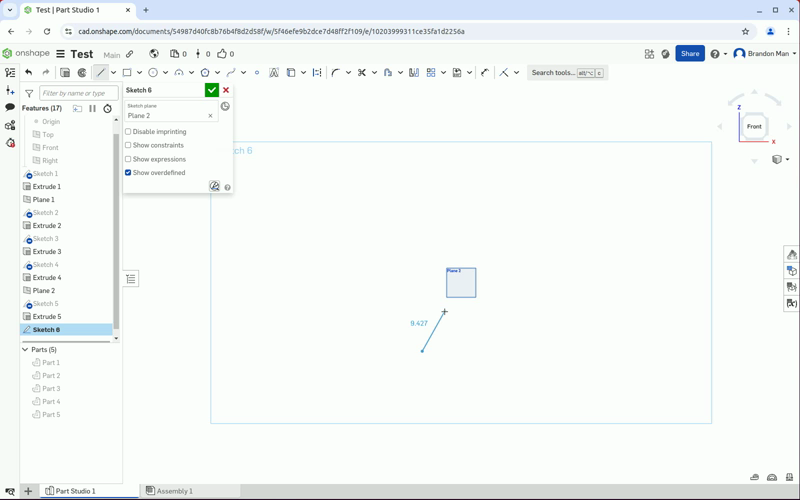
key_down(shift)
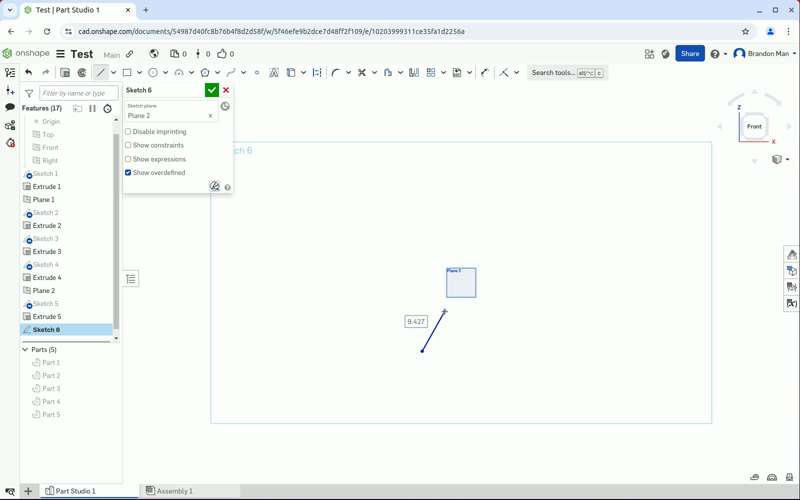
mouse_move(474, 311)
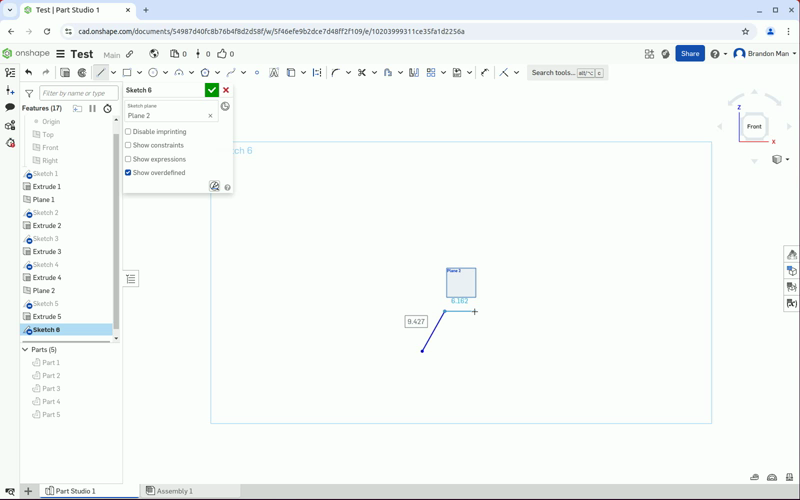
mouse_move(422, 311)
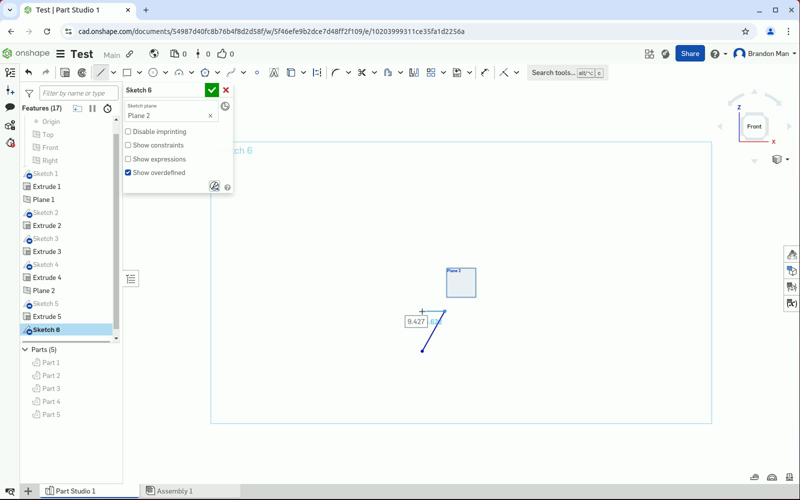
click(422, 311)
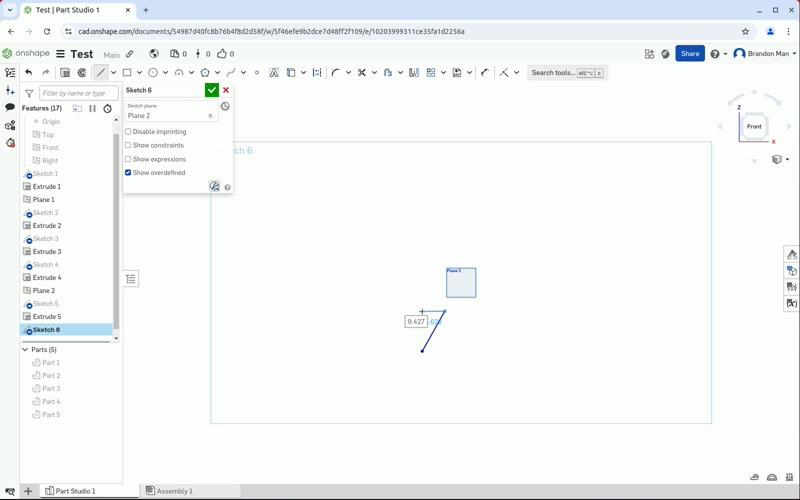
key_up(shift)
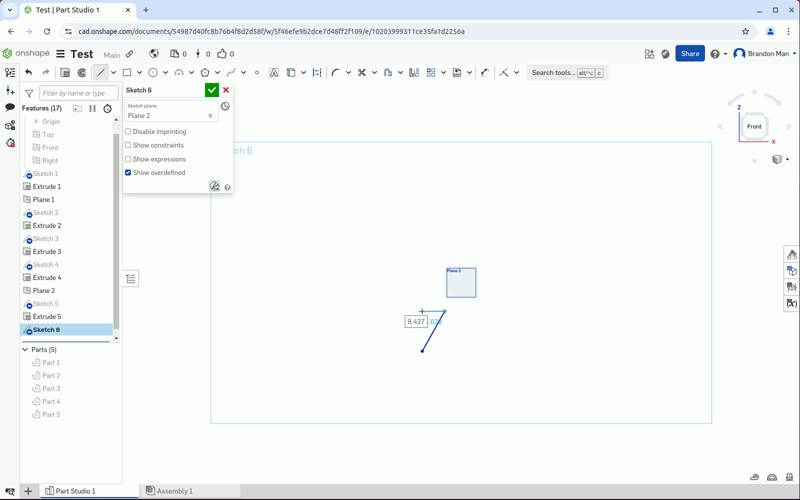
mouse_move(452, 311)
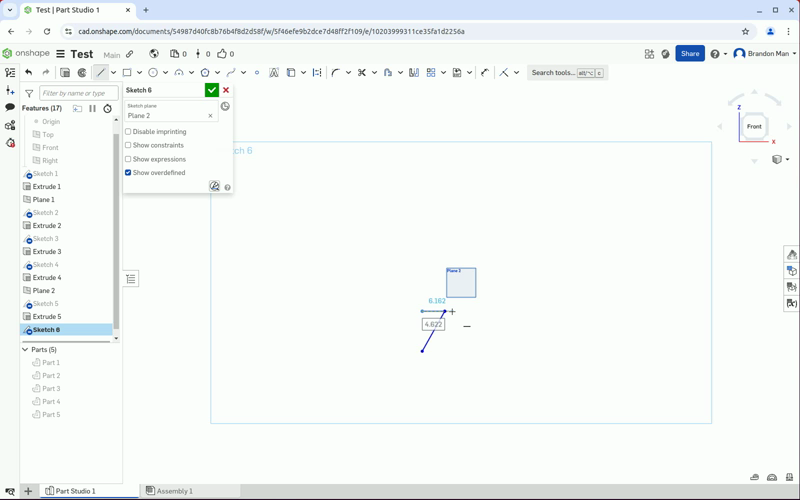
key_down(shift)
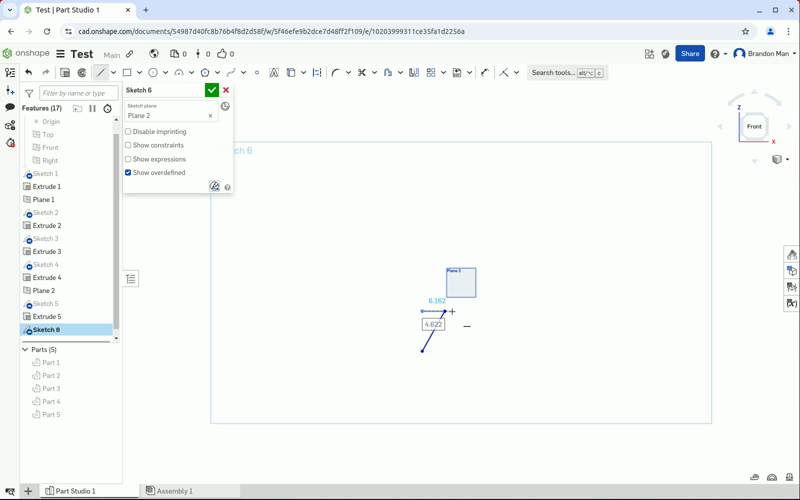
mouse_move(422, 351)
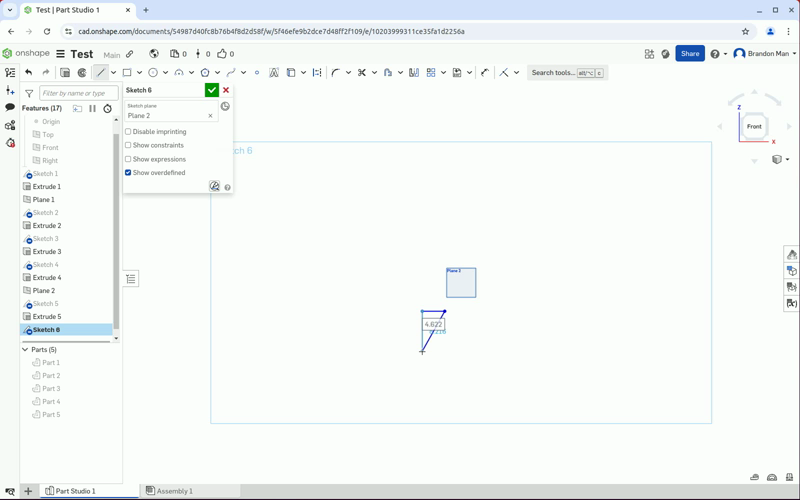
key_up(shift)
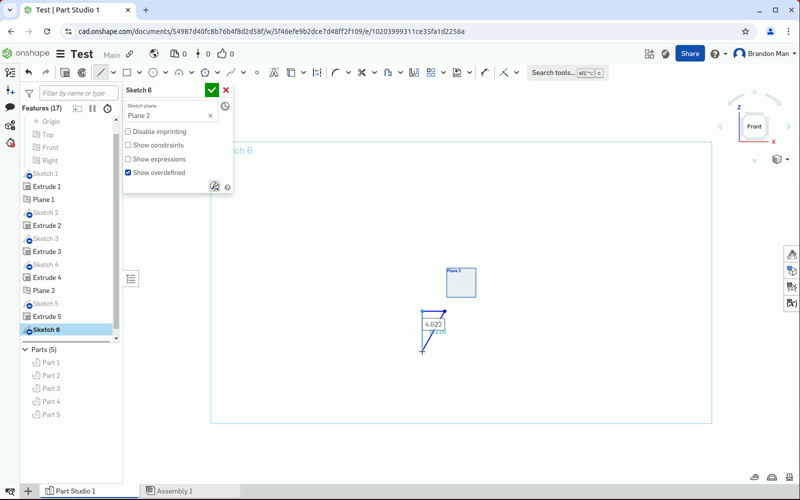
click(422, 351)
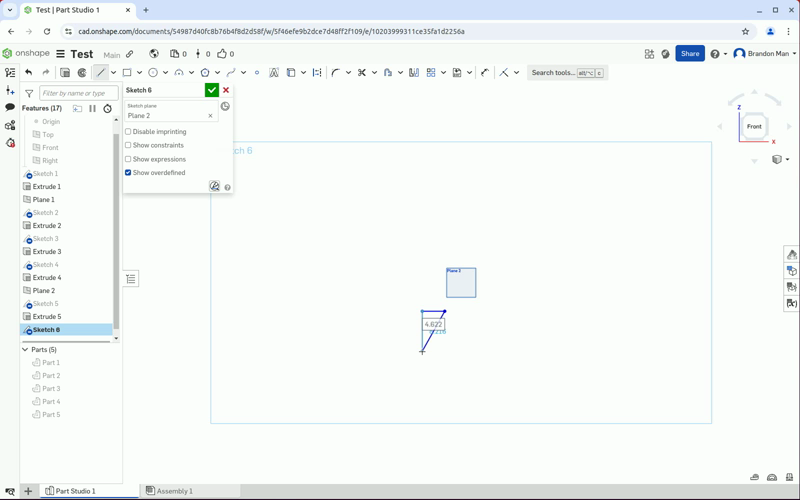
key(esc)
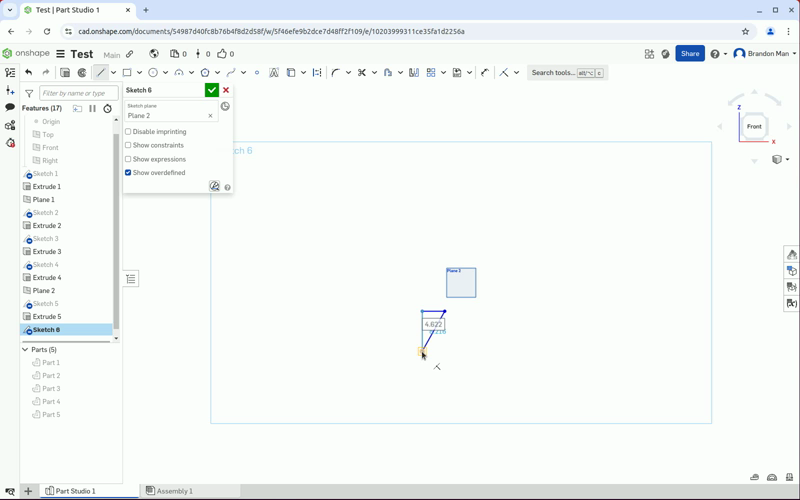
mouse_move(422, 330)
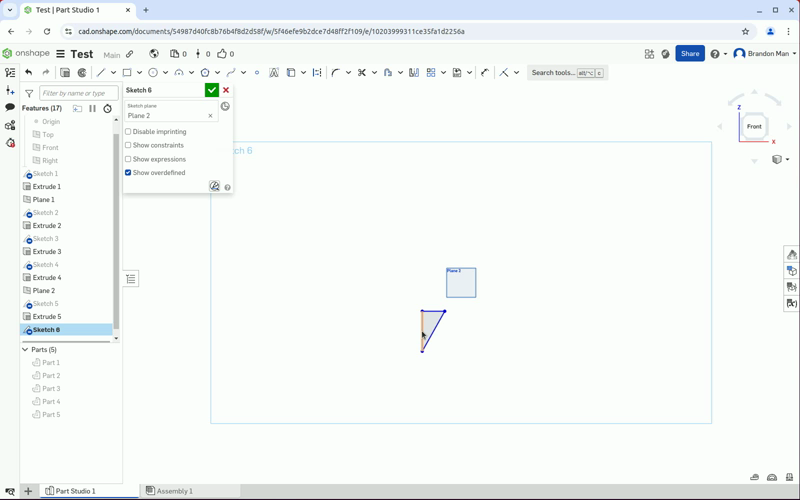
scroll(6)
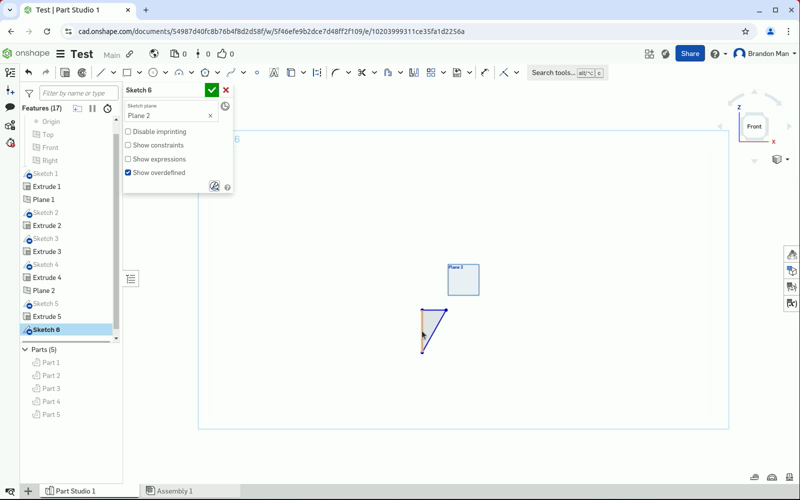
scroll(6)
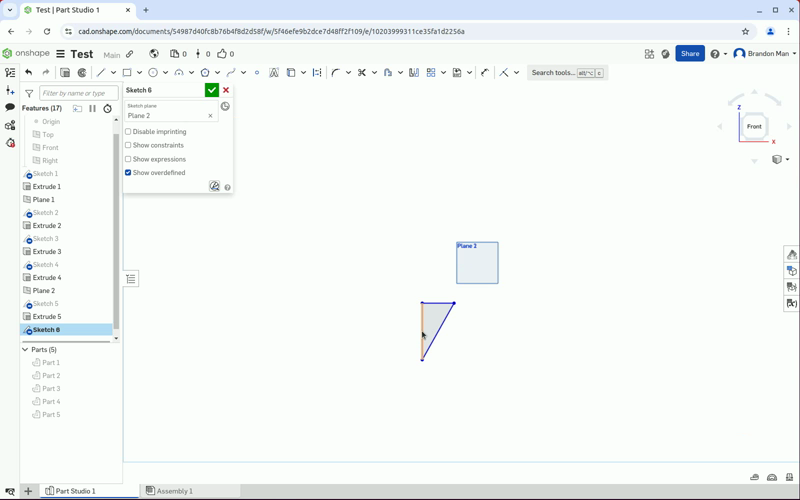
scroll(6)
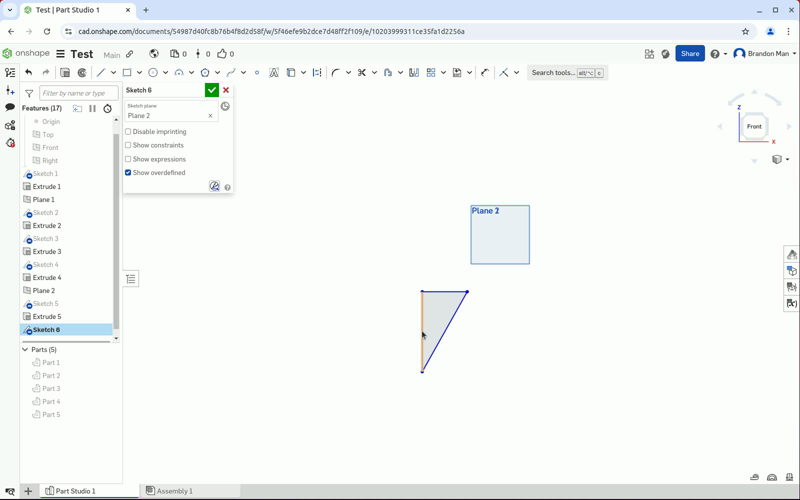
scroll(6)
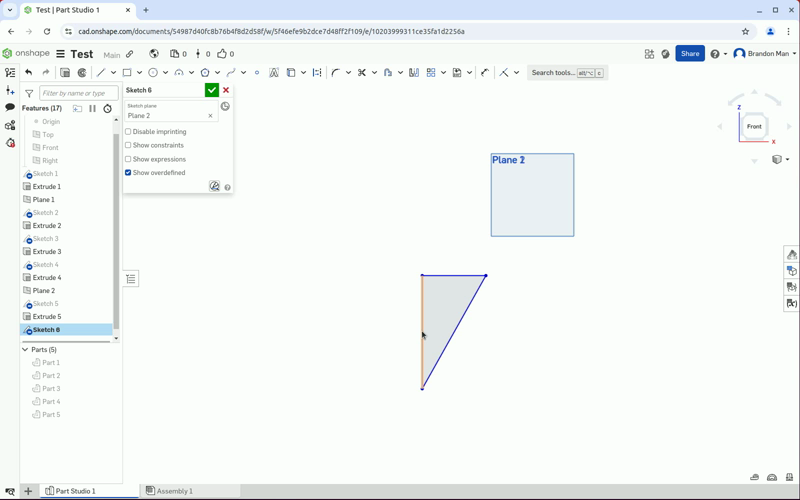
scroll(6)
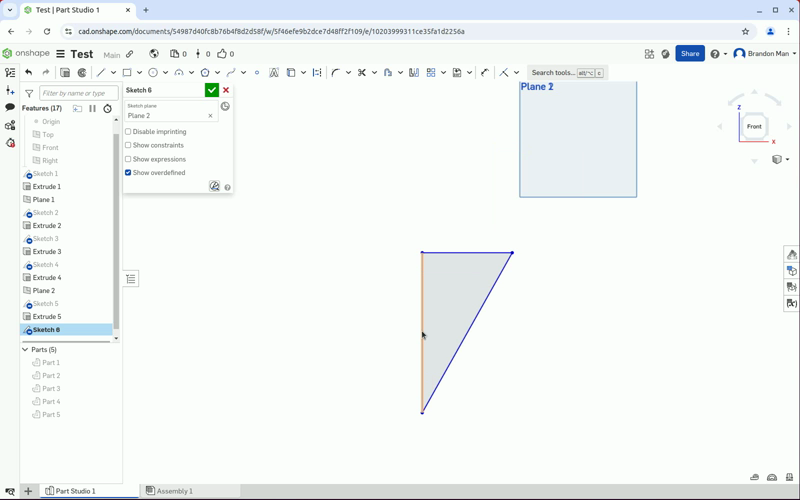
scroll(6)
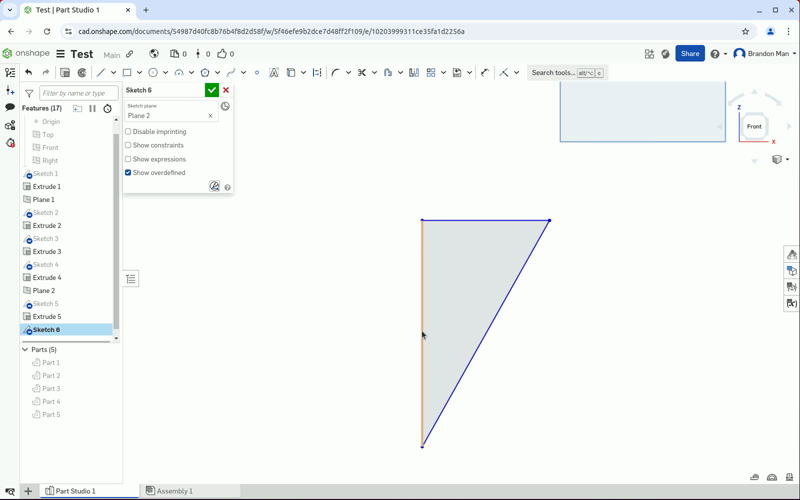
scroll(6)
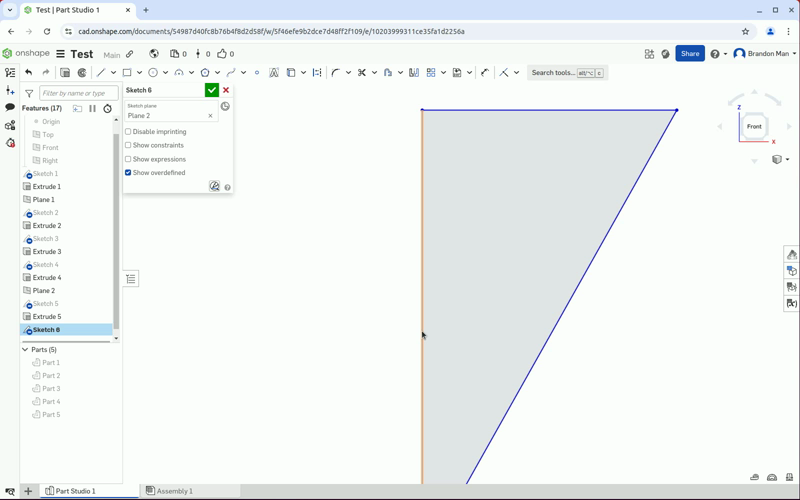
click(422, 330)
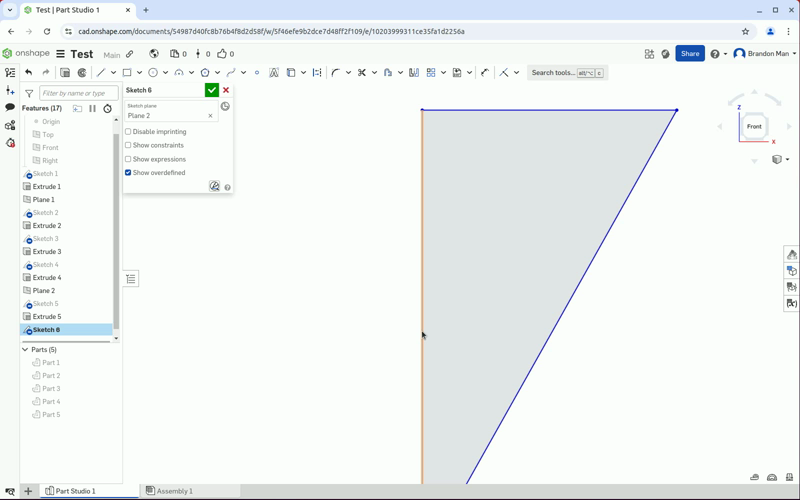
scroll(-6)
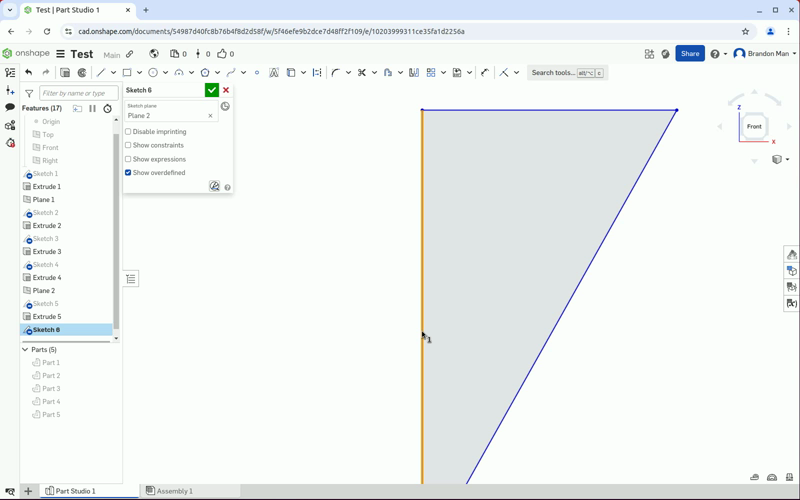
scroll(-6)
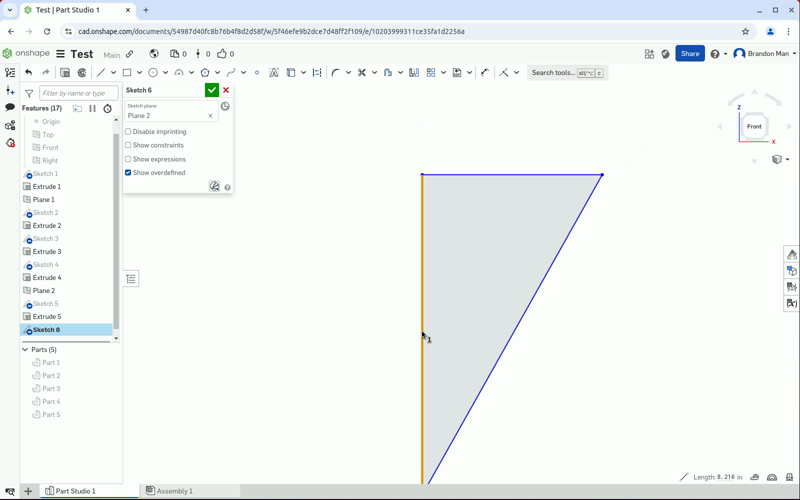
scroll(-6)
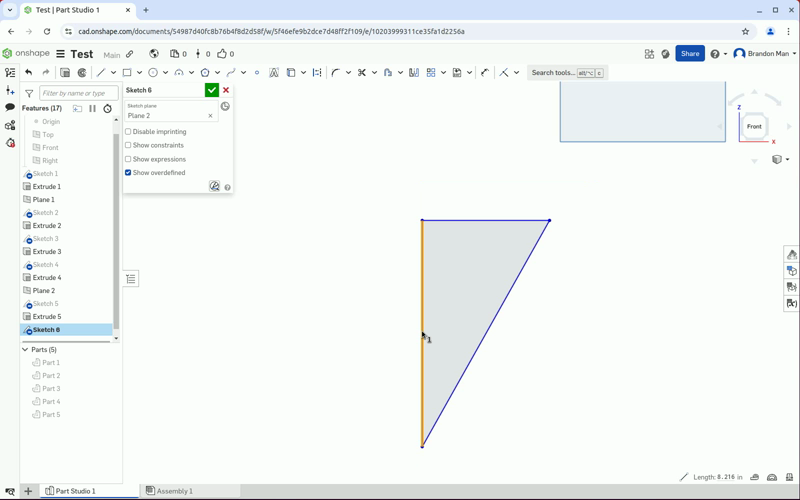
scroll(-6)
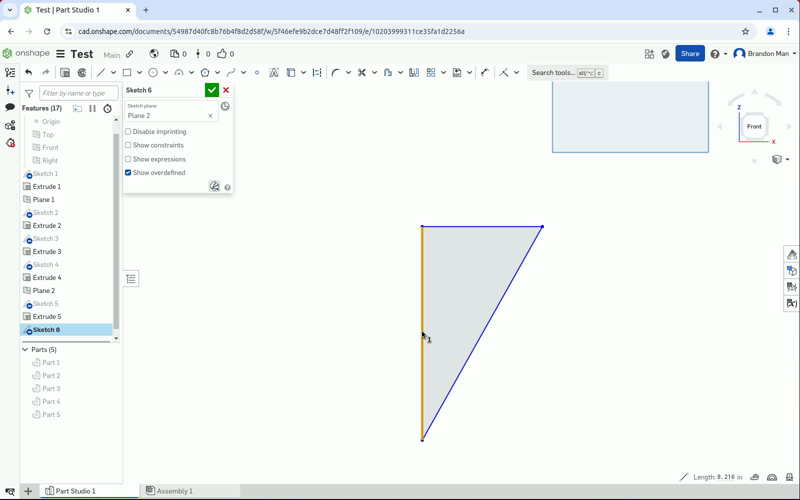
scroll(-6)
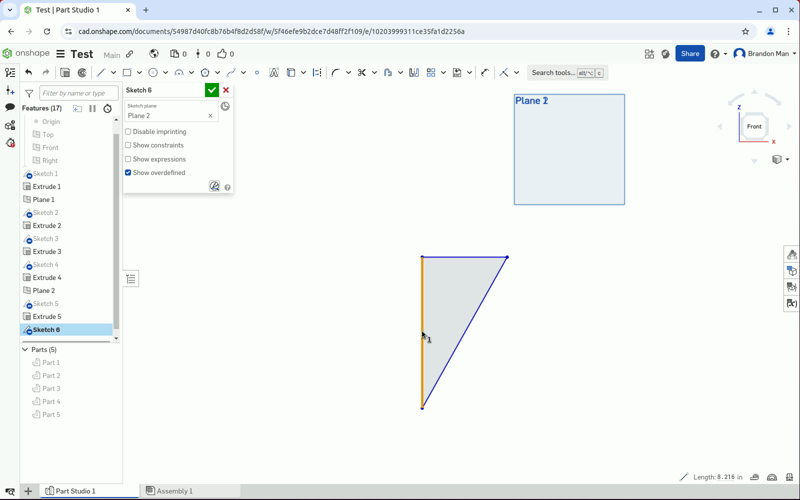
scroll(-6)
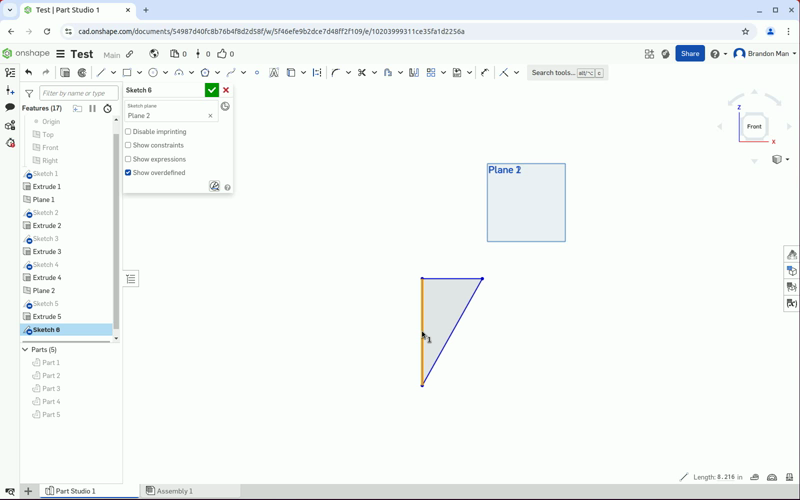
scroll(-6)
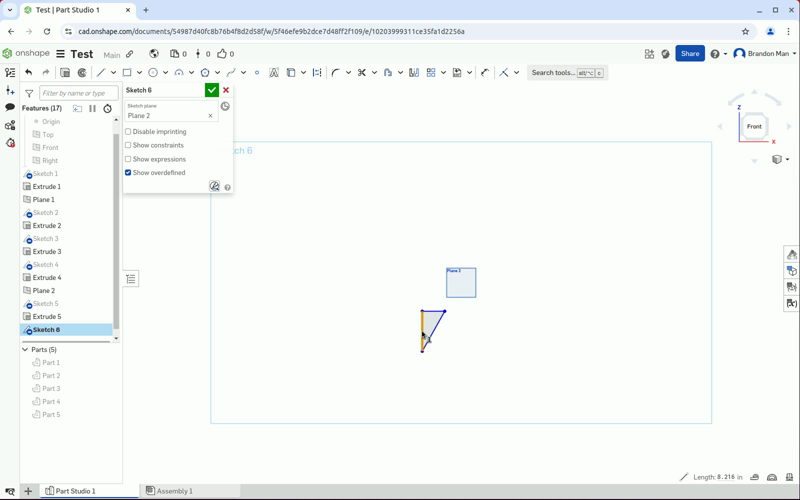
mouse_move(73, 352)
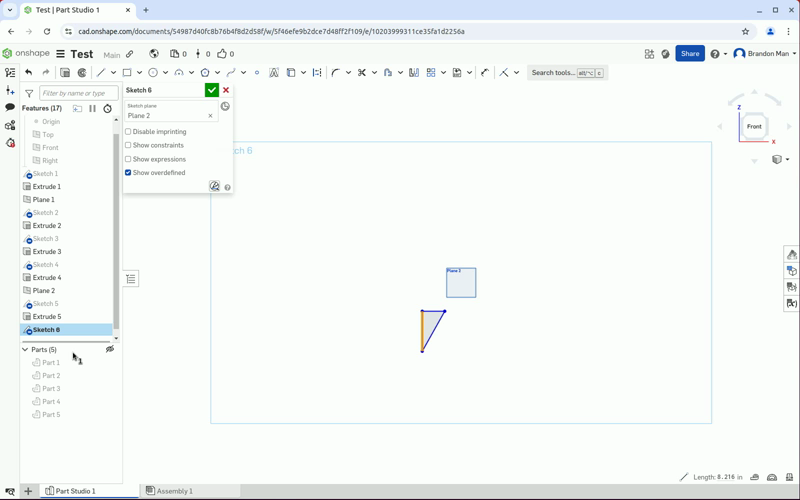
key(shift+y)
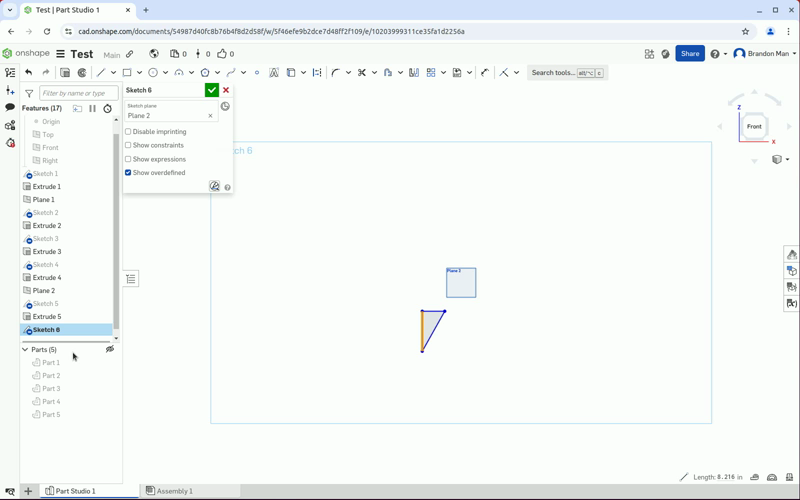
key(shift+e)
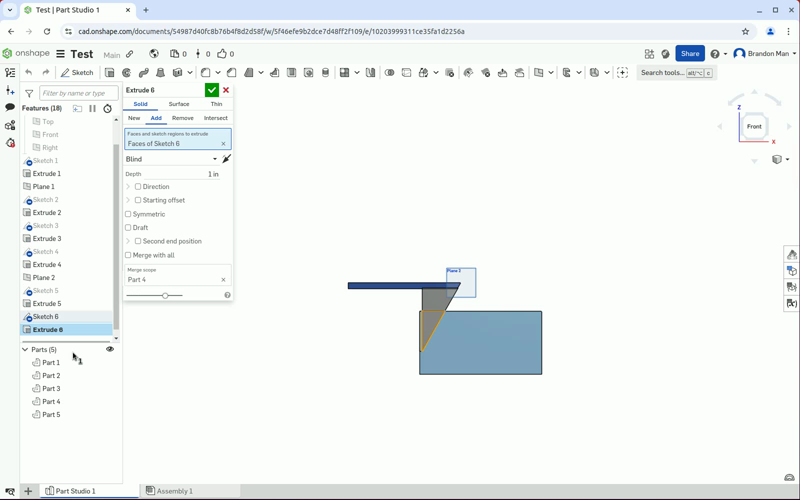
mouse_move(143, 106)
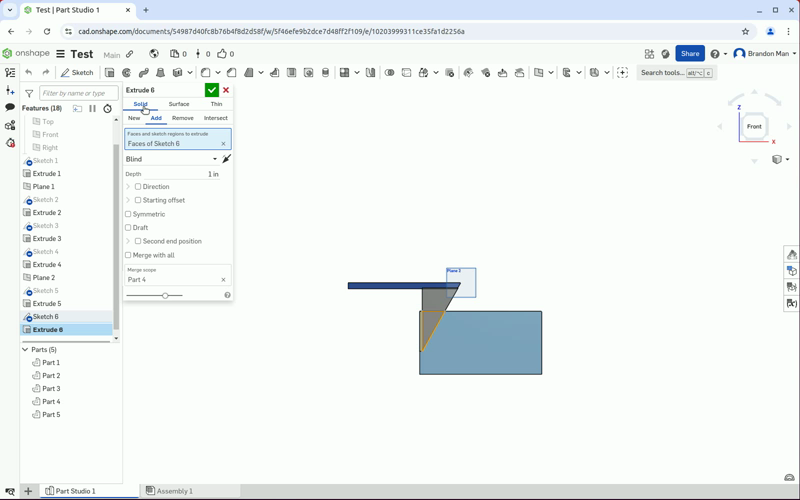
click(143, 106)
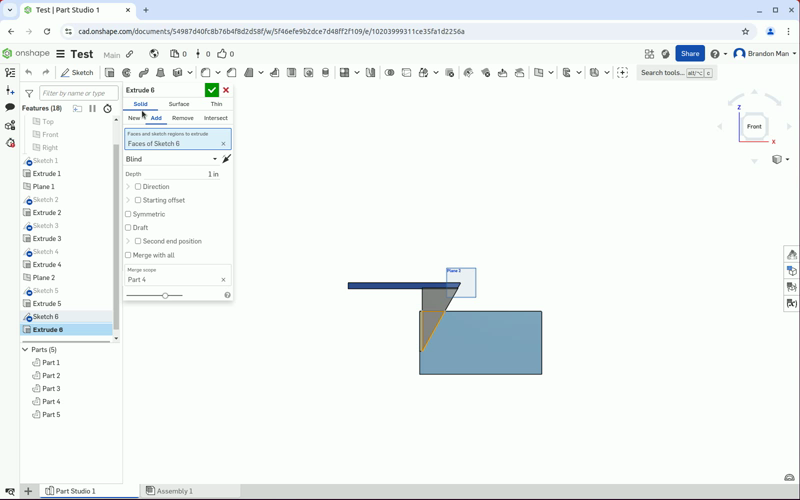
mouse_move(137, 120)
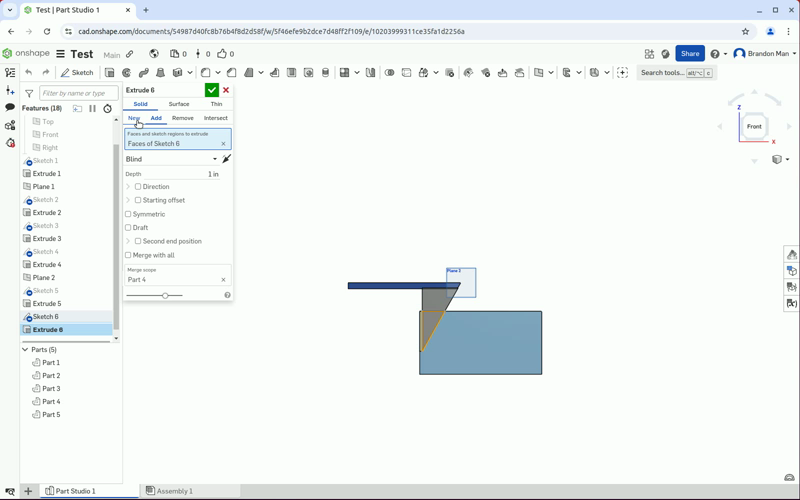
click(137, 120)
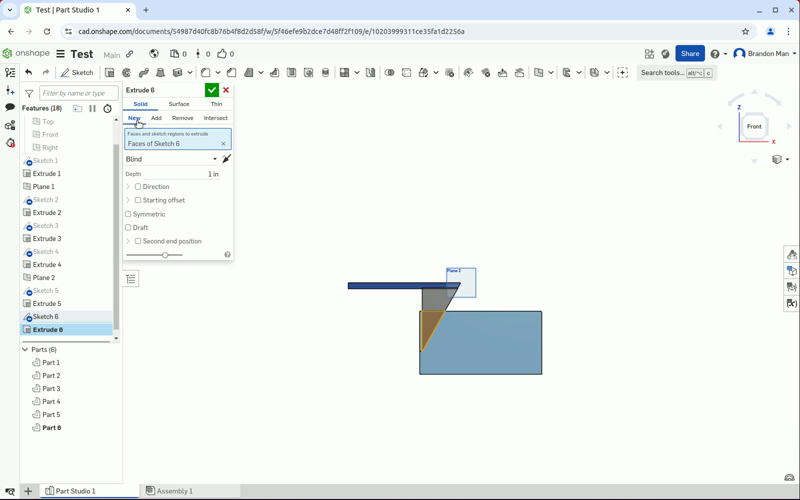
key(tab, 4)
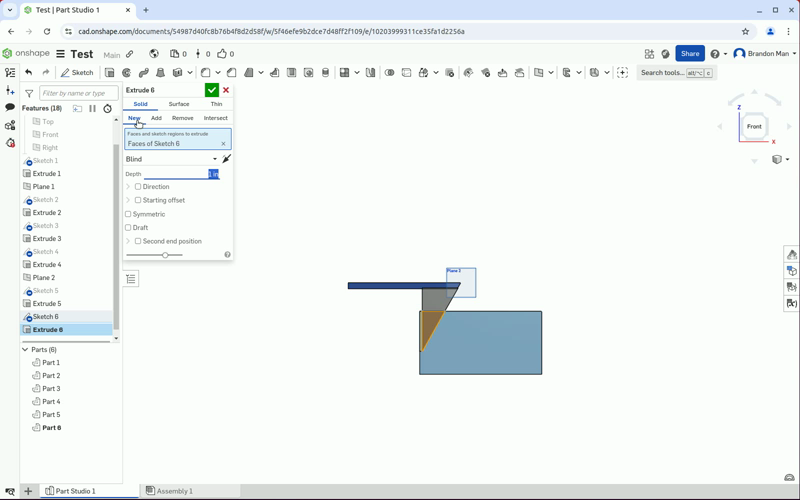
text(3.851)
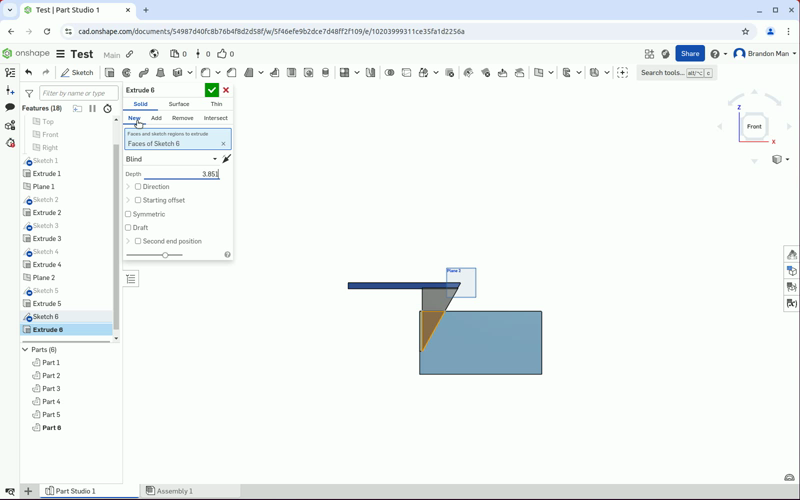
key(enter)
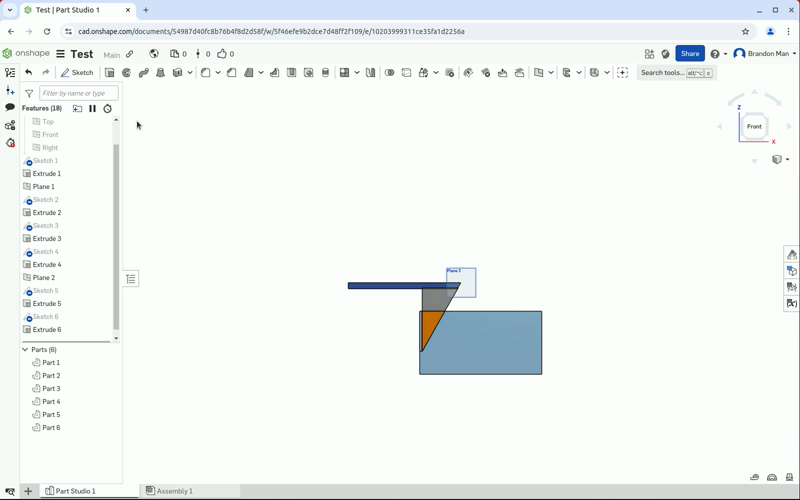
key(shift+h)
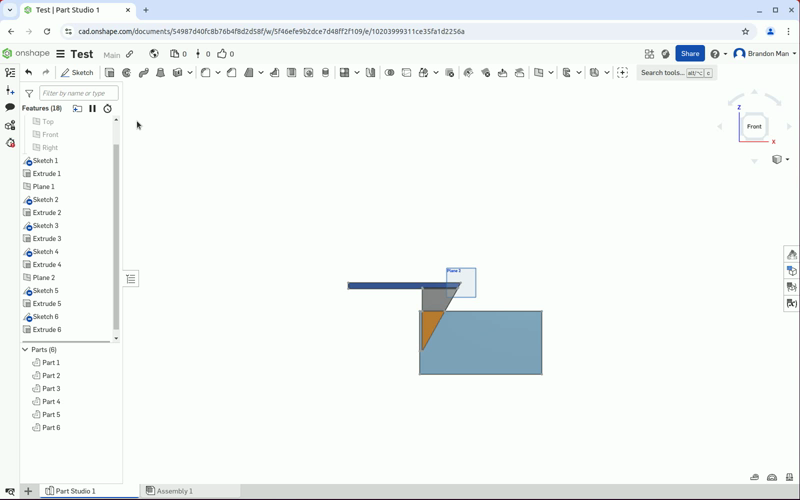
key(shift+h)
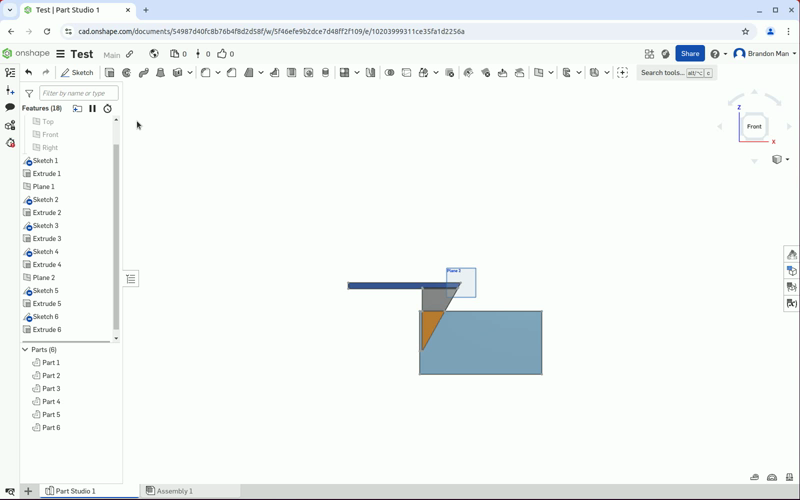
key(shift+7)
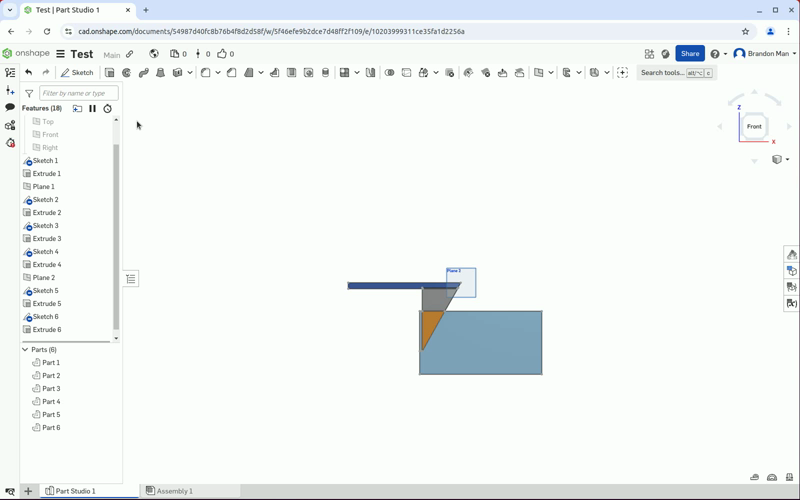
key(left, 2)
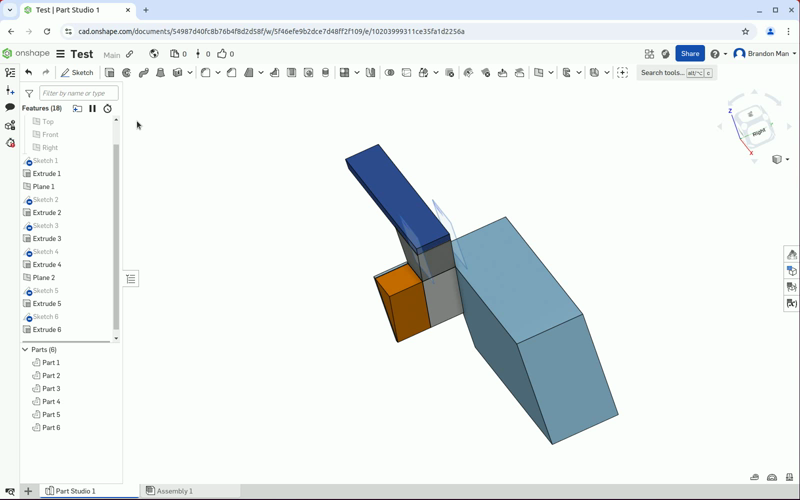
key(down, 2)
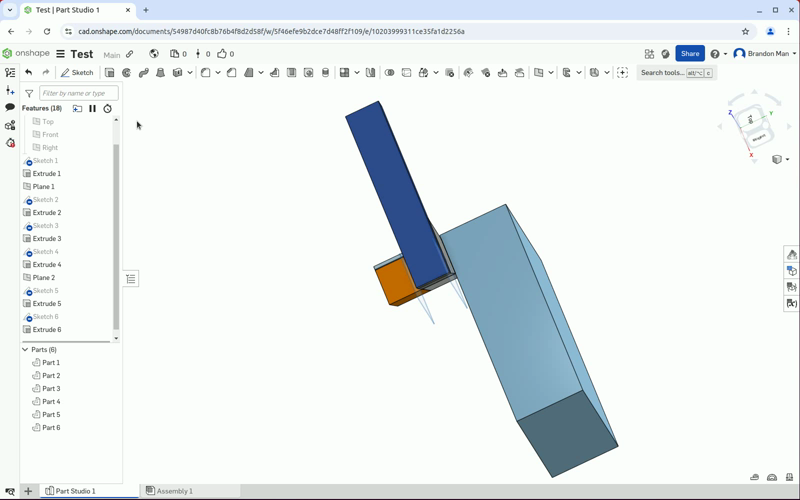
key(up, 2)
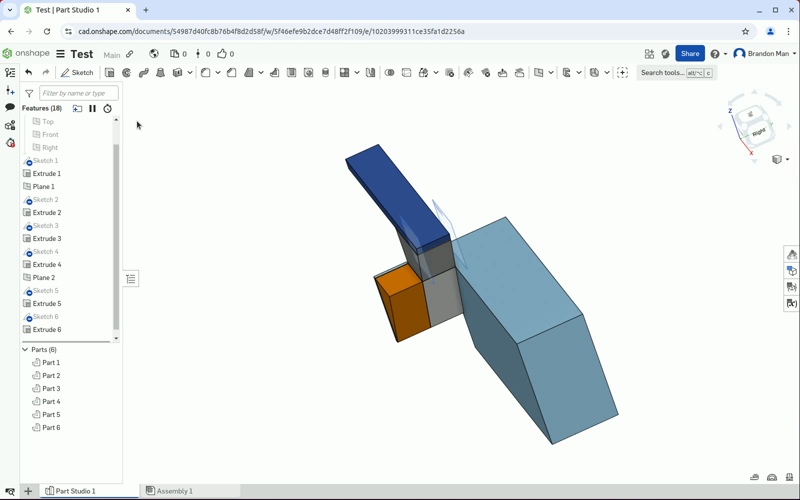
key(right, 2)
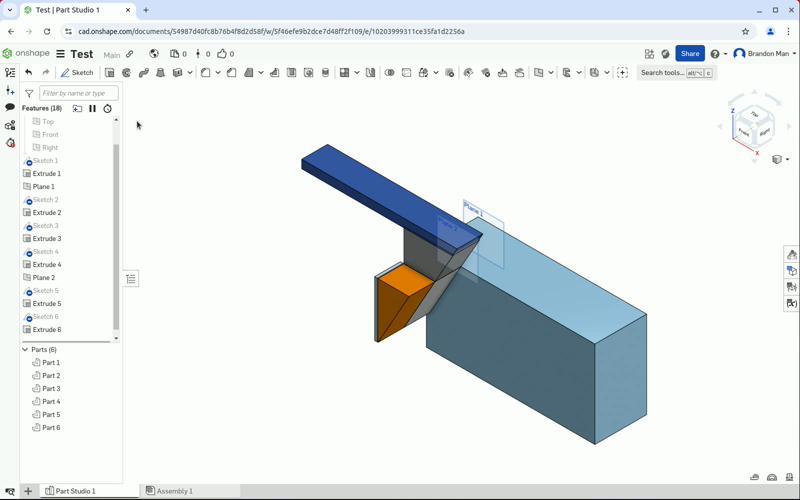
mouse_move(69, 163)
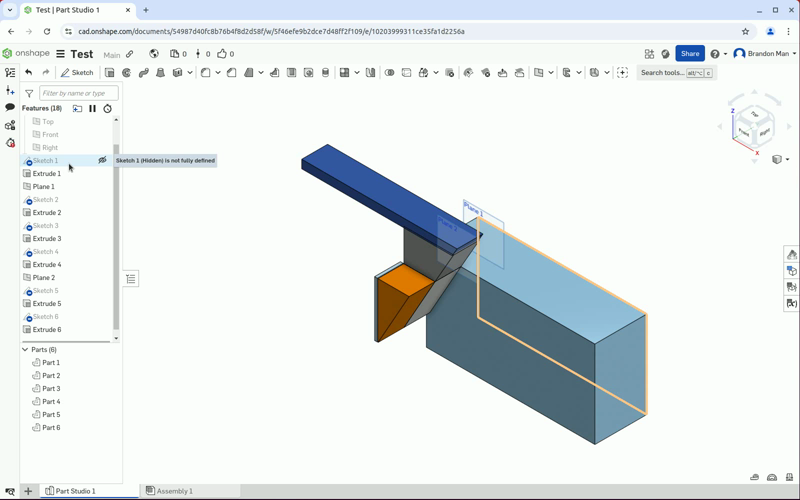
click(69, 163)